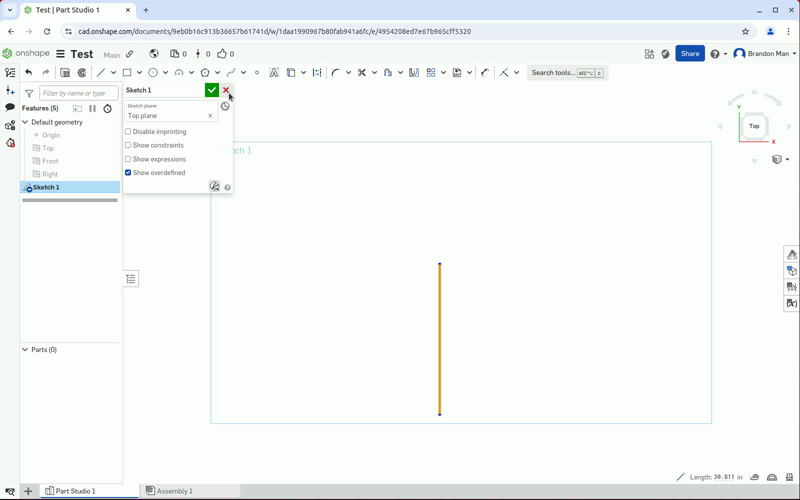
key(shift+h)
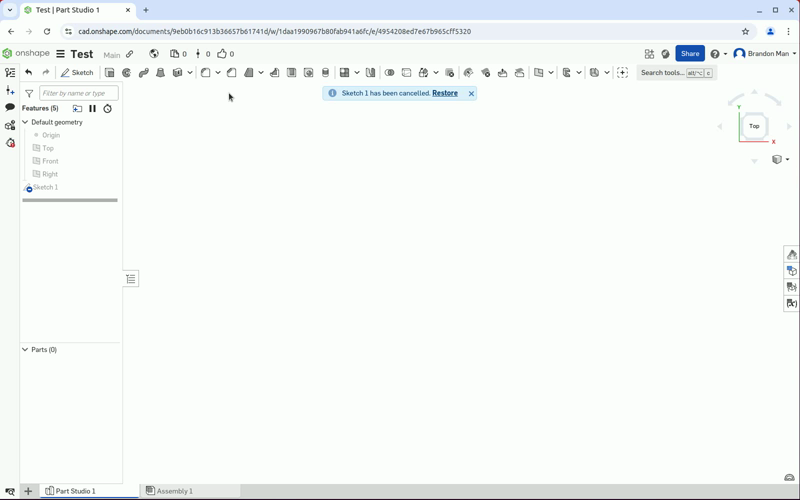
mouse_move(73, 352)
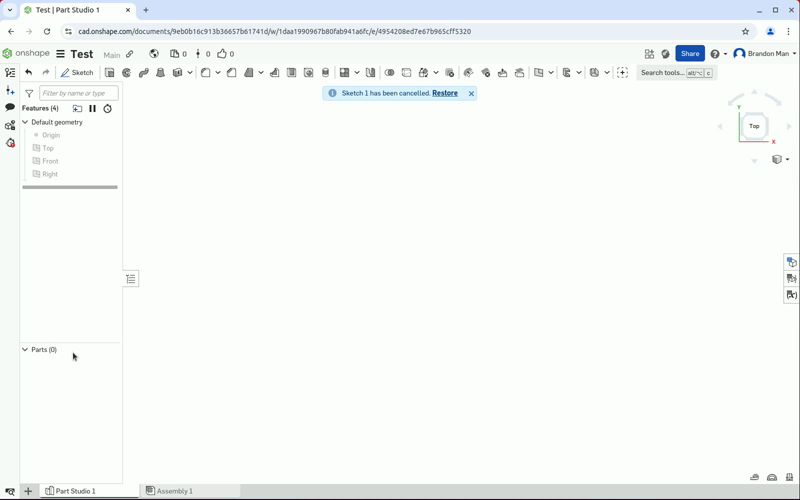
key(y)
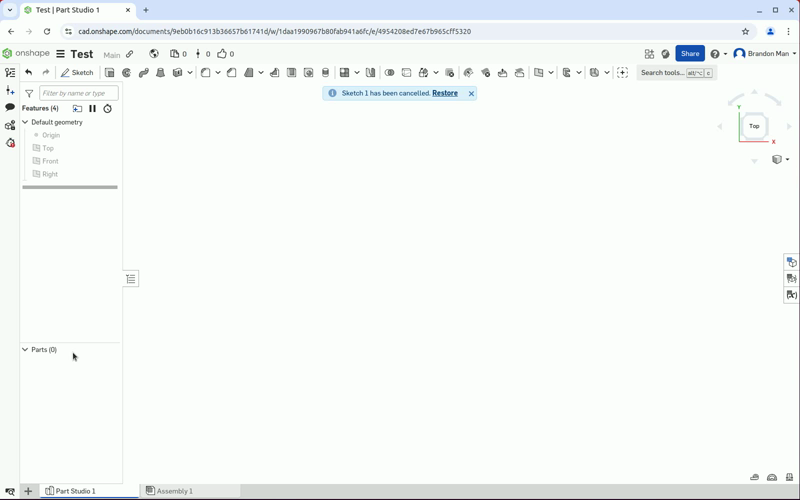
key(shift+p)
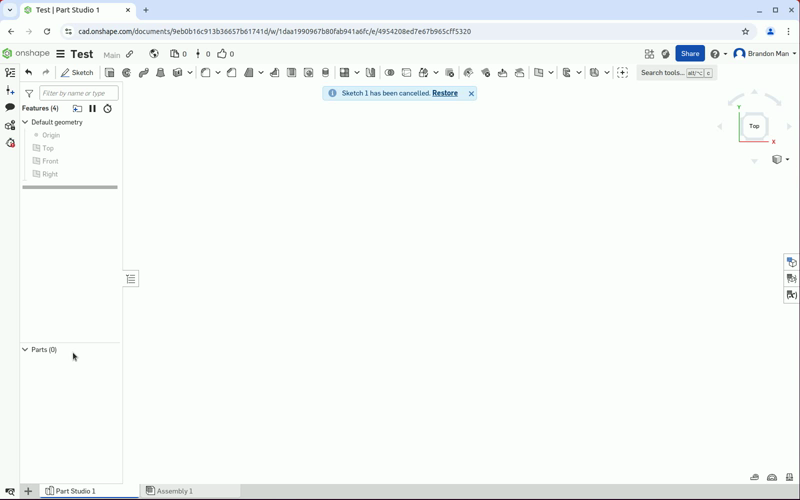
key(space)
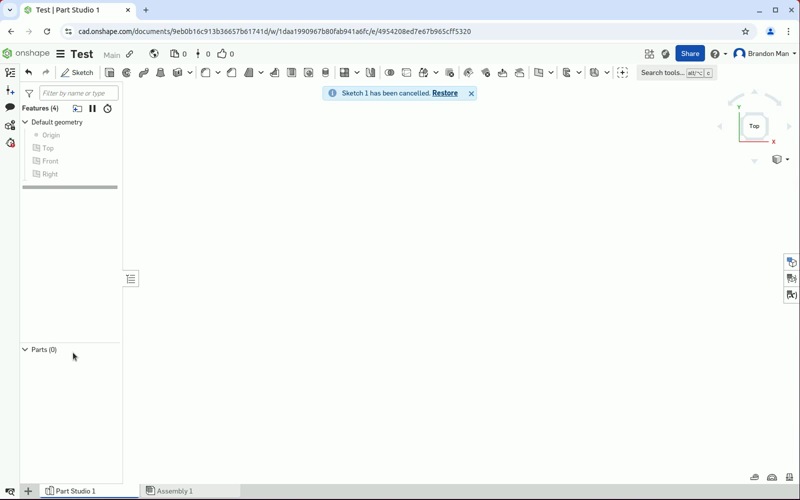
key_down(shift)
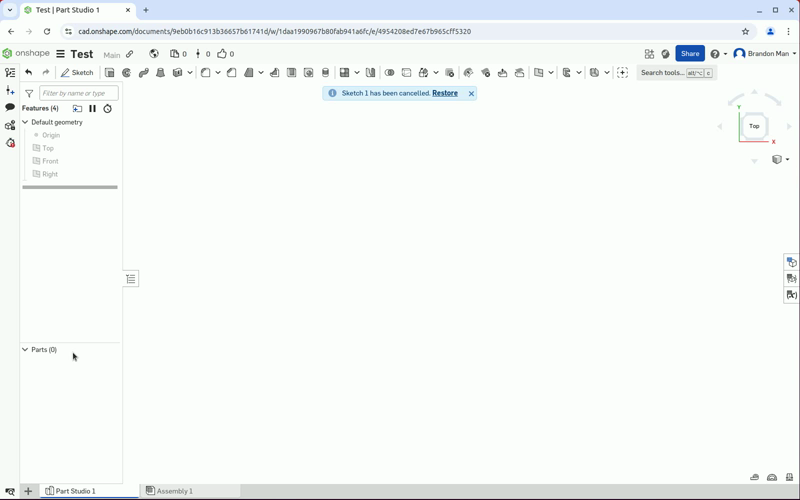
key(up)
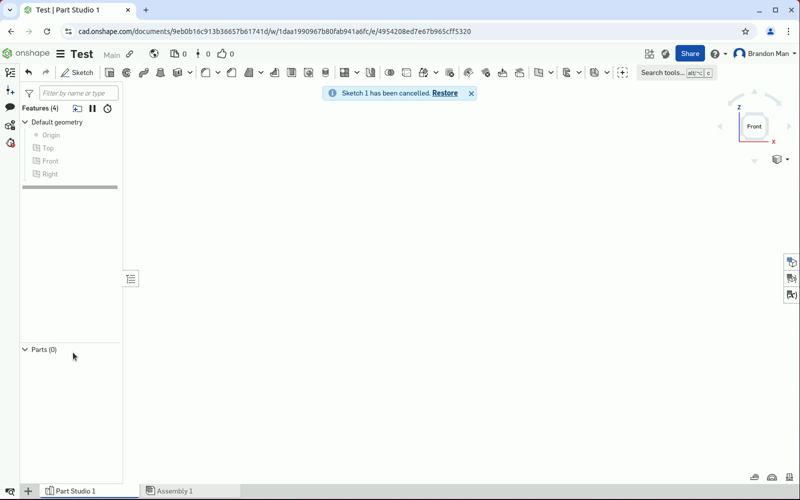
key_up(shift)
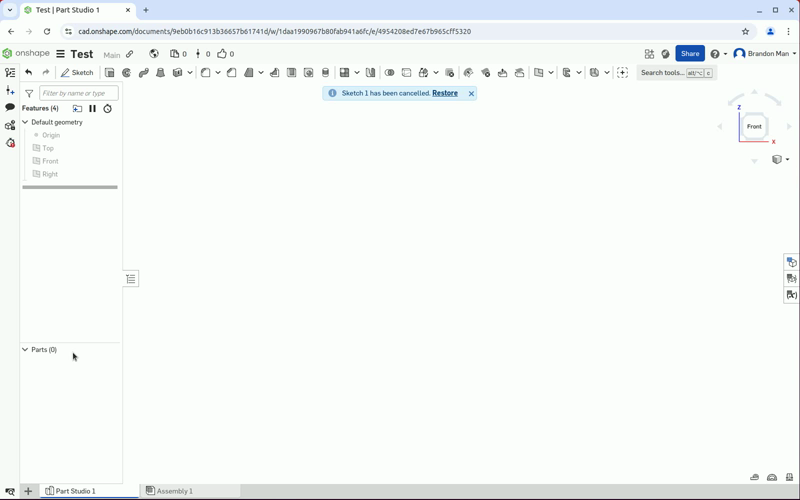
mouse_move(73, 352)
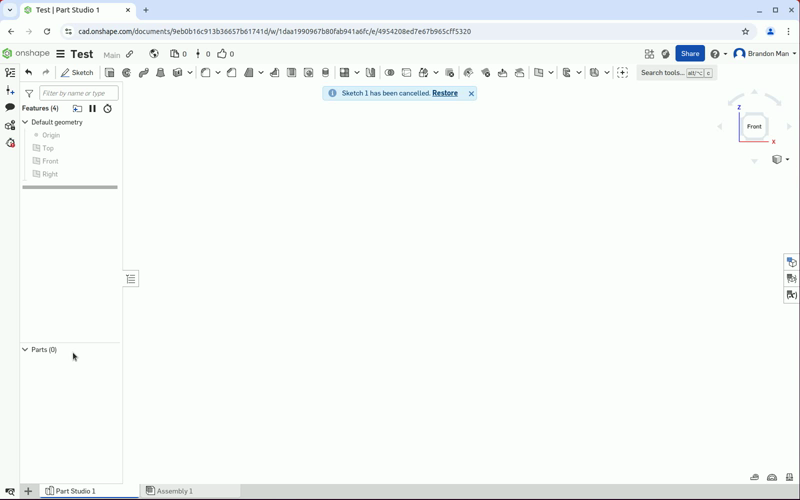
key(shift+y)
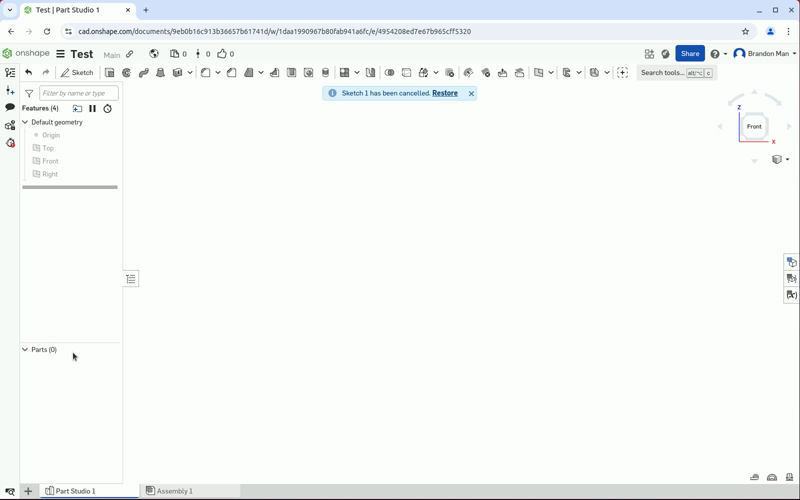
key(shift+s)
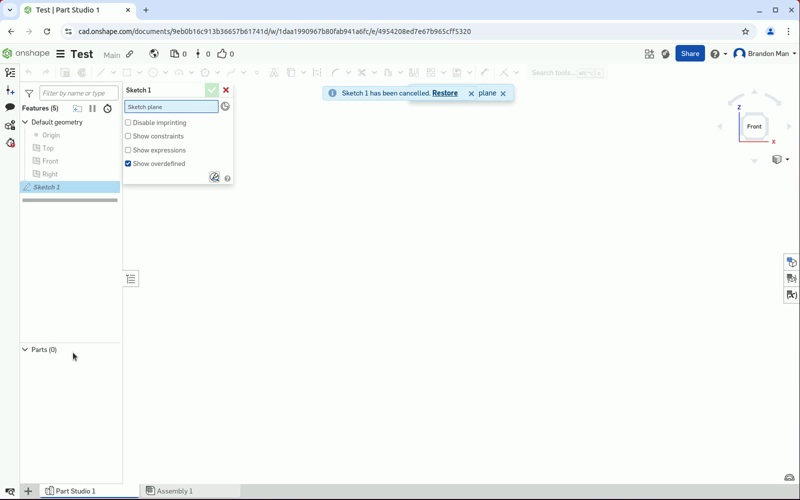
mouse_move(73, 163)
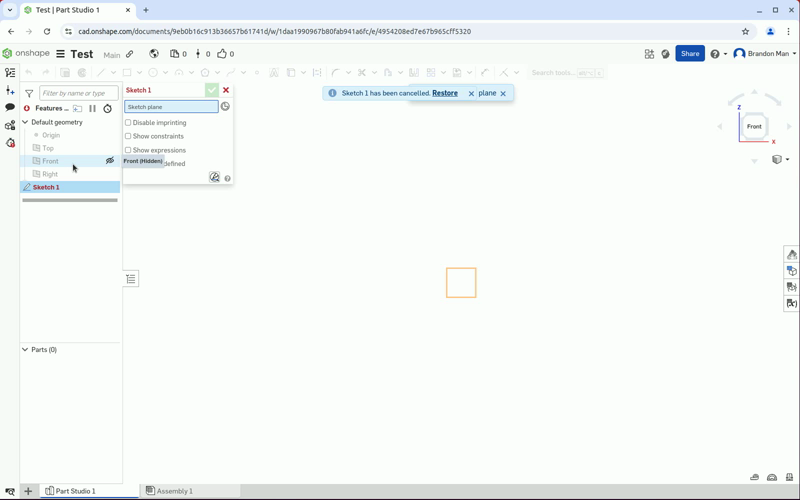
click(73, 163)
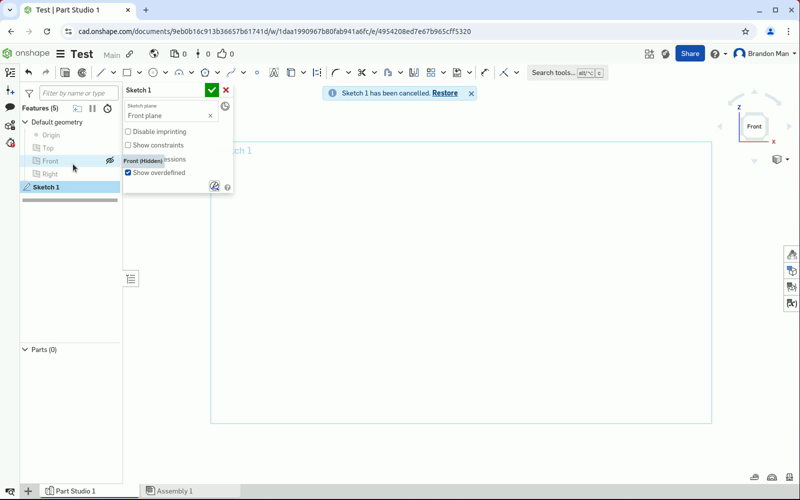
mouse_move(73, 352)
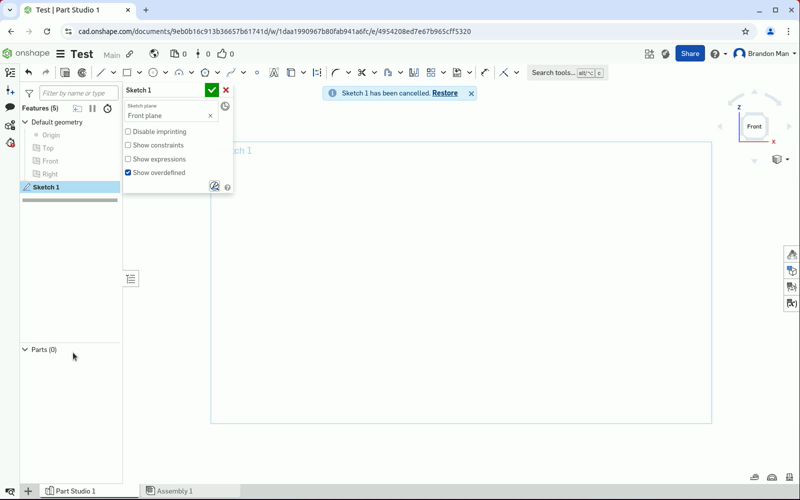
key(y)
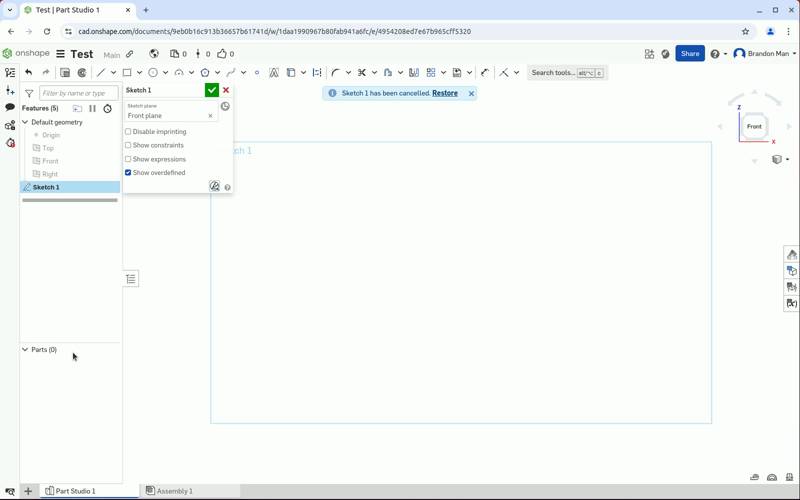
key(l)
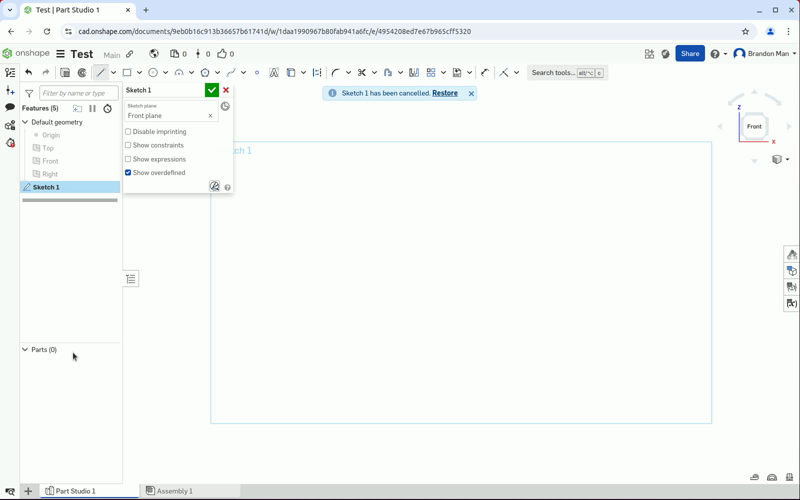
key_down(shift)
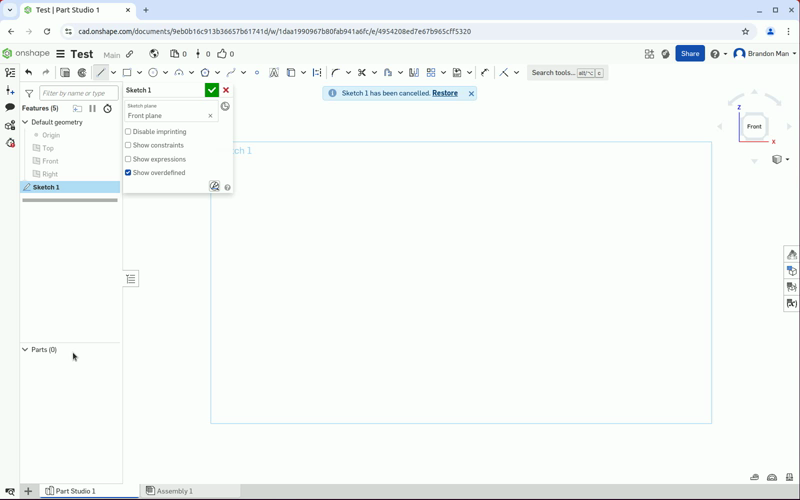
mouse_move(441, 369)
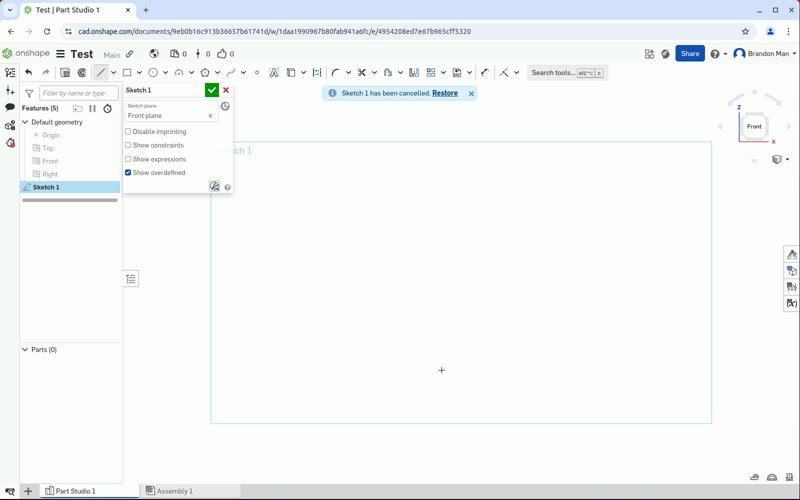
click(441, 369)
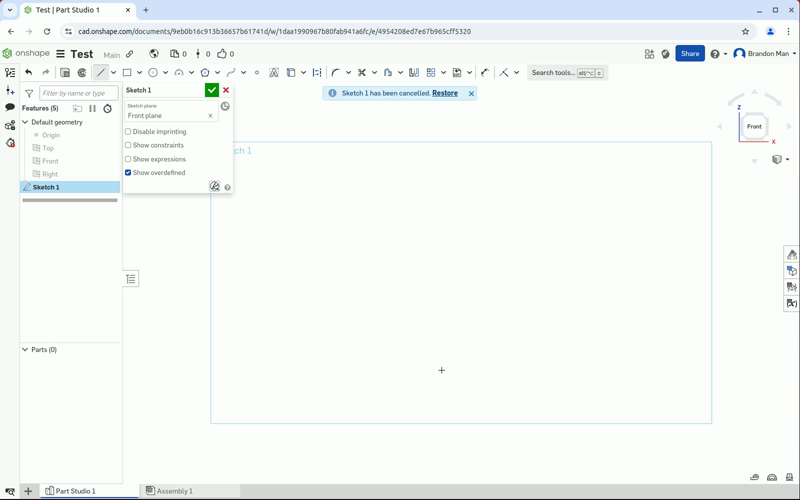
key_up(shift)
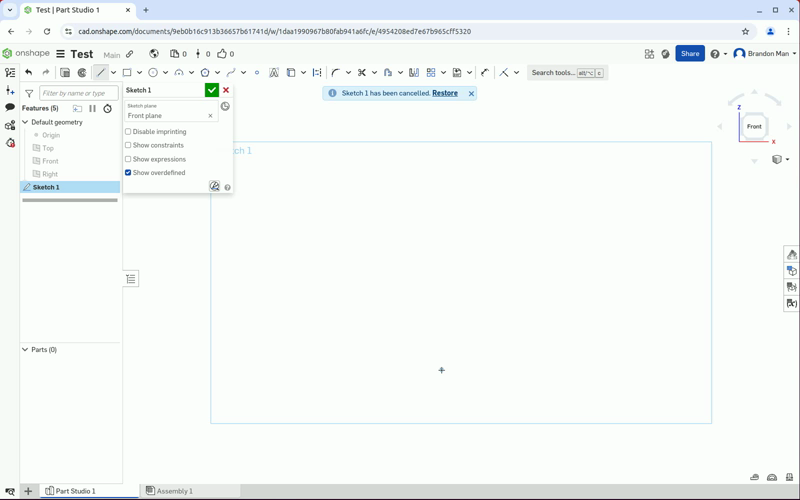
key_down(shift)
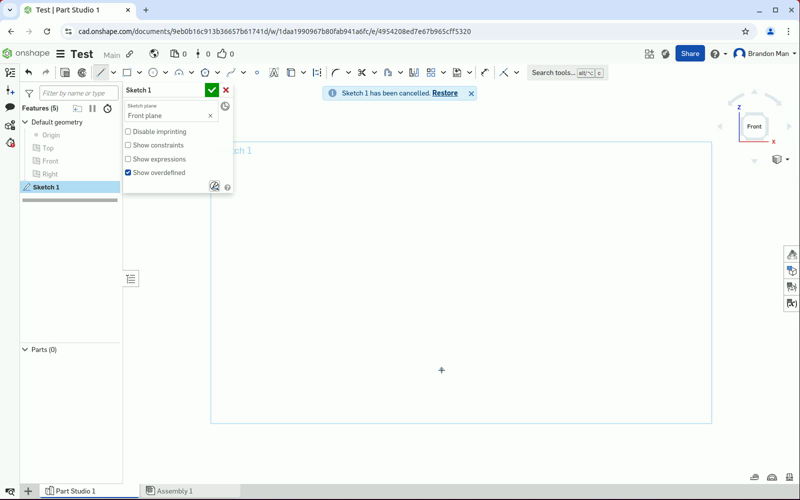
mouse_move(471, 369)
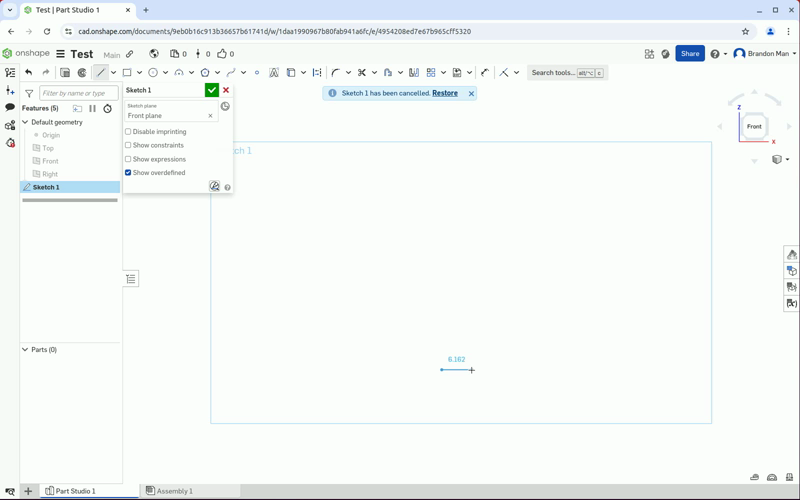
mouse_move(480, 369)
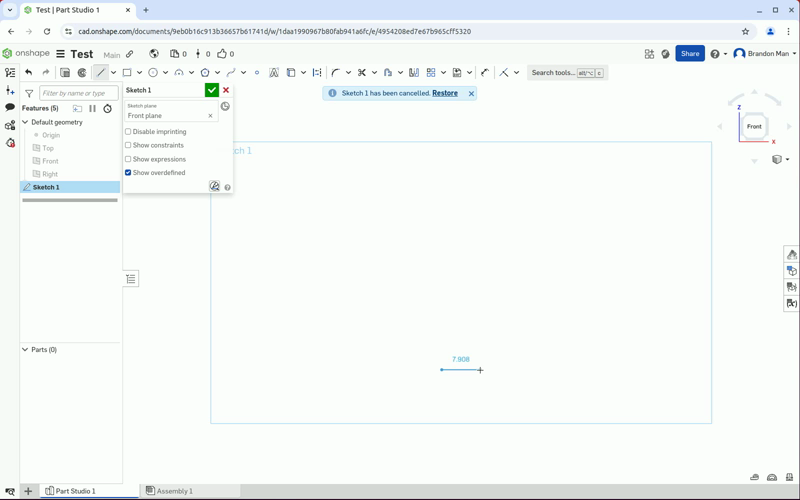
click(480, 369)
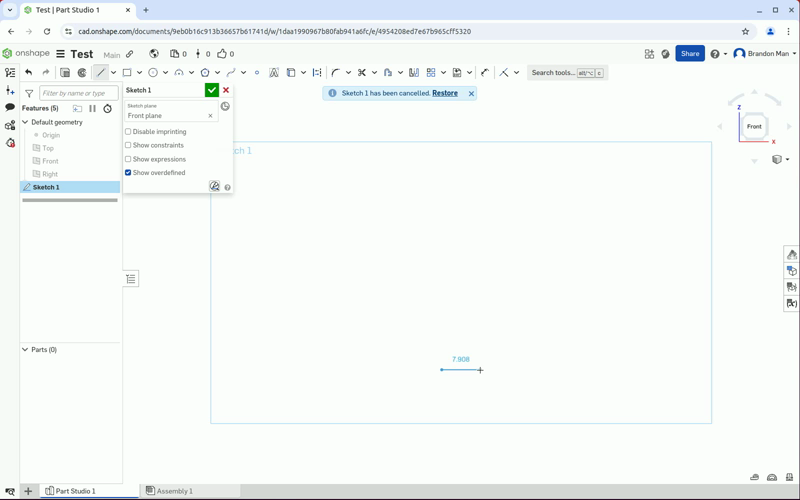
key_up(shift)
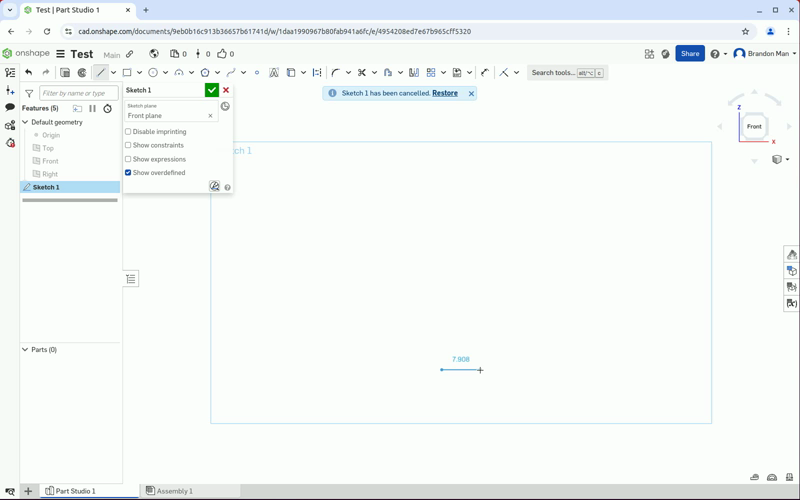
key_down(shift)
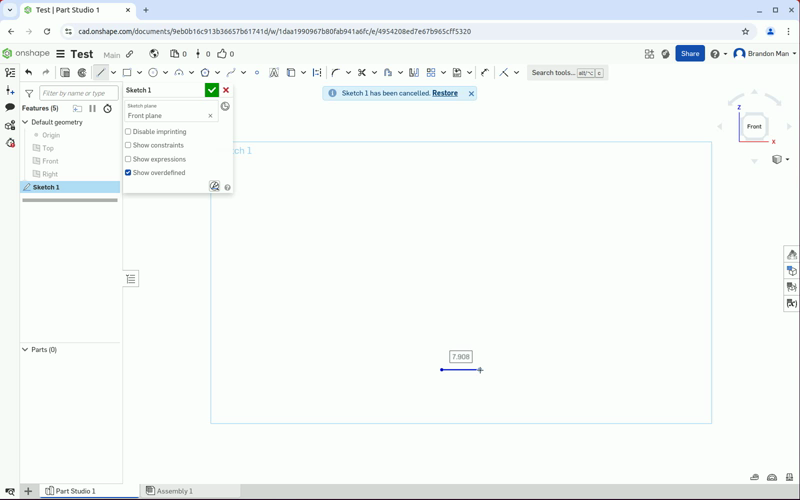
mouse_move(510, 369)
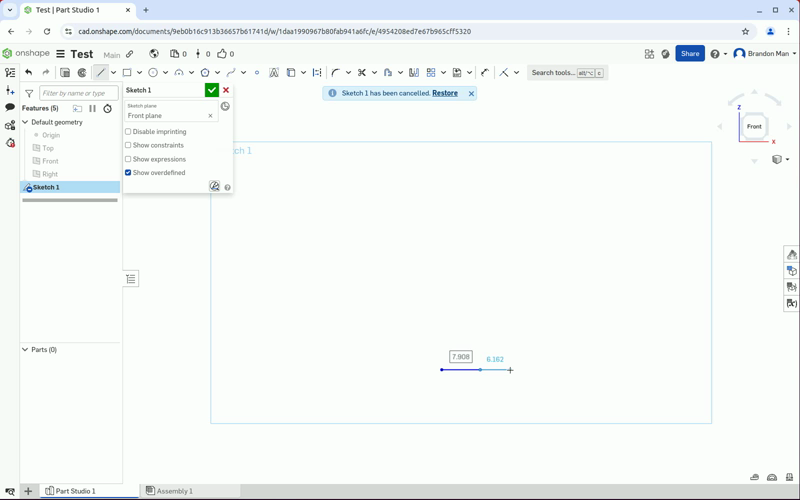
mouse_move(480, 359)
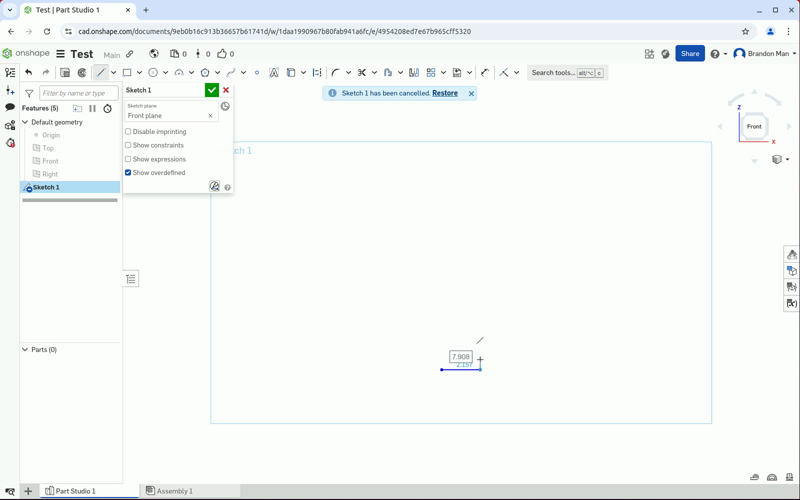
click(480, 359)
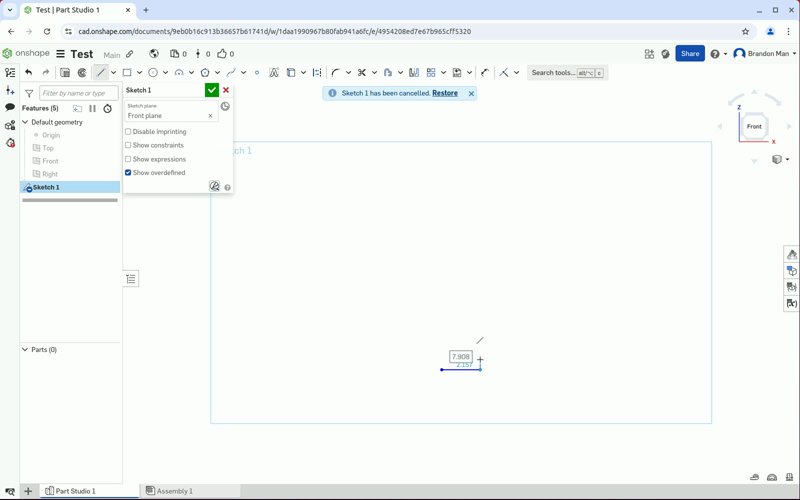
key_up(shift)
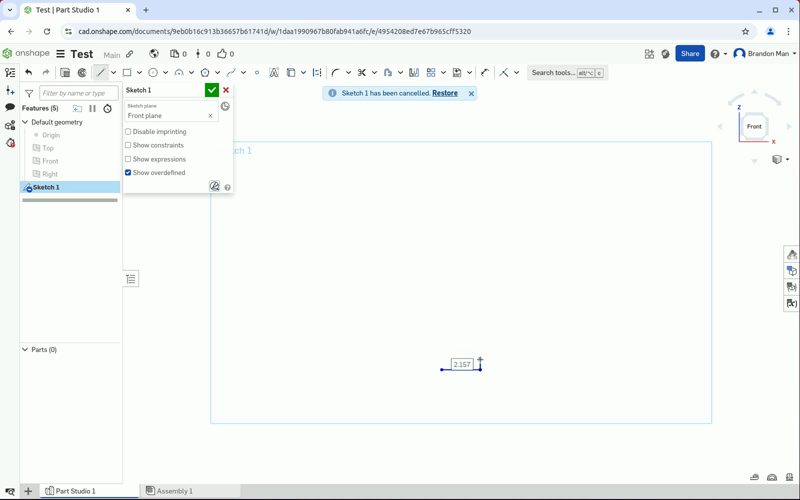
key_down(shift)
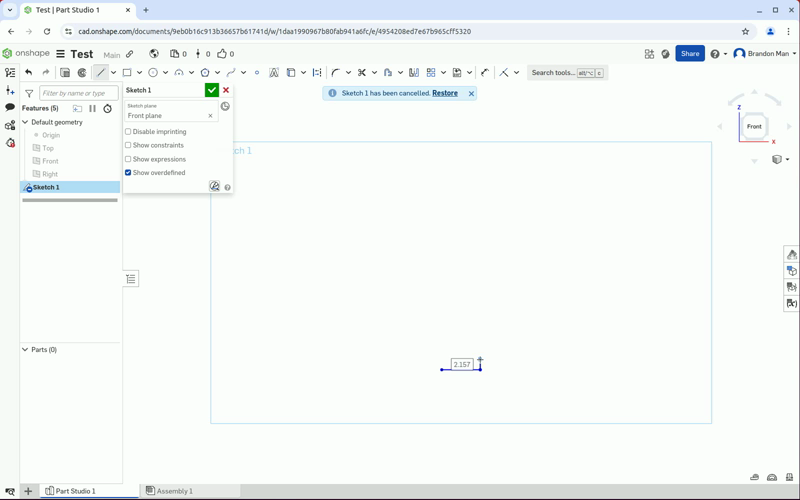
mouse_move(510, 359)
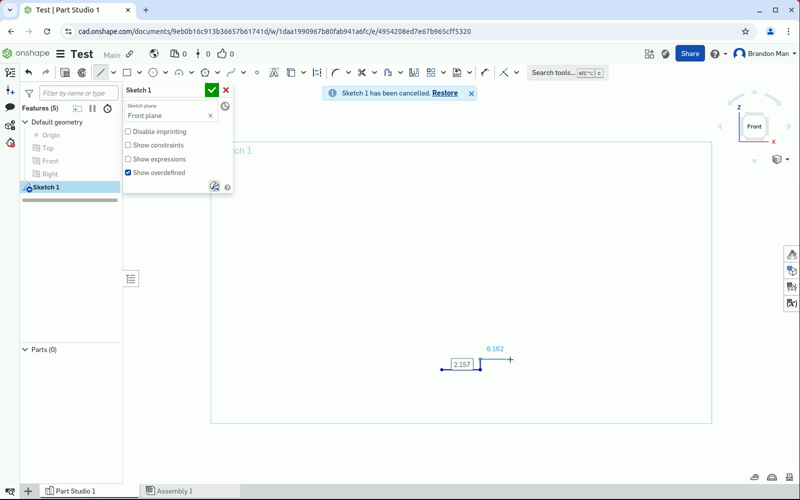
mouse_move(441, 359)
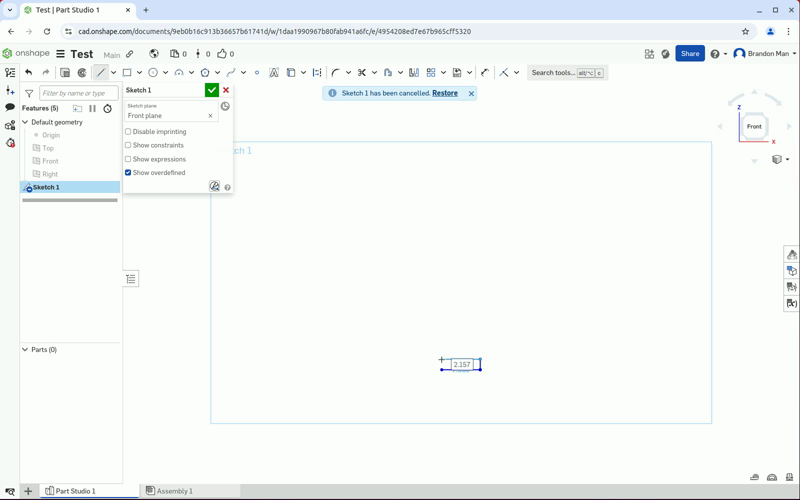
click(441, 359)
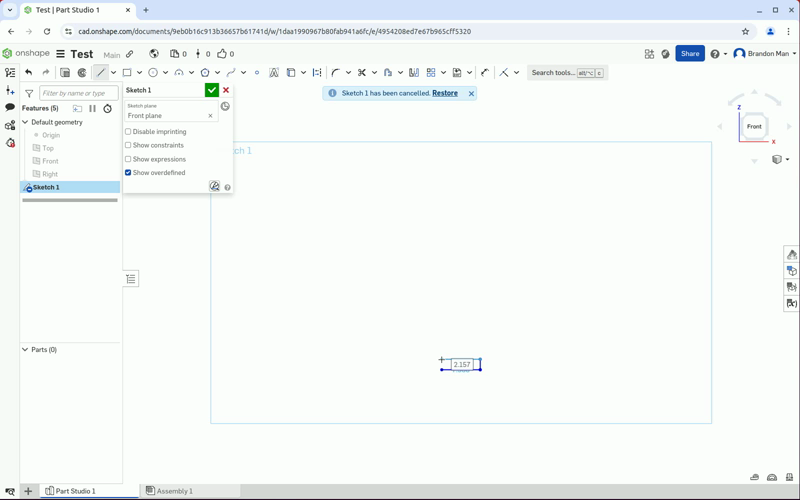
key_up(shift)
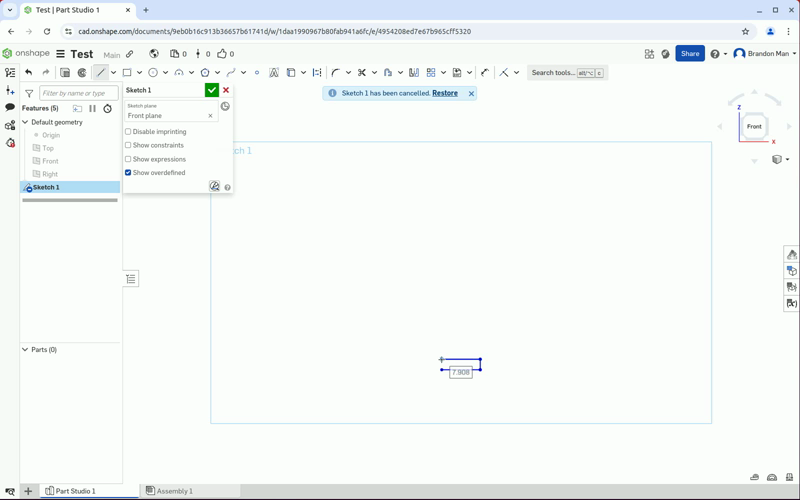
mouse_move(471, 359)
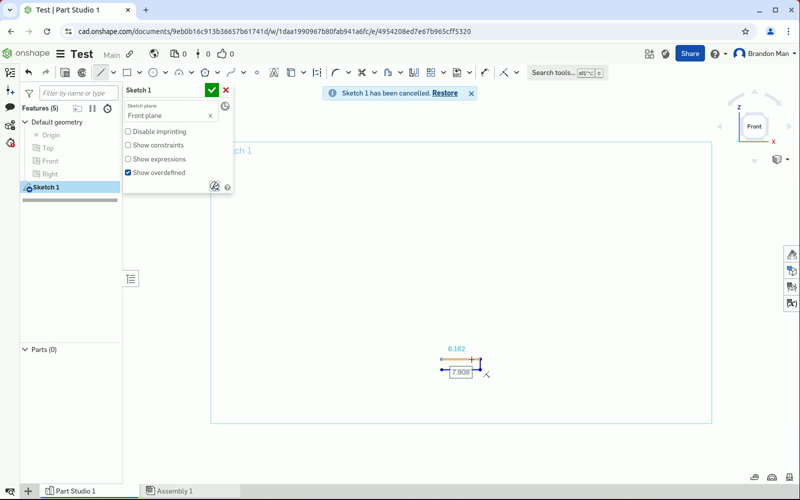
key_down(shift)
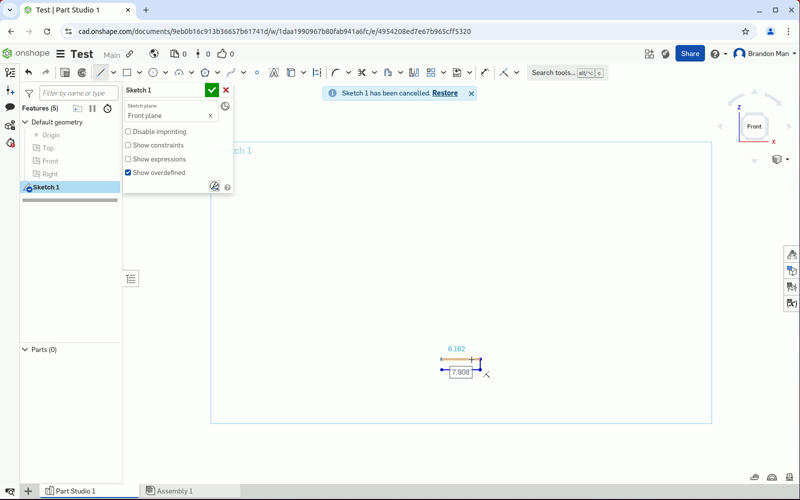
mouse_move(441, 369)
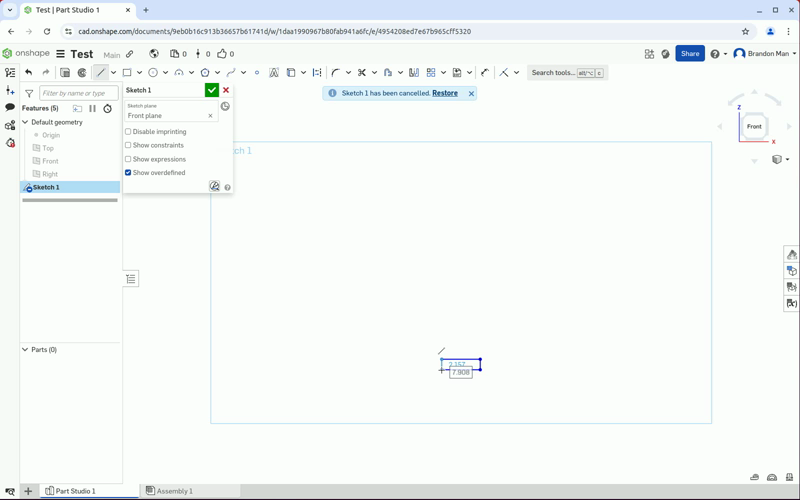
key_up(shift)
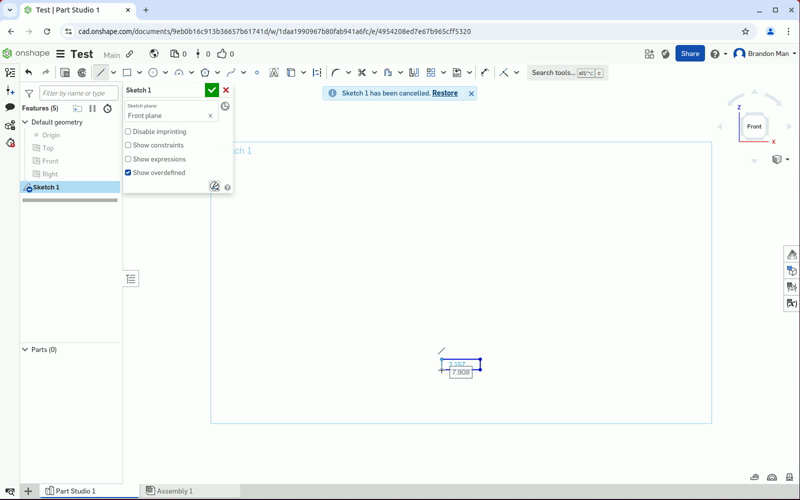
click(441, 369)
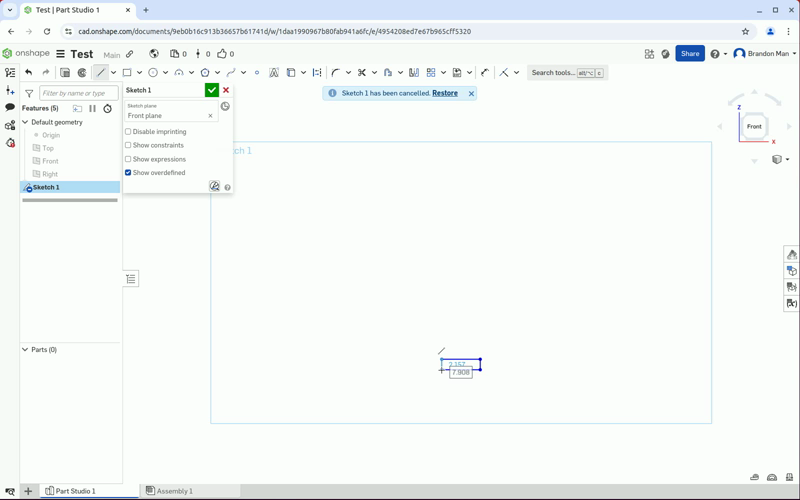
key(esc)
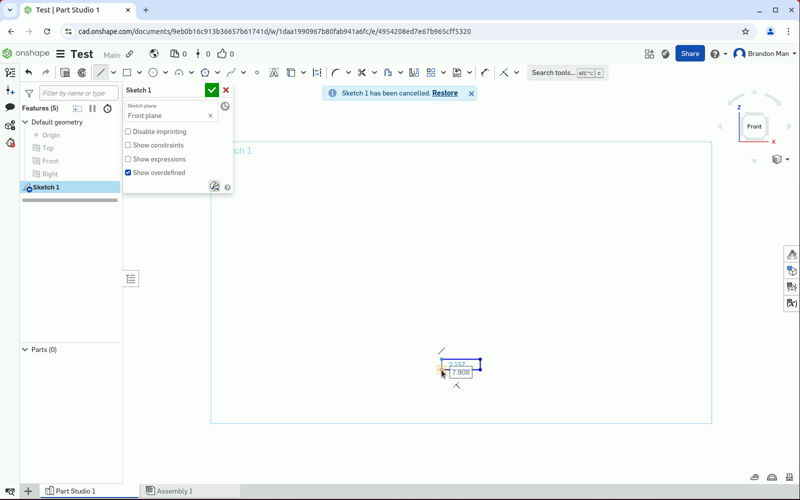
mouse_move(460, 362)
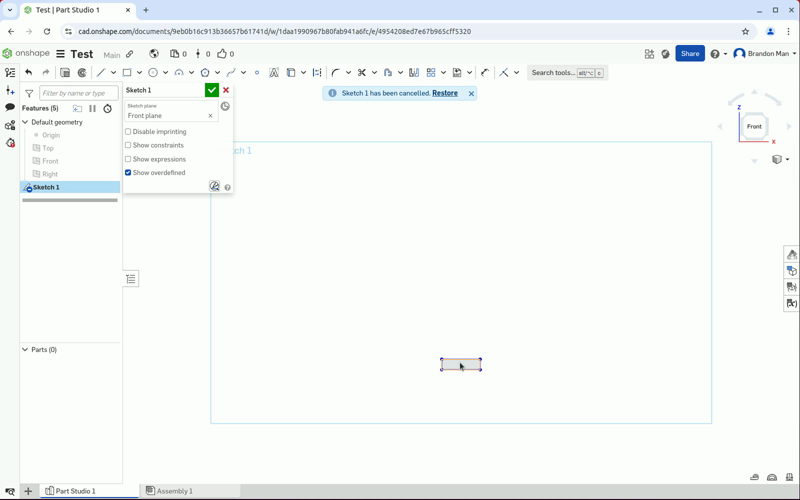
scroll(6)
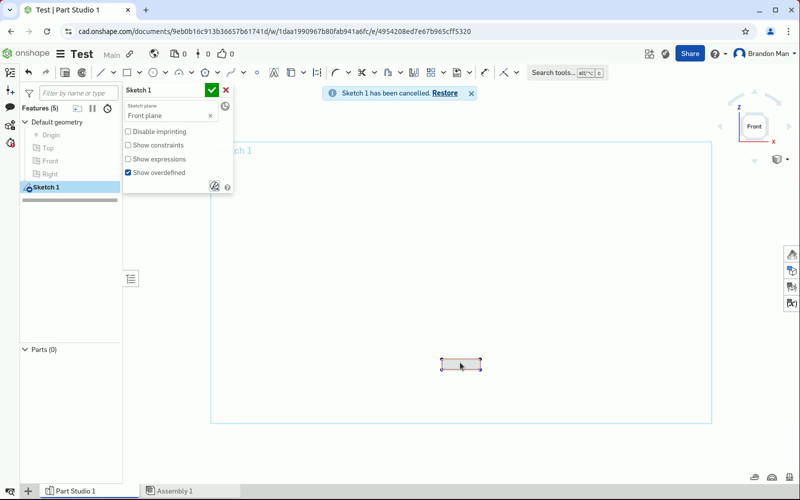
scroll(6)
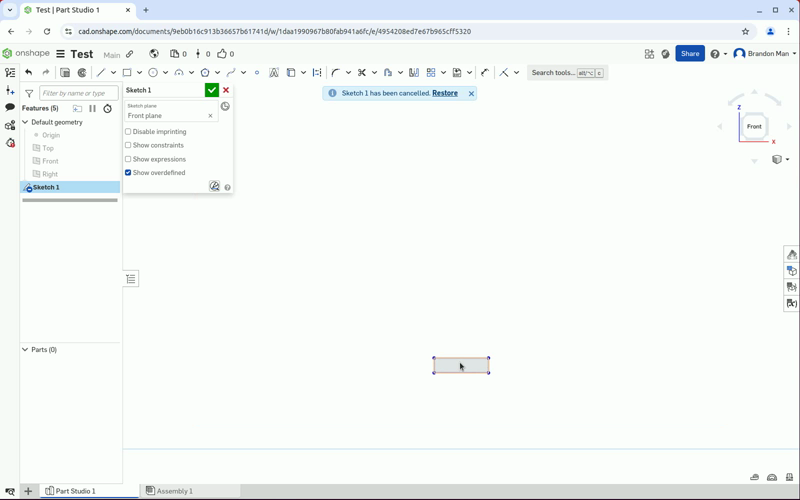
scroll(6)
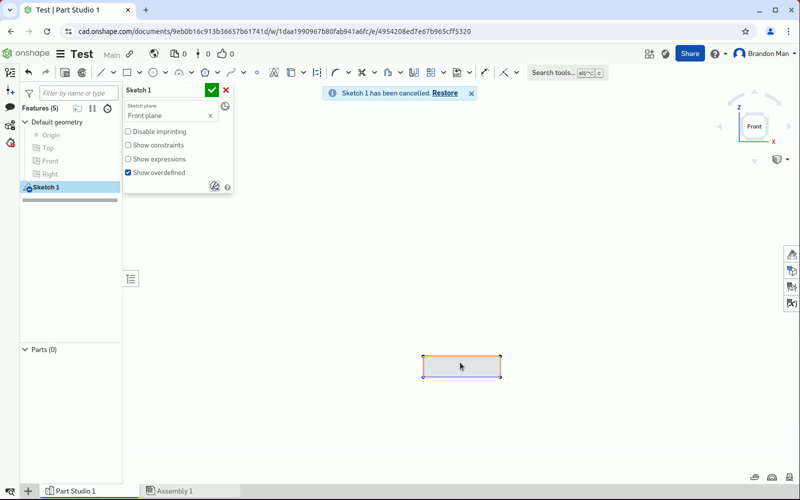
scroll(6)
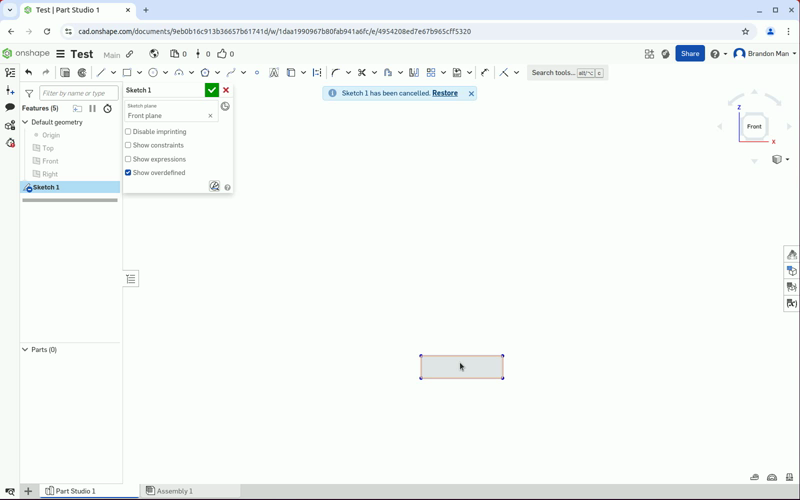
scroll(6)
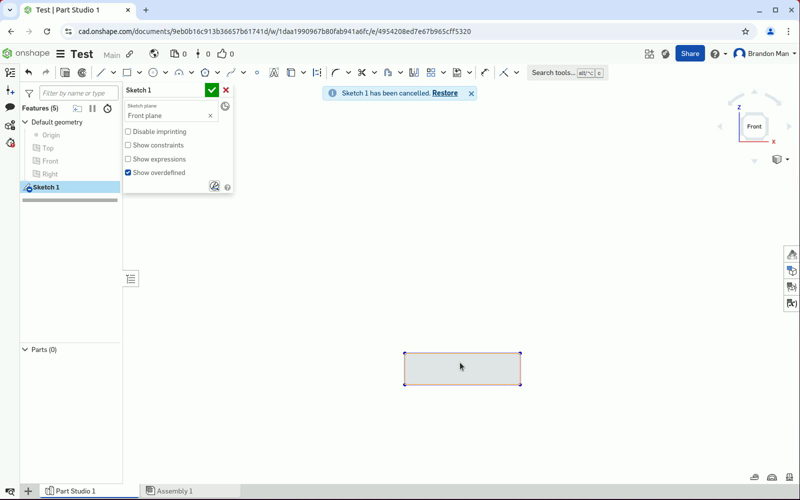
scroll(6)
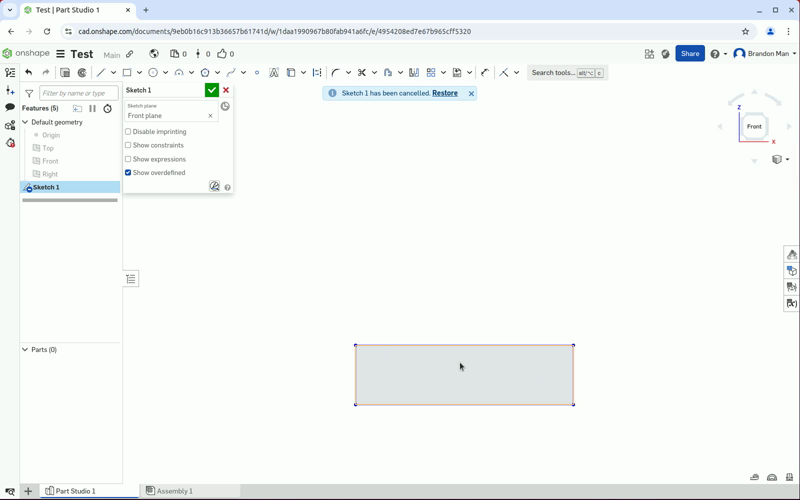
scroll(6)
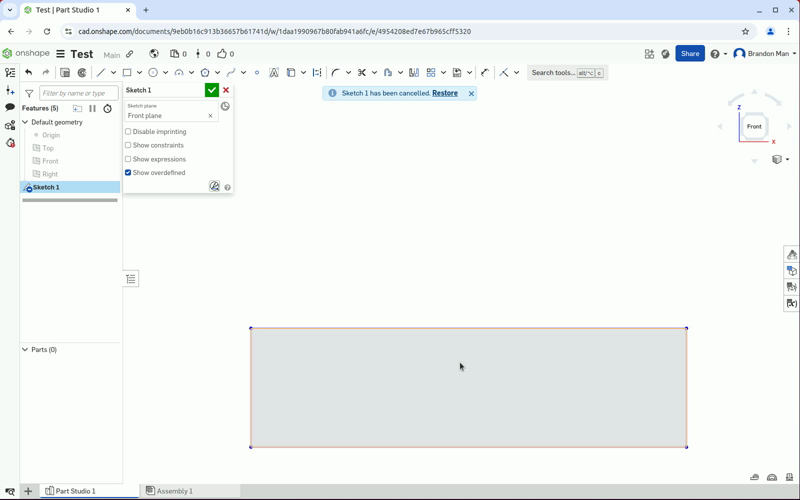
click(460, 362)
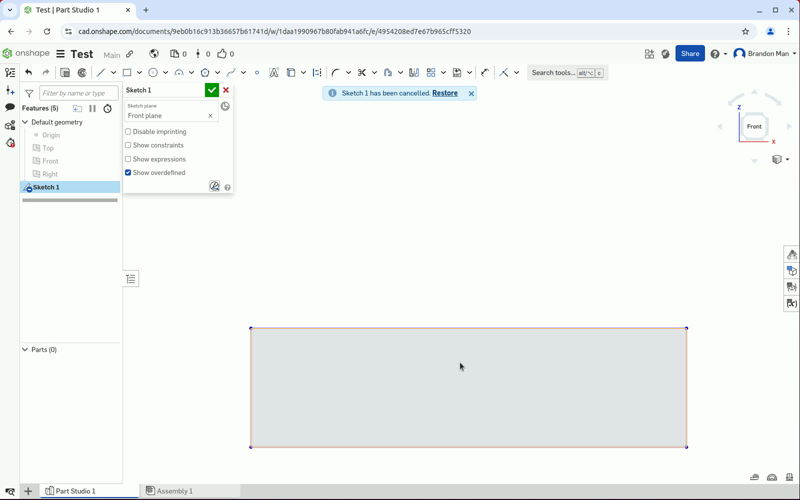
scroll(-6)
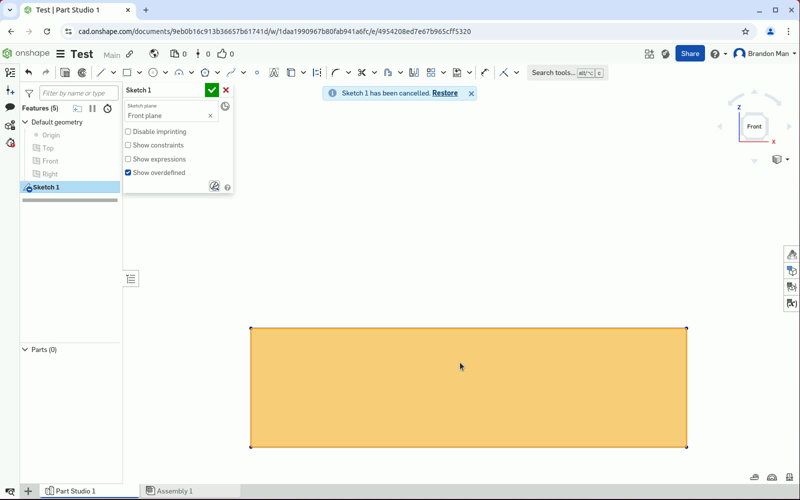
scroll(-6)
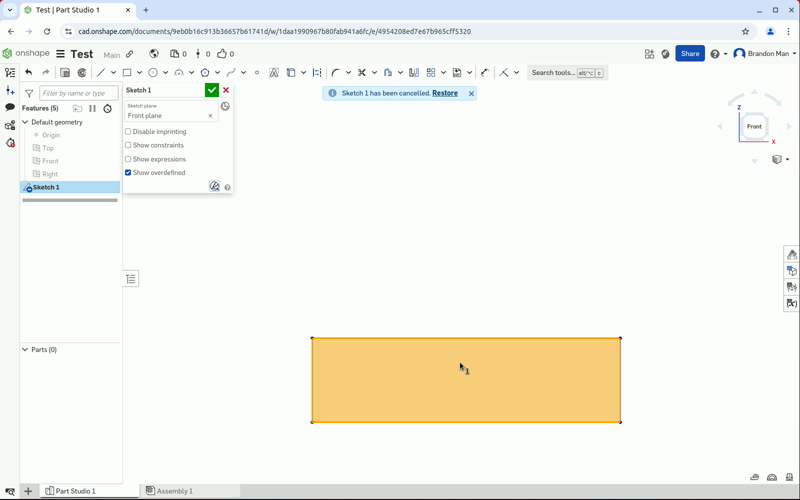
scroll(-6)
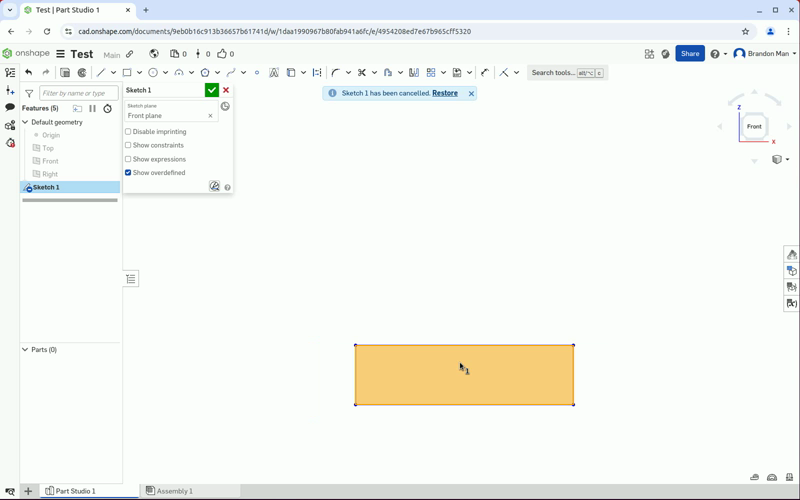
scroll(-6)
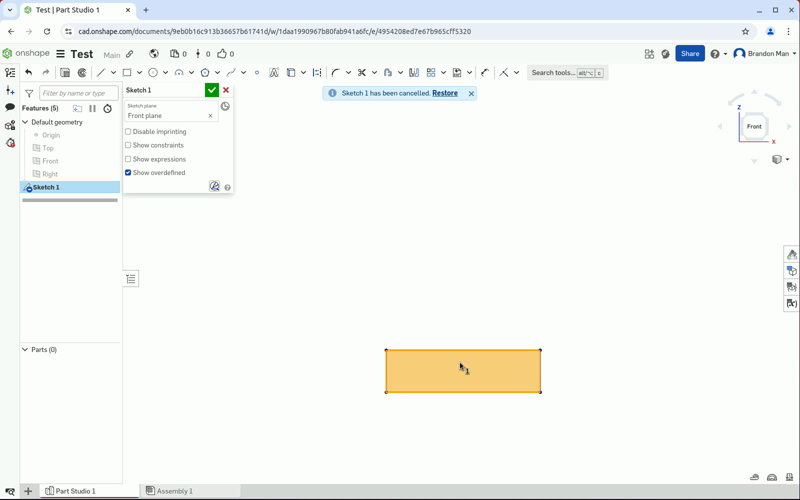
scroll(-6)
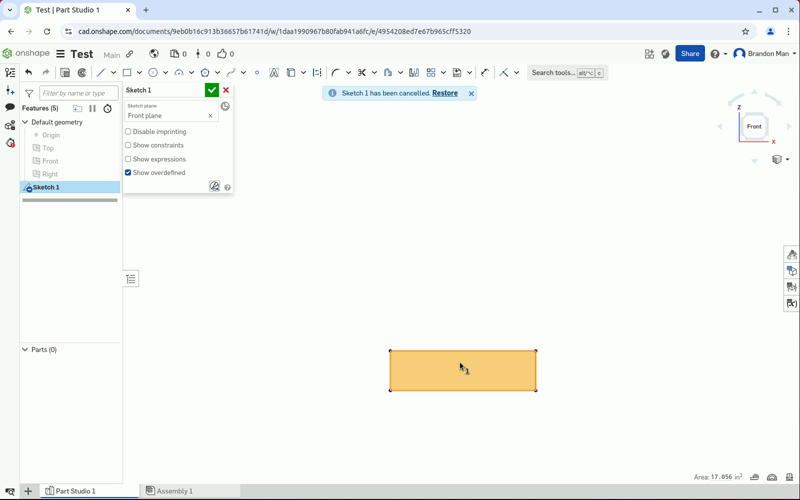
scroll(-6)
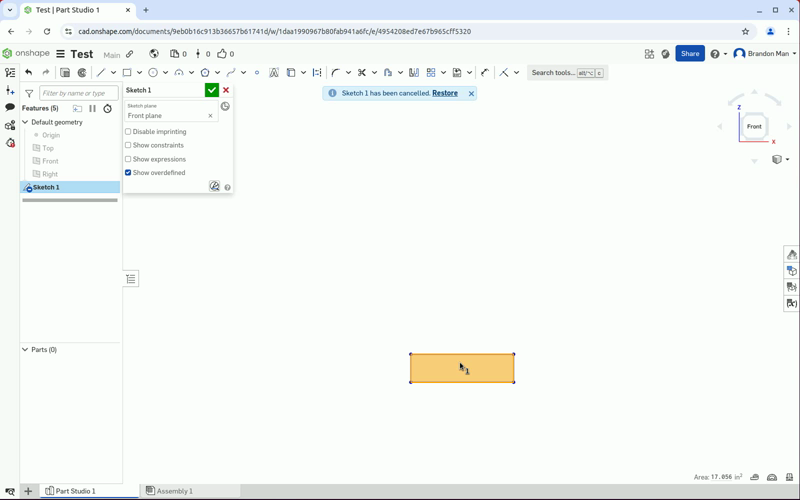
scroll(-6)
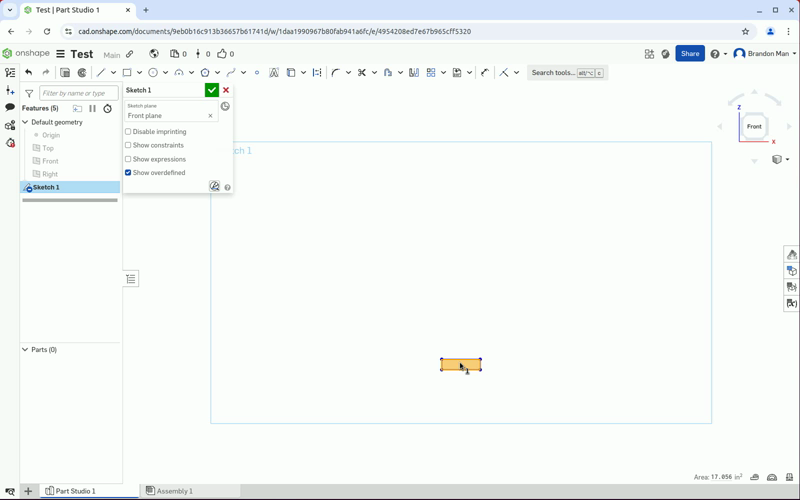
mouse_move(73, 352)
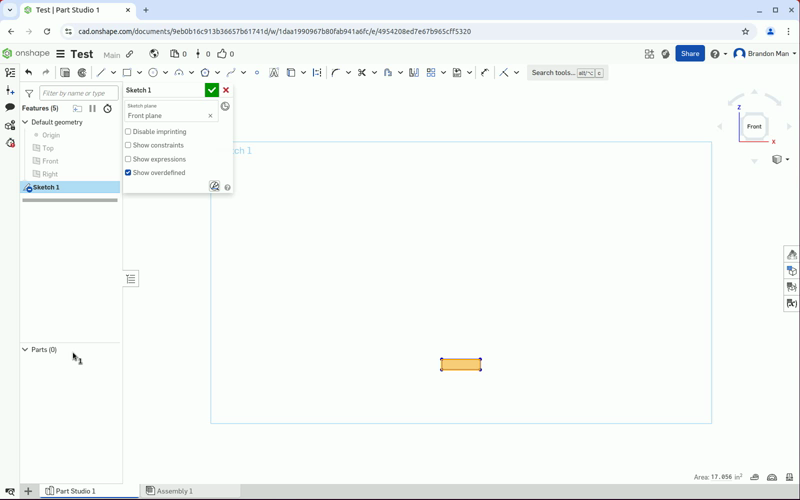
key(shift+y)
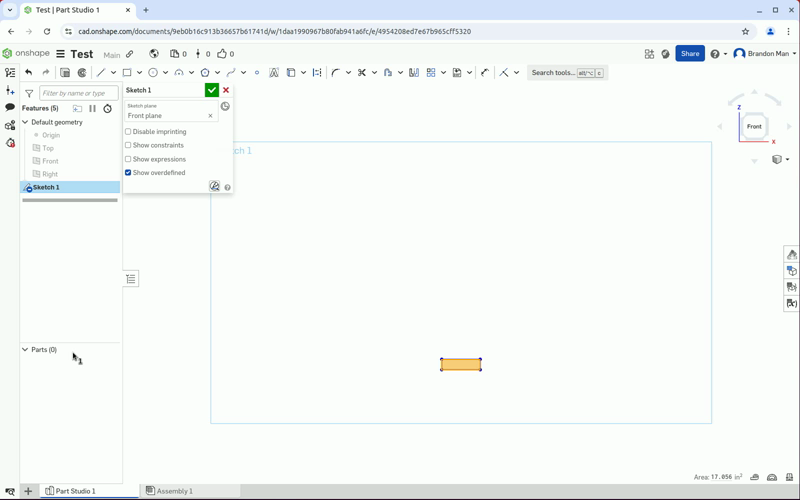
key(shift+e)
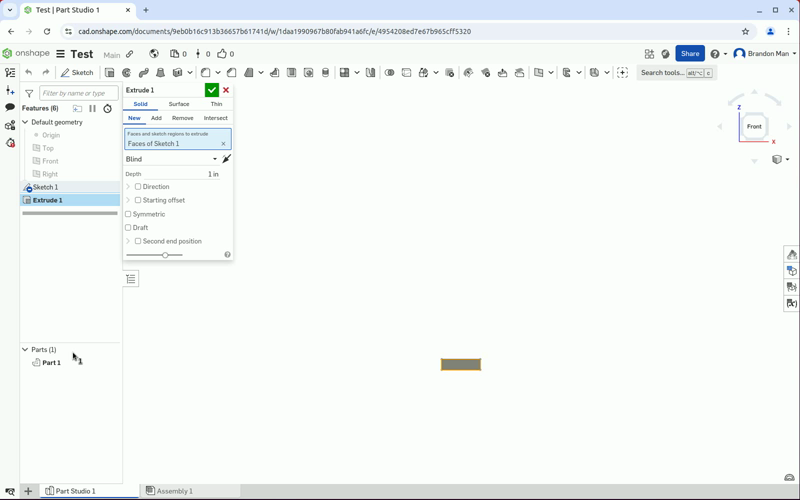
mouse_move(143, 106)
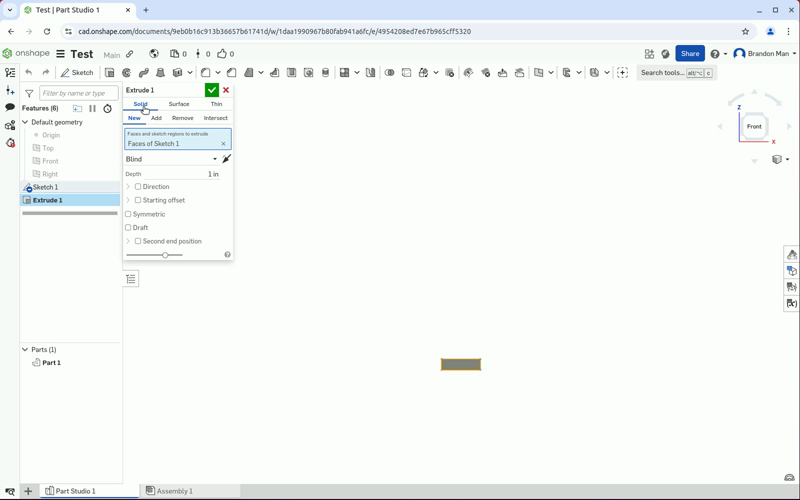
click(143, 106)
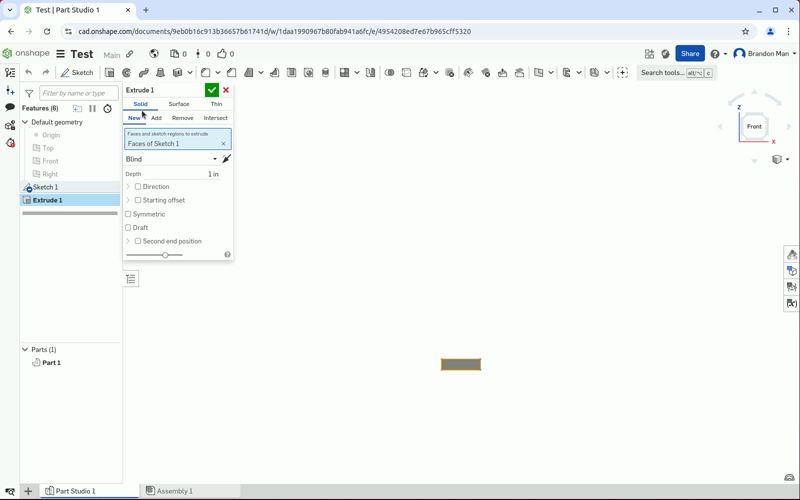
mouse_move(137, 120)
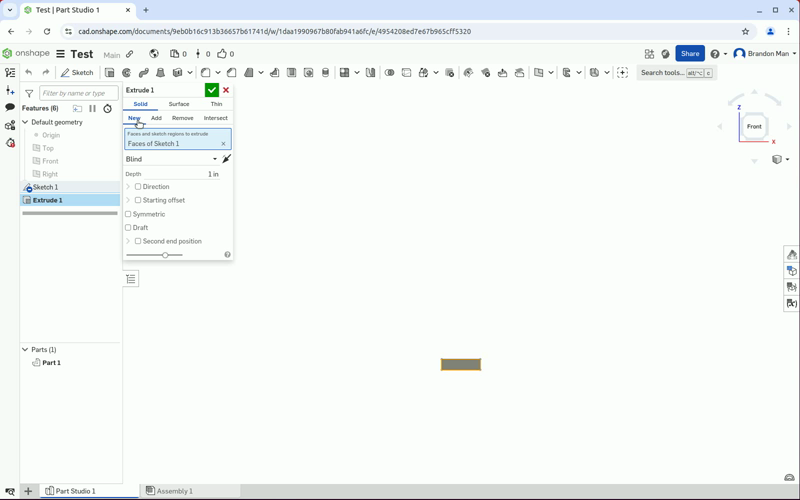
click(137, 120)
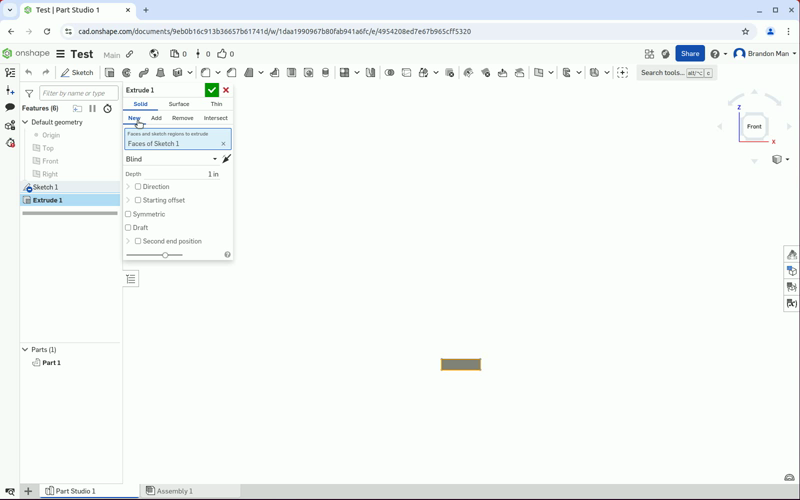
key(tab, 4)
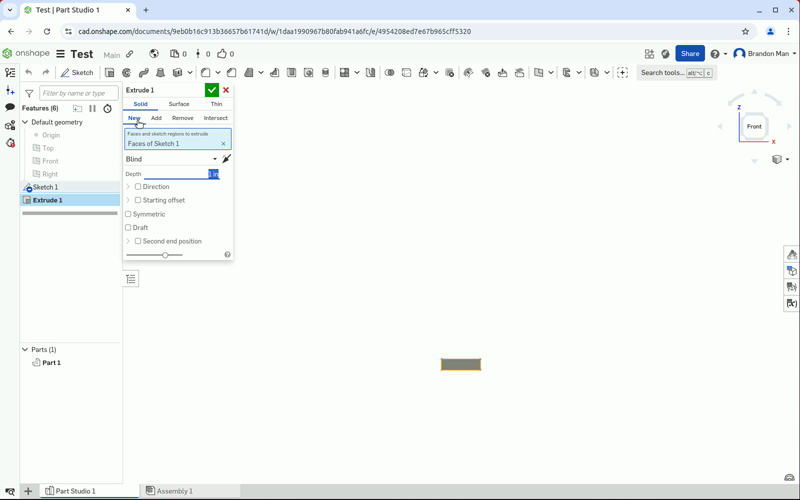
text(-1.685)
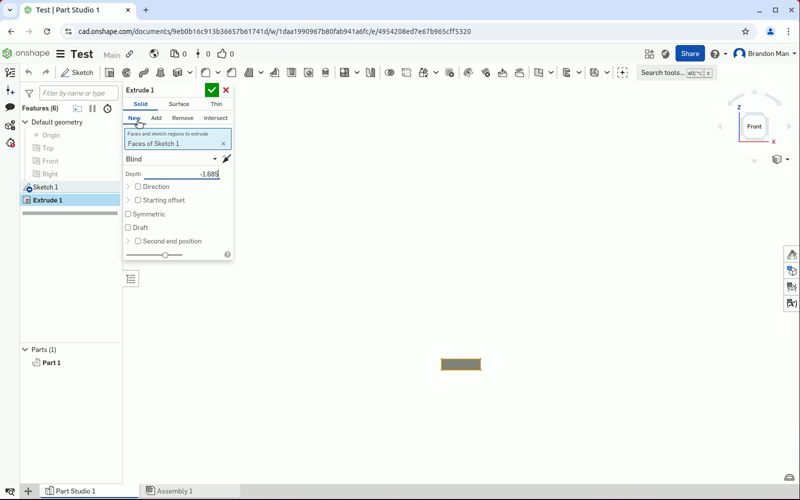
key(enter)
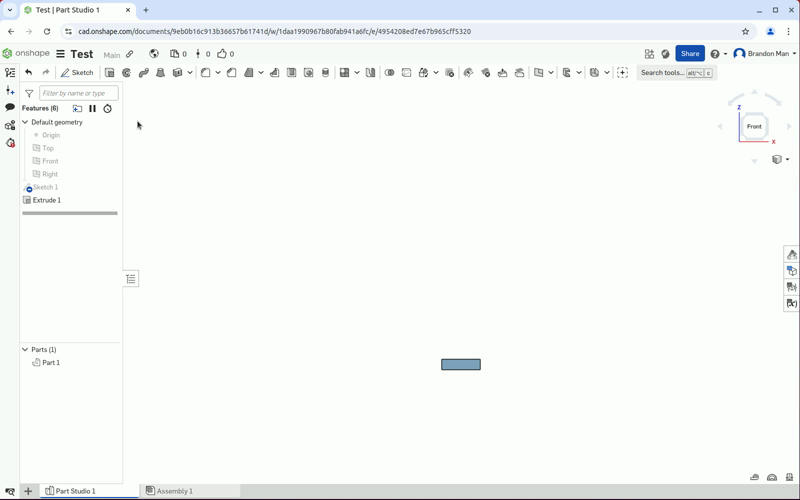
key(shift+h)
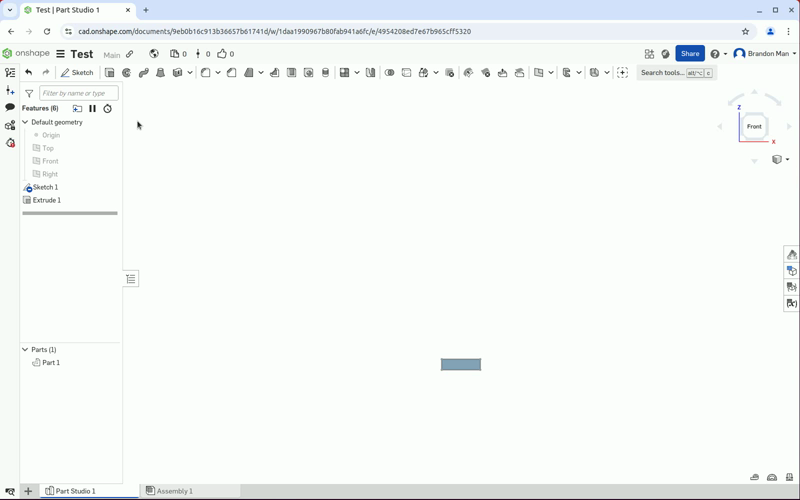
key(shift+h)
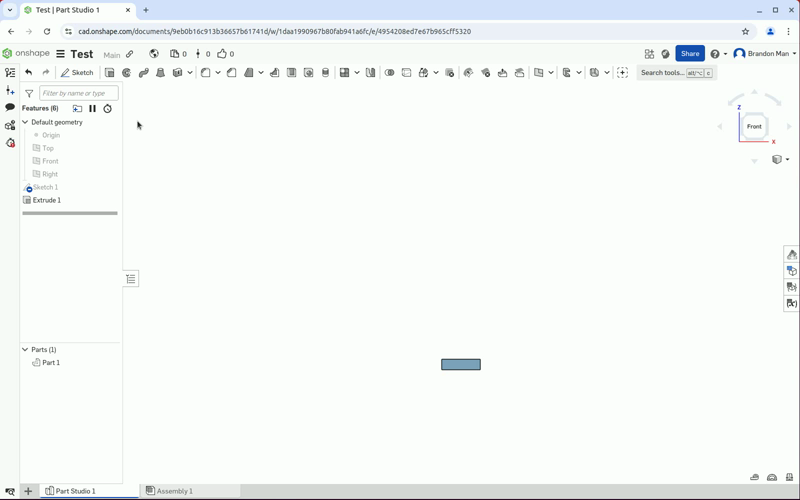
mouse_move(73, 189)
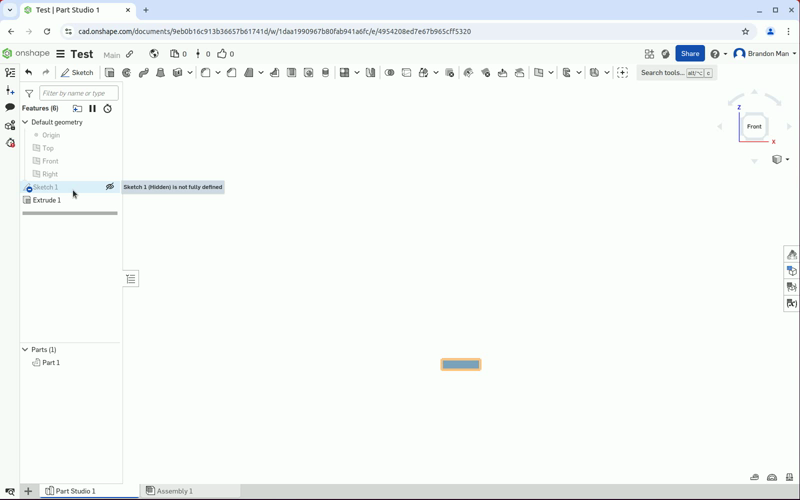
click(73, 189)
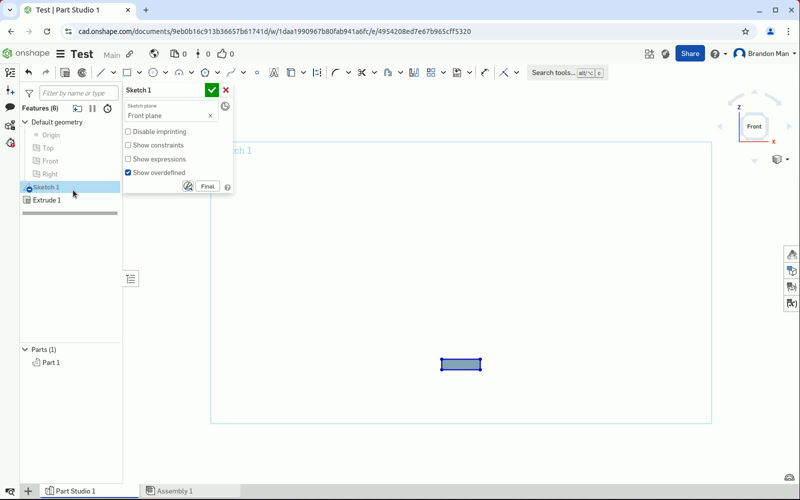
mouse_move(229, 92)
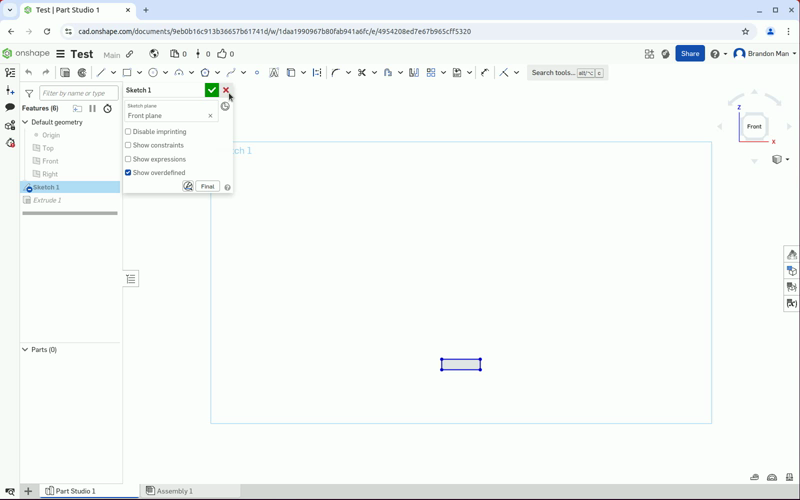
click(229, 92)
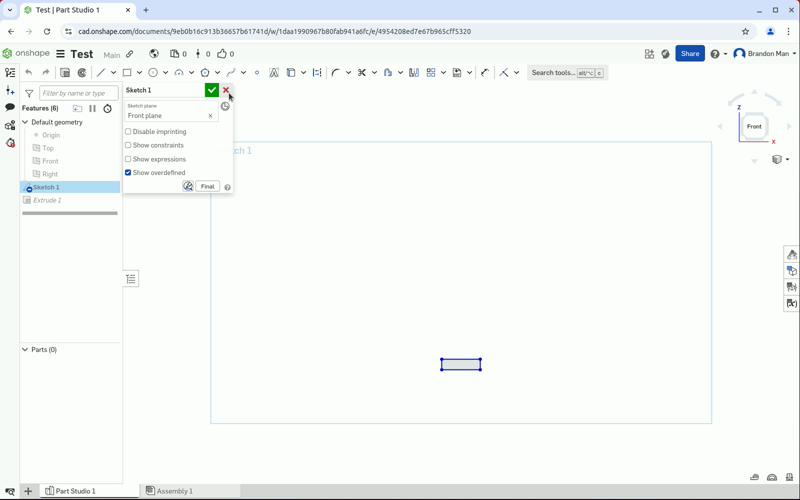
key(shift+s)
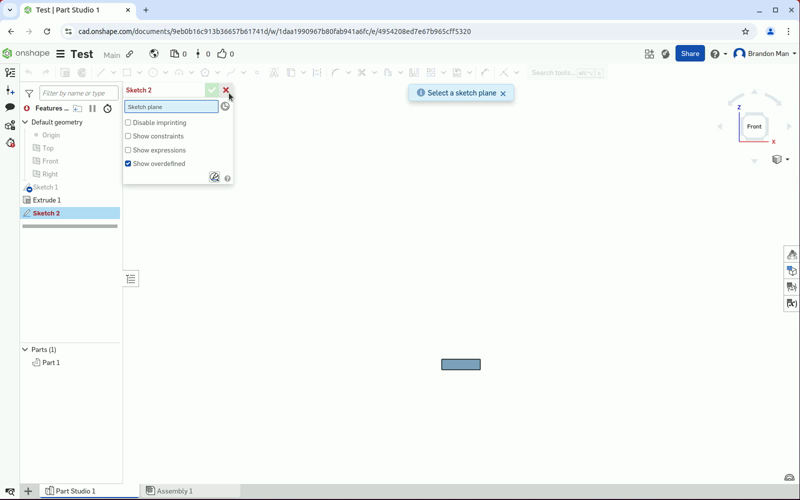
mouse_move(73, 163)
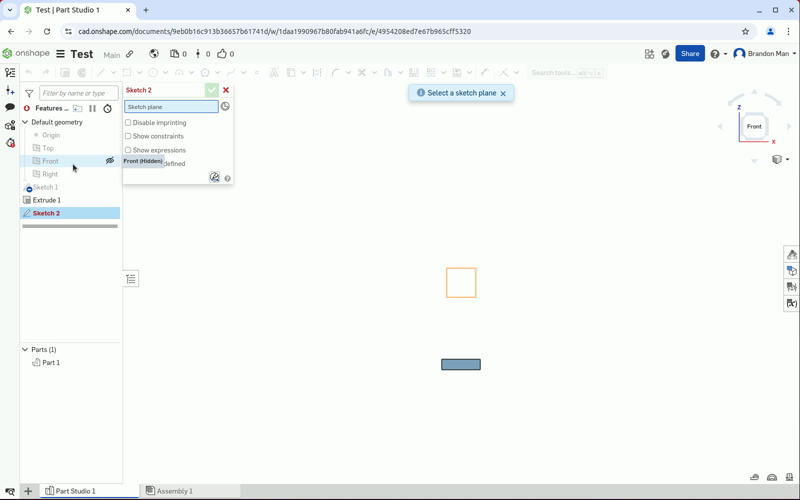
click(73, 163)
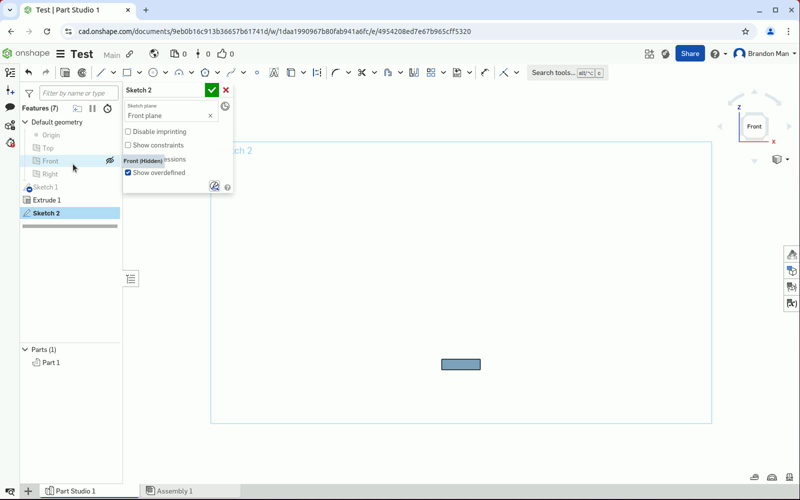
mouse_move(73, 352)
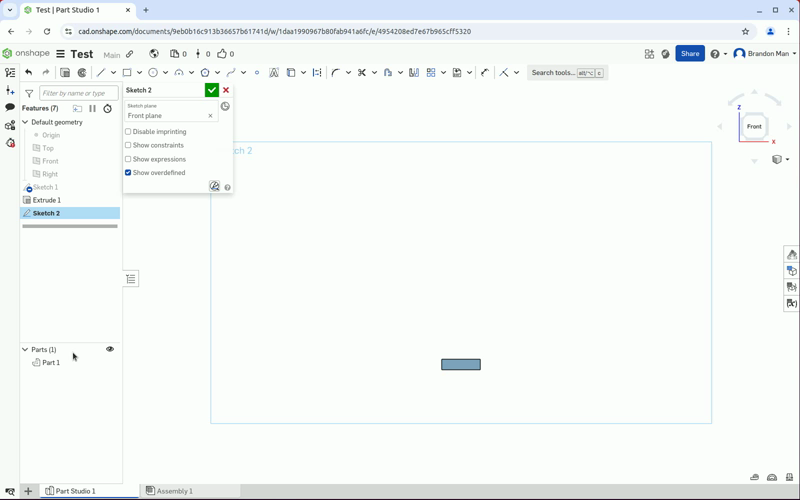
key(y)
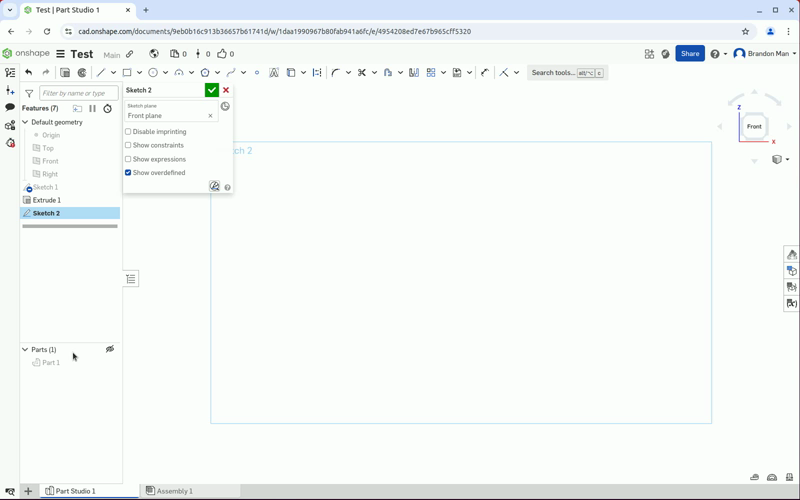
key(l)
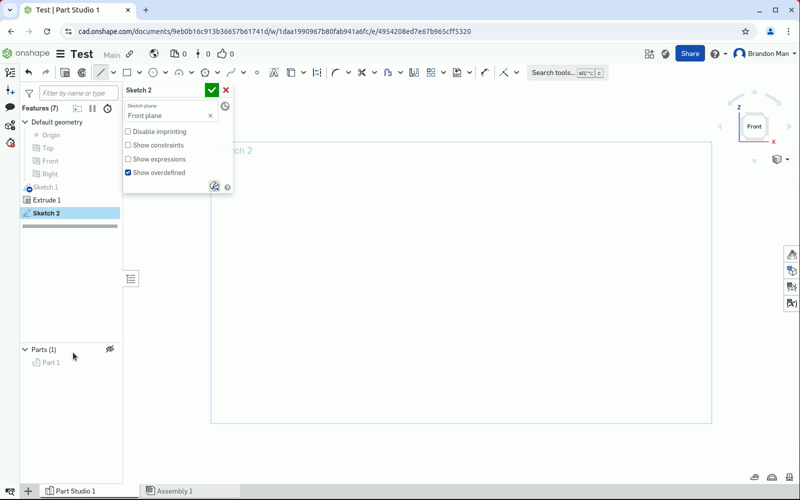
key_down(shift)
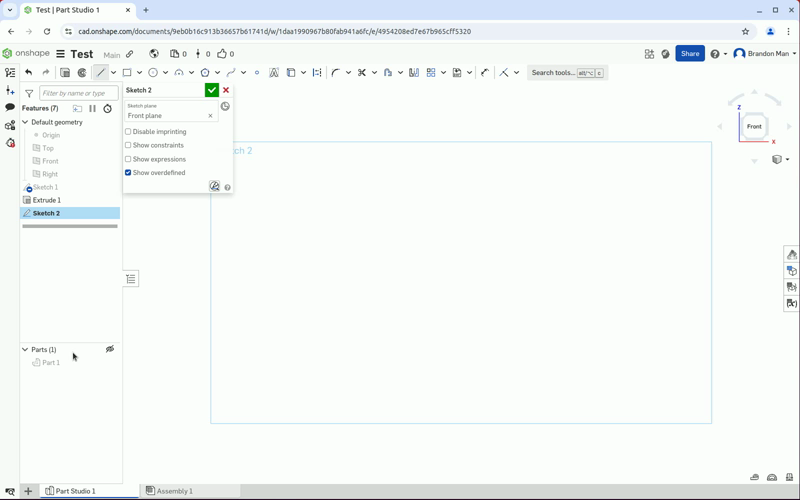
mouse_move(441, 376)
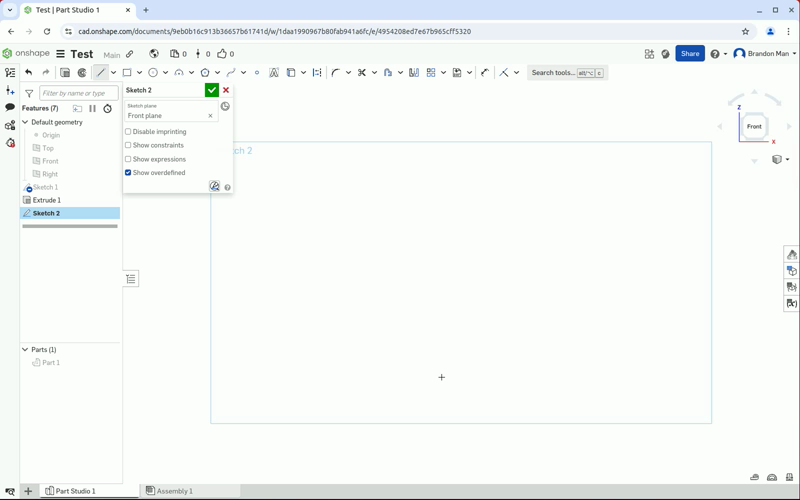
click(441, 376)
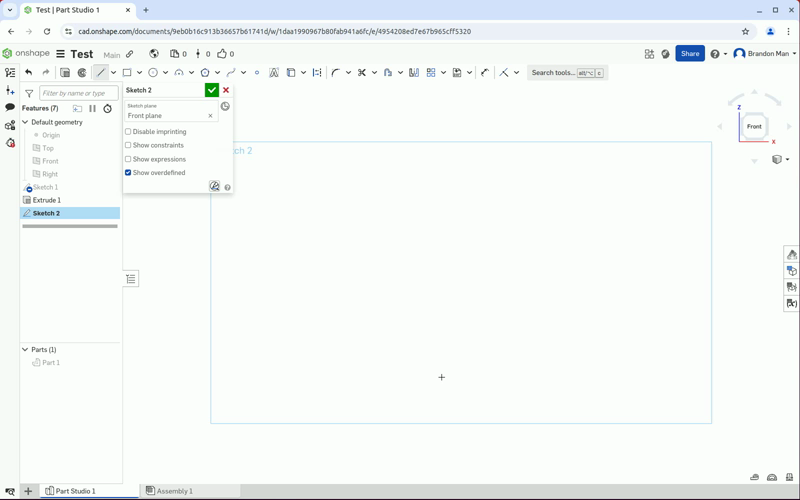
key_up(shift)
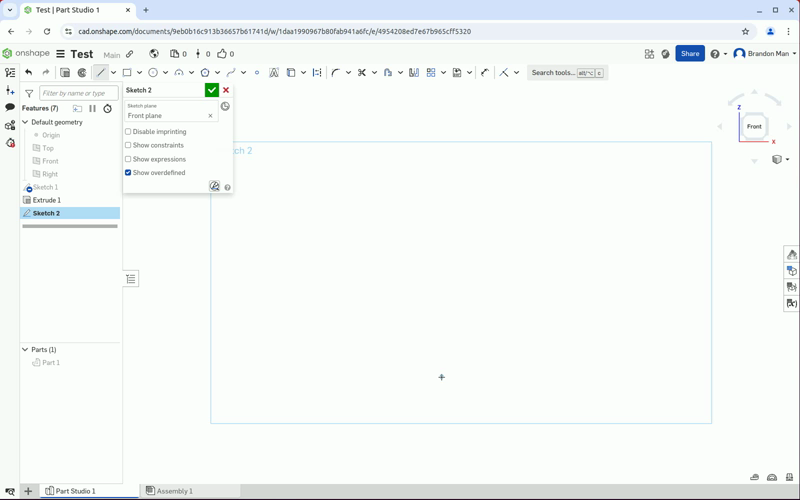
key_down(shift)
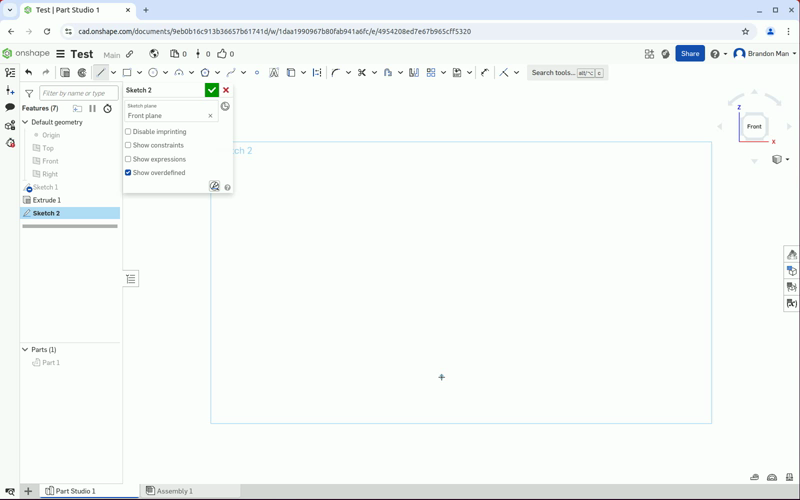
mouse_move(471, 376)
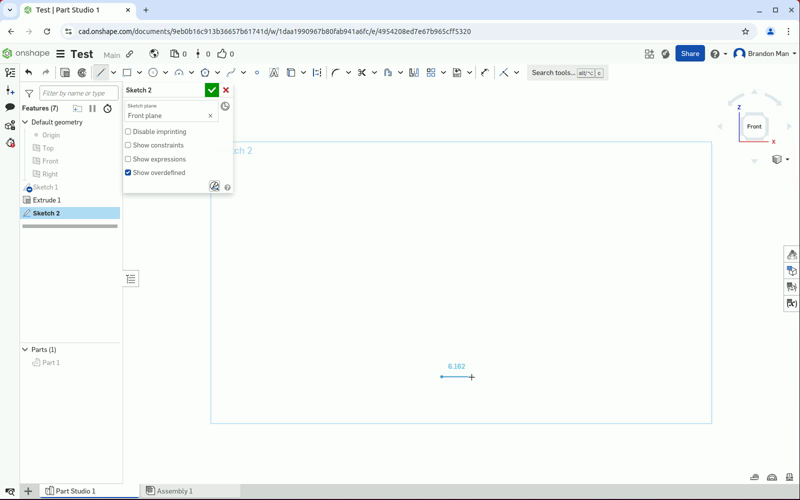
mouse_move(480, 376)
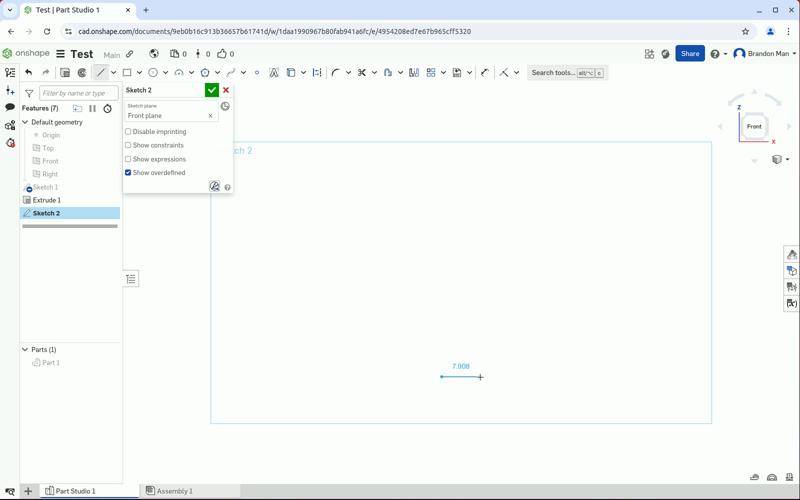
click(480, 376)
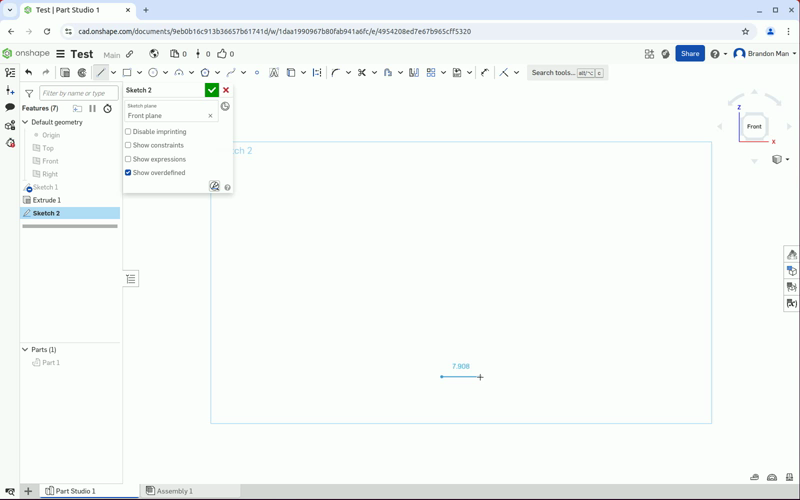
key_up(shift)
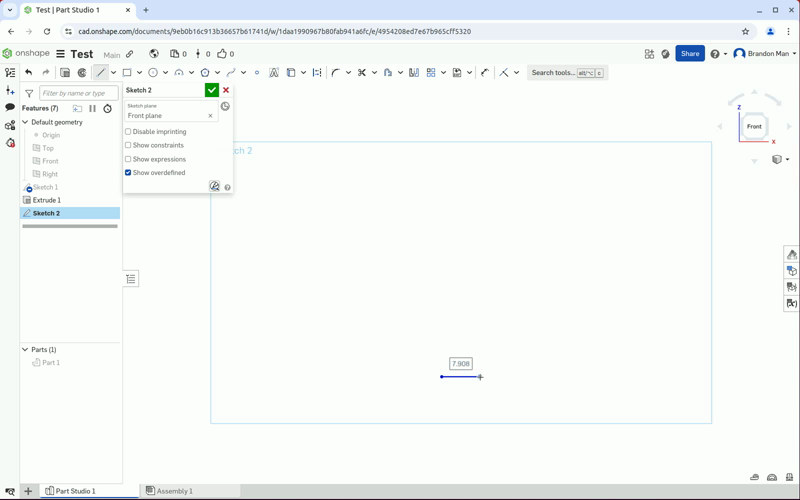
key_down(shift)
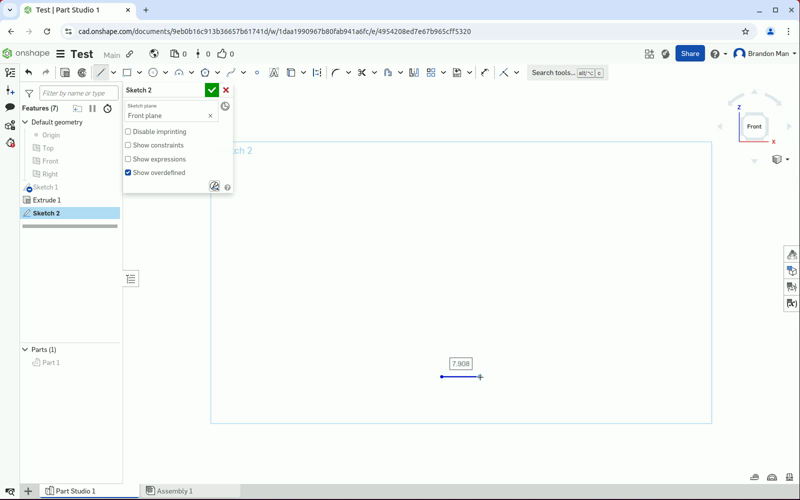
mouse_move(510, 376)
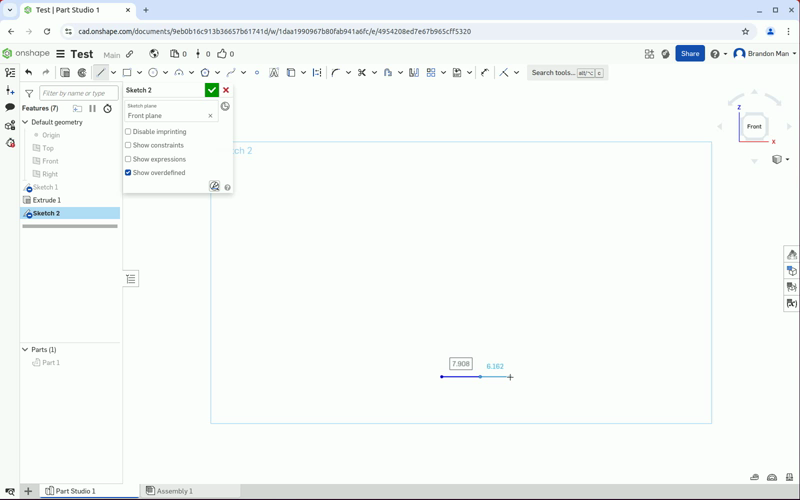
mouse_move(480, 369)
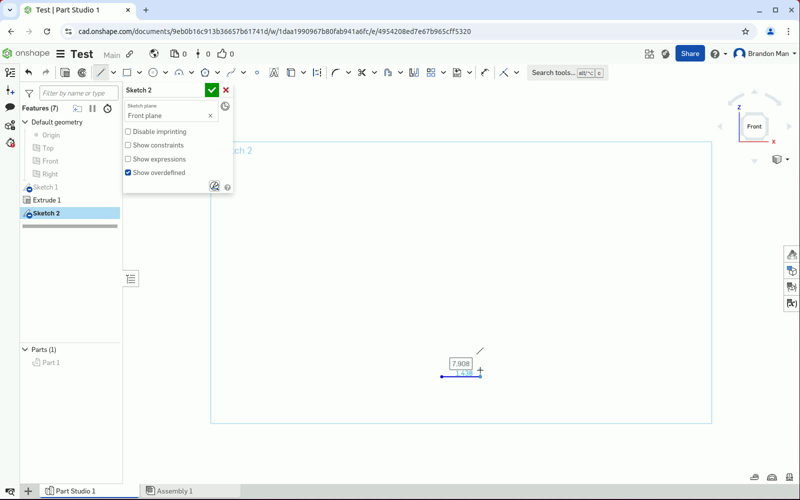
scroll(6)
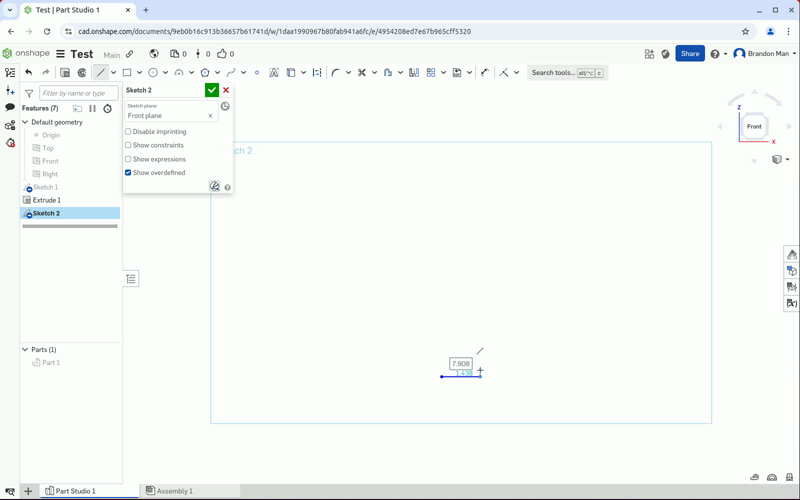
scroll(6)
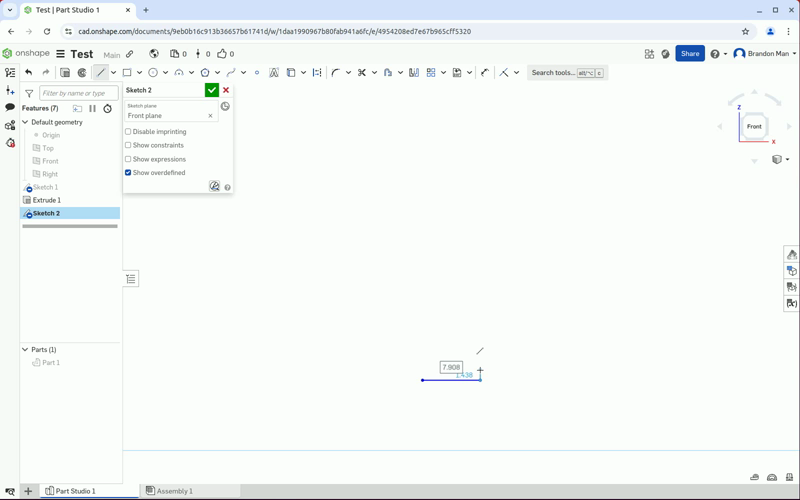
scroll(6)
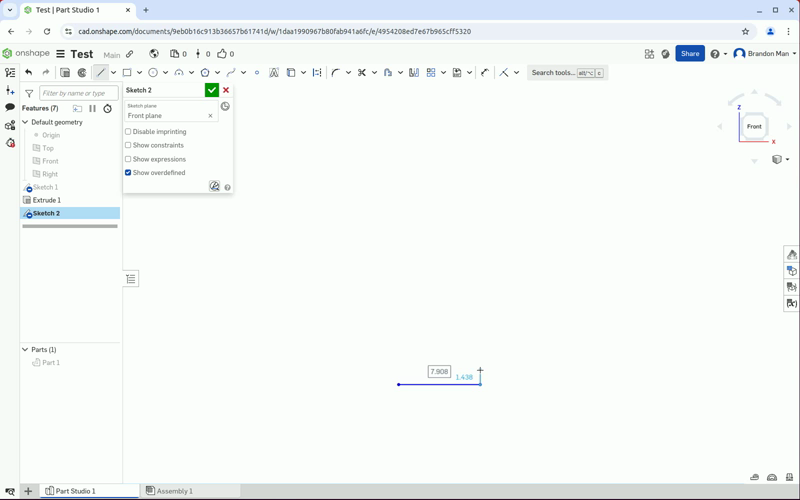
scroll(6)
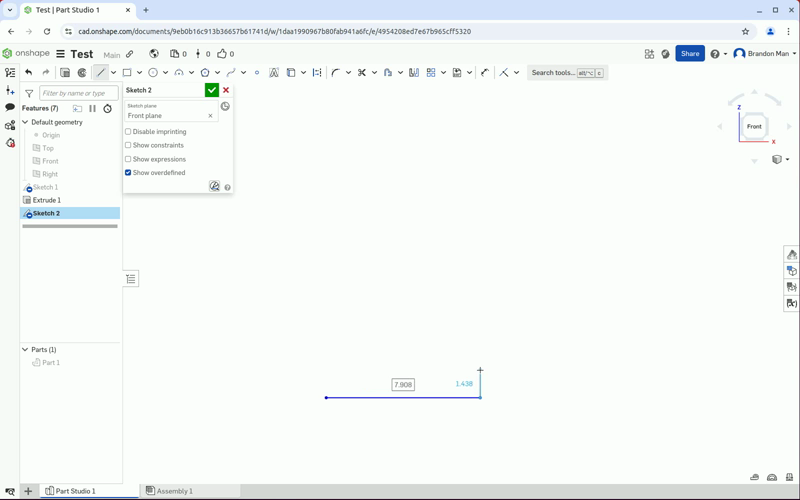
scroll(6)
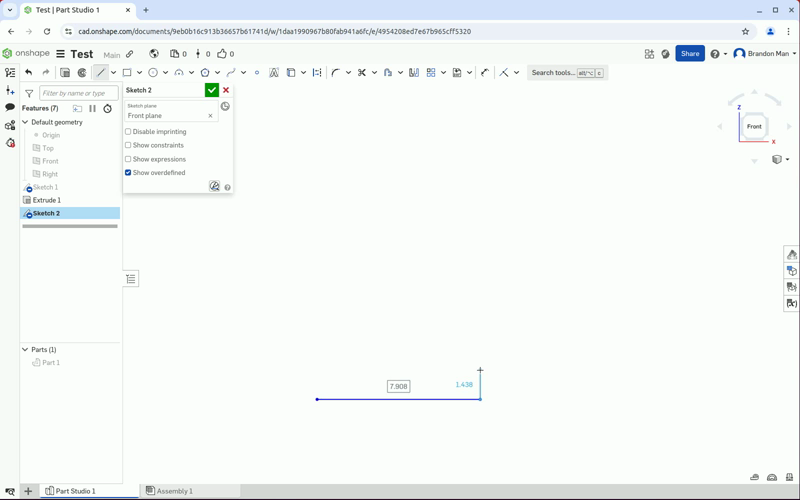
scroll(6)
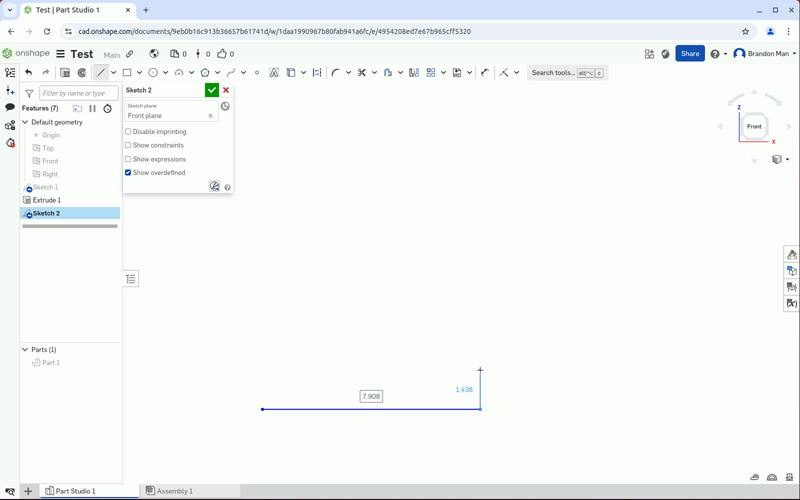
scroll(6)
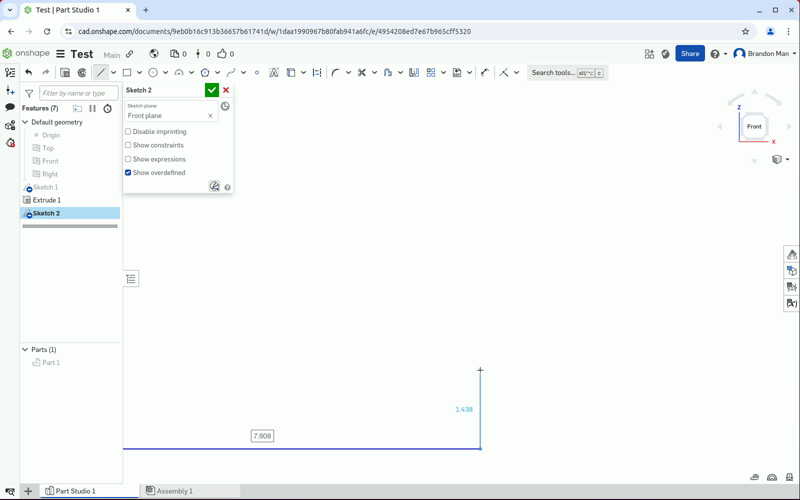
click(480, 369)
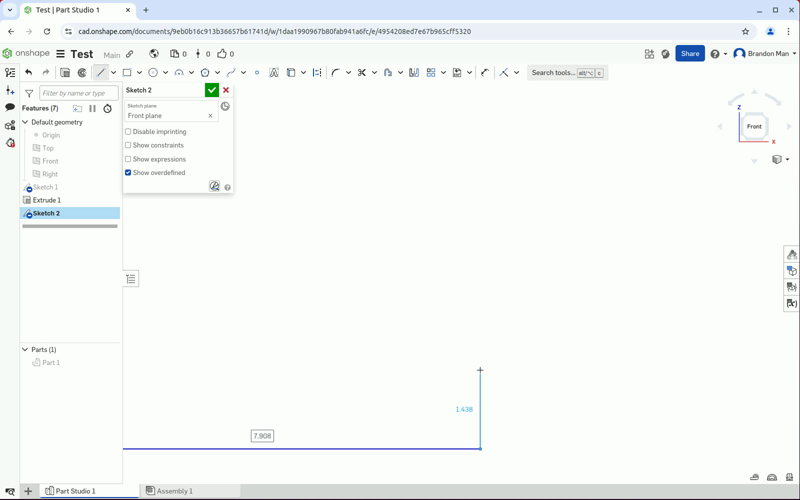
scroll(-6)
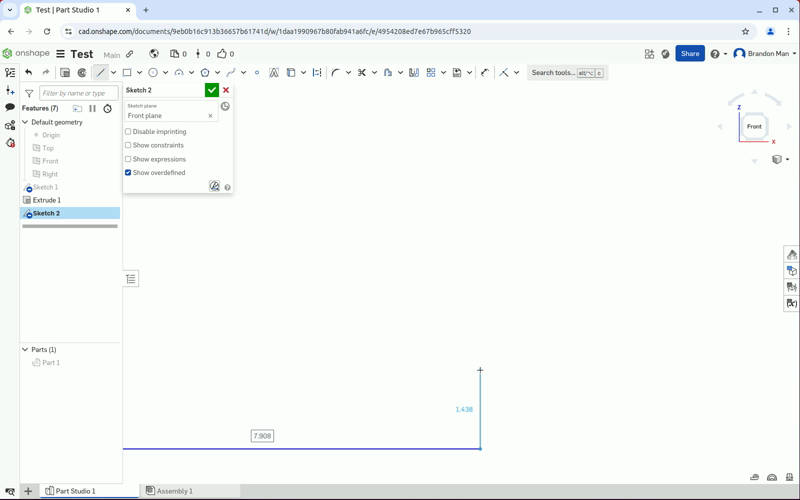
scroll(-6)
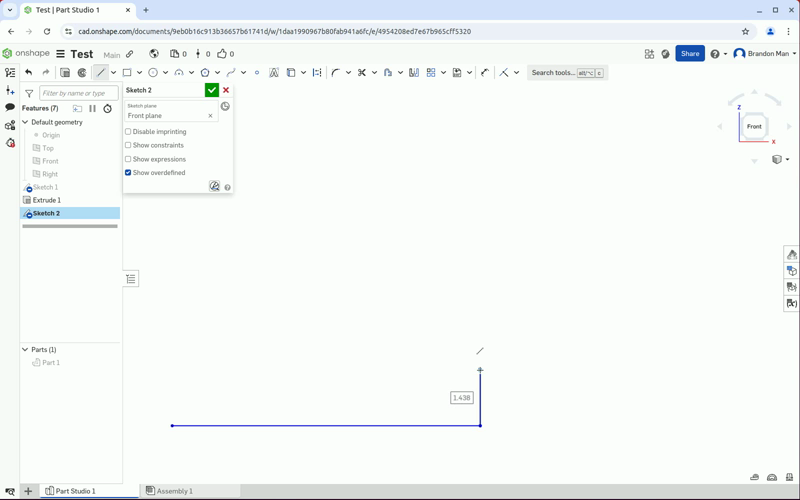
scroll(-6)
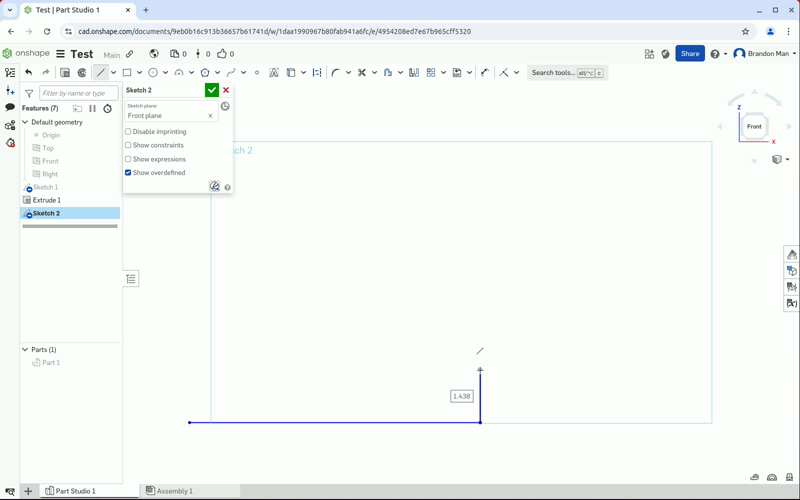
scroll(-6)
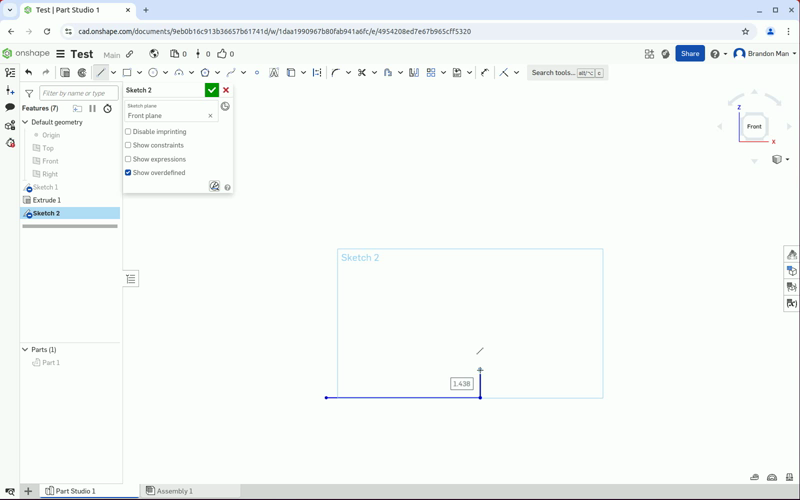
scroll(-6)
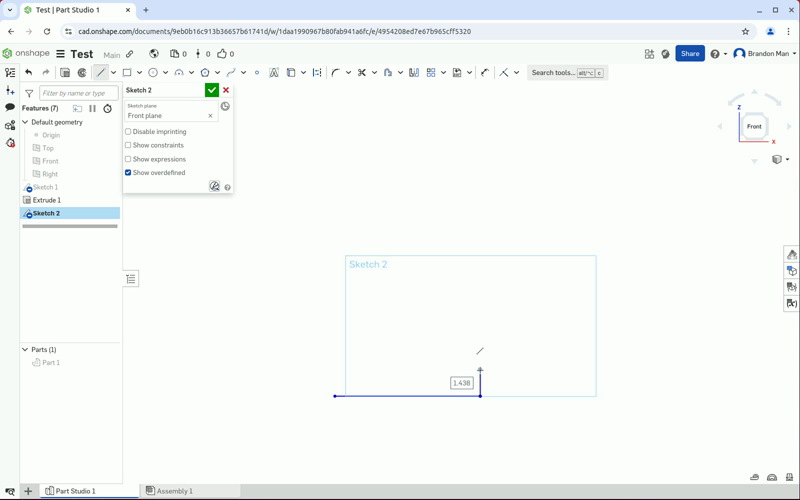
scroll(-6)
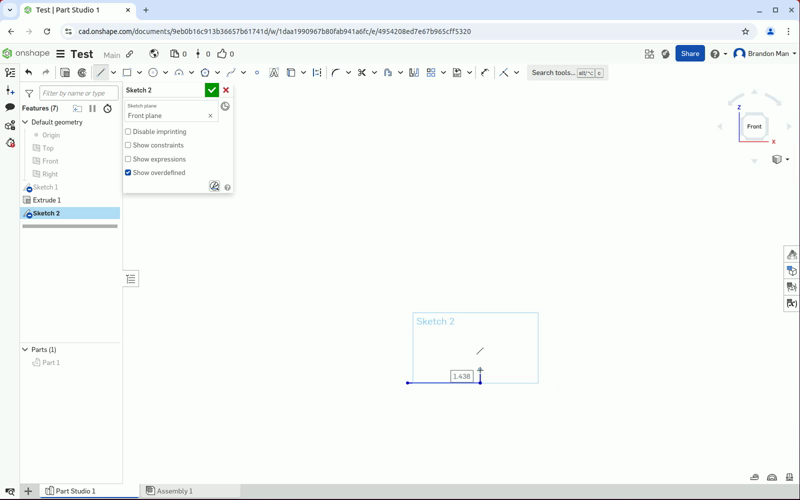
scroll(-6)
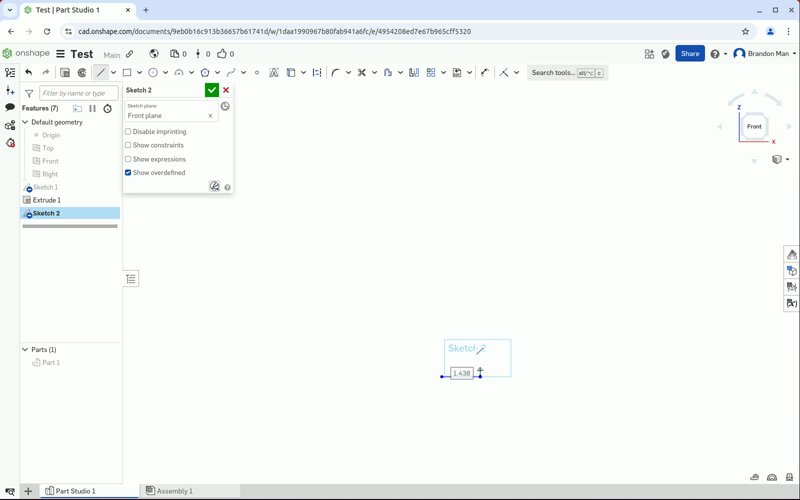
key_up(shift)
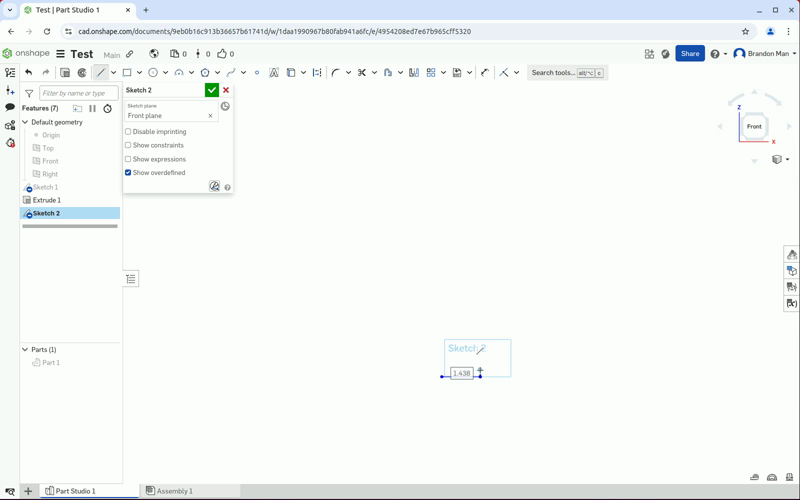
key_down(shift)
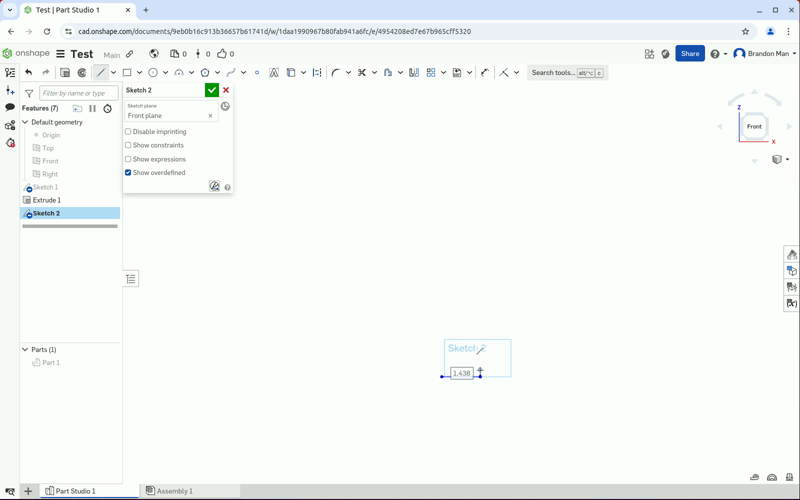
mouse_move(510, 369)
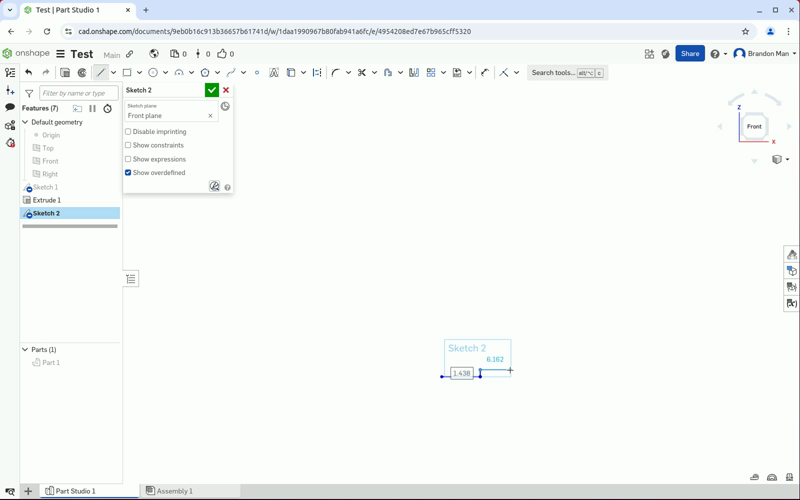
mouse_move(441, 369)
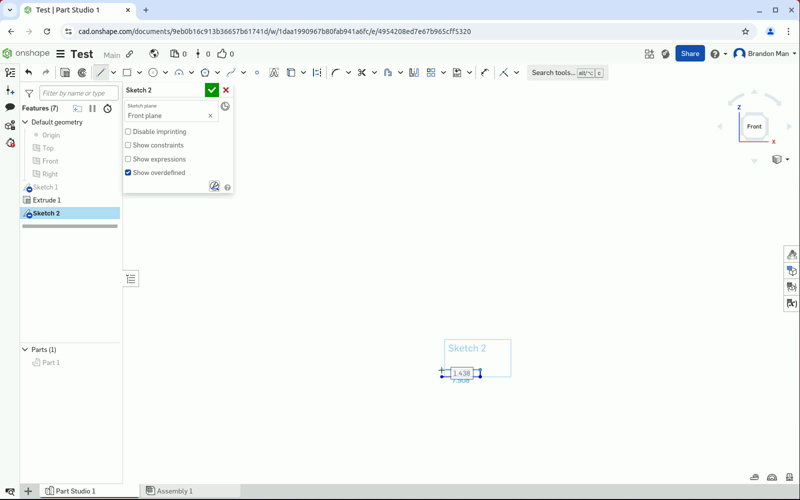
click(441, 369)
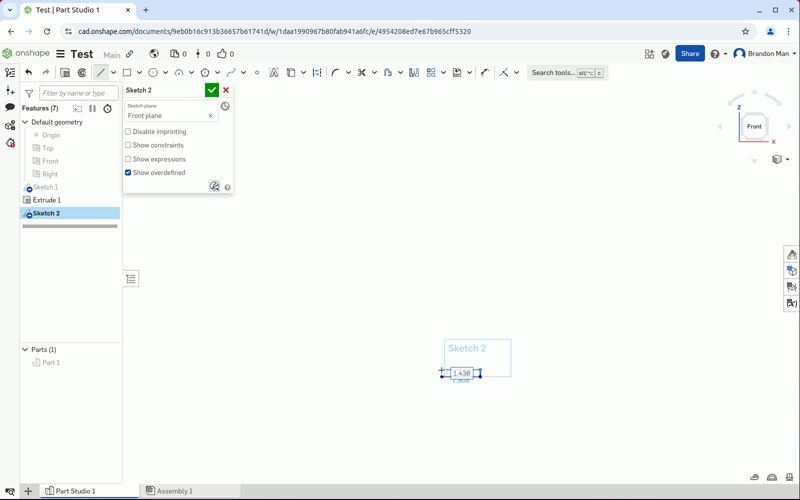
key_up(shift)
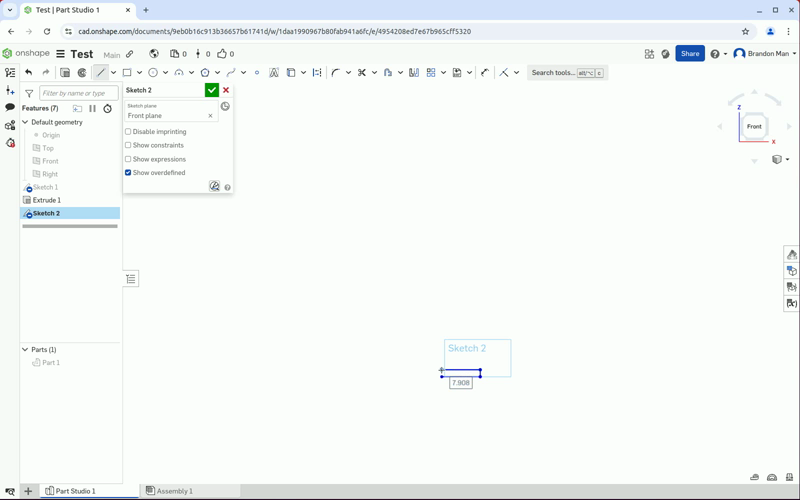
mouse_move(471, 369)
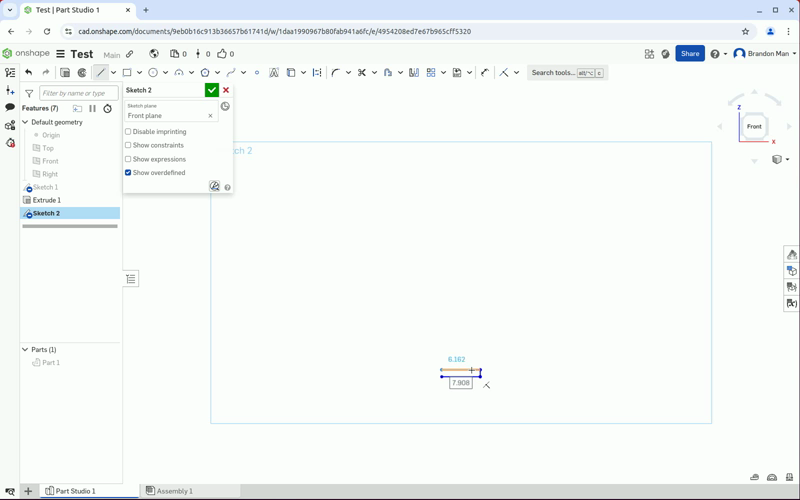
key_down(shift)
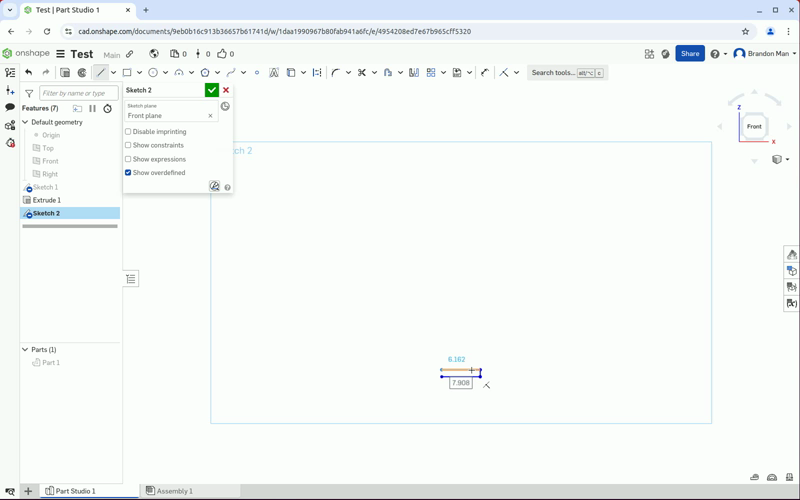
mouse_move(441, 376)
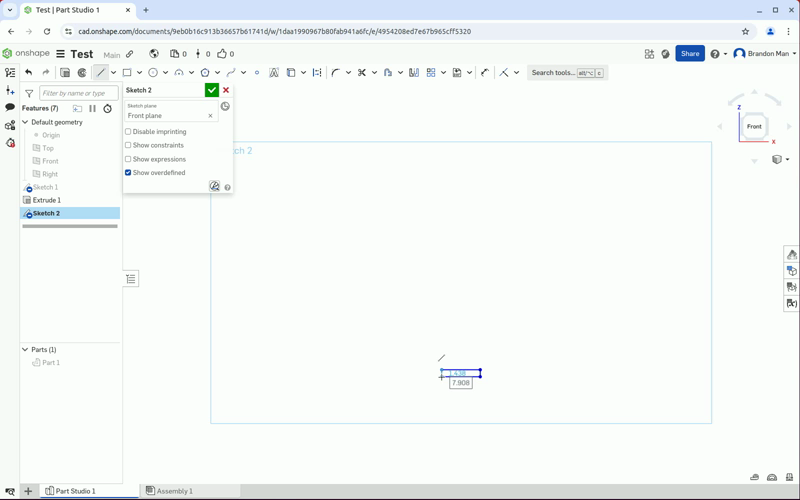
scroll(6)
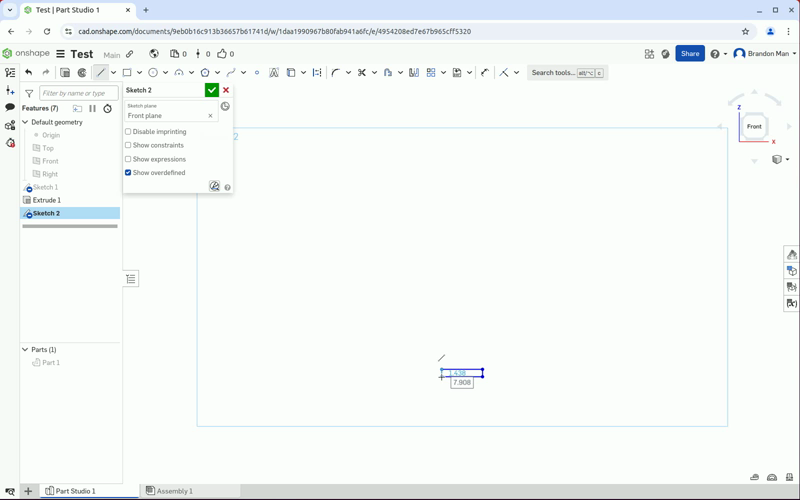
scroll(6)
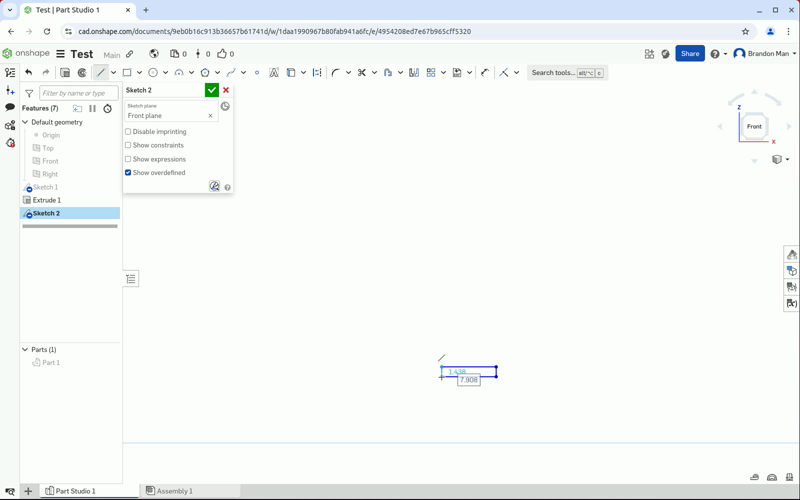
scroll(6)
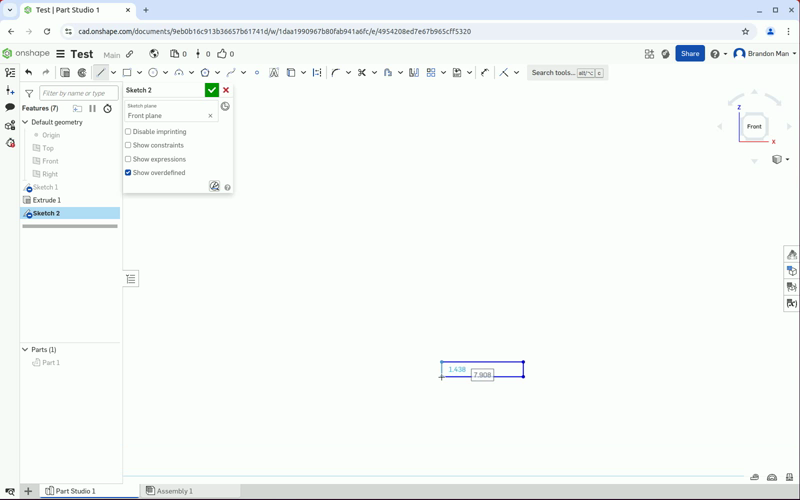
scroll(6)
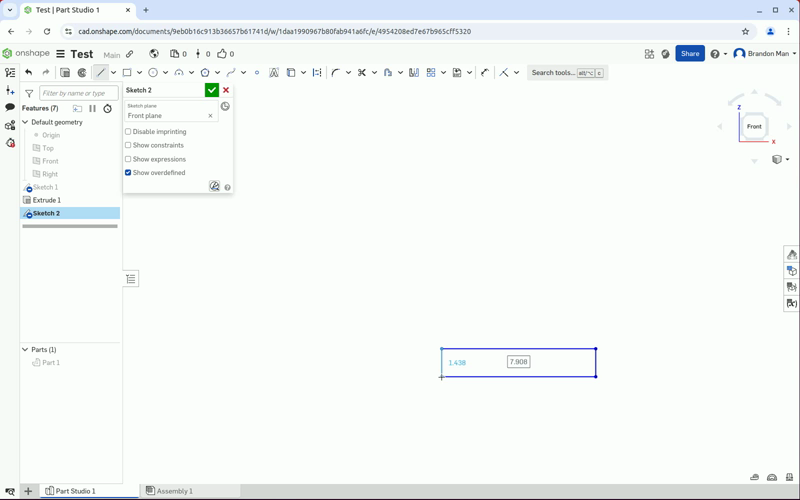
scroll(6)
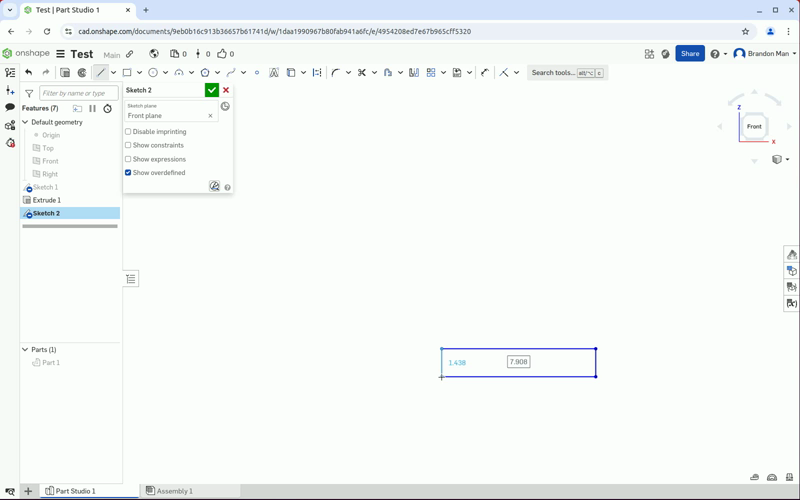
scroll(6)
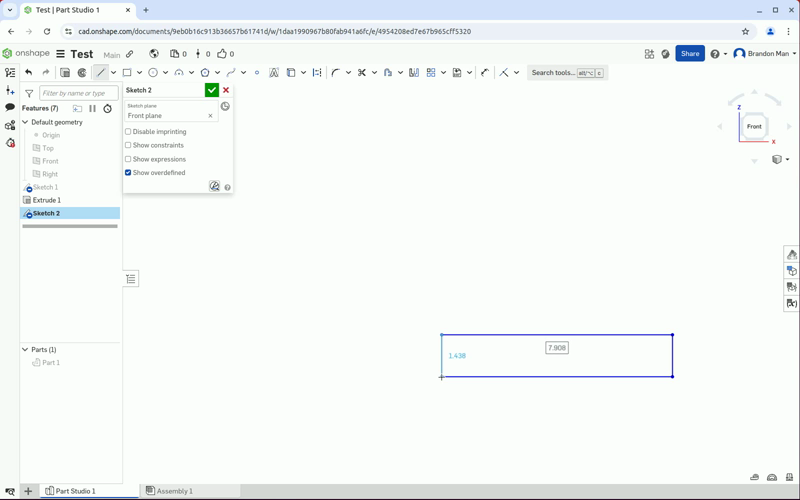
scroll(6)
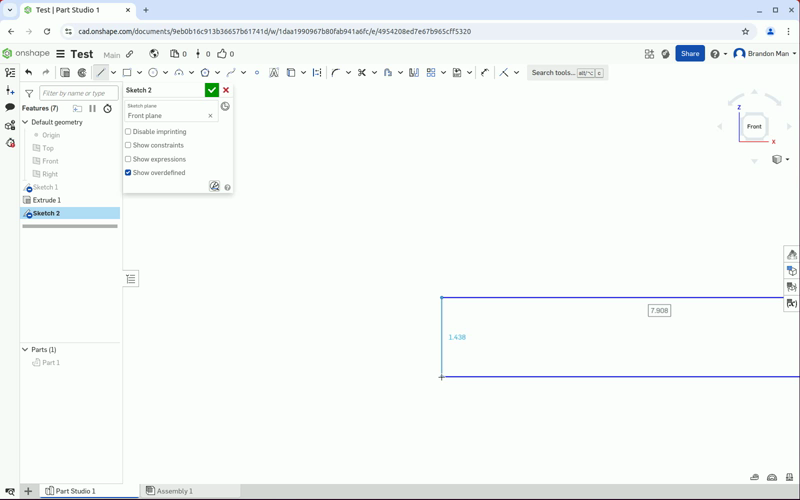
key_up(shift)
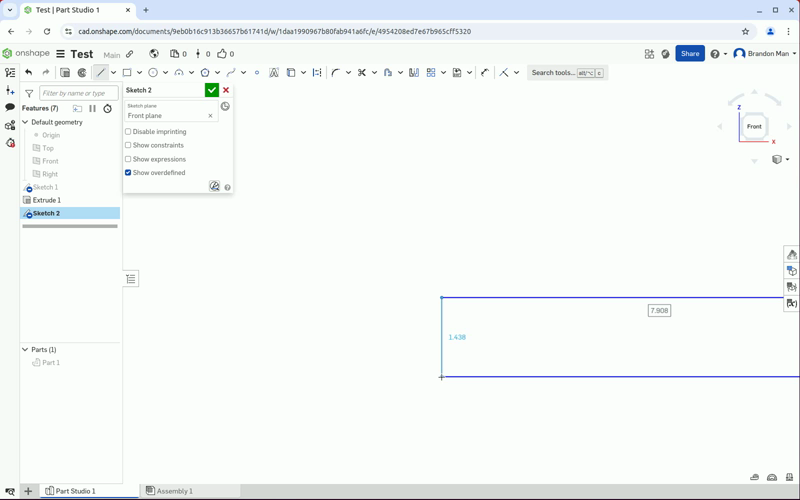
click(441, 376)
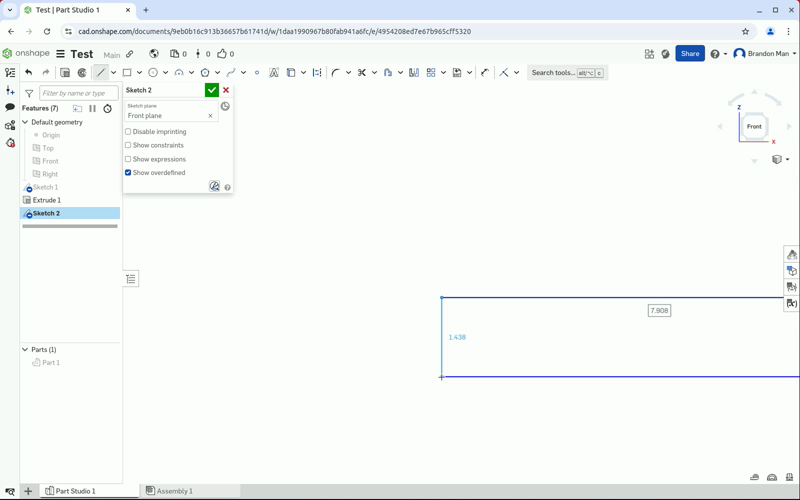
scroll(-6)
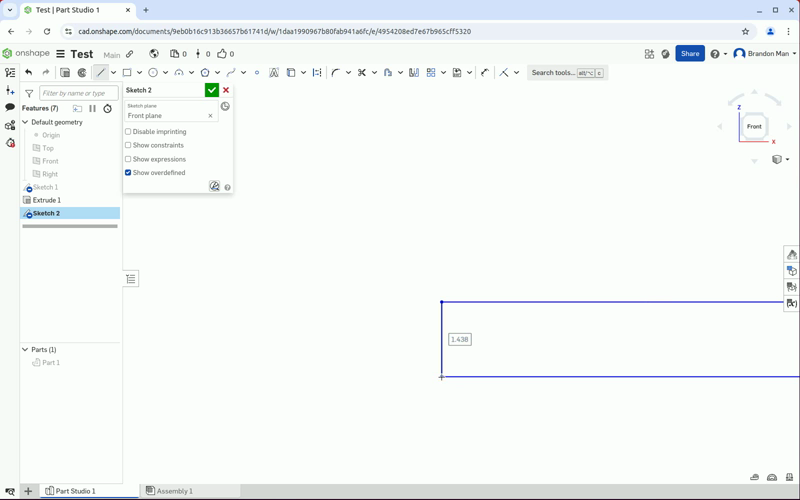
scroll(-6)
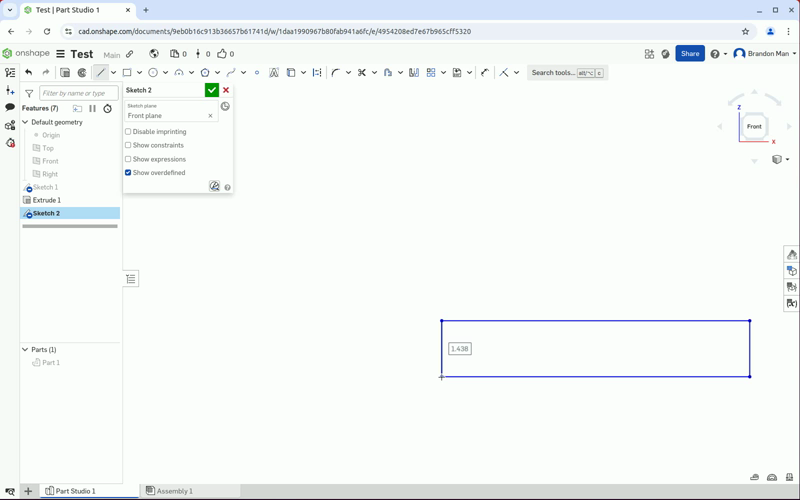
scroll(-6)
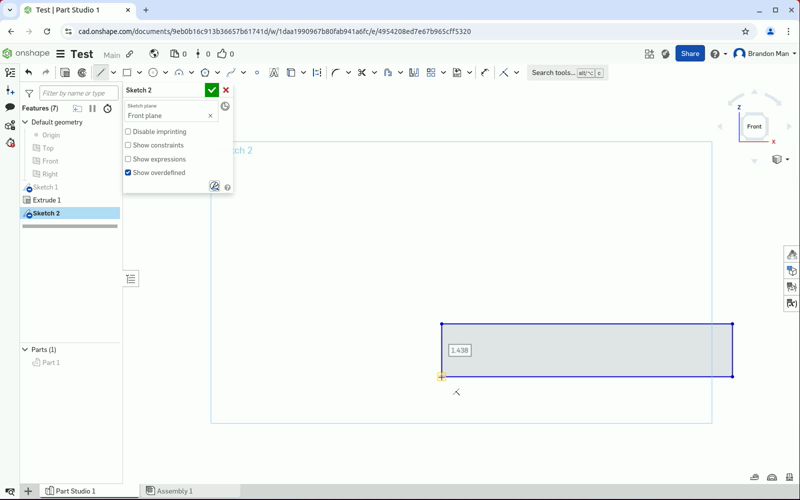
scroll(-6)
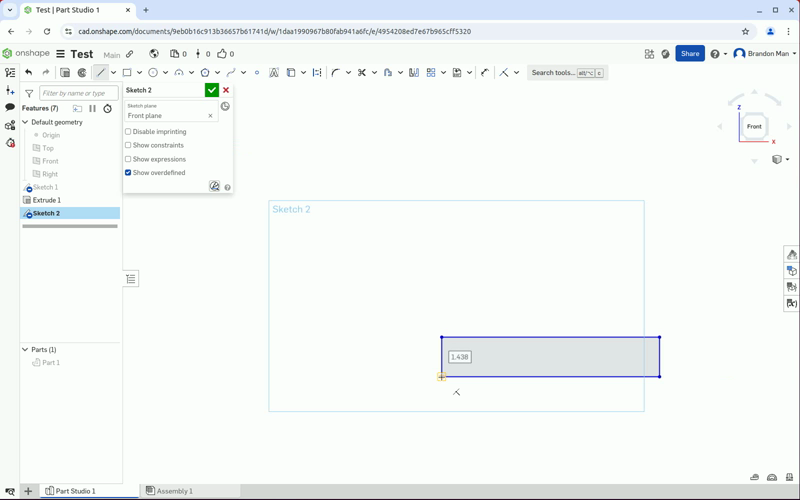
scroll(-6)
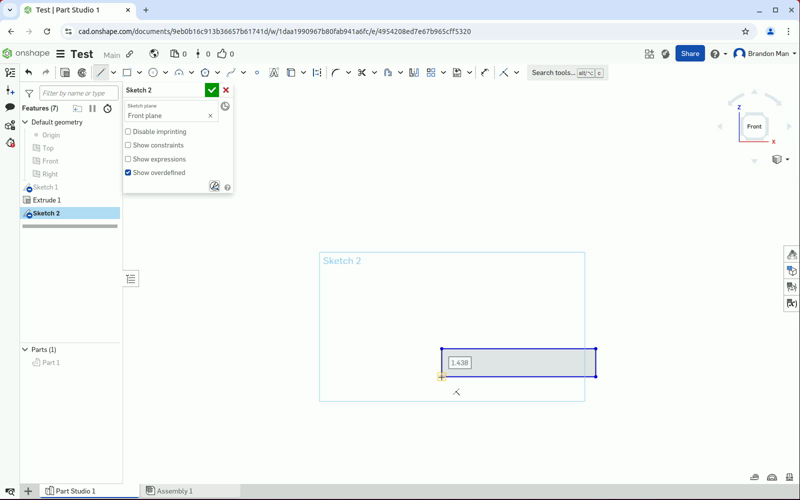
scroll(-6)
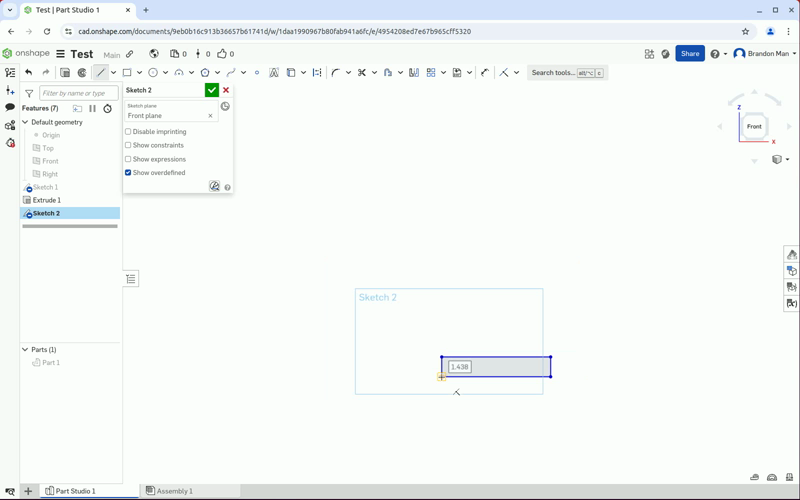
scroll(-6)
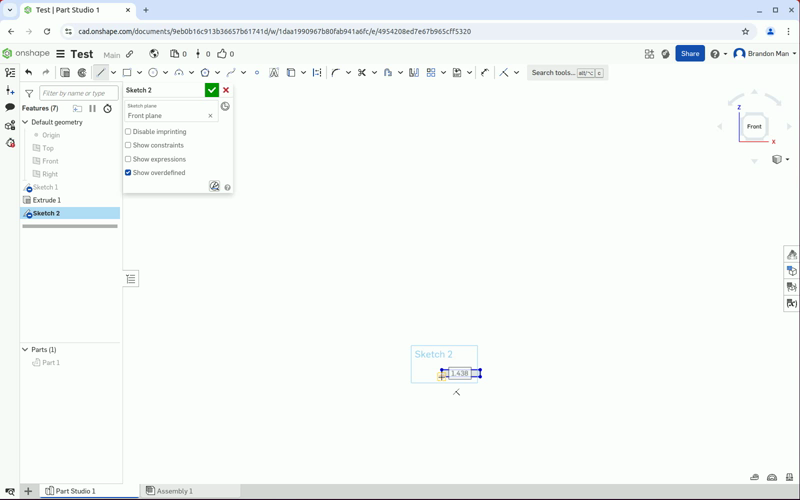
key(esc)
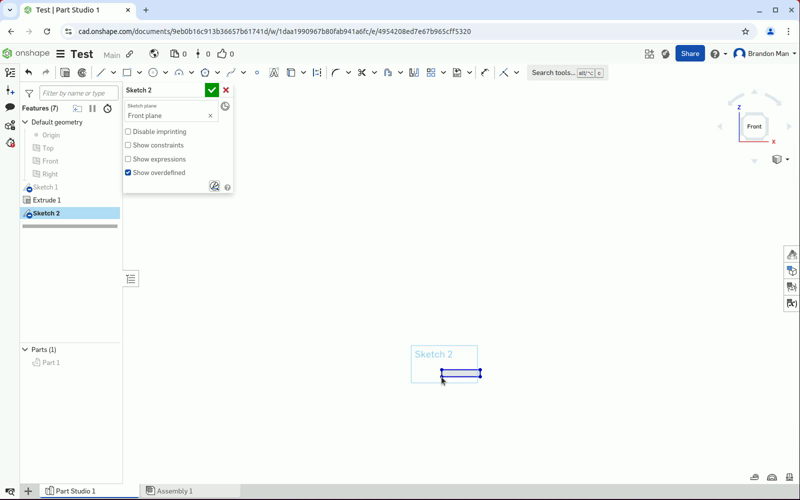
mouse_move(474, 374)
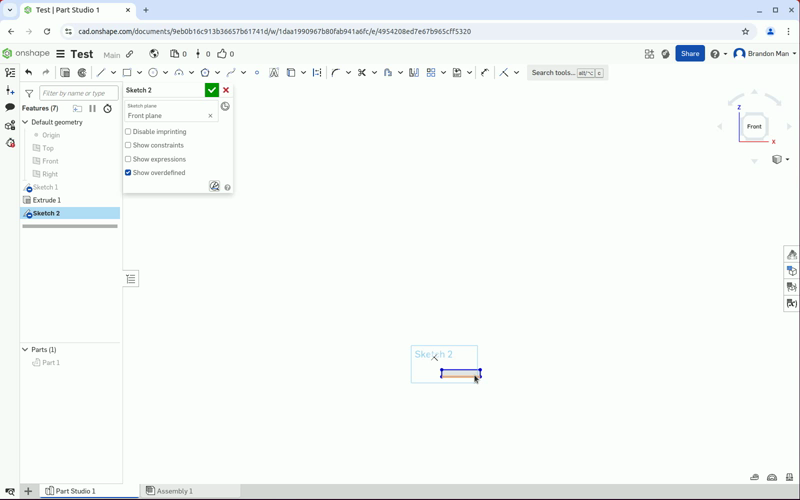
scroll(6)
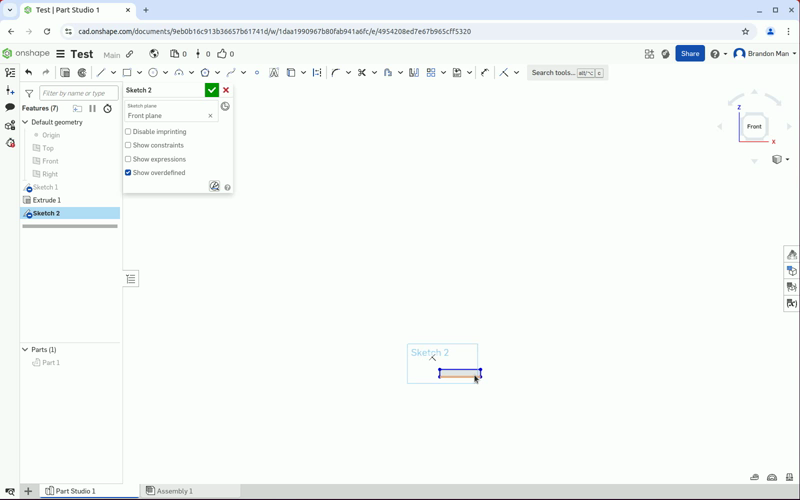
scroll(6)
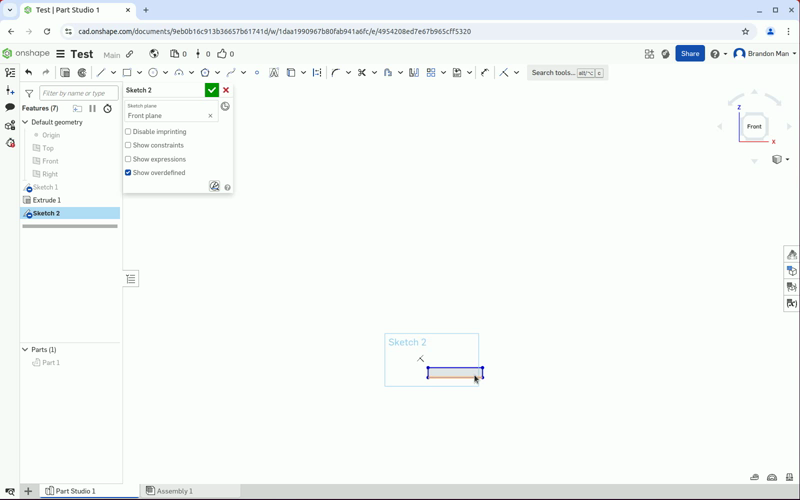
scroll(6)
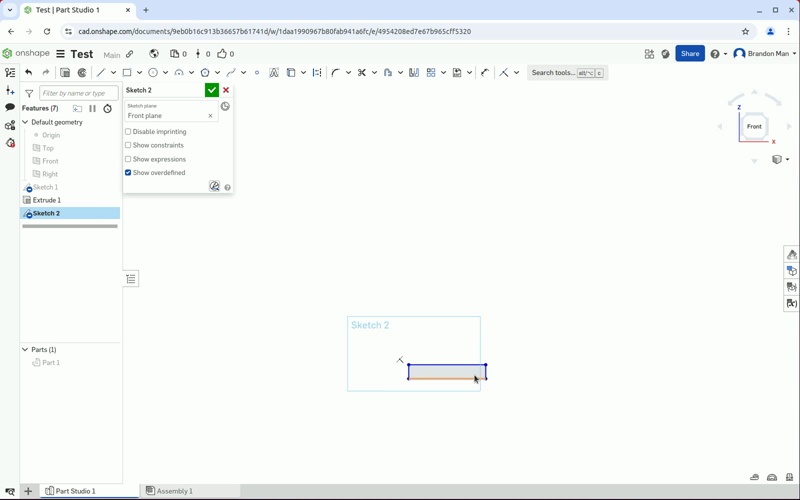
scroll(6)
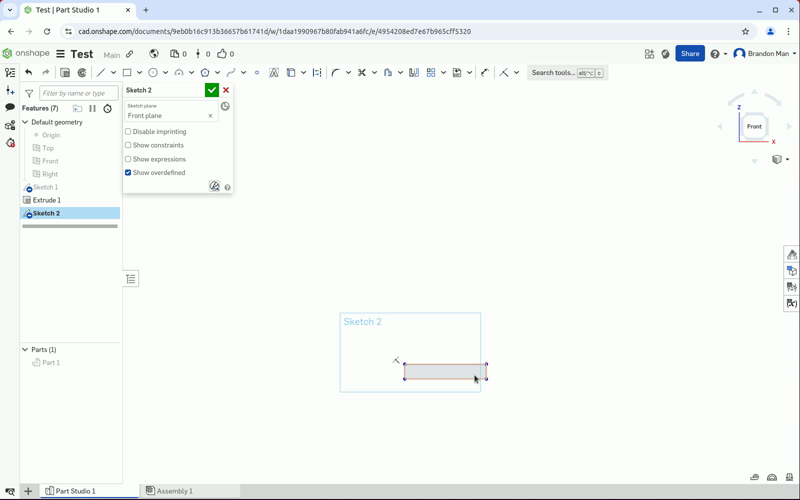
scroll(6)
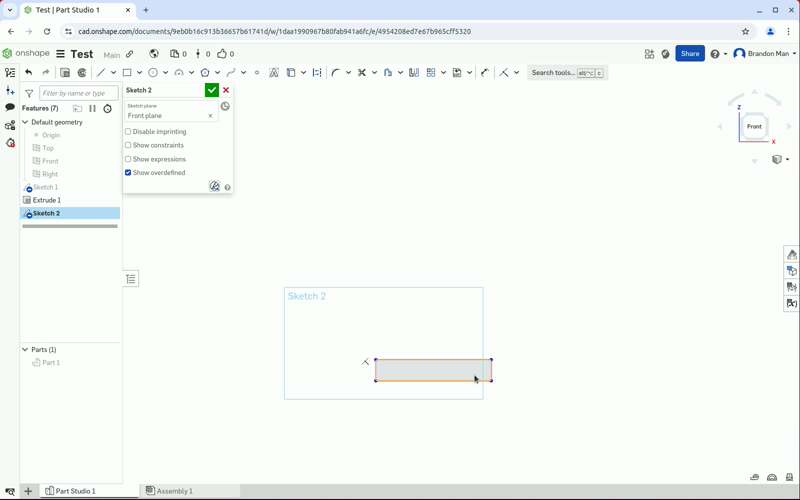
scroll(6)
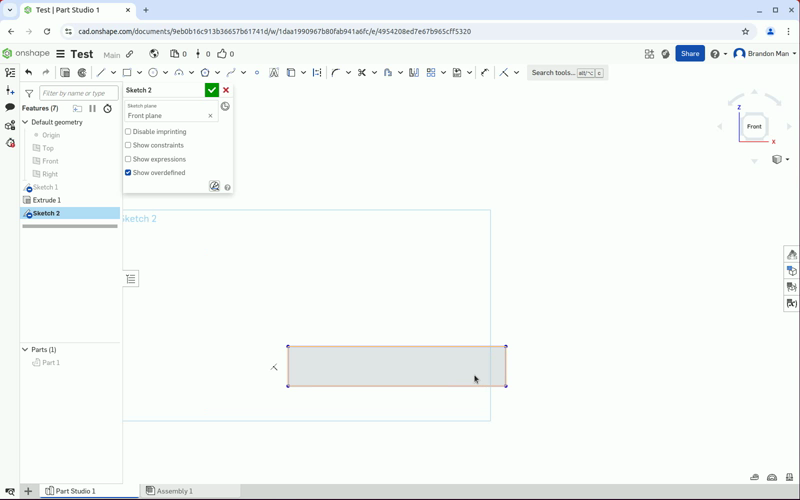
scroll(6)
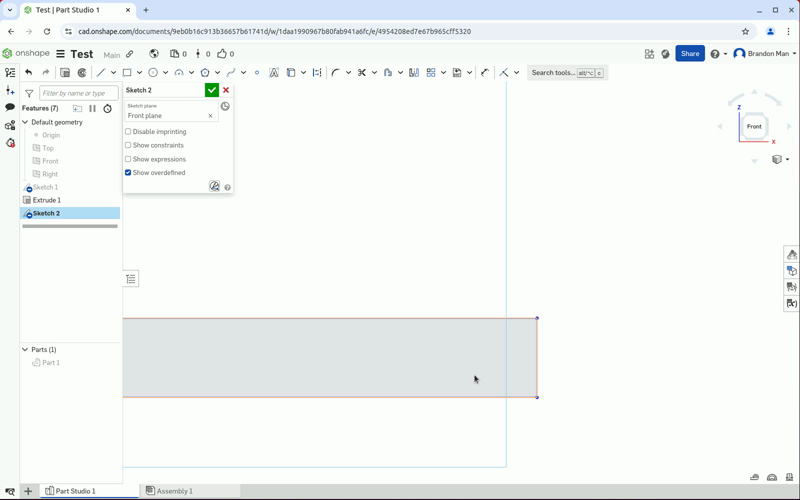
click(474, 374)
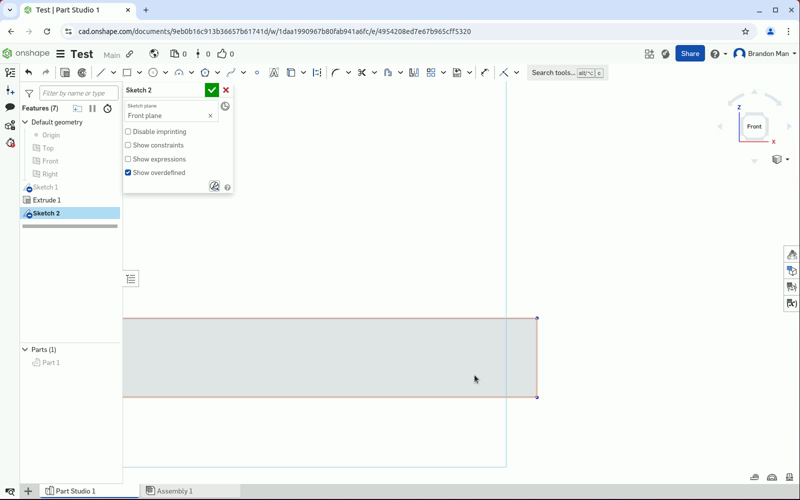
scroll(-6)
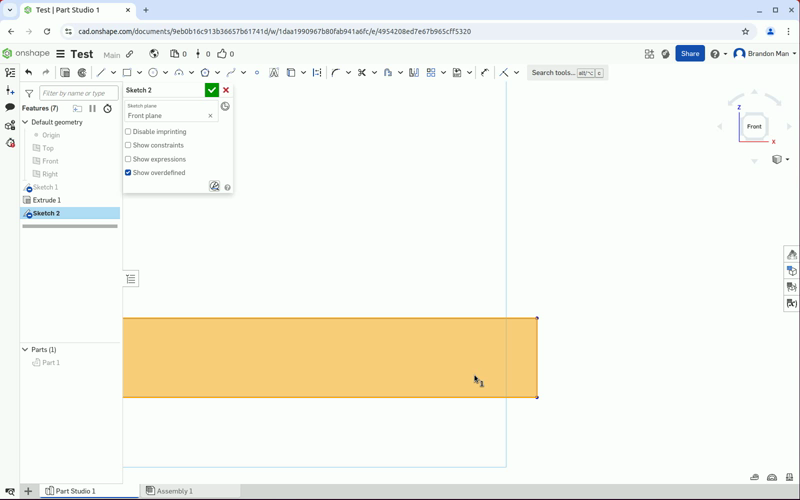
scroll(-6)
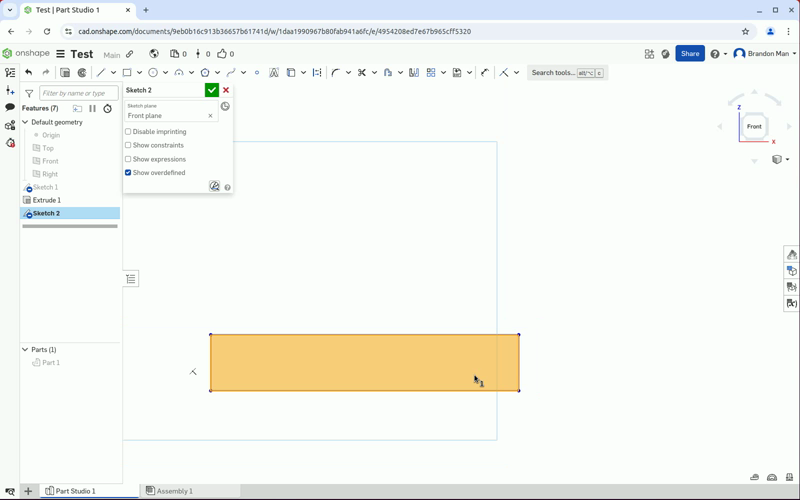
scroll(-6)
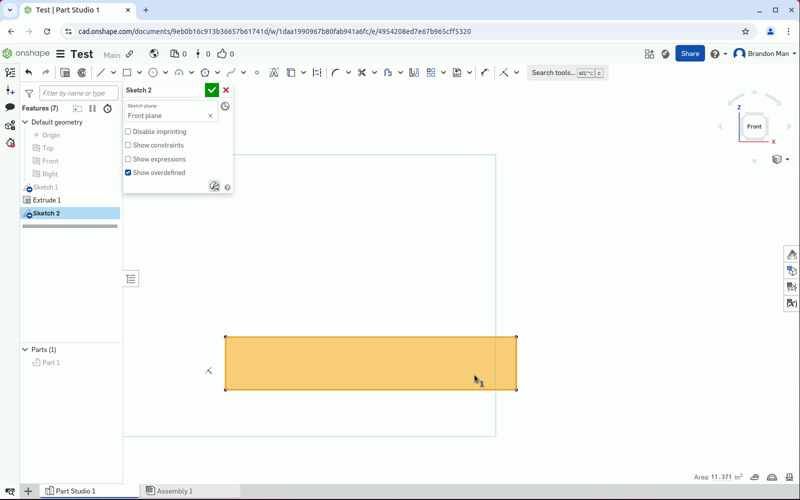
scroll(-6)
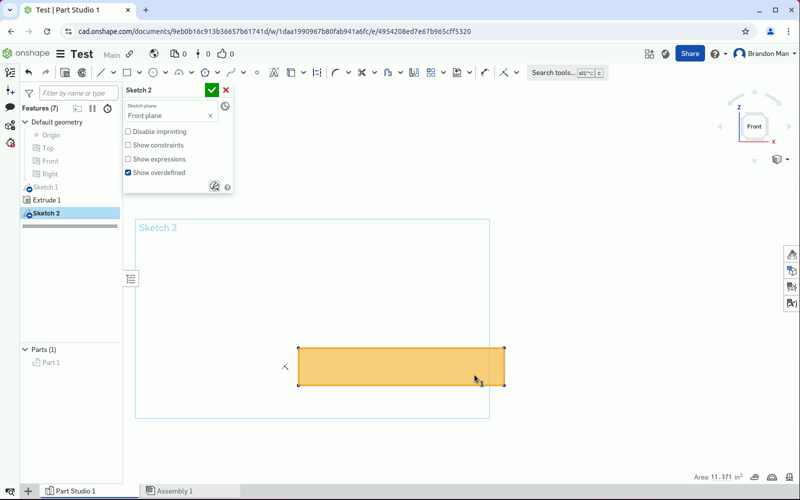
scroll(-6)
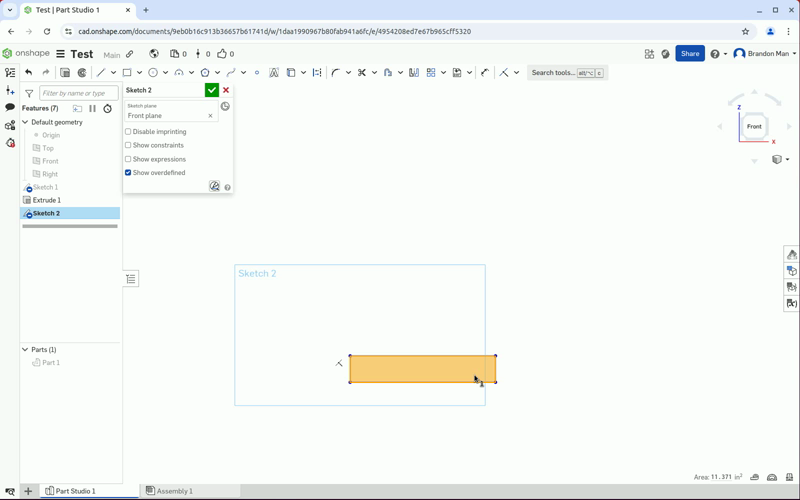
scroll(-6)
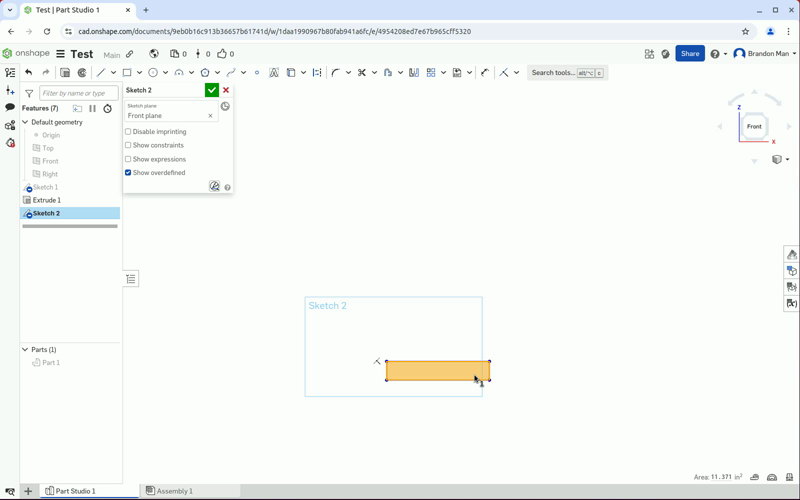
scroll(-6)
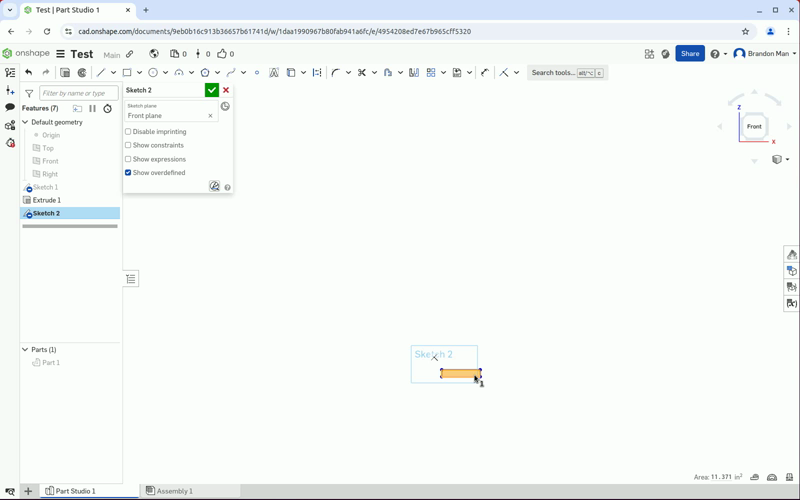
mouse_move(73, 352)
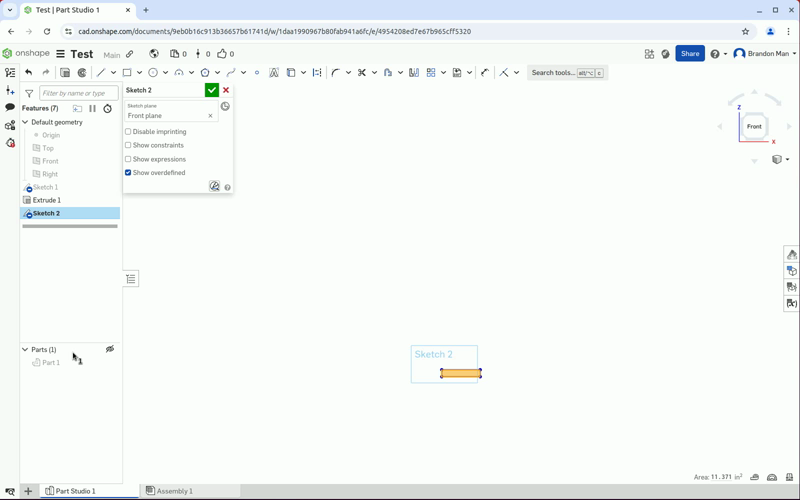
key(shift+y)
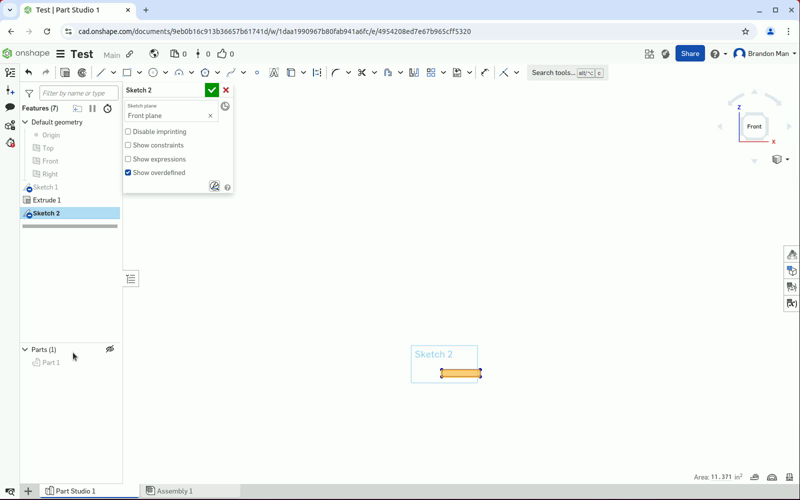
key(shift+e)
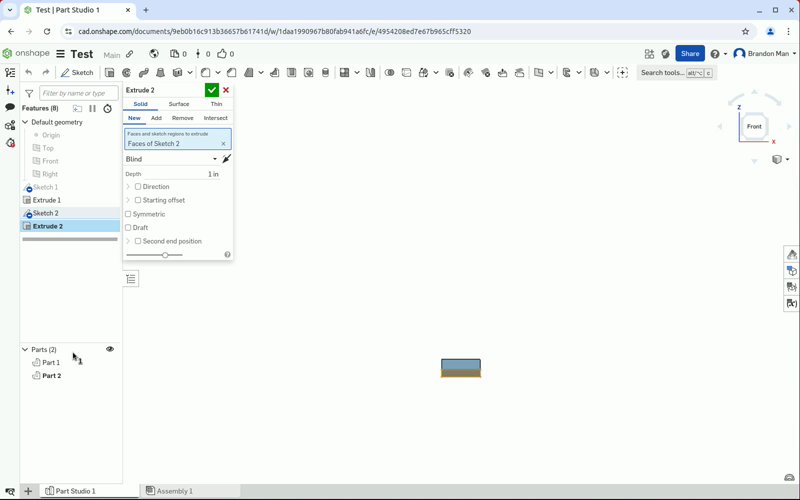
mouse_move(143, 106)
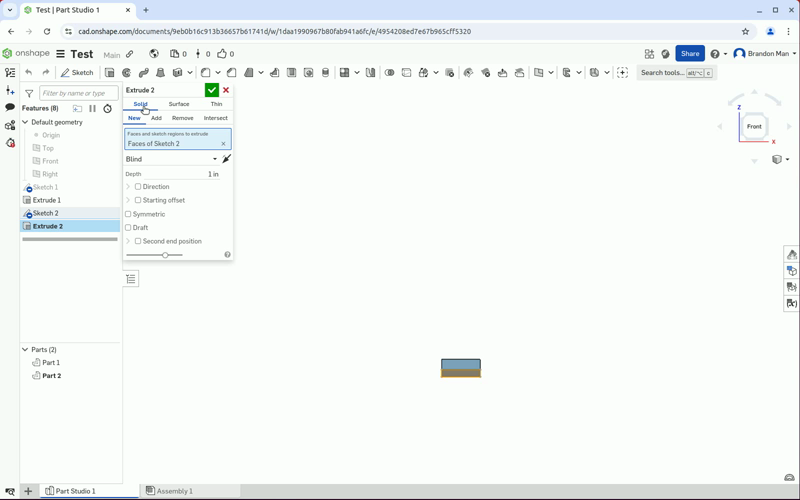
click(143, 106)
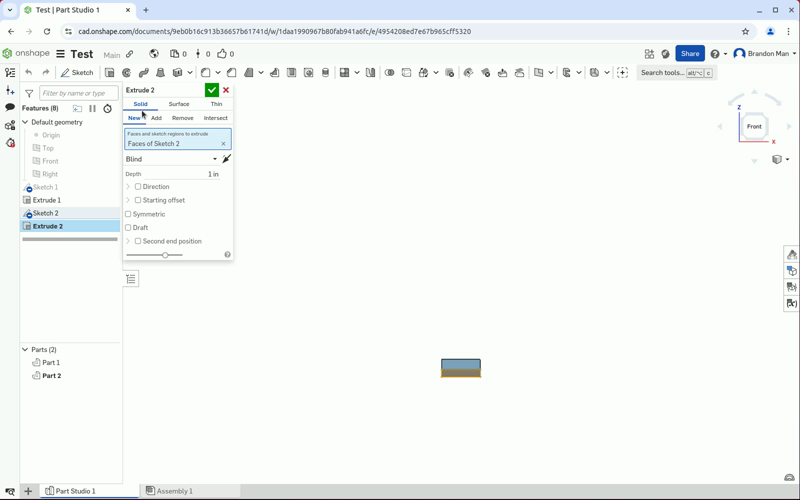
mouse_move(137, 120)
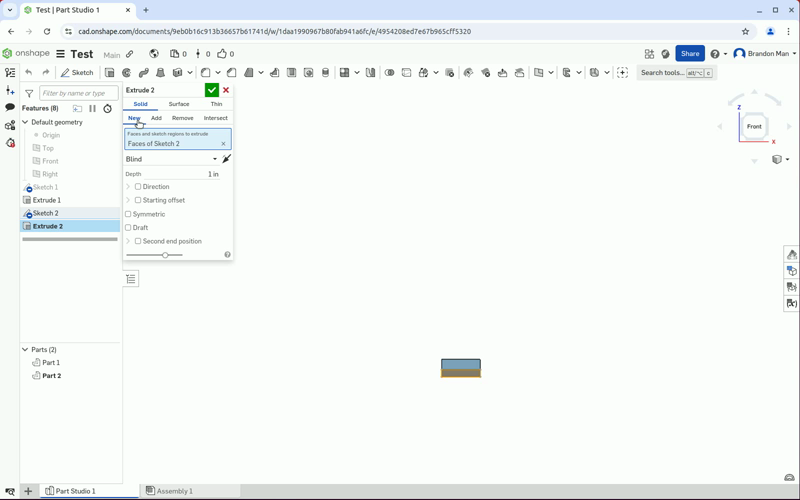
click(137, 120)
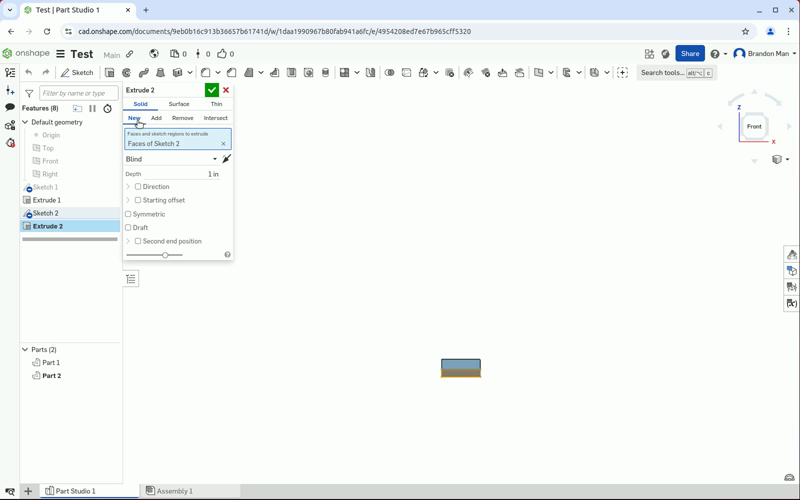
key(tab, 4)
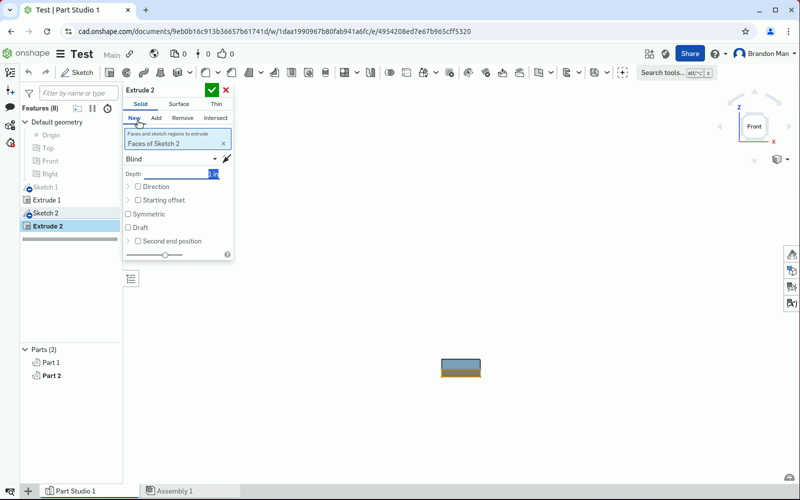
text(-1.685)
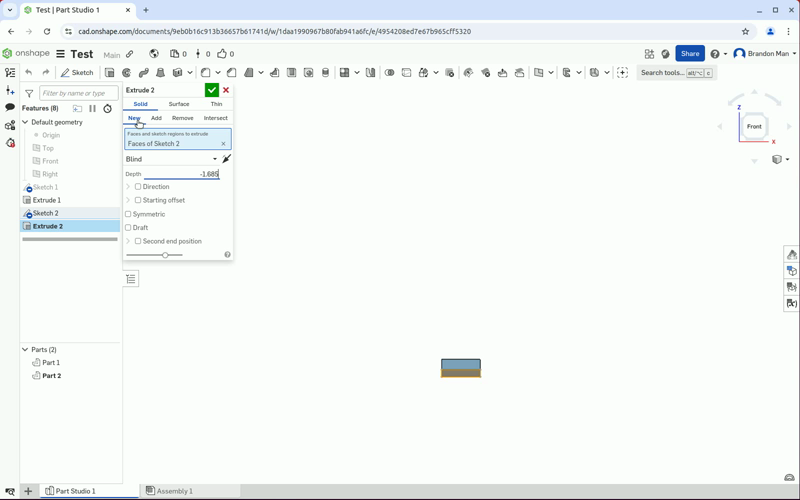
key(enter)
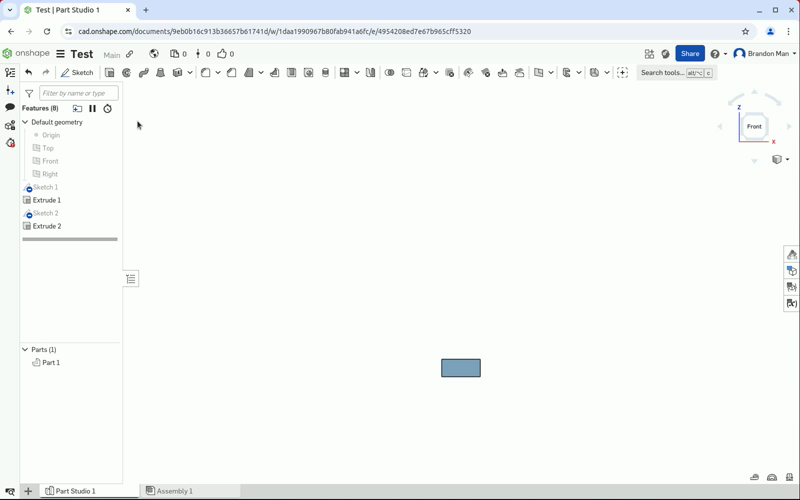
key(shift+h)
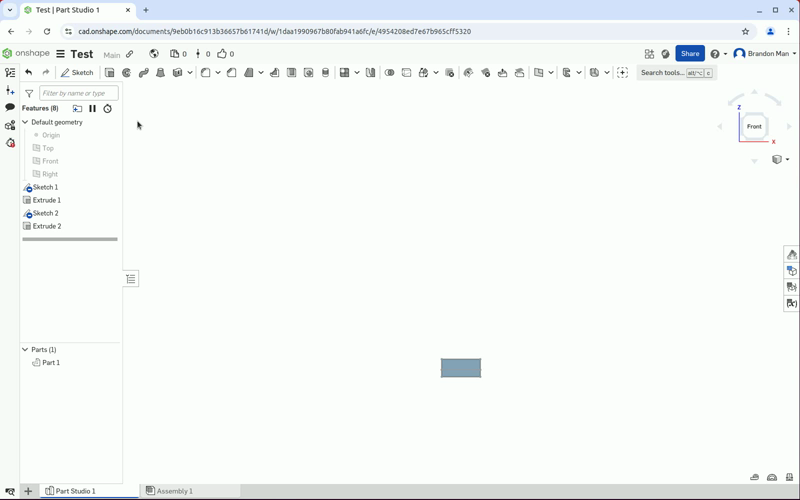
key(shift+h)
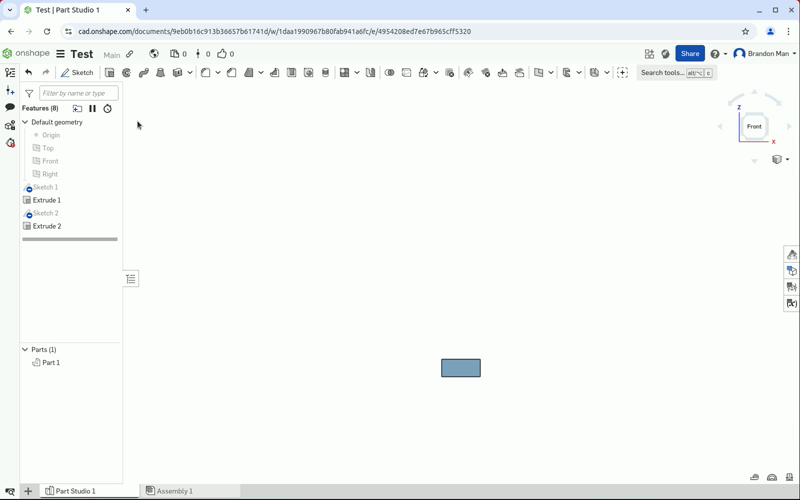
mouse_move(73, 189)
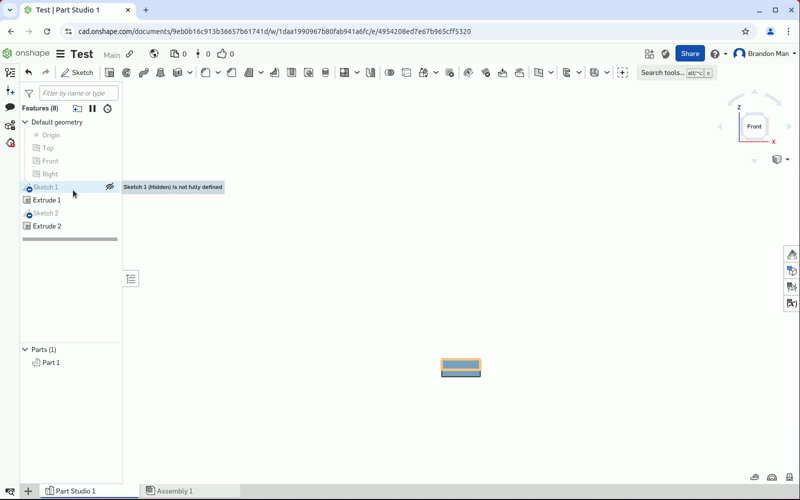
click(73, 189)
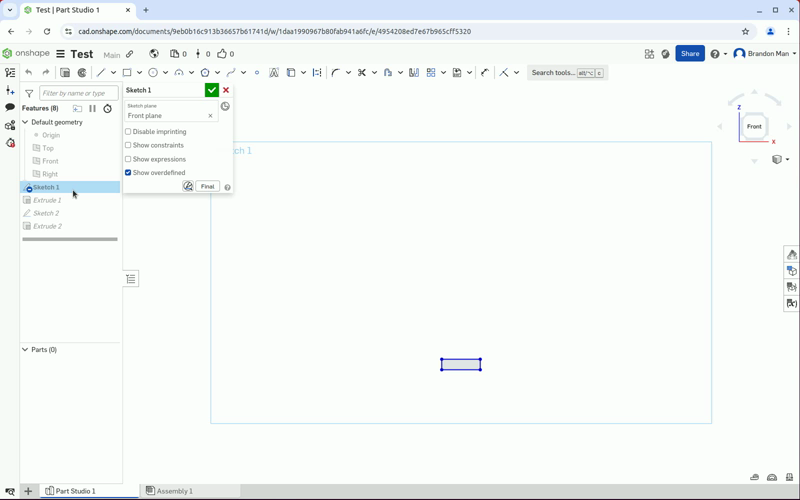
mouse_move(229, 92)
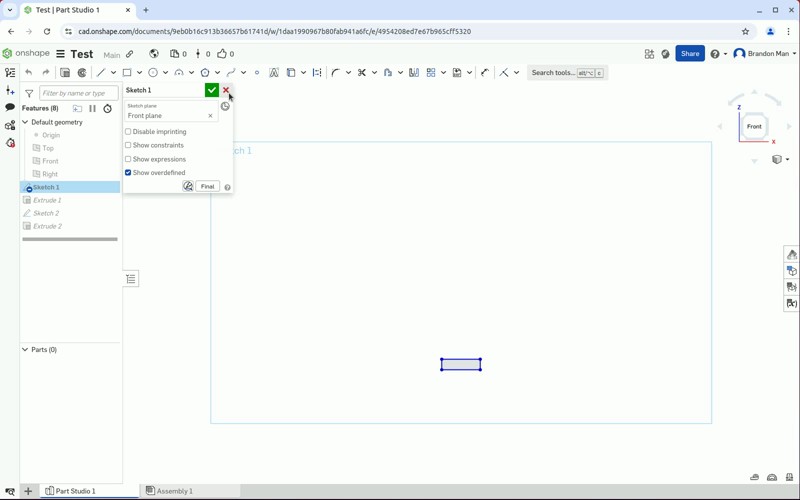
click(229, 92)
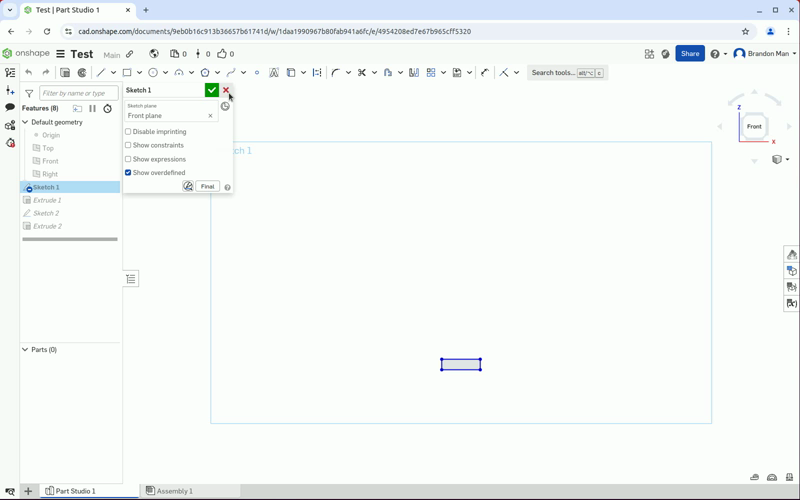
key(shift+s)
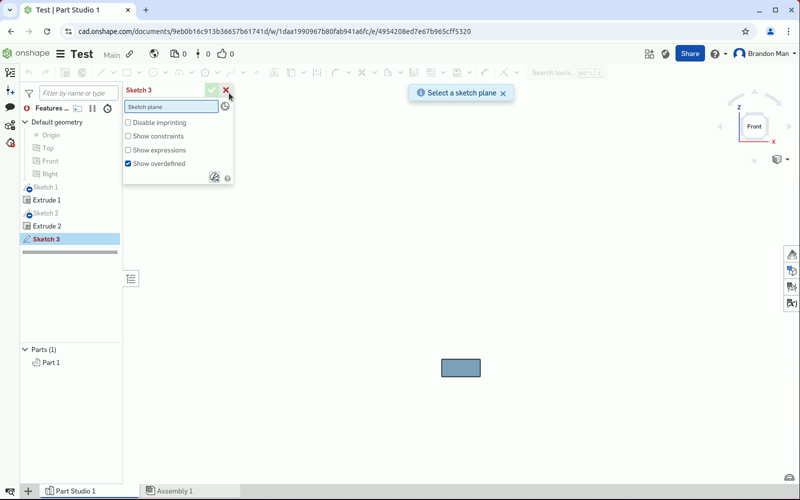
mouse_move(73, 163)
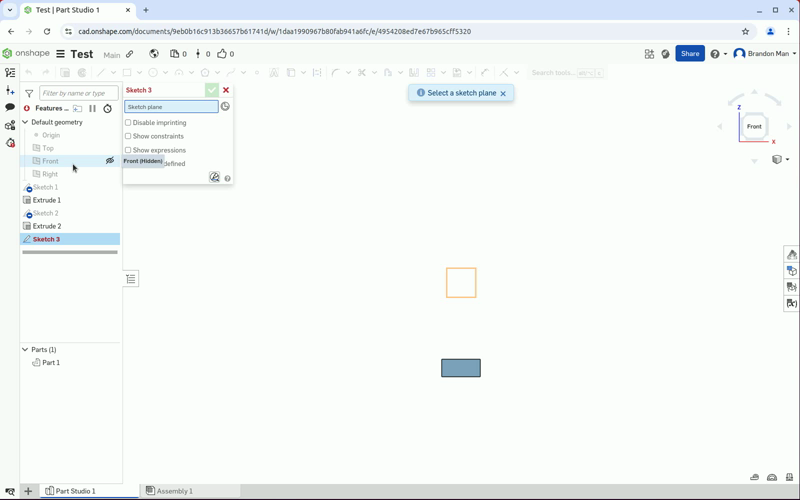
click(73, 163)
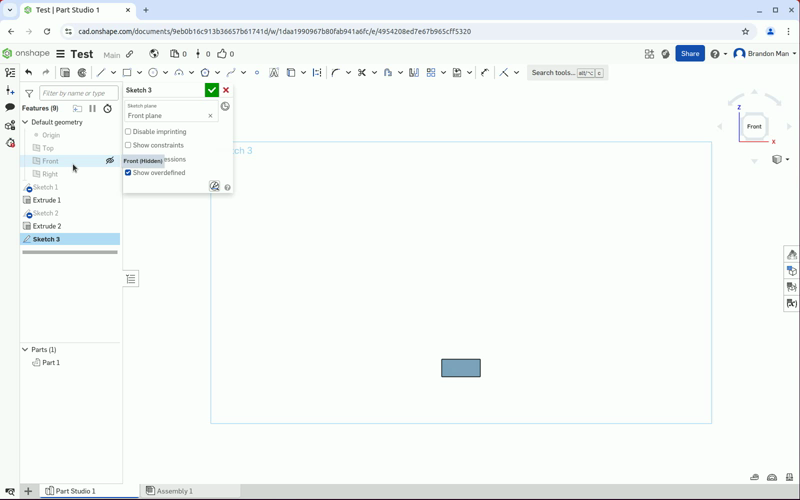
mouse_move(73, 352)
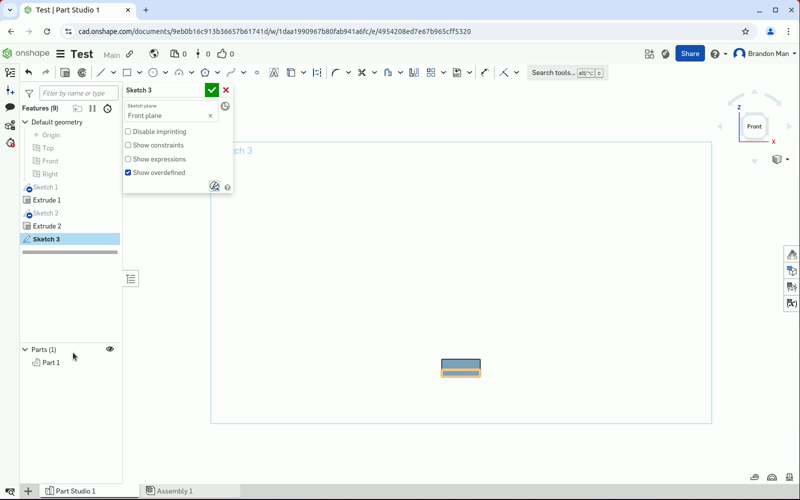
key(y)
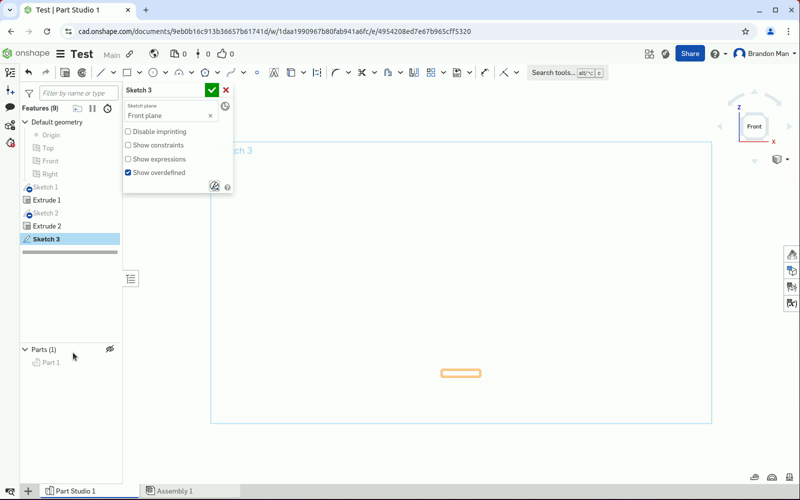
key(l)
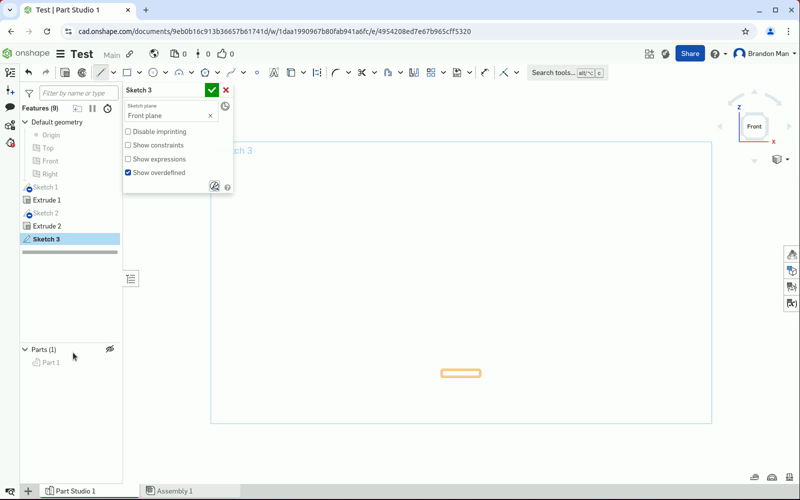
key_down(shift)
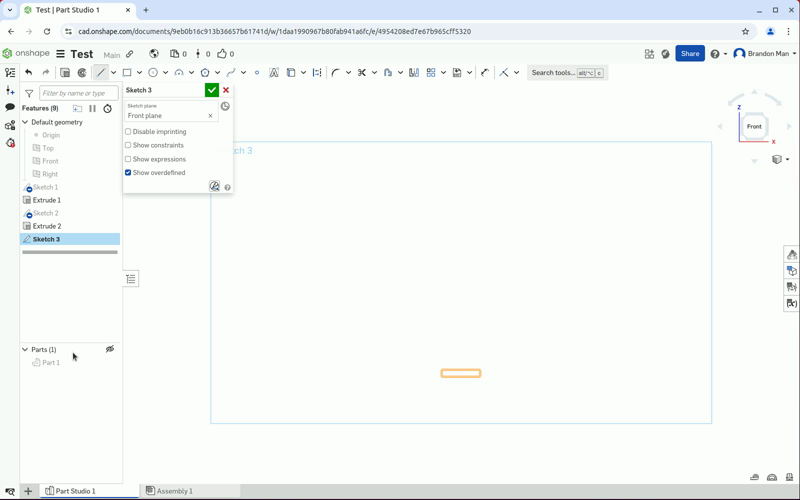
mouse_move(441, 189)
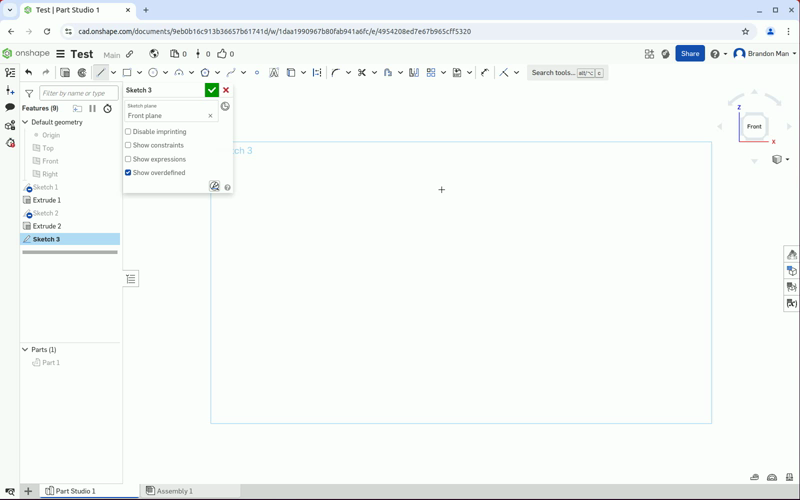
click(441, 189)
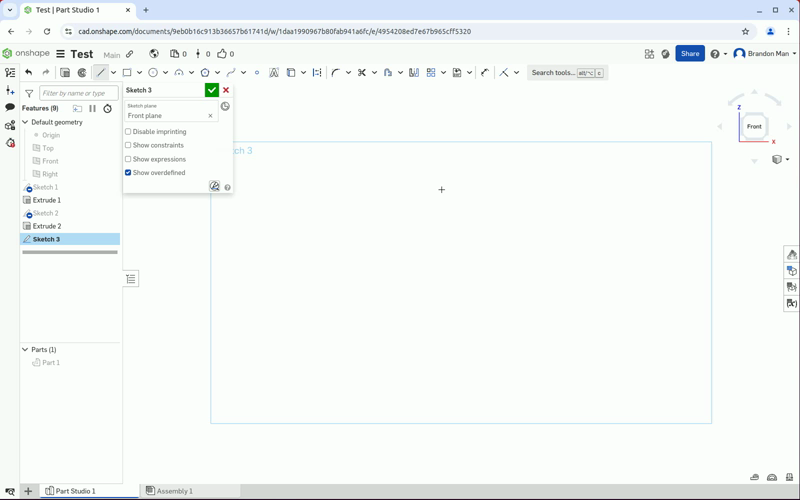
key_up(shift)
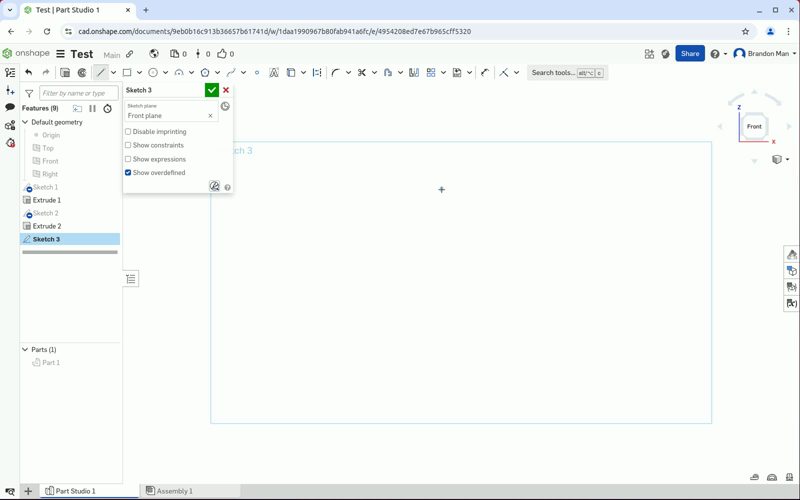
key_down(shift)
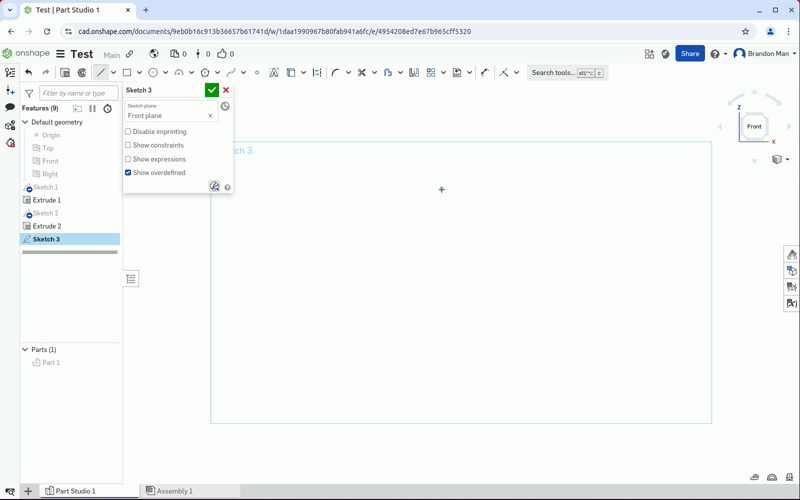
mouse_move(471, 189)
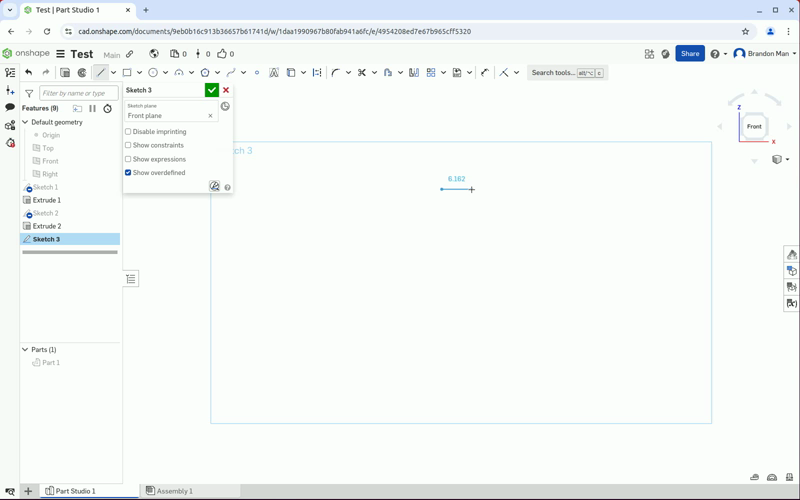
mouse_move(453, 189)
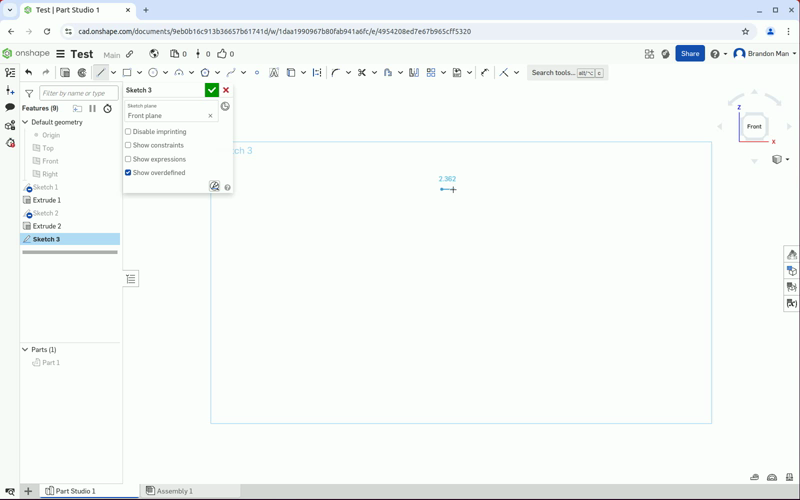
click(453, 189)
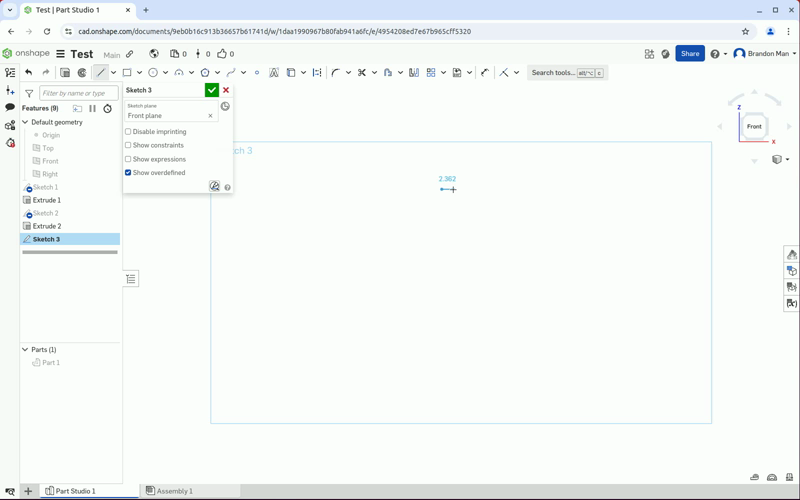
key_up(shift)
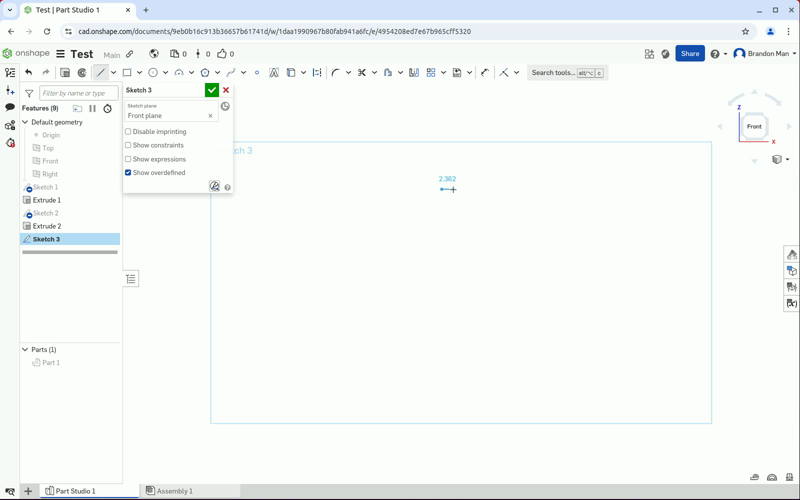
key(esc)
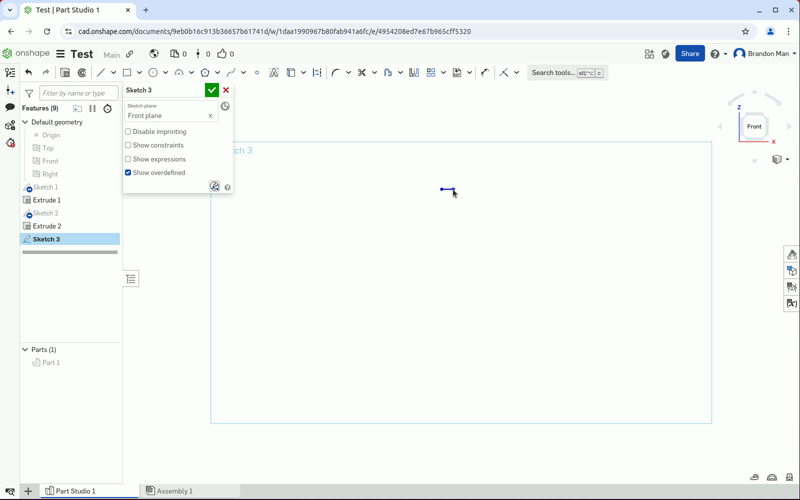
key(a)
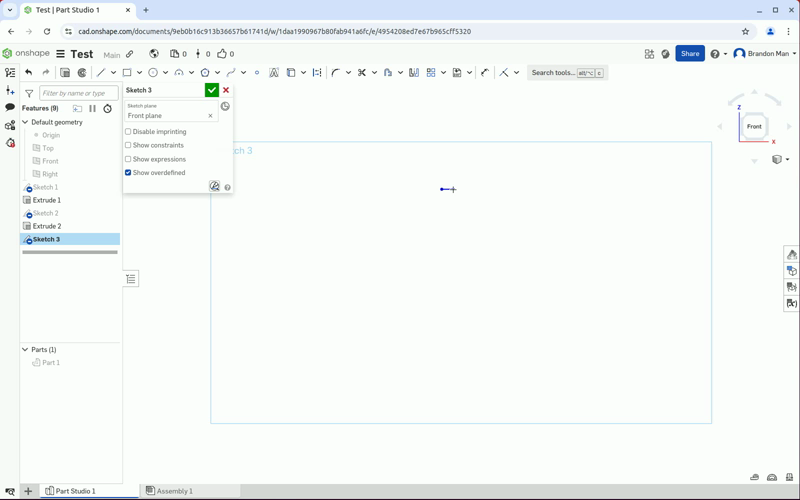
mouse_move(453, 189)
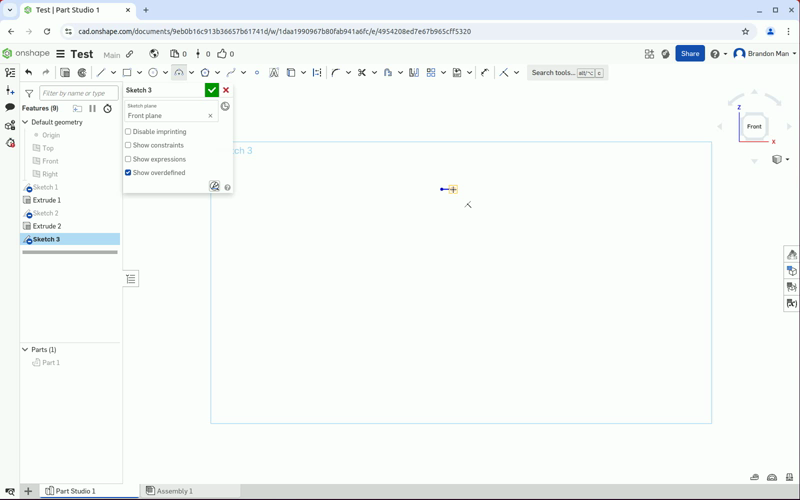
click(453, 189)
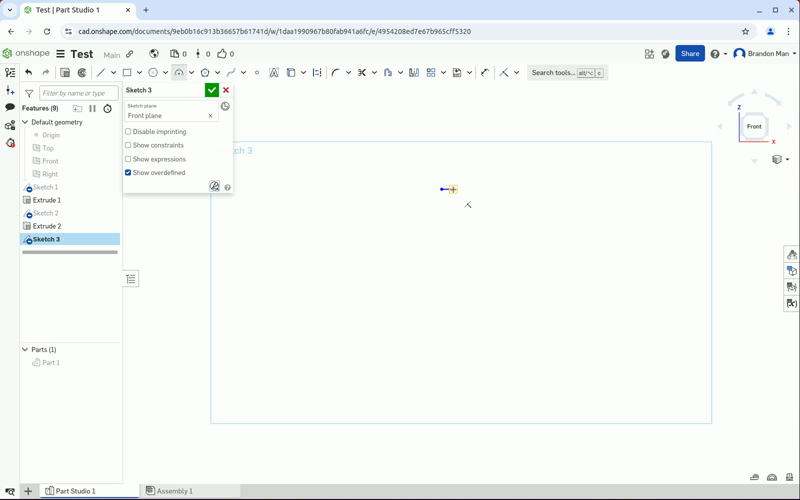
key_down(shift)
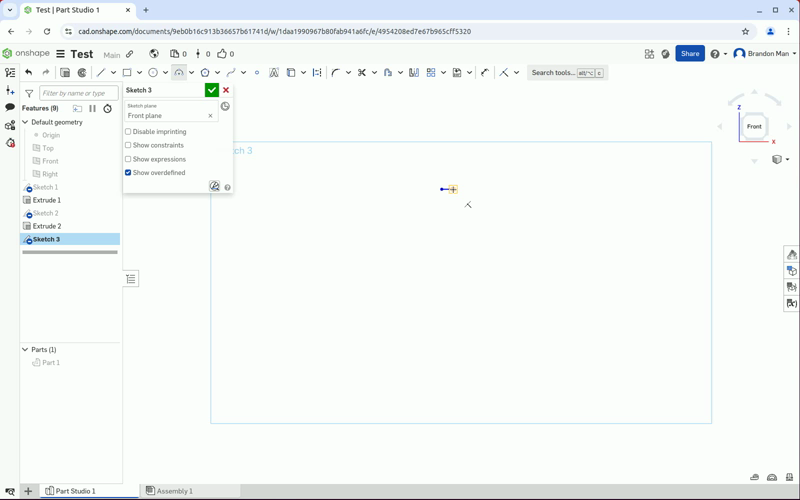
mouse_move(469, 189)
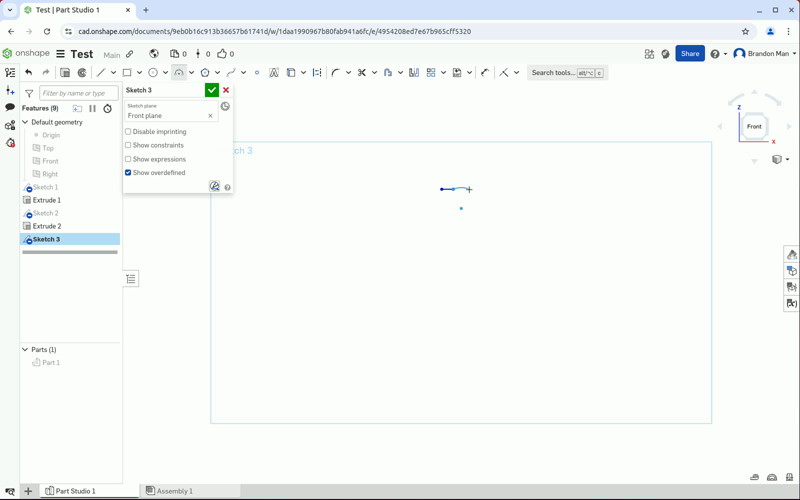
click(469, 189)
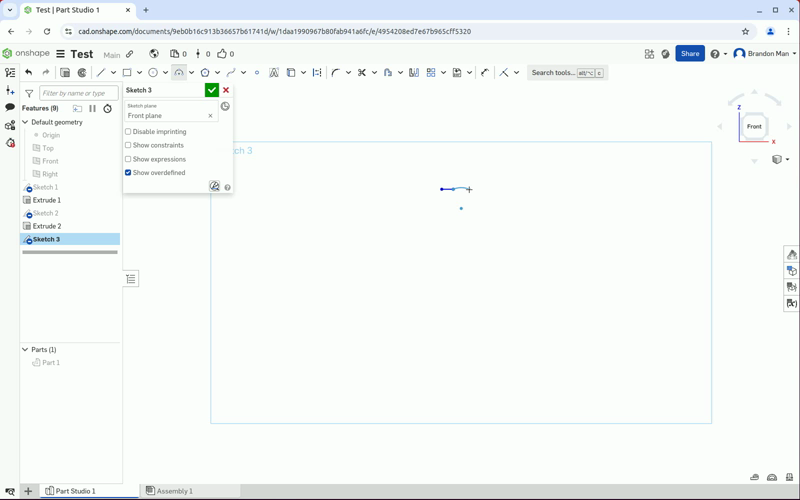
mouse_move(461, 180)
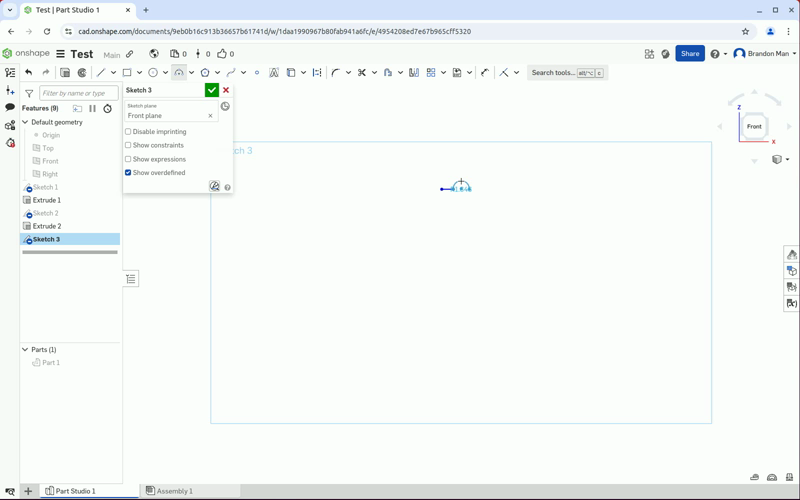
click(461, 180)
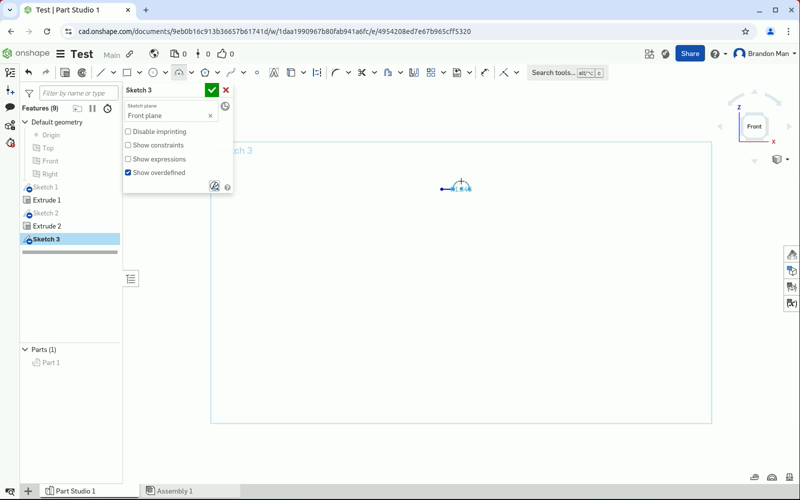
key_up(shift)
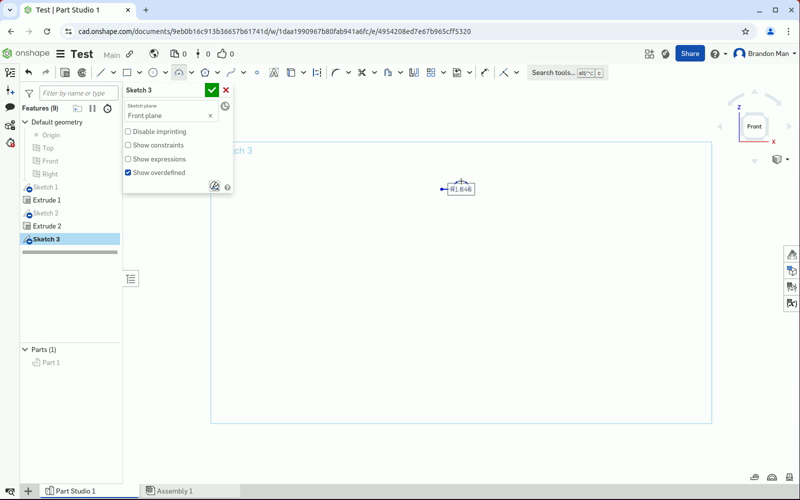
key(esc)
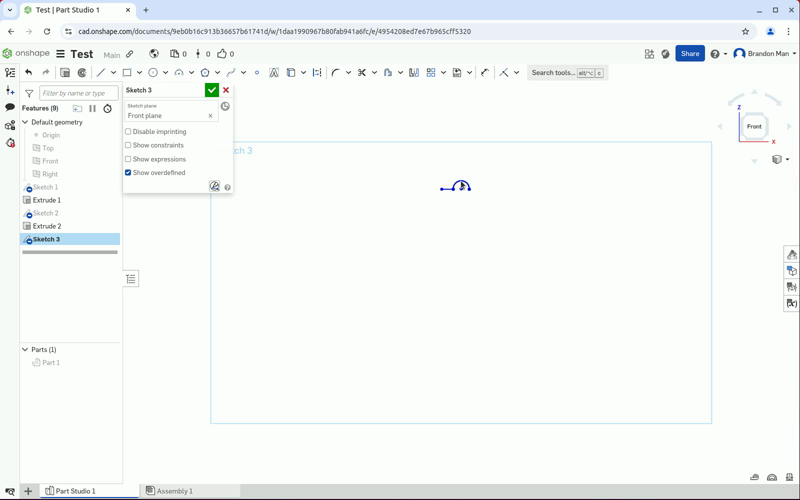
key(l)
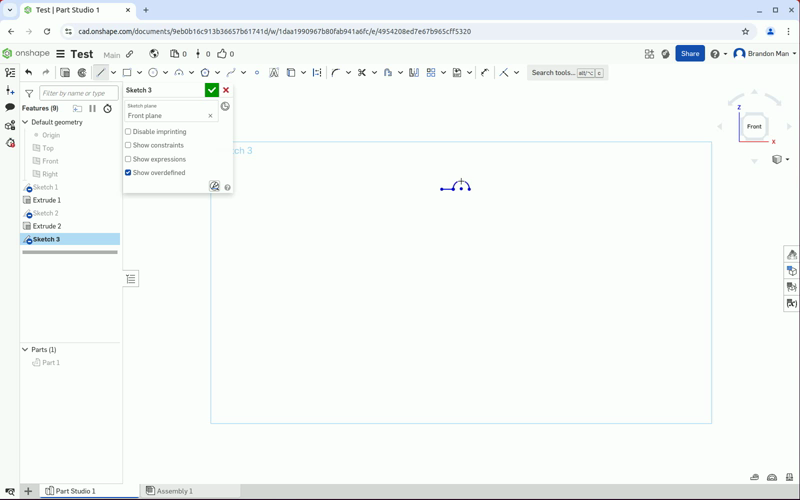
mouse_move(469, 189)
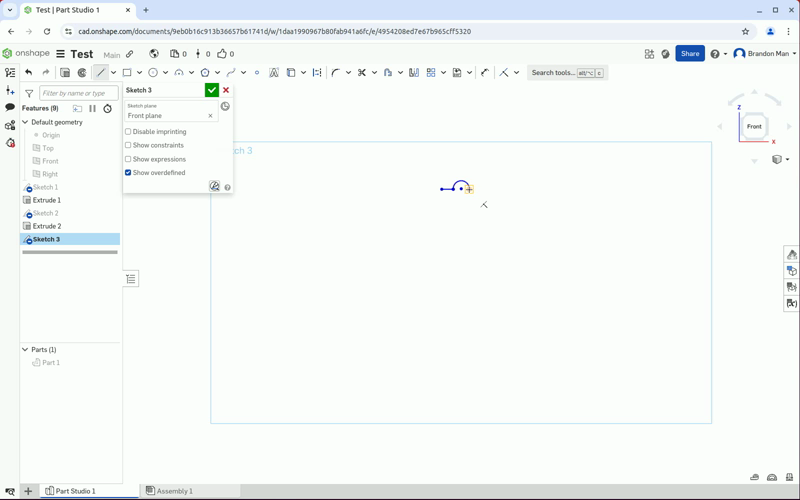
click(469, 189)
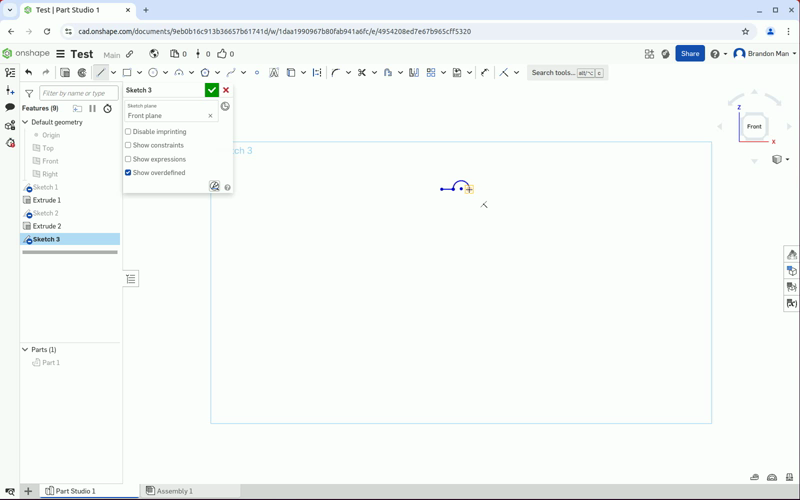
key_down(shift)
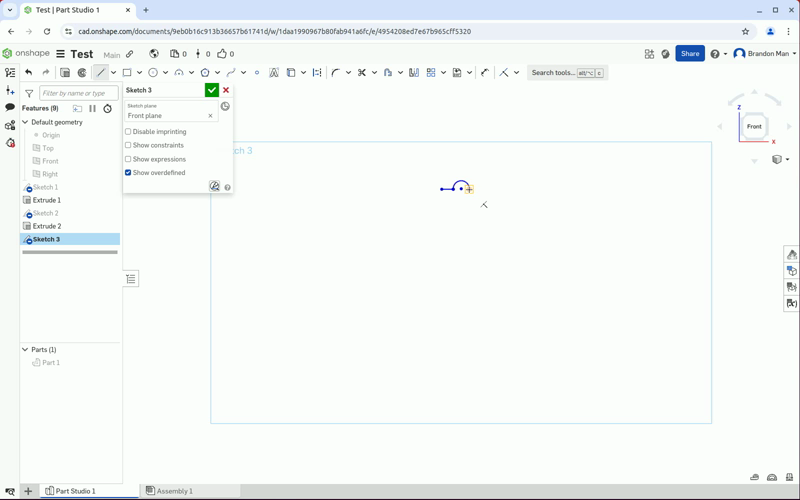
mouse_move(499, 189)
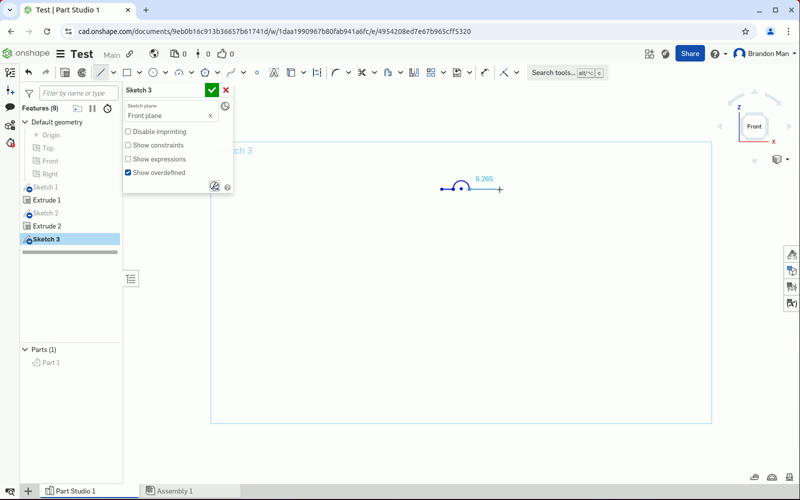
mouse_move(480, 189)
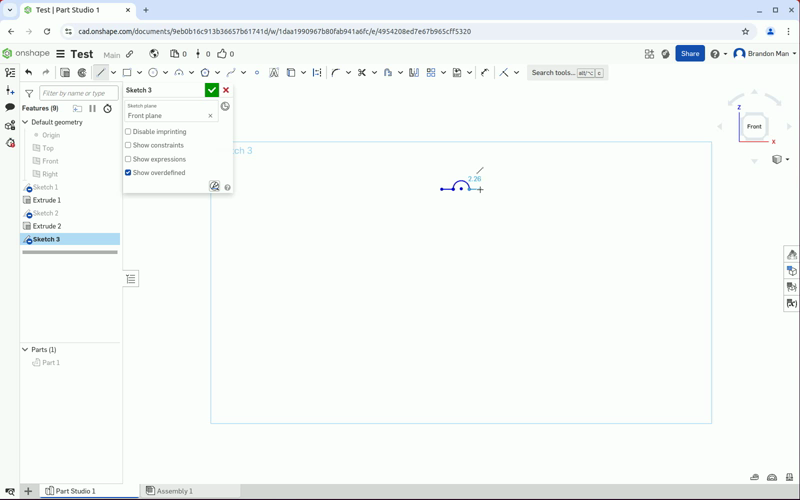
click(480, 189)
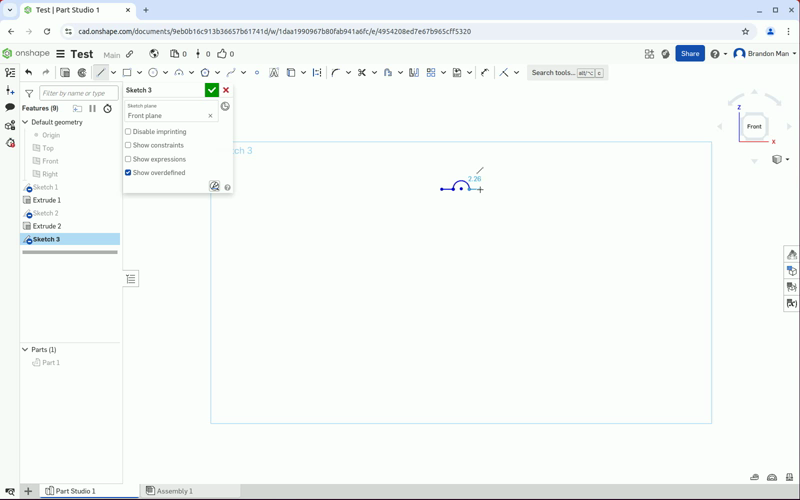
key_up(shift)
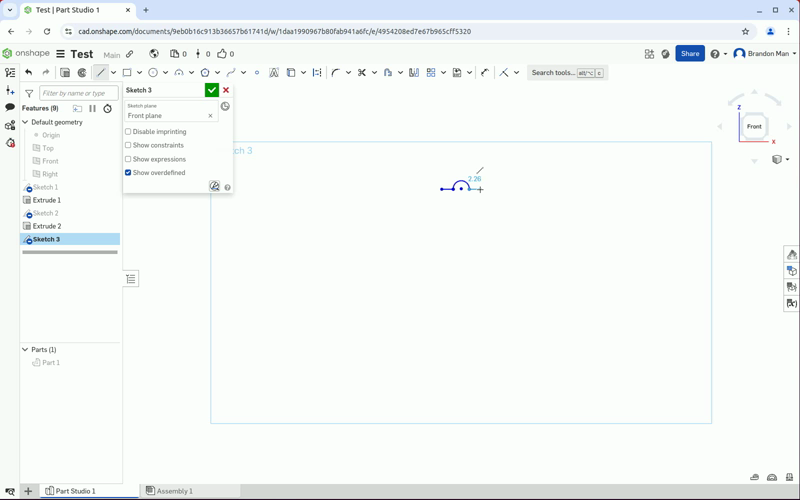
key(esc)
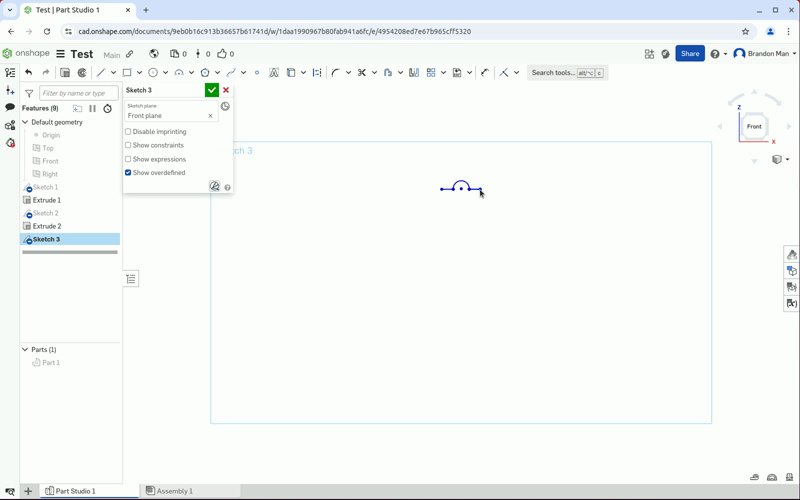
key(a)
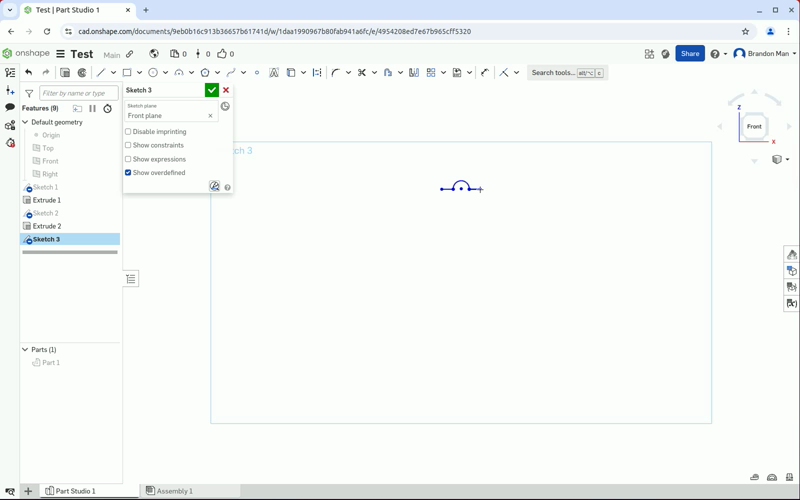
mouse_move(480, 189)
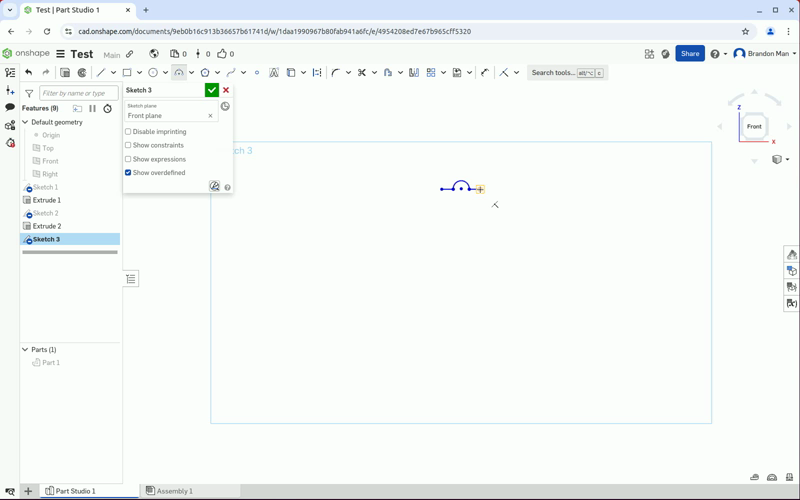
click(480, 189)
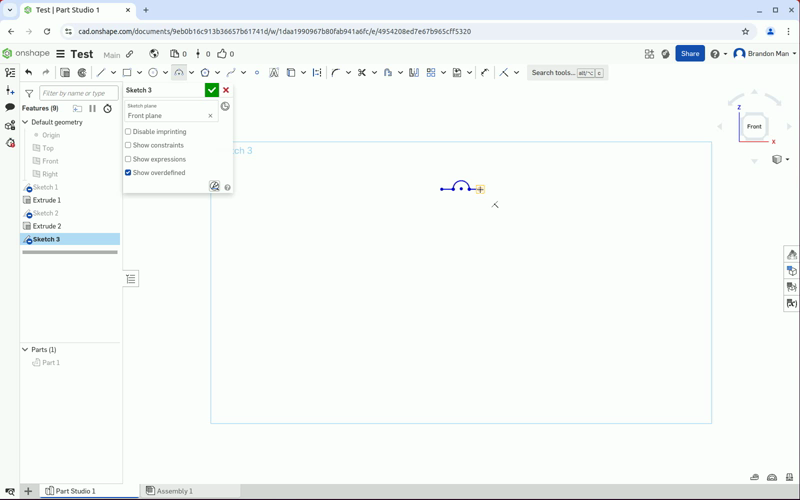
mouse_move(441, 189)
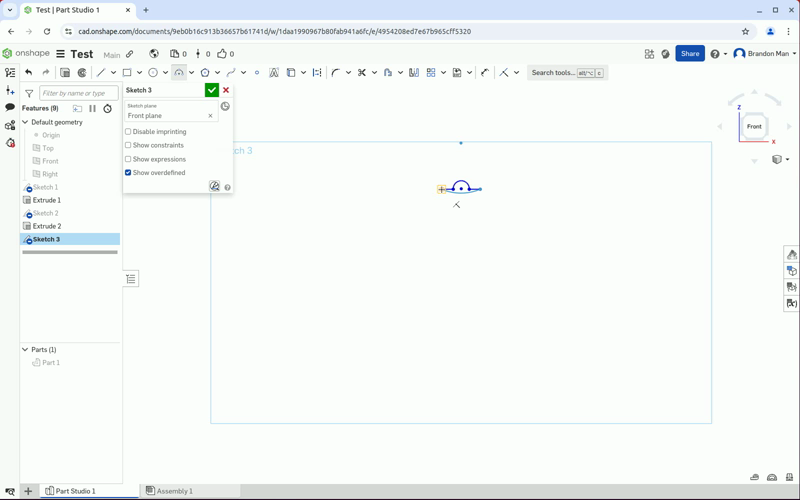
click(441, 189)
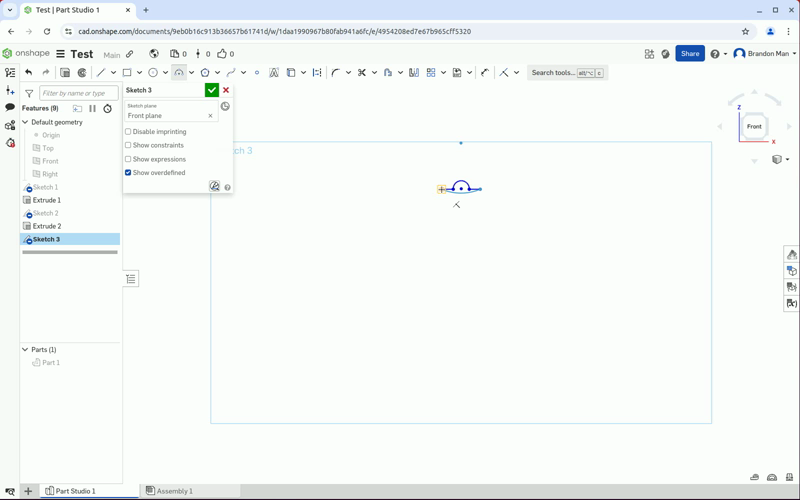
key_down(shift)
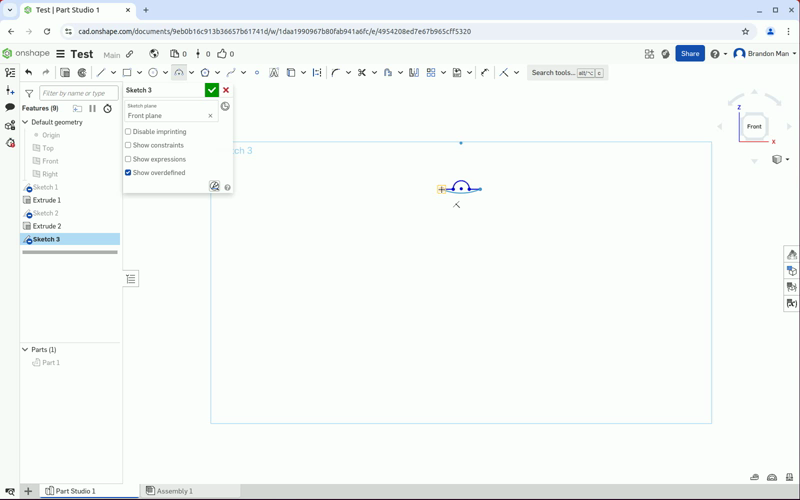
mouse_move(461, 170)
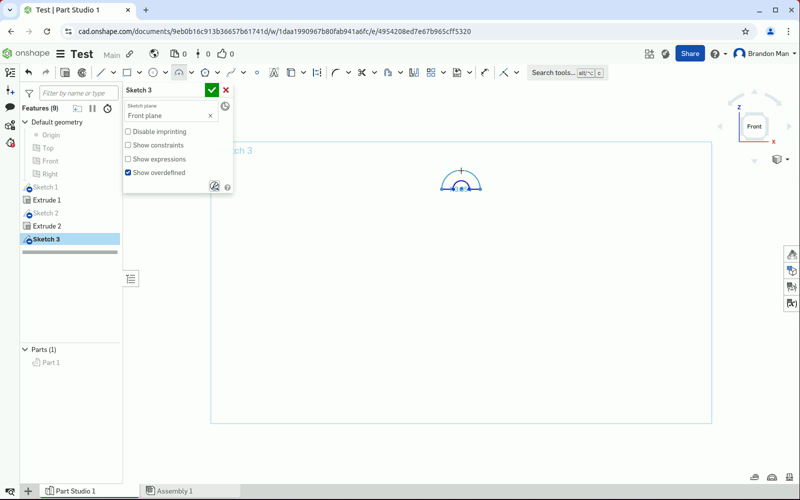
click(461, 170)
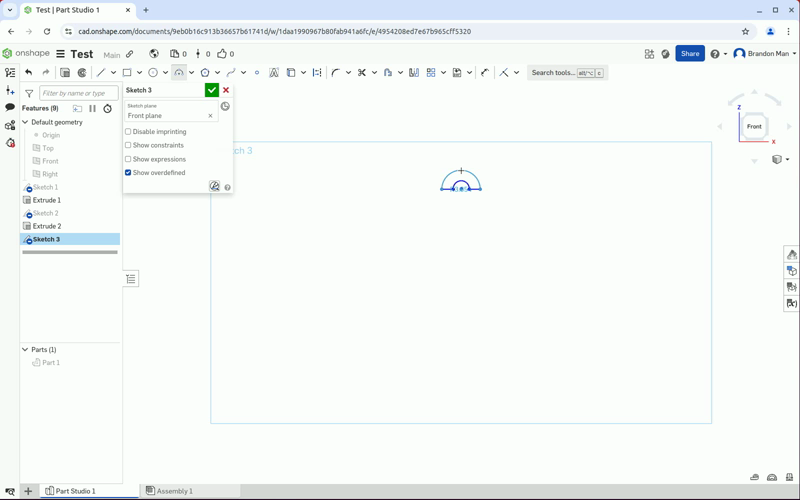
key_up(shift)
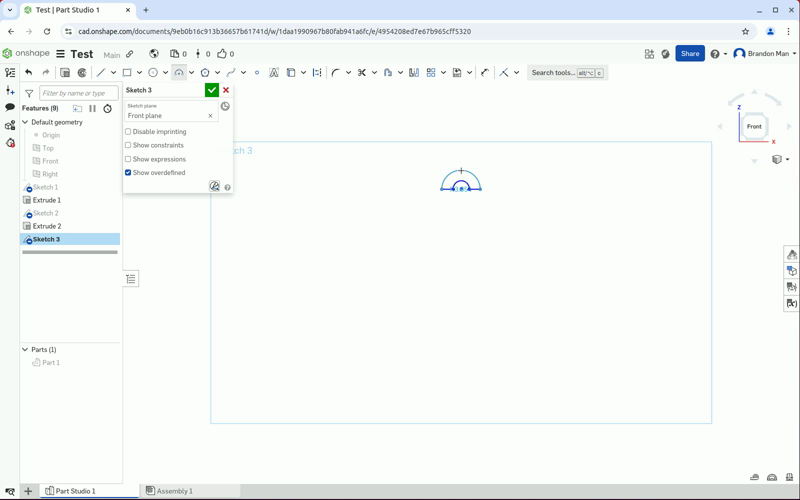
key(esc)
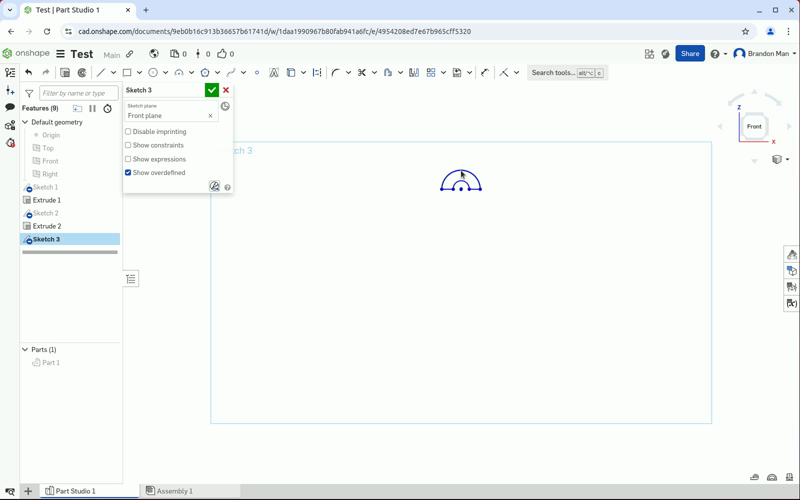
mouse_move(462, 187)
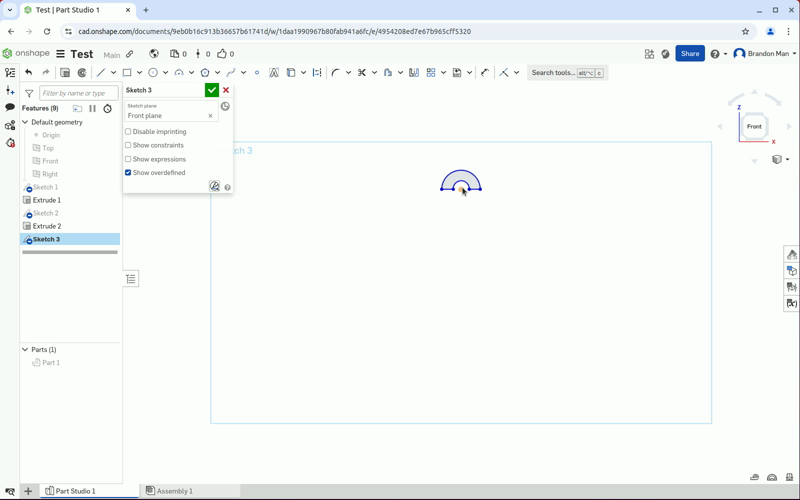
scroll(6)
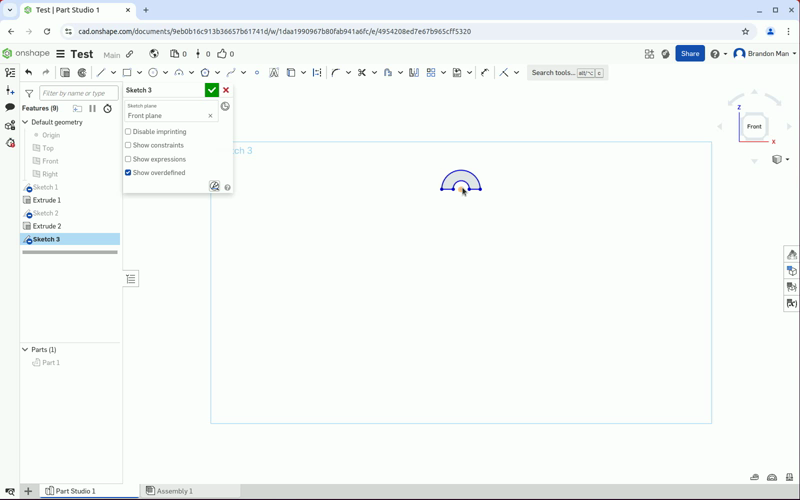
scroll(6)
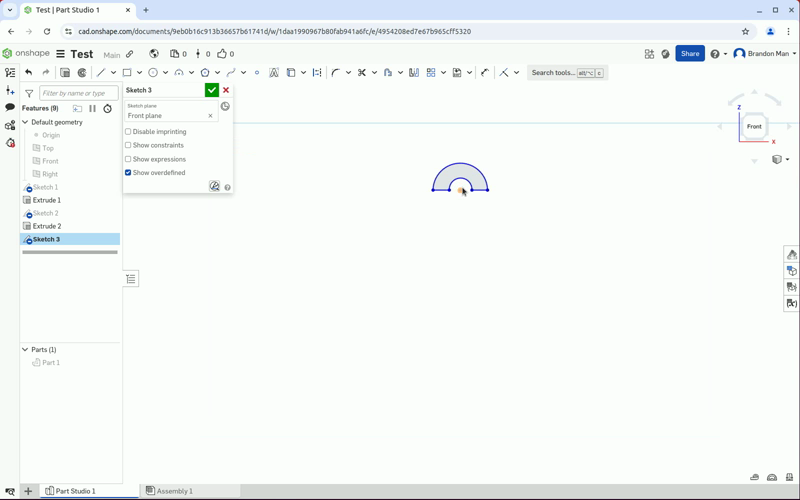
scroll(6)
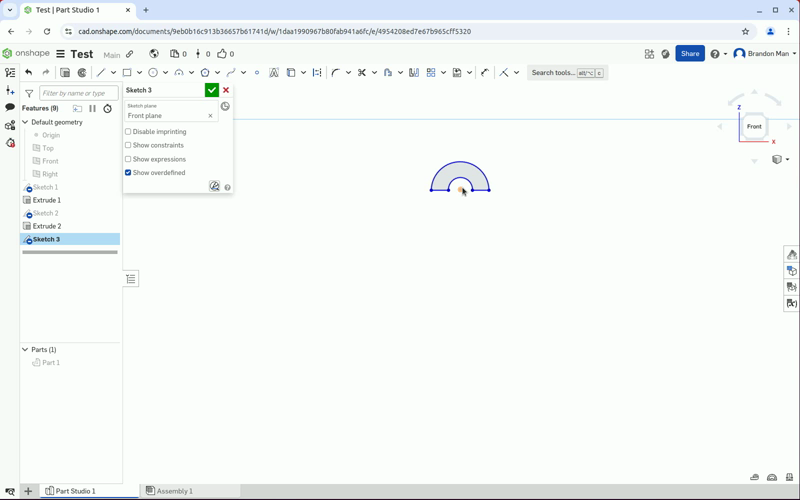
scroll(6)
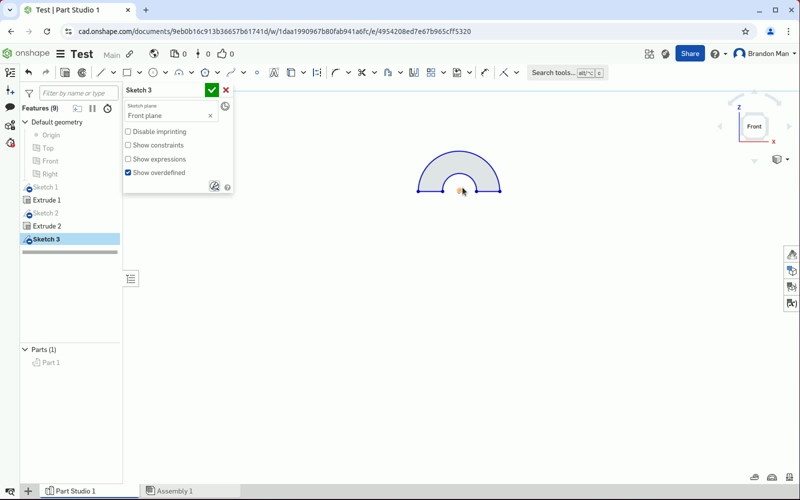
scroll(6)
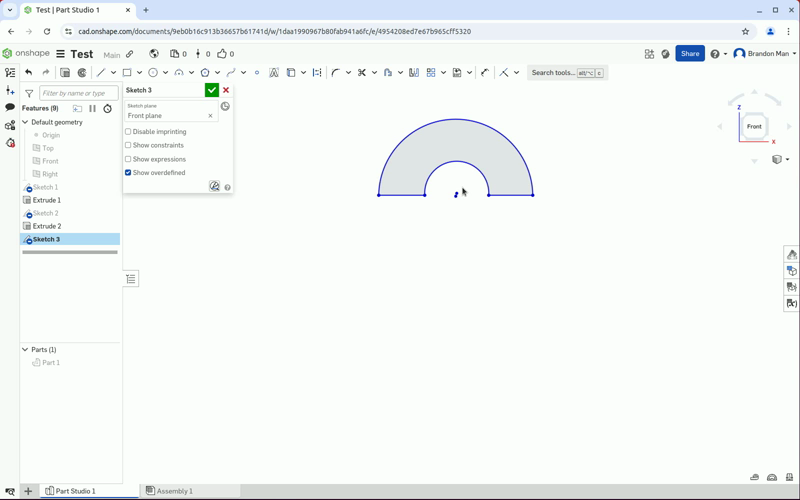
scroll(6)
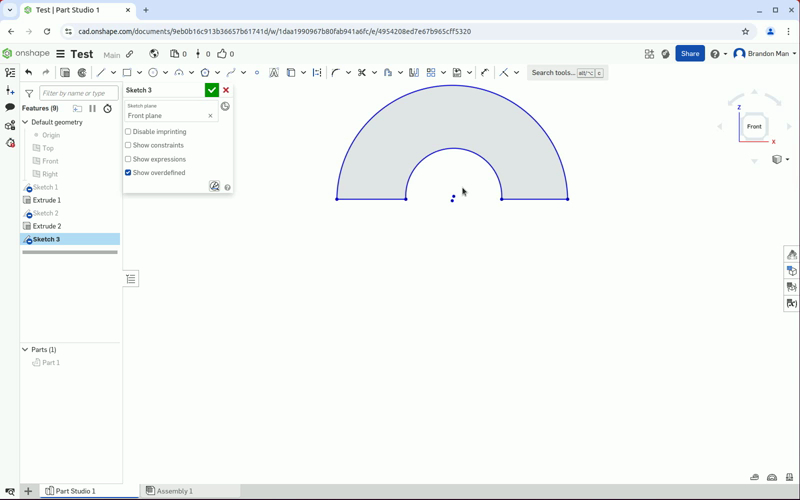
scroll(6)
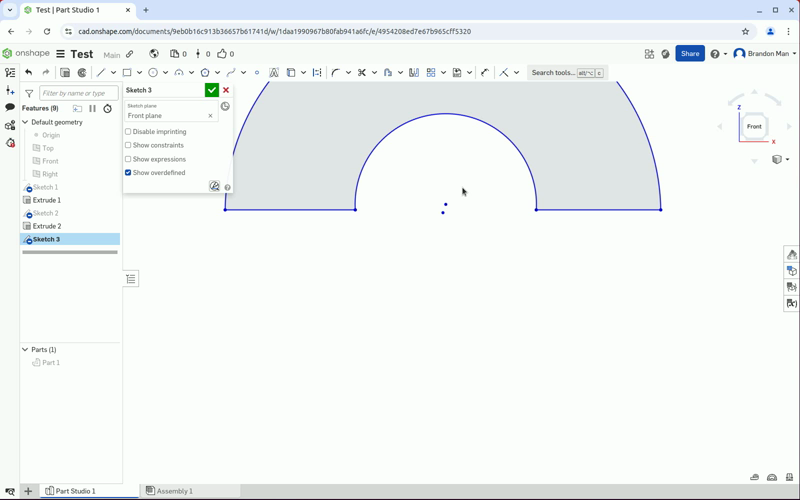
click(462, 187)
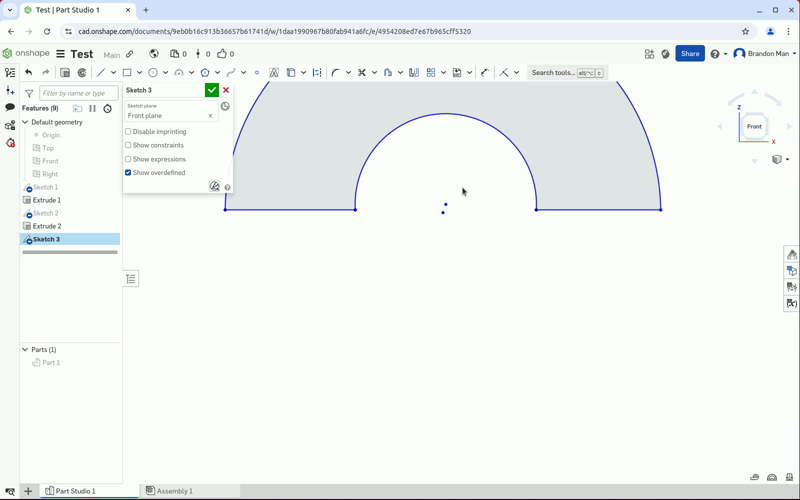
scroll(-6)
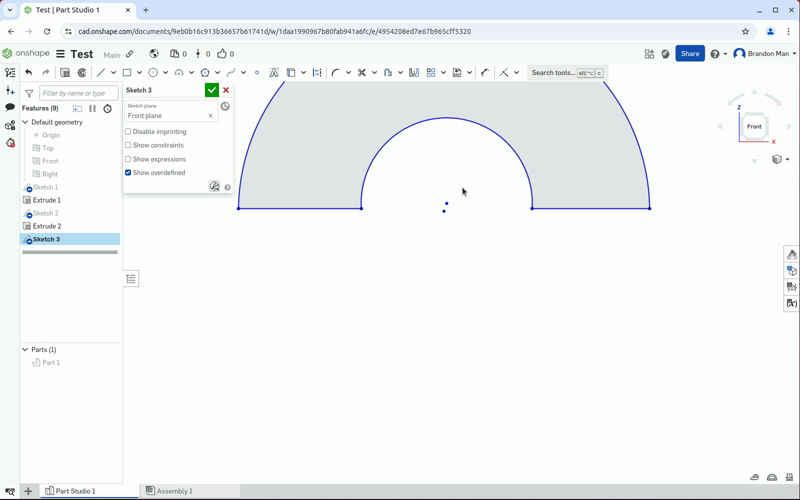
scroll(-6)
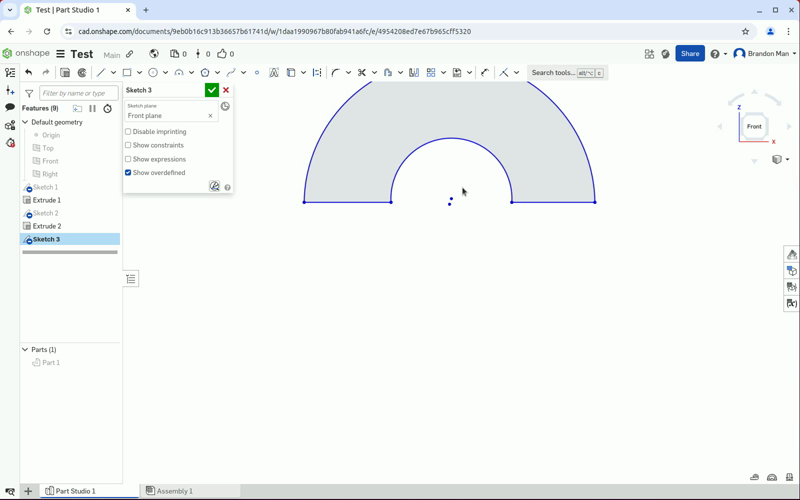
scroll(-6)
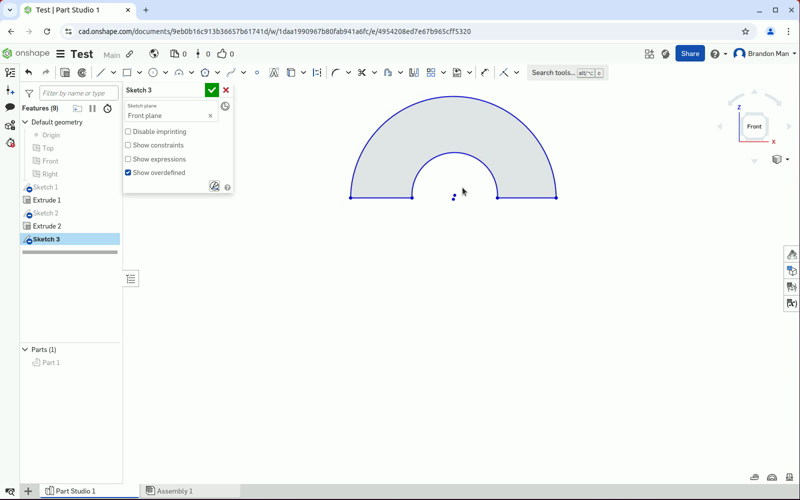
scroll(-6)
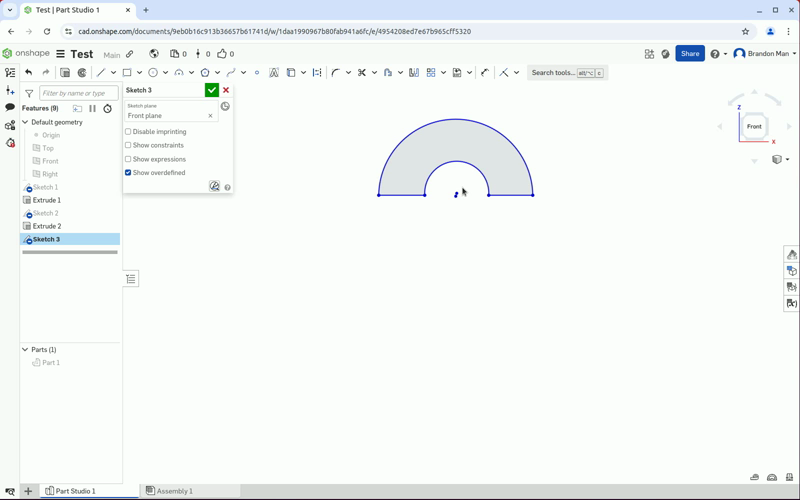
scroll(-6)
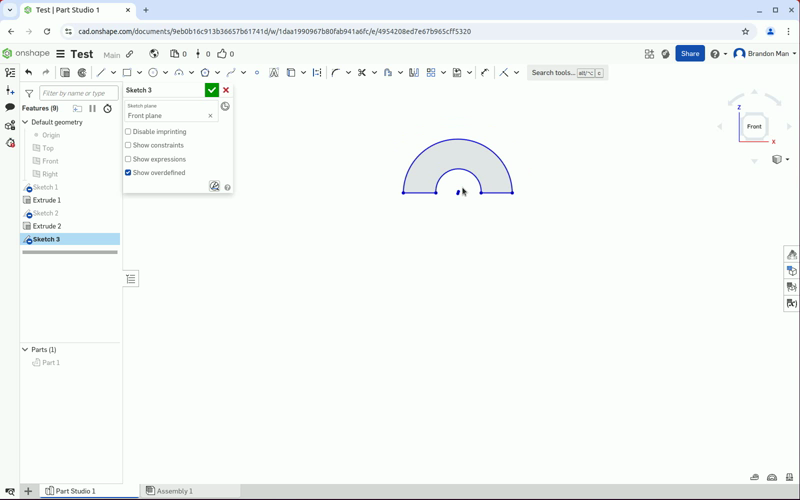
scroll(-6)
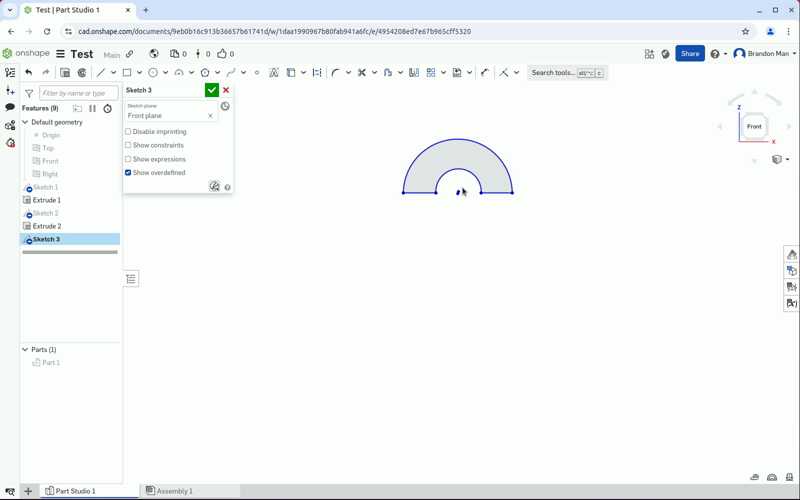
scroll(-6)
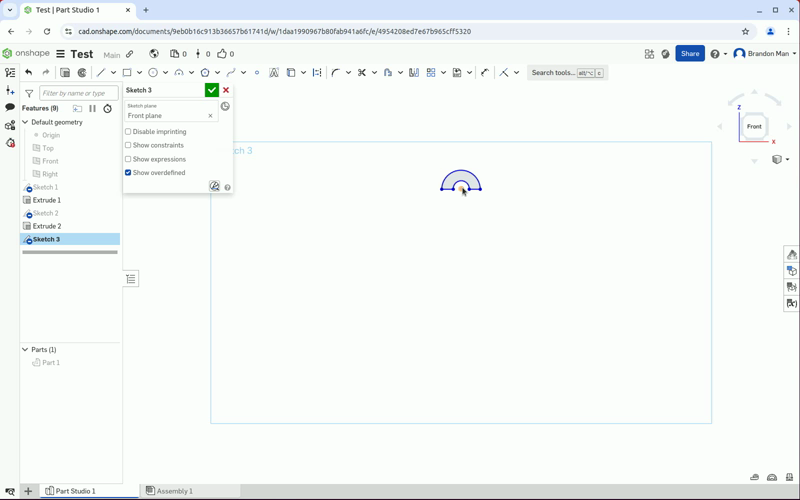
mouse_move(73, 352)
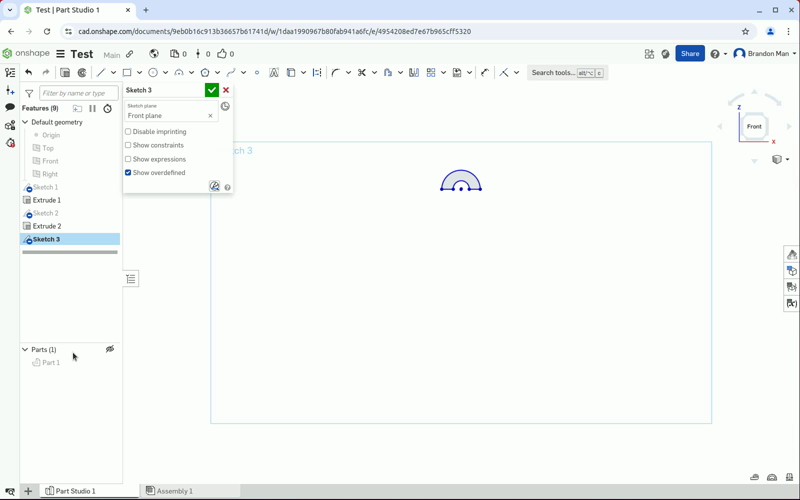
key(shift+y)
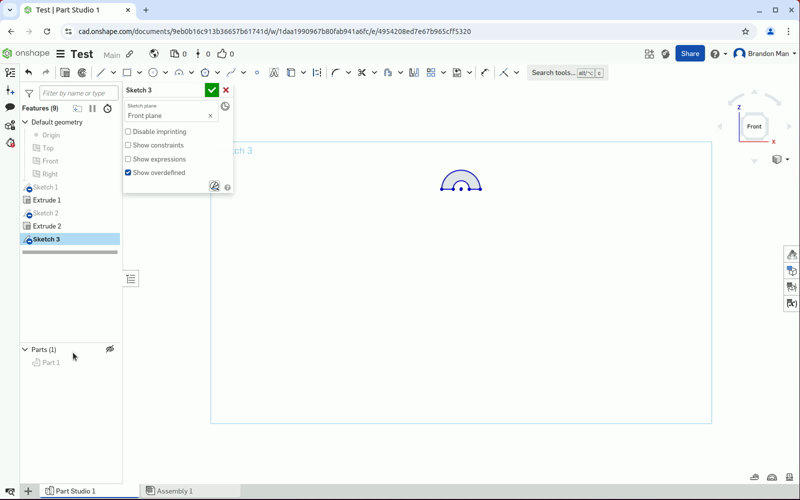
key(shift+e)
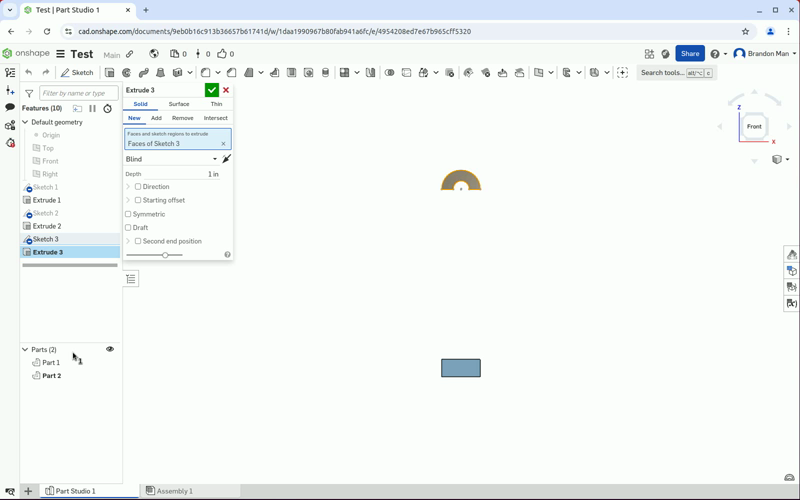
mouse_move(143, 106)
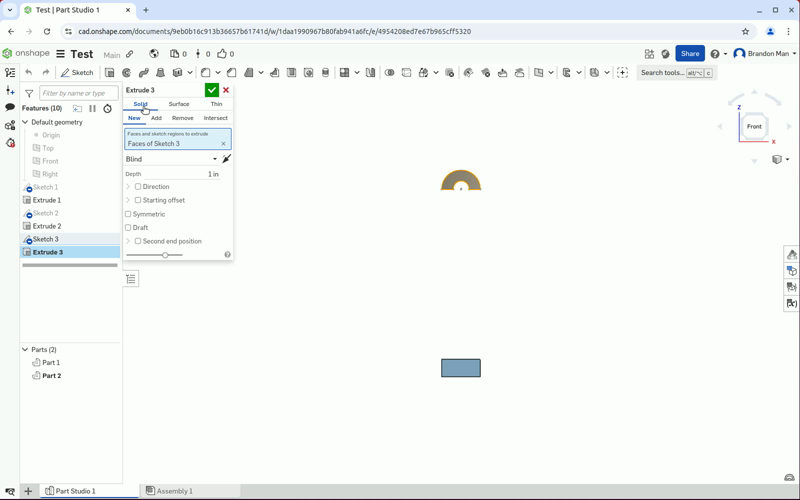
click(143, 106)
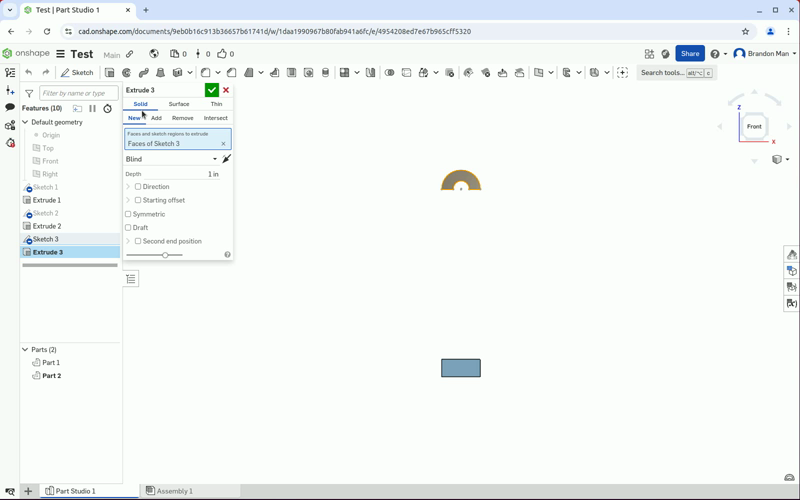
mouse_move(137, 120)
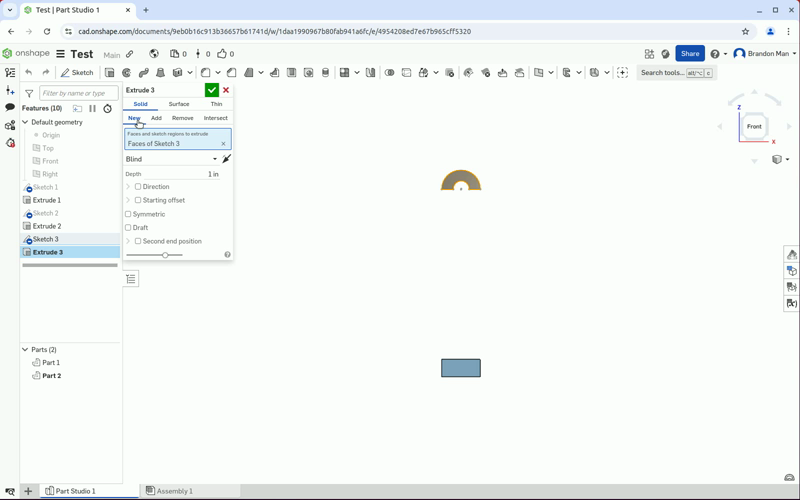
click(137, 120)
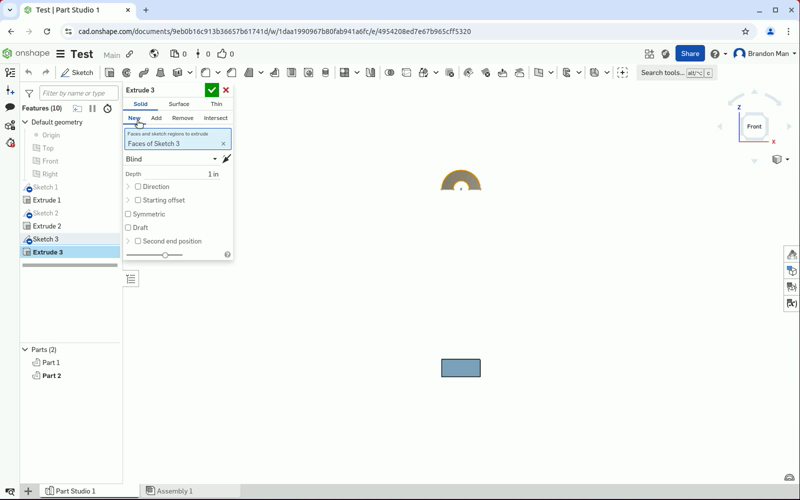
key(tab, 4)
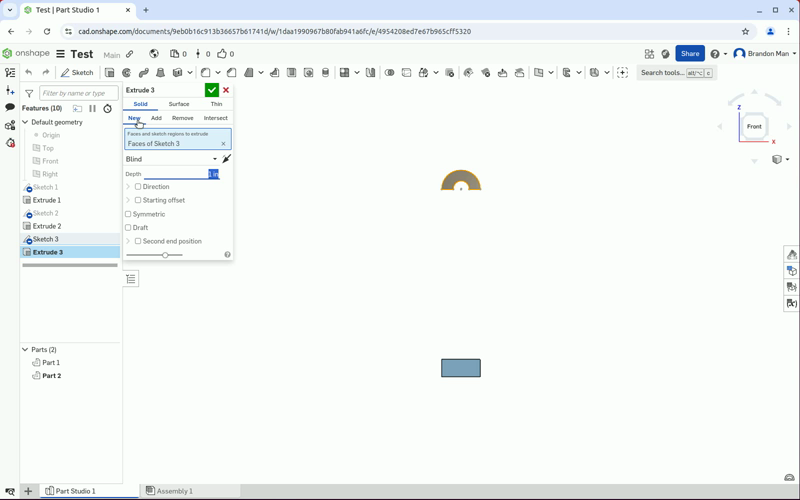
text(-1.685)
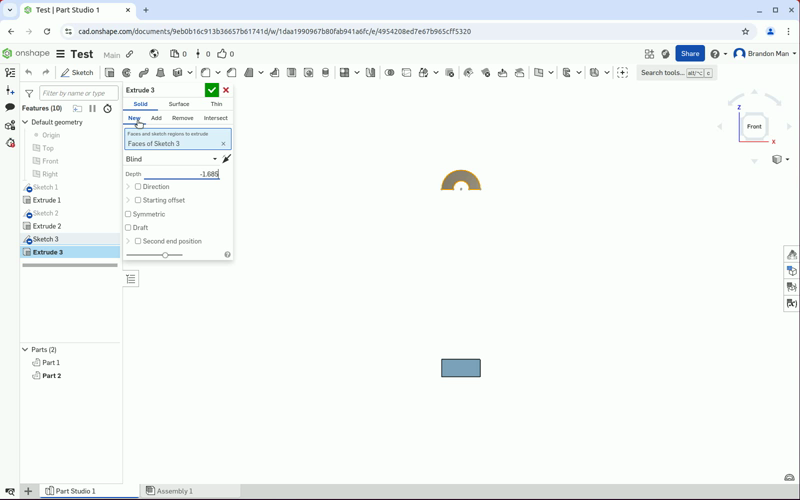
key(enter)
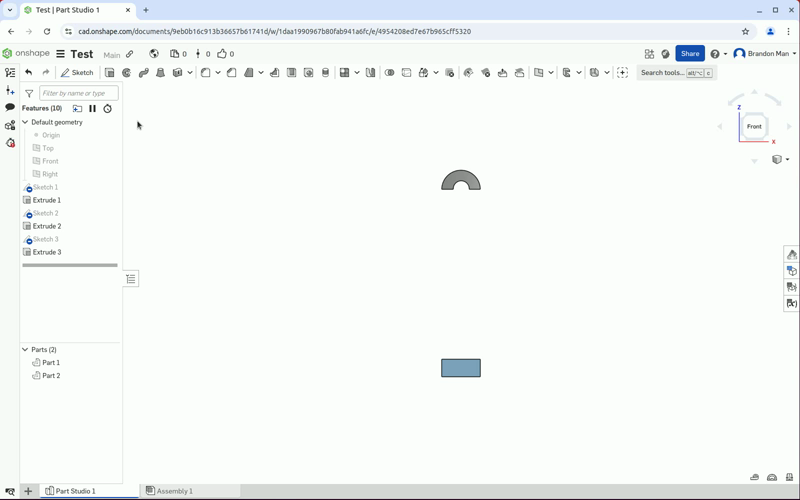
key(shift+h)
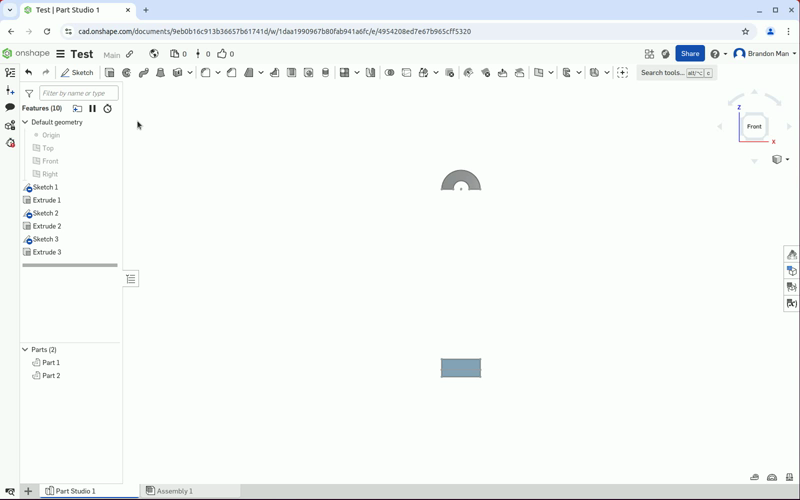
key(shift+h)
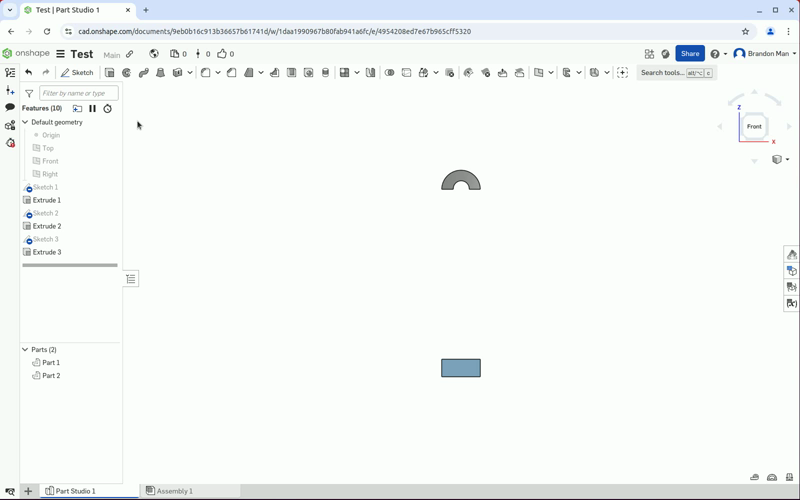
mouse_move(73, 189)
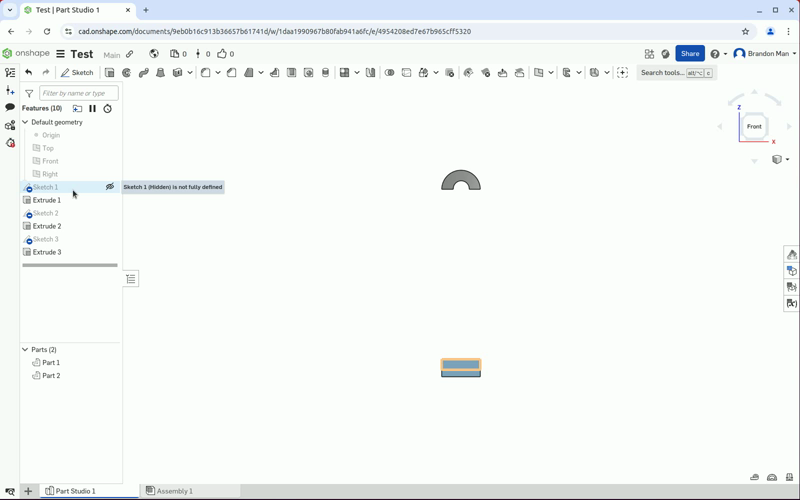
click(73, 189)
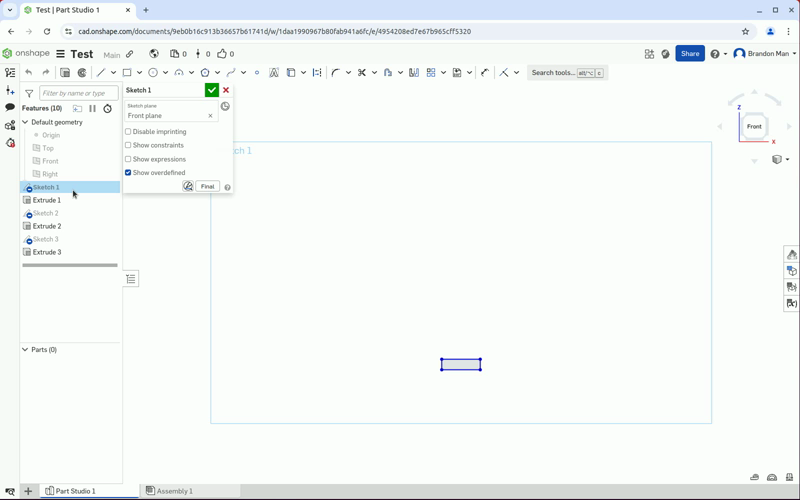
mouse_move(229, 92)
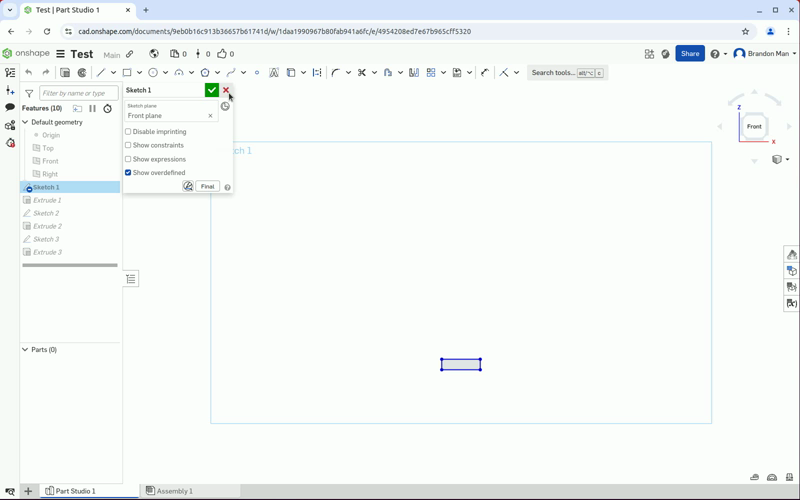
click(229, 92)
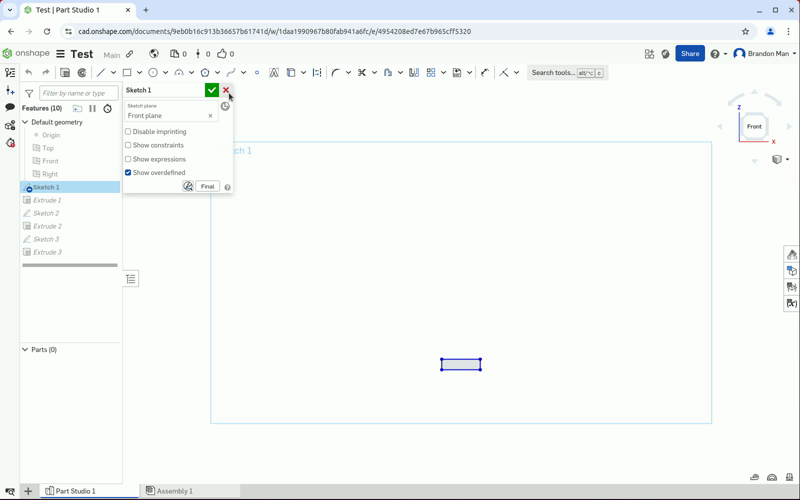
key(shift+s)
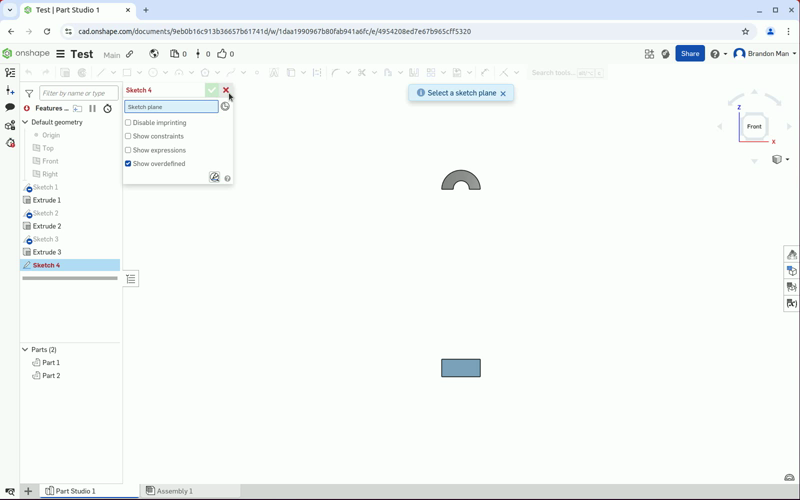
mouse_move(73, 163)
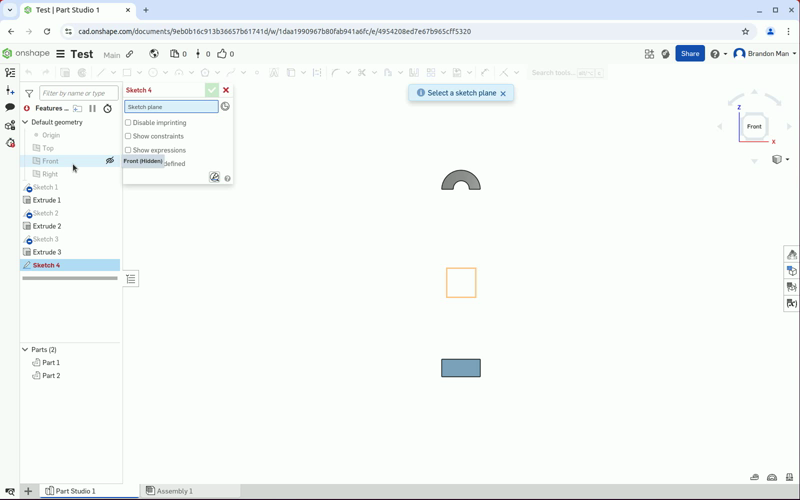
click(73, 163)
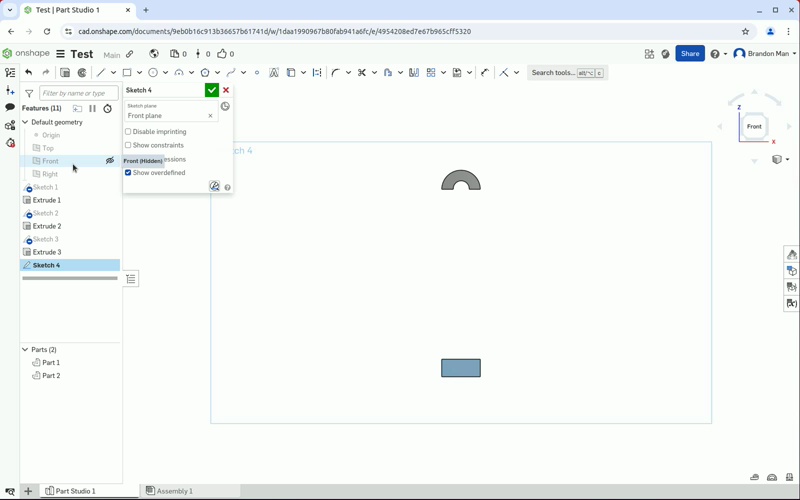
mouse_move(73, 352)
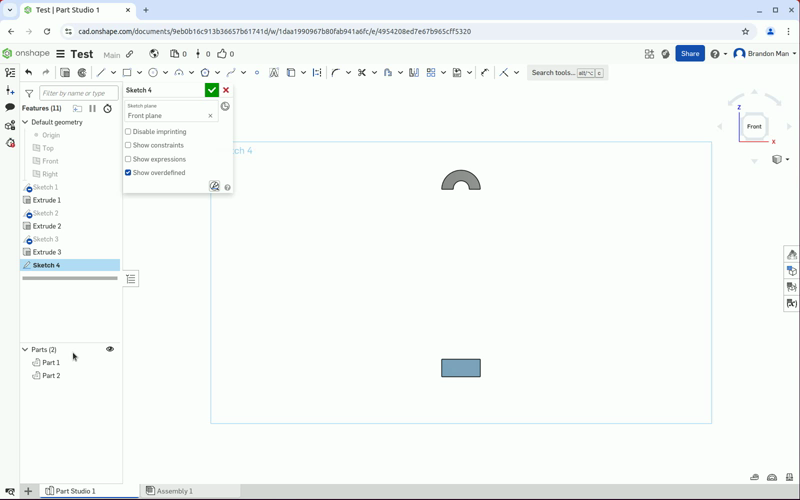
key(y)
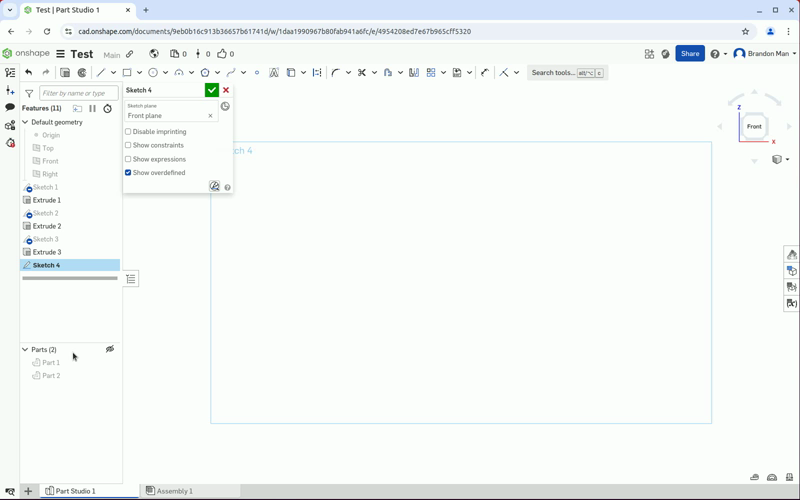
key(l)
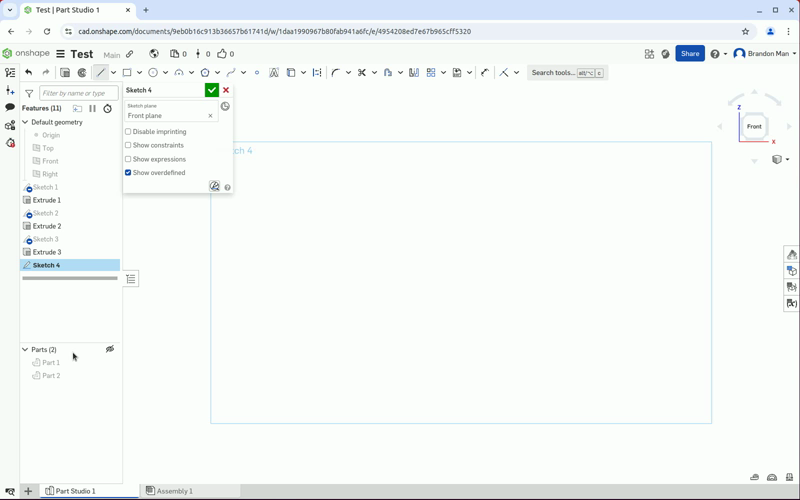
key_down(shift)
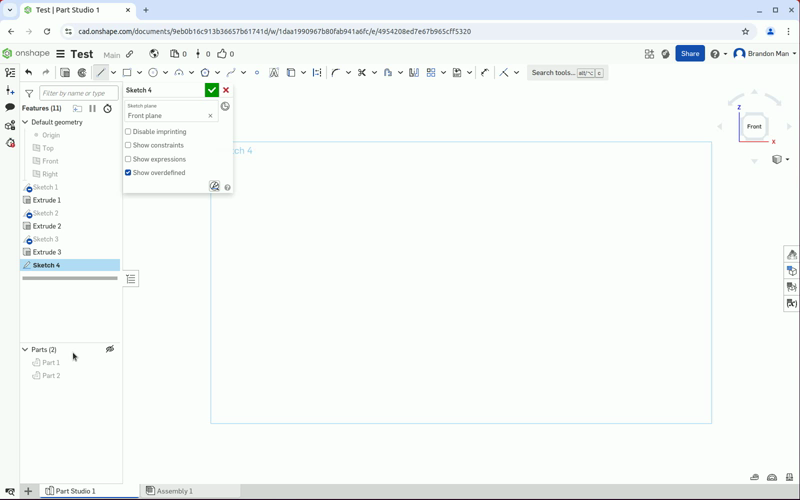
mouse_move(441, 359)
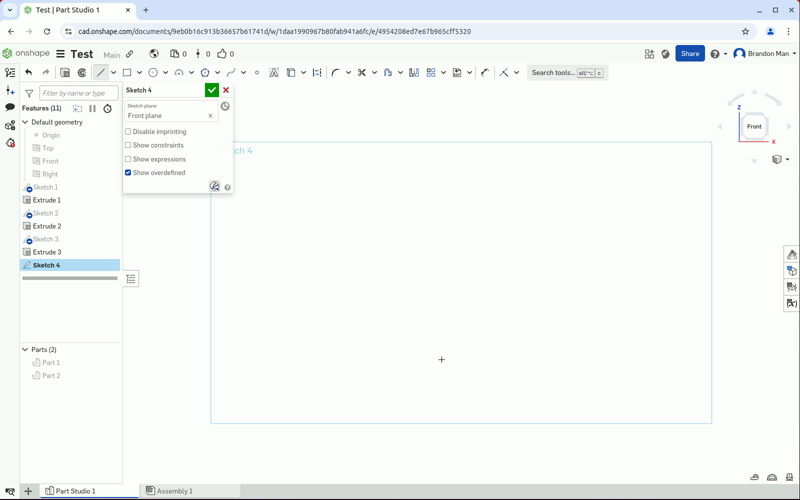
click(441, 359)
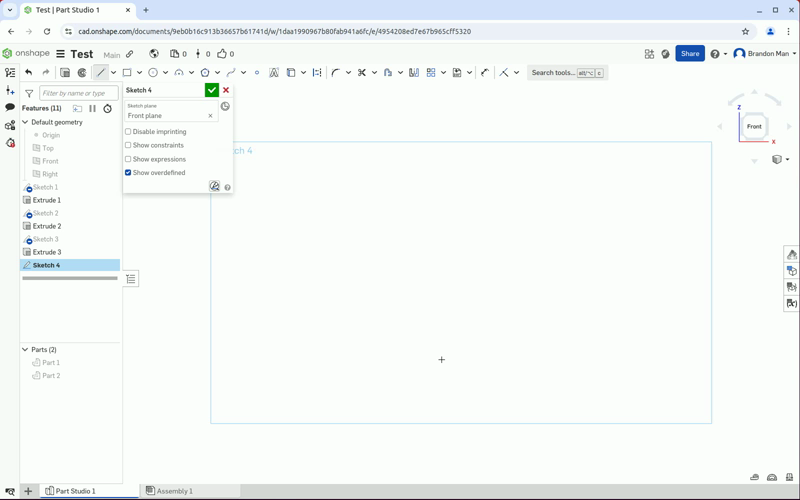
key_up(shift)
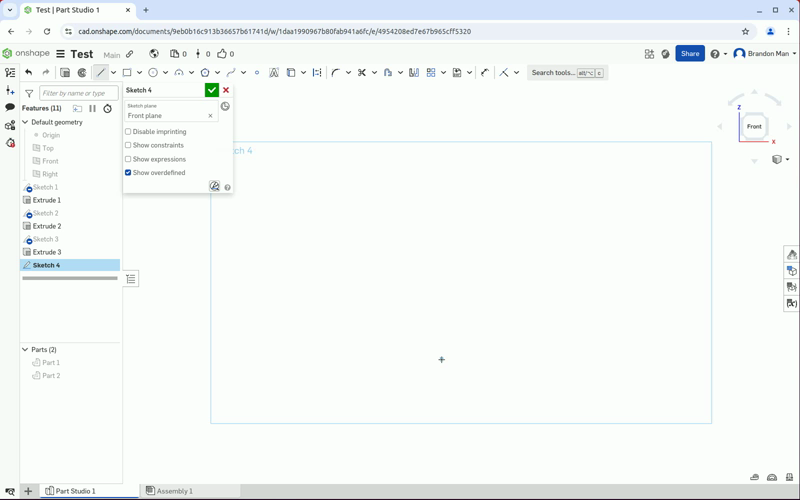
key_down(shift)
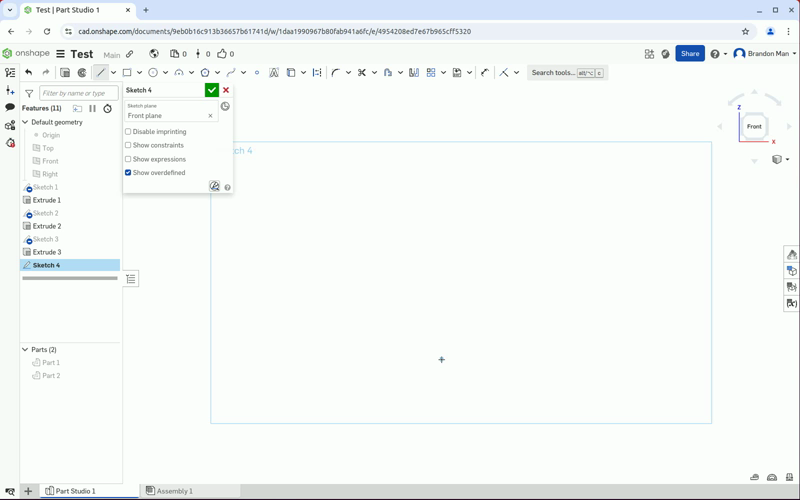
mouse_move(471, 359)
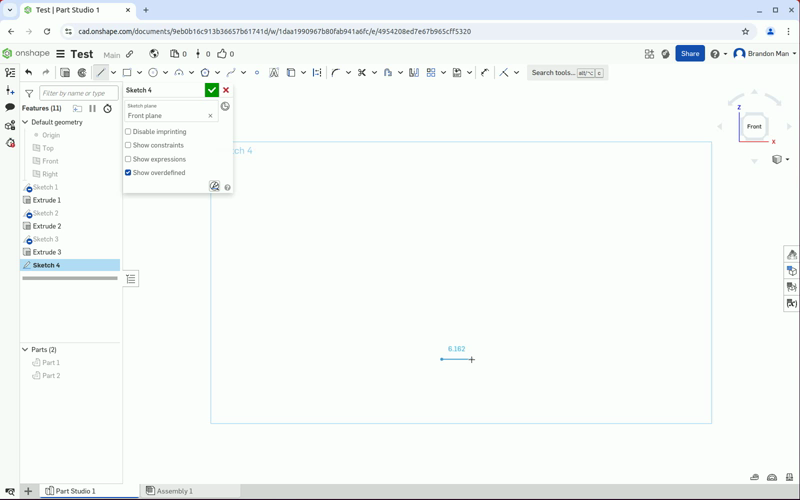
mouse_move(480, 359)
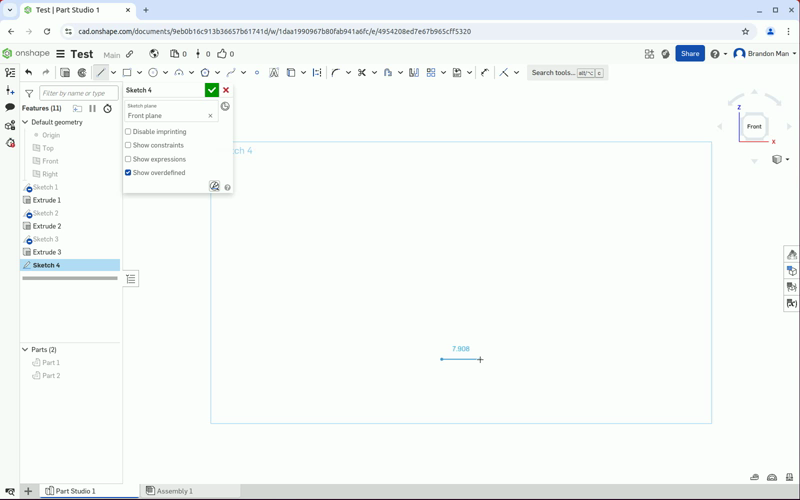
click(480, 359)
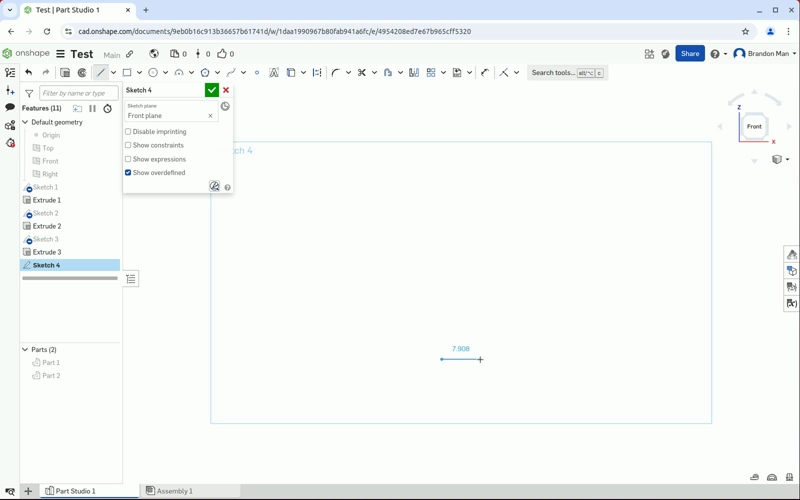
key_up(shift)
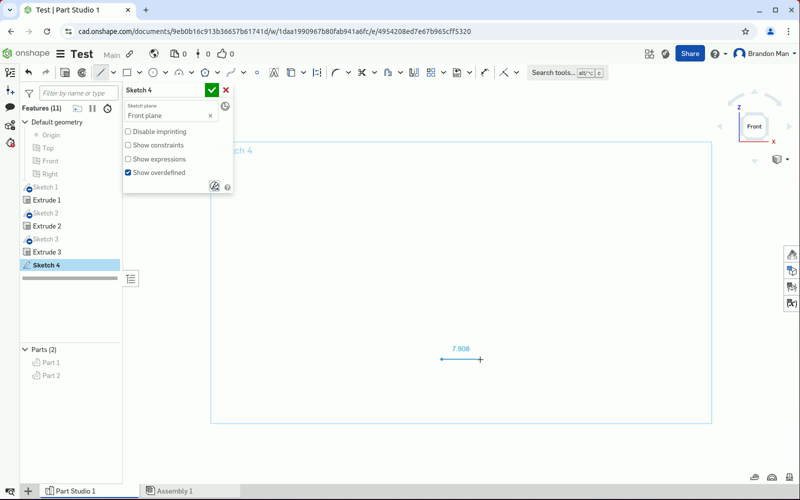
key_down(shift)
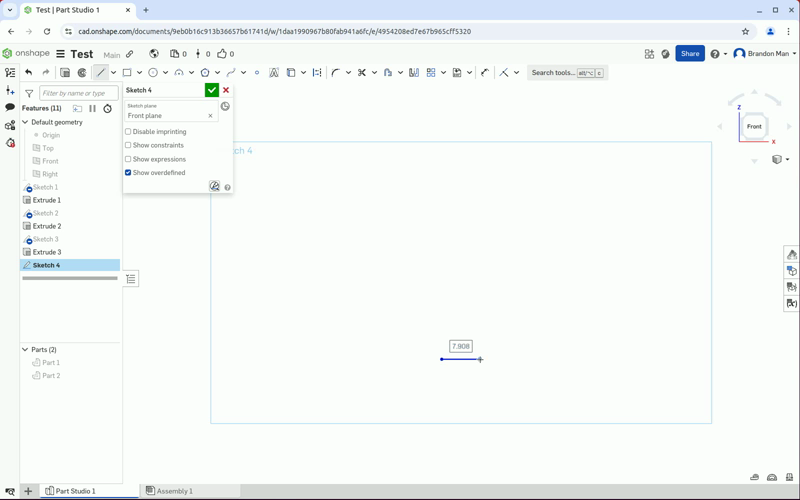
mouse_move(510, 359)
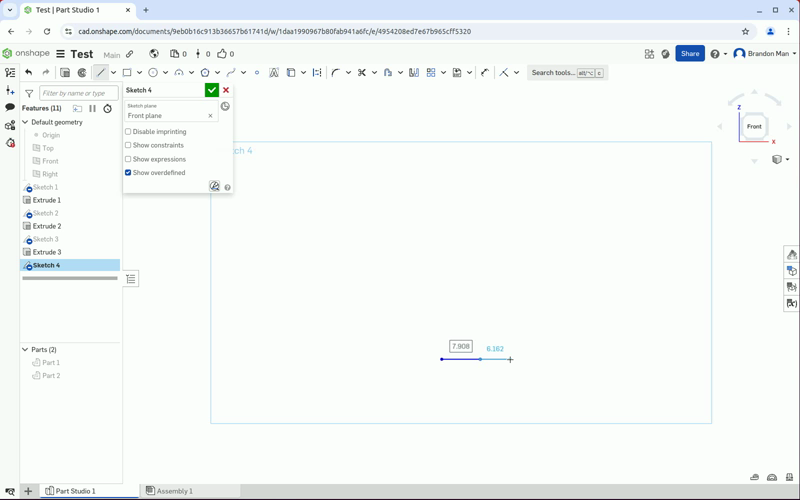
mouse_move(480, 352)
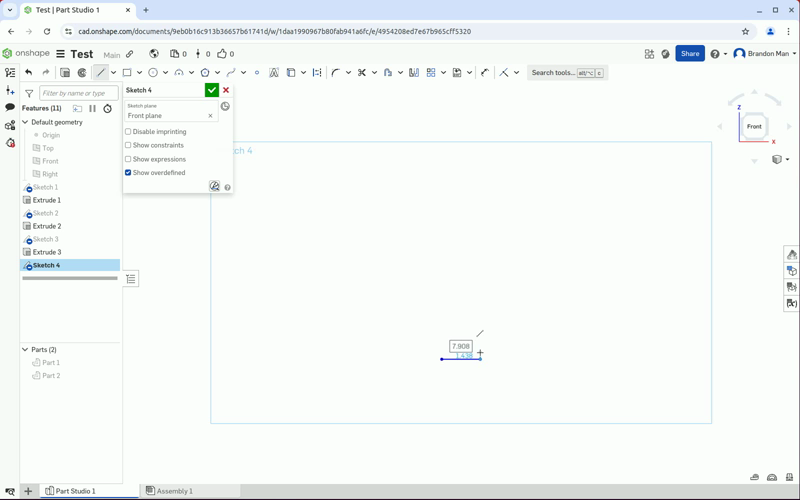
scroll(6)
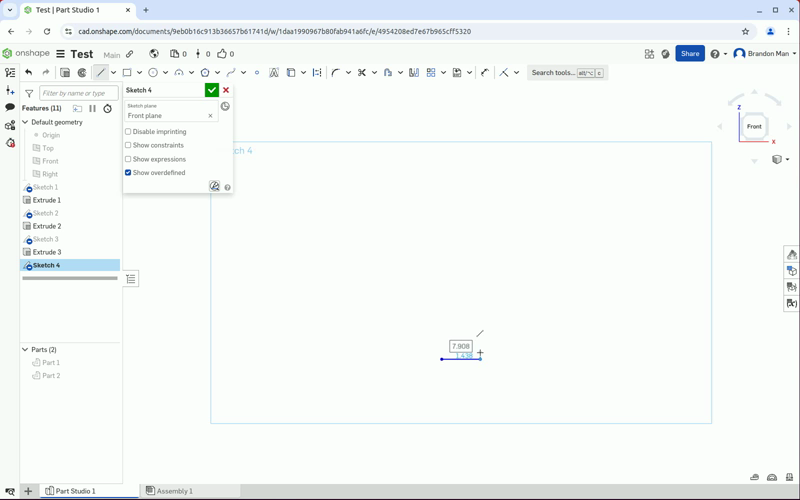
scroll(6)
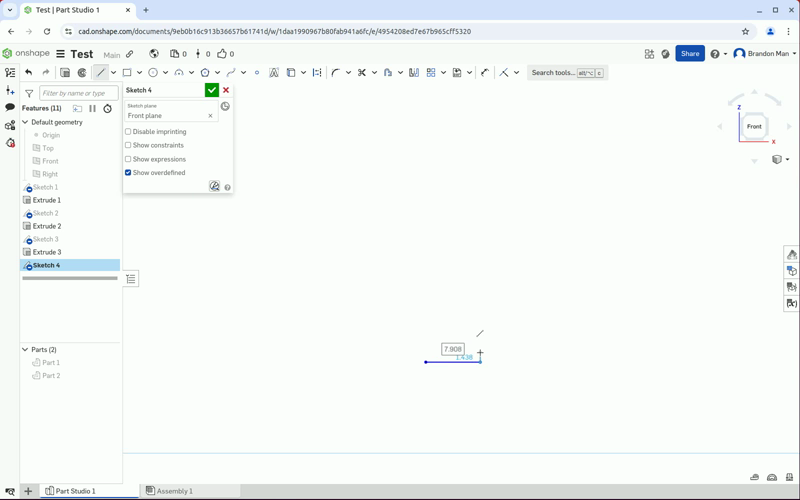
scroll(6)
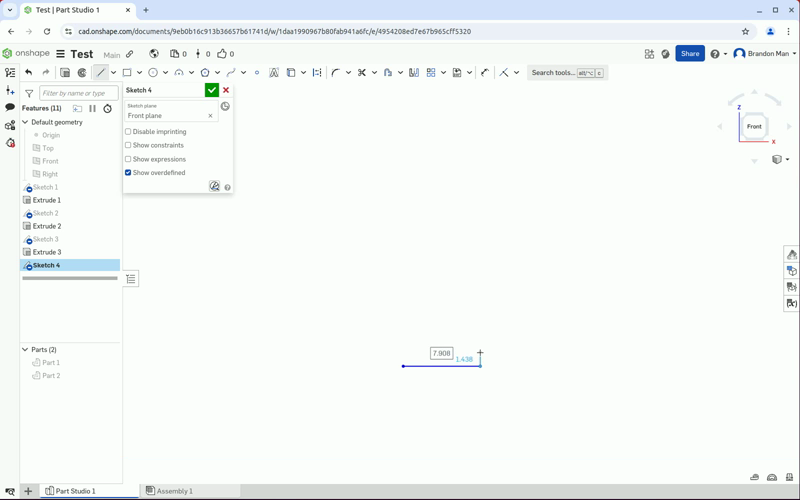
scroll(6)
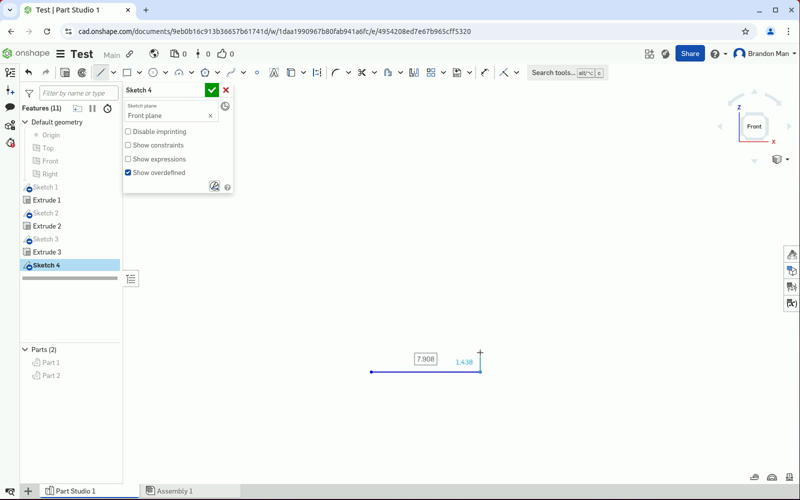
scroll(6)
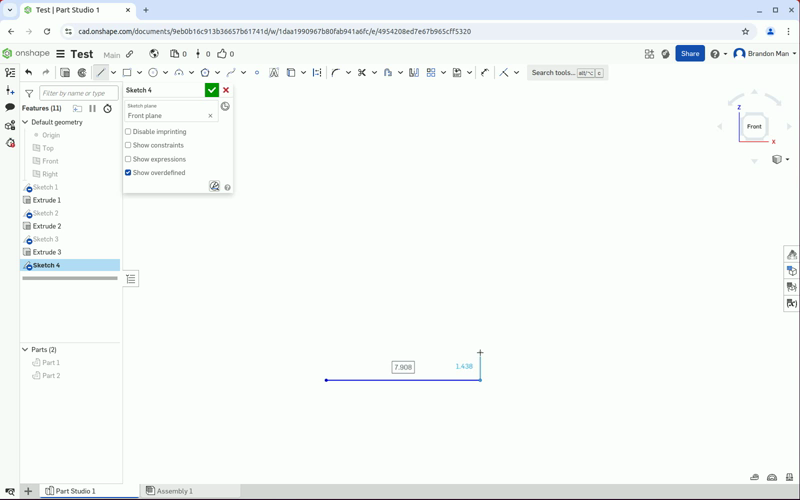
scroll(6)
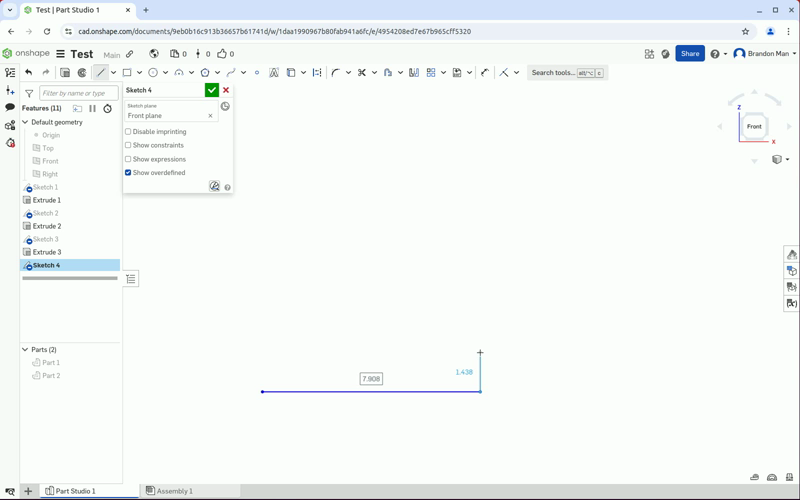
scroll(6)
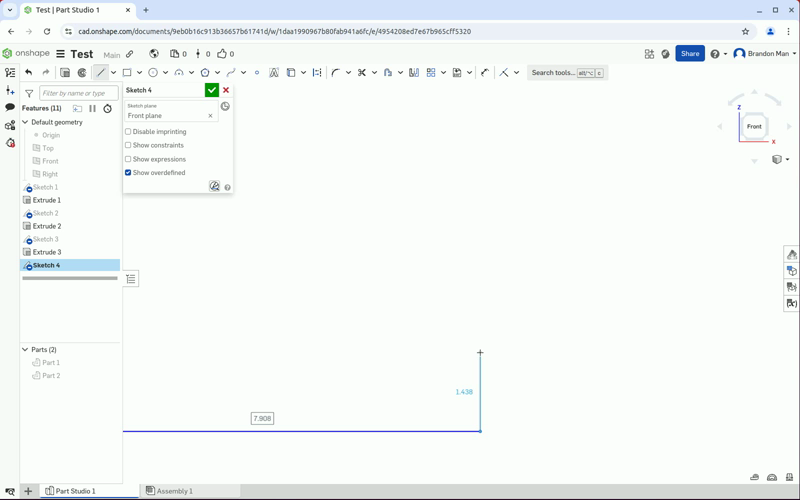
click(480, 352)
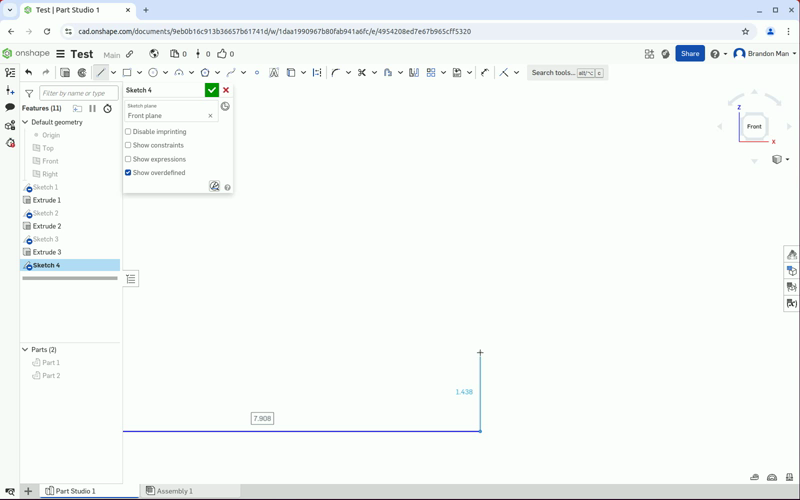
scroll(-6)
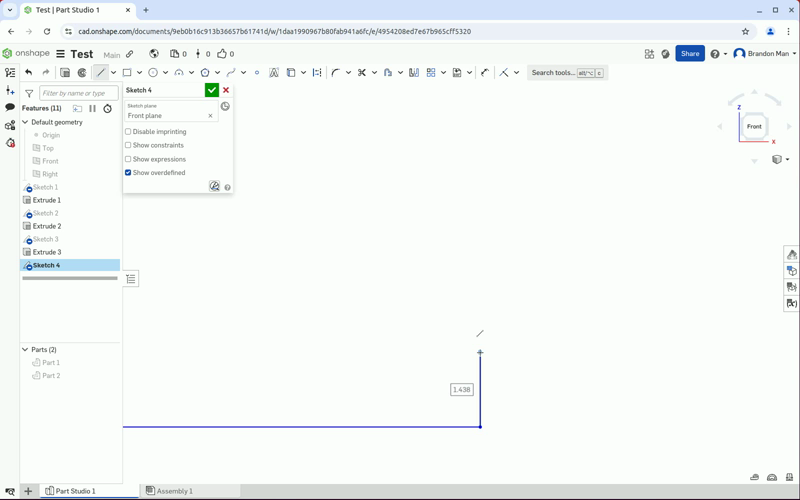
scroll(-6)
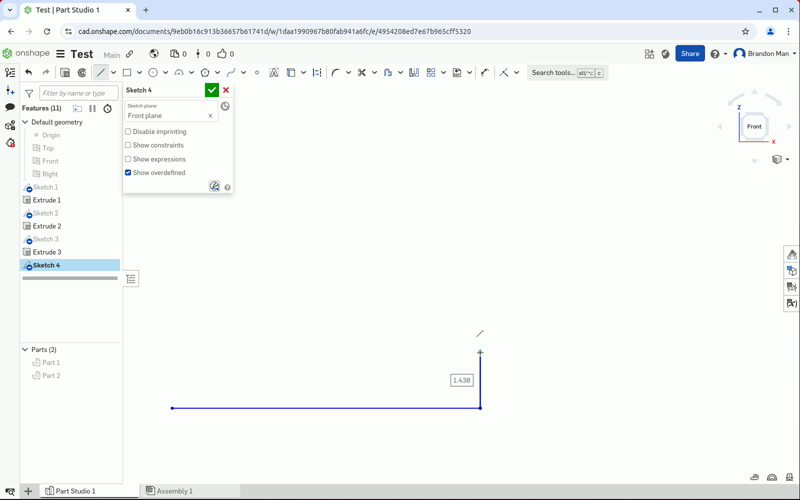
scroll(-6)
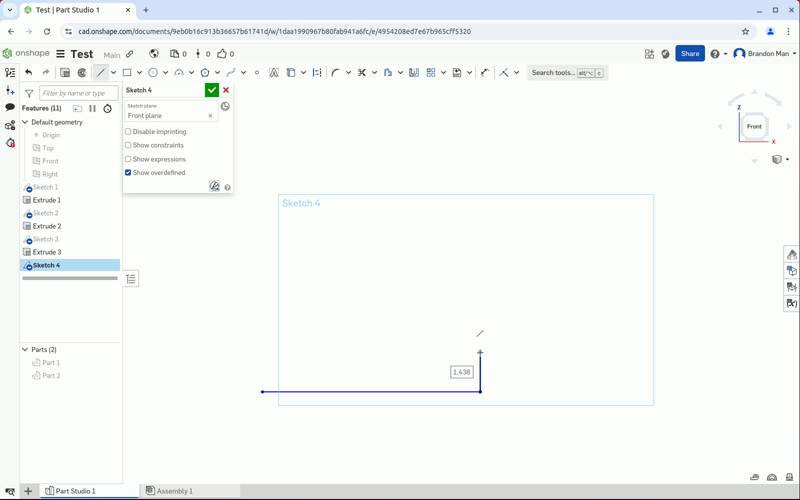
scroll(-6)
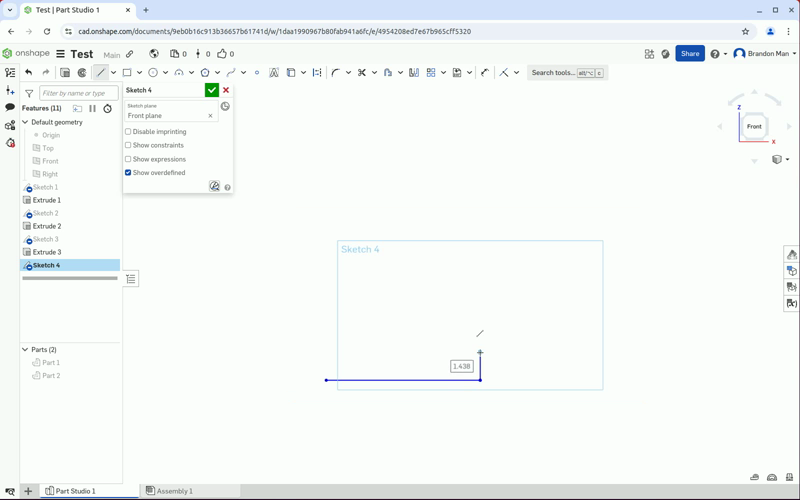
scroll(-6)
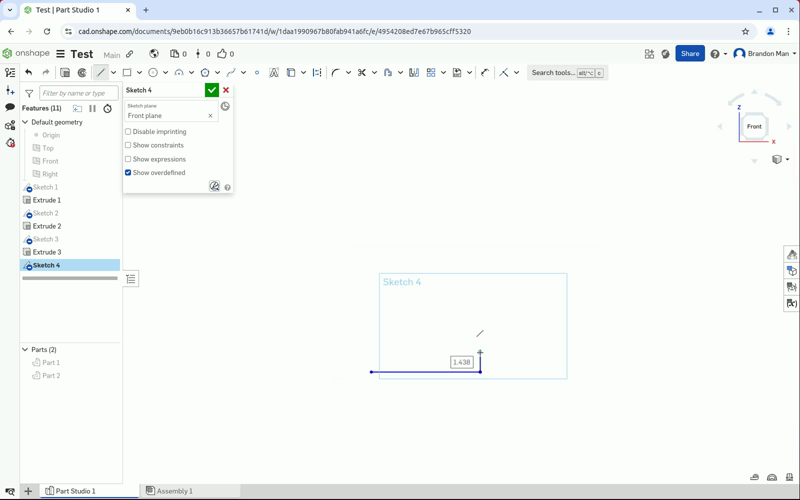
scroll(-6)
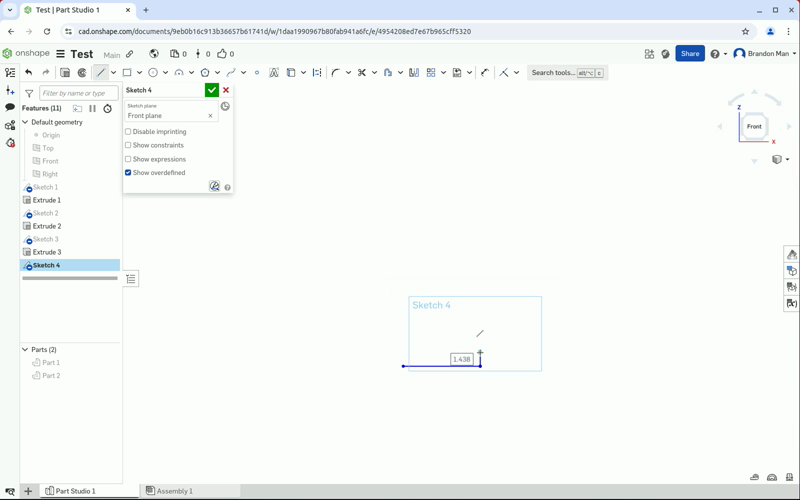
scroll(-6)
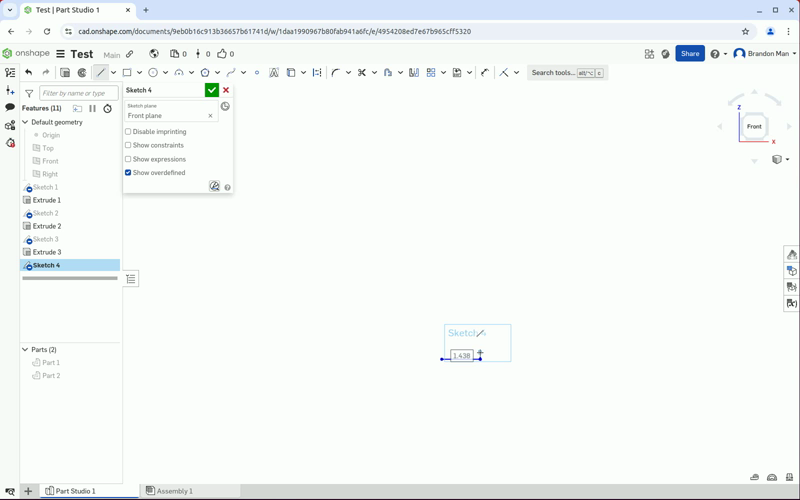
key_up(shift)
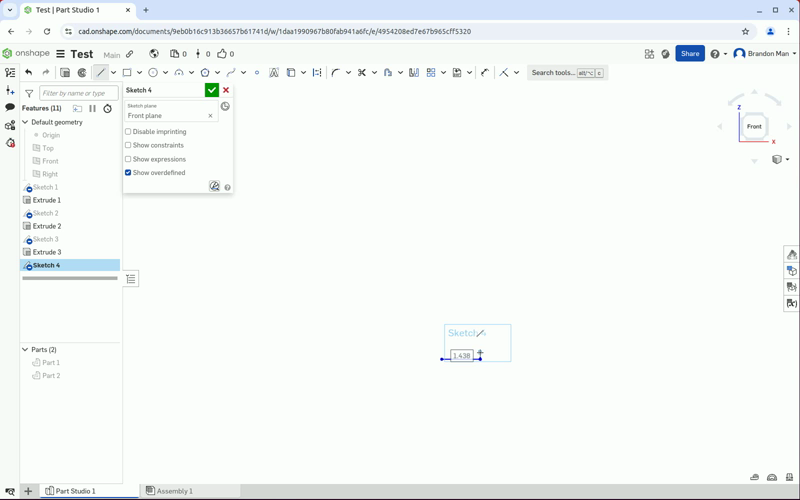
key_down(shift)
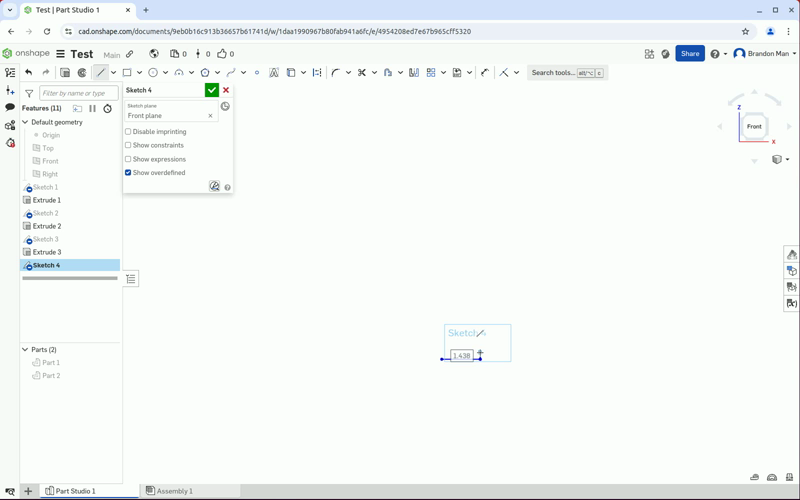
mouse_move(510, 352)
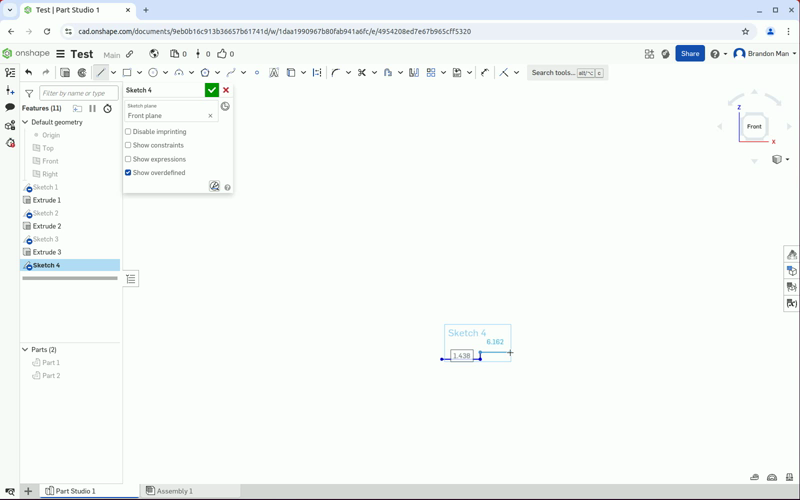
mouse_move(441, 352)
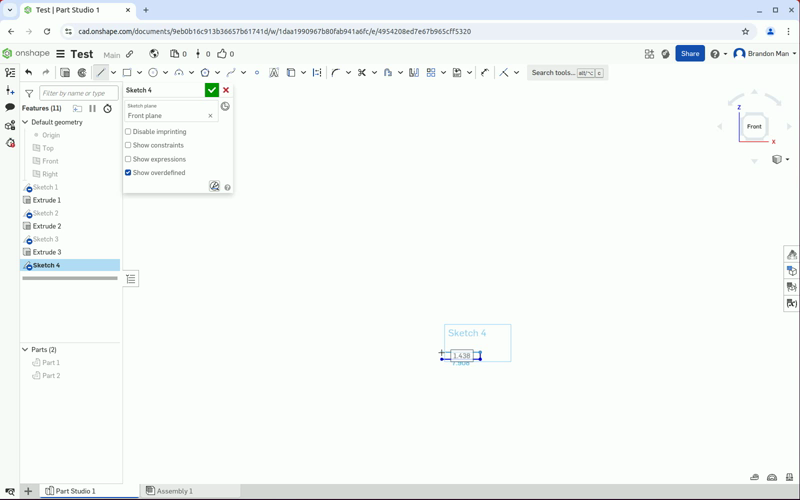
click(441, 352)
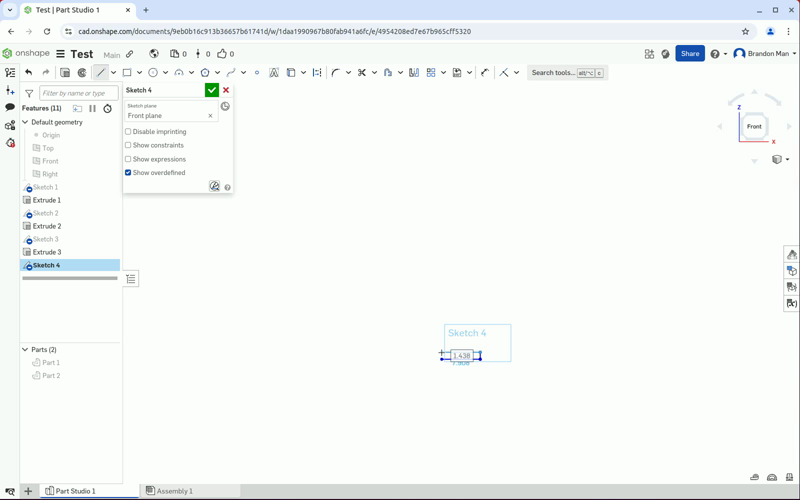
key_up(shift)
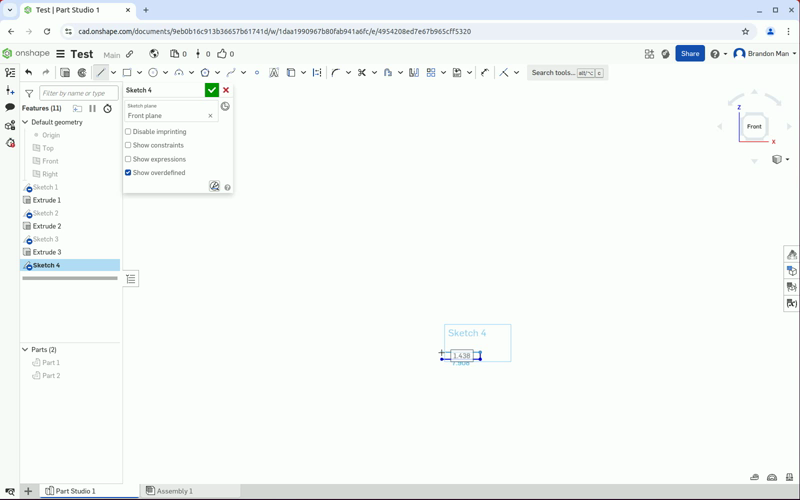
mouse_move(471, 352)
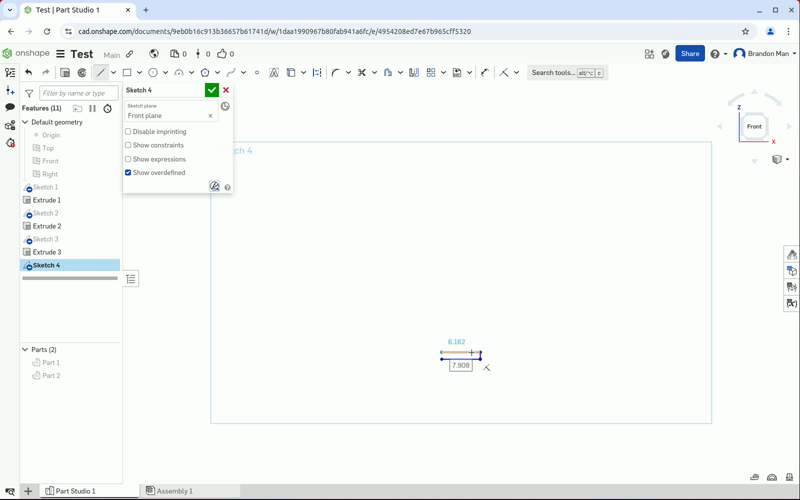
key_down(shift)
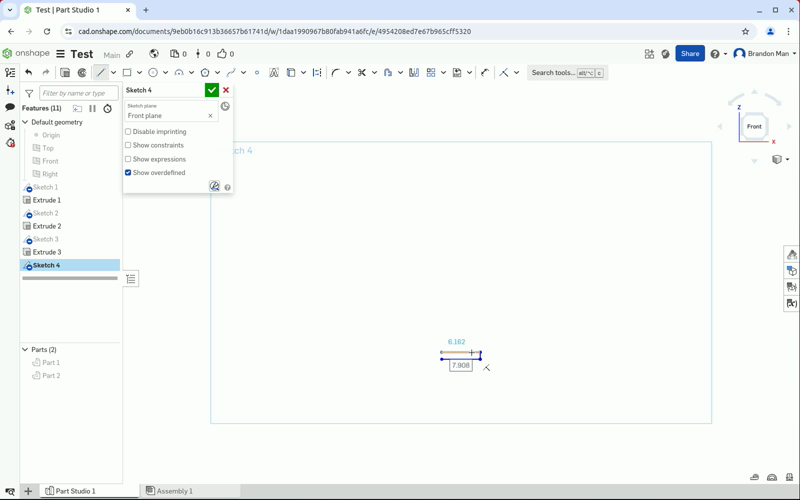
mouse_move(441, 359)
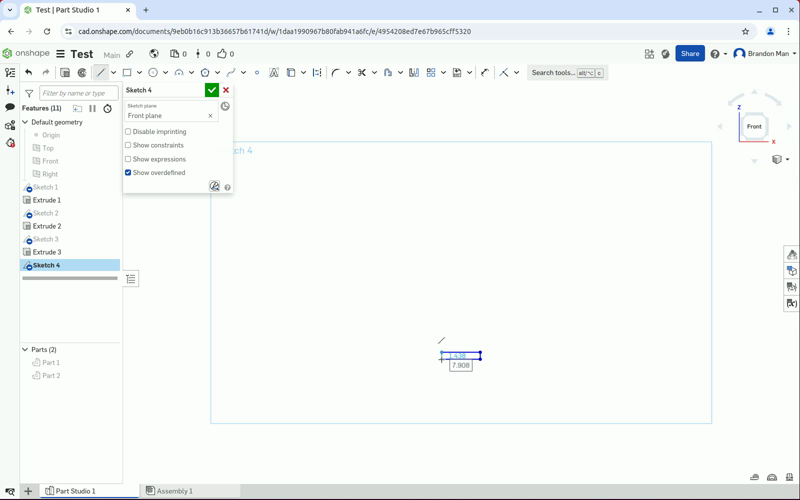
scroll(6)
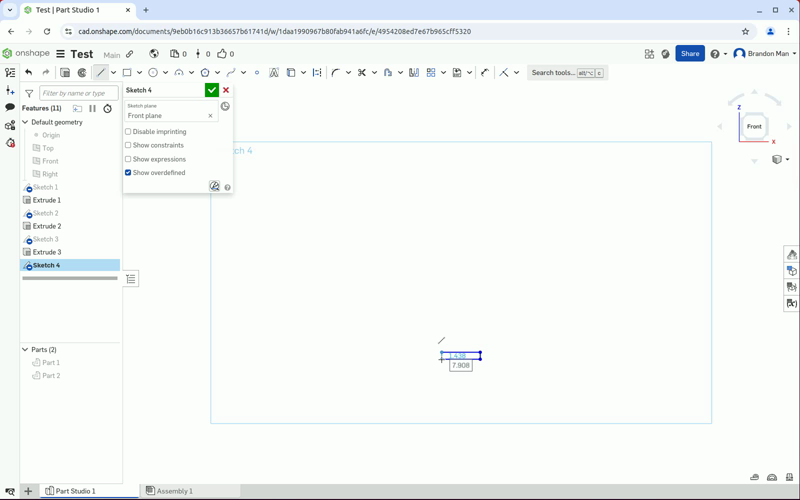
scroll(6)
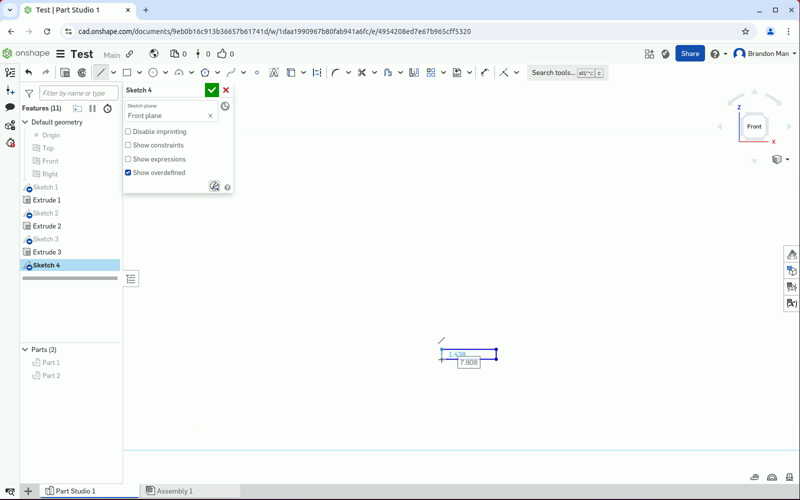
scroll(6)
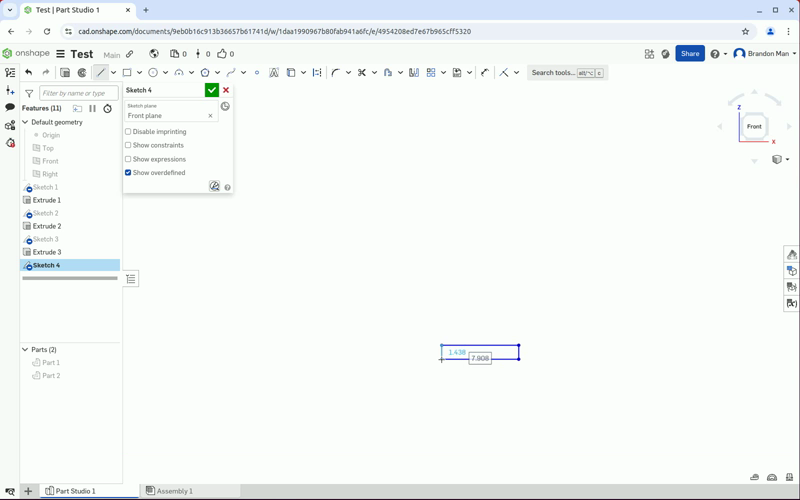
scroll(6)
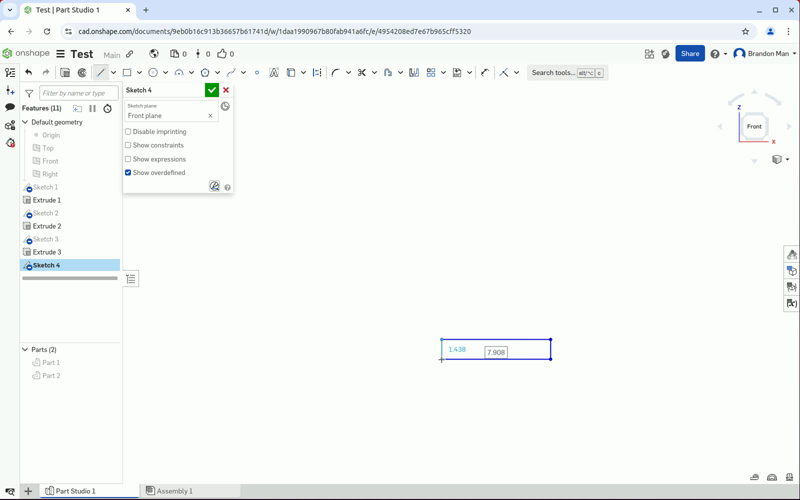
scroll(6)
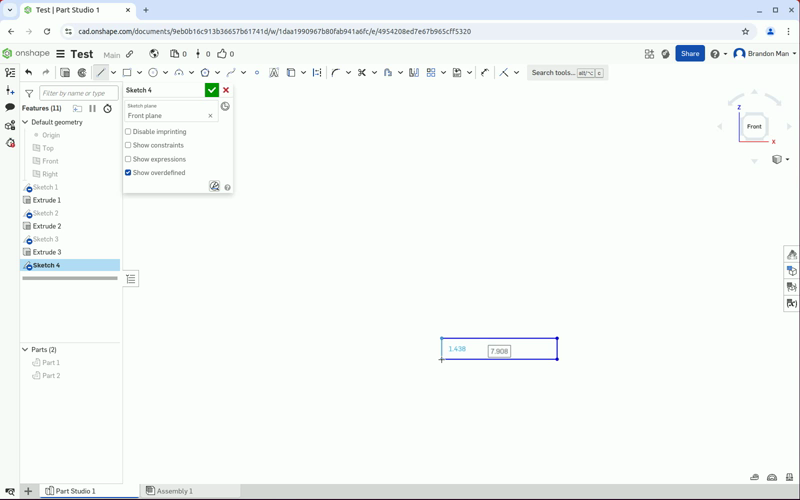
scroll(6)
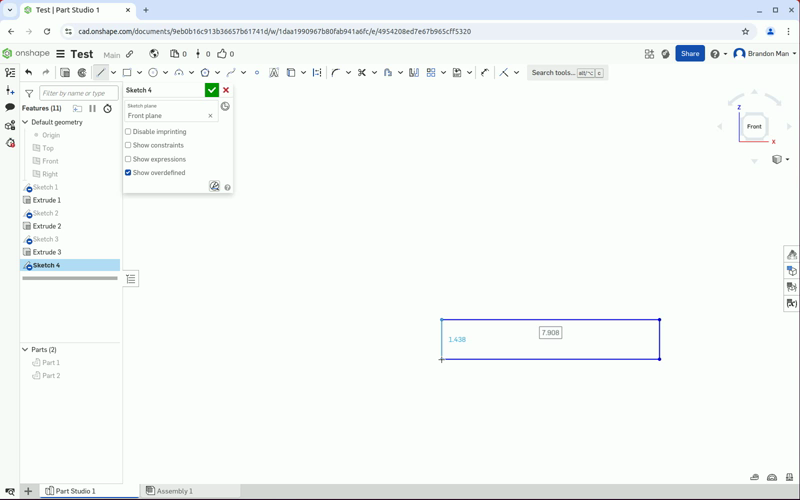
scroll(6)
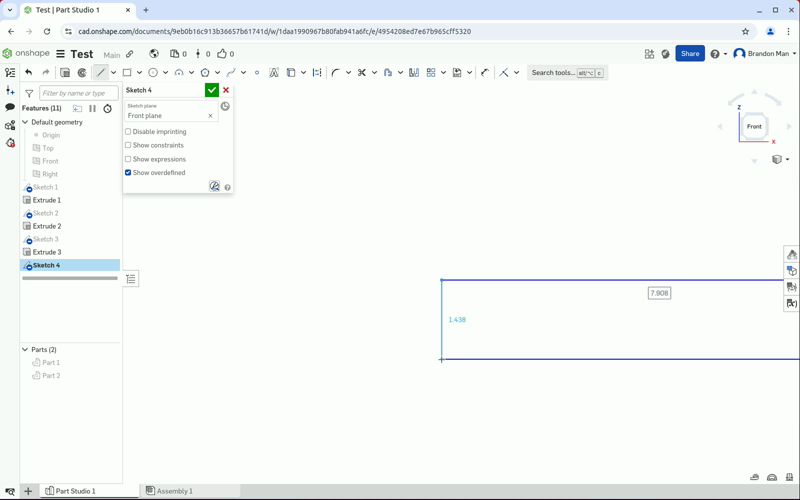
key_up(shift)
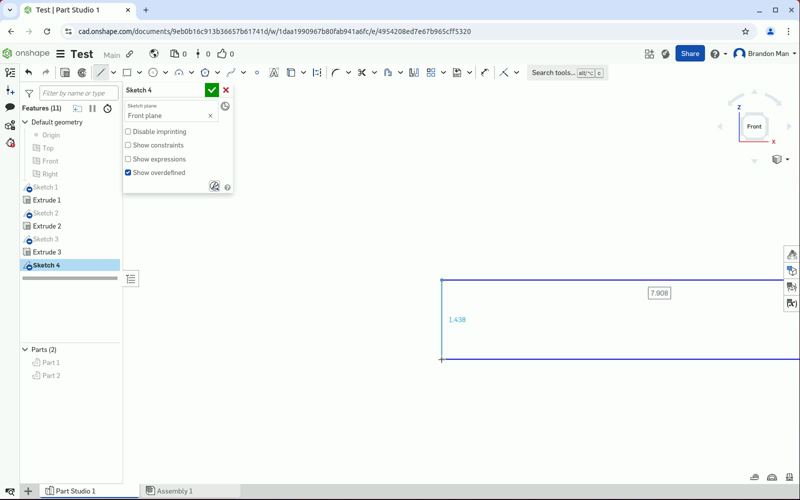
click(441, 359)
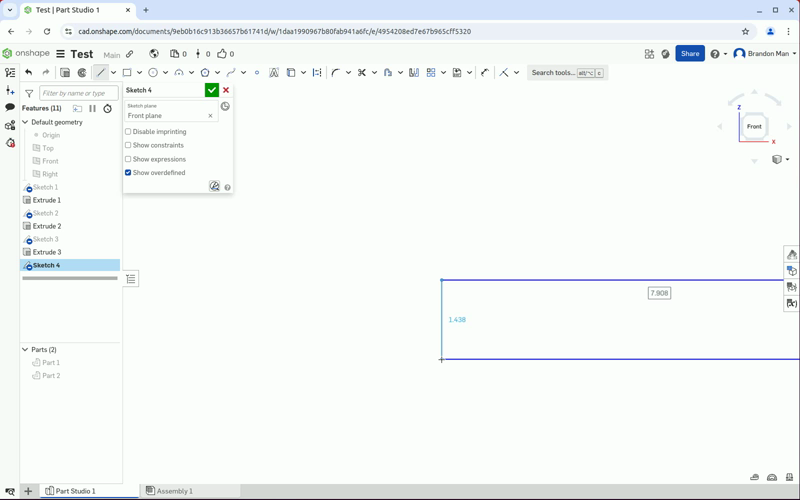
scroll(-6)
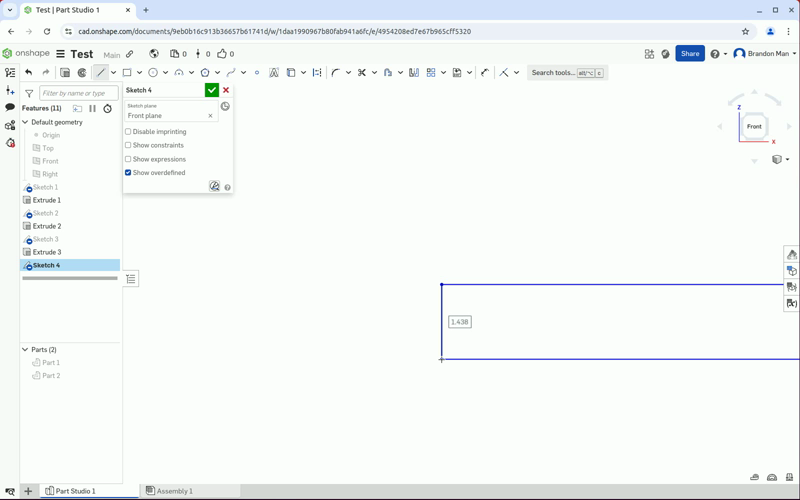
scroll(-6)
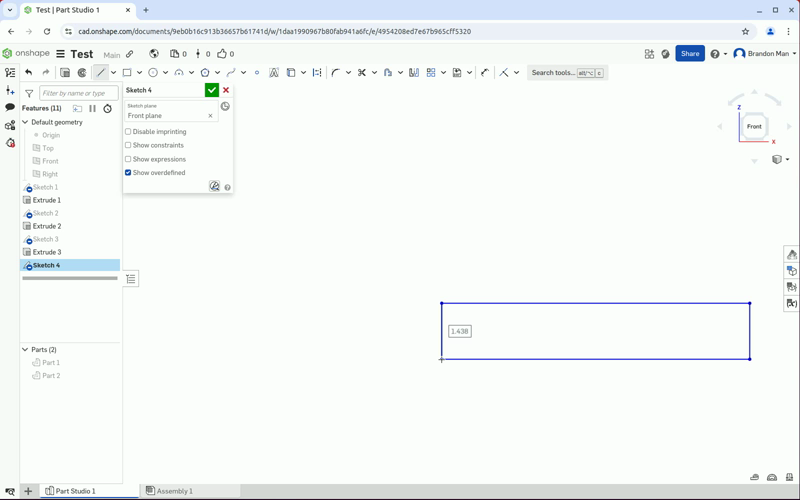
scroll(-6)
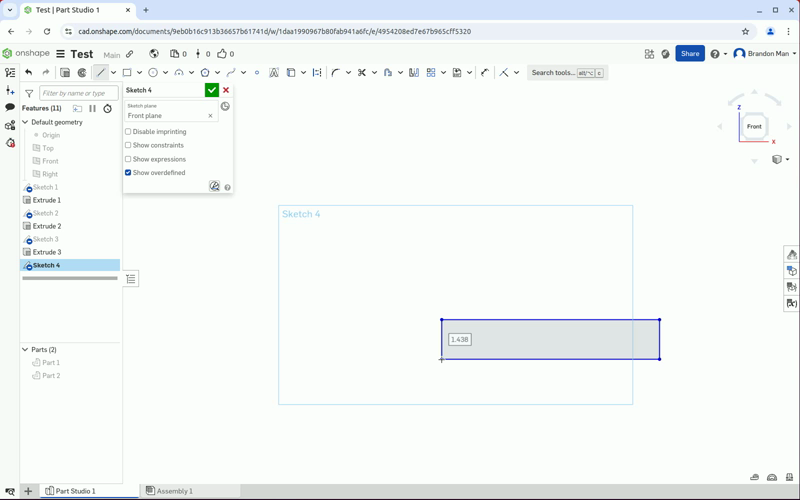
scroll(-6)
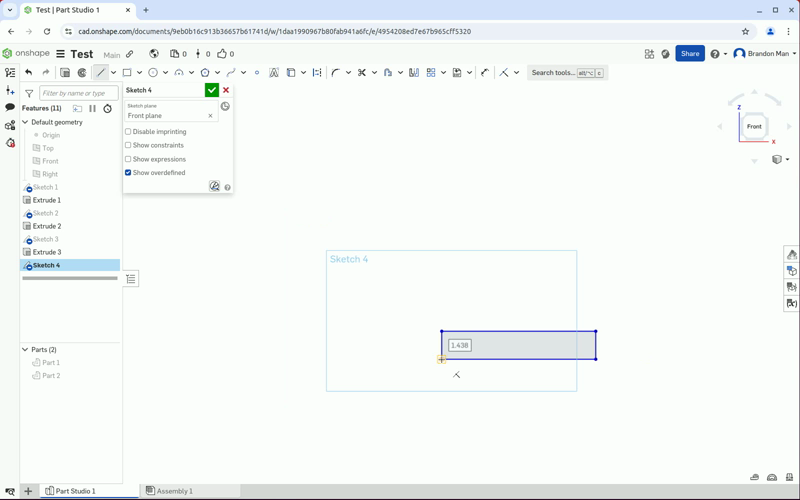
scroll(-6)
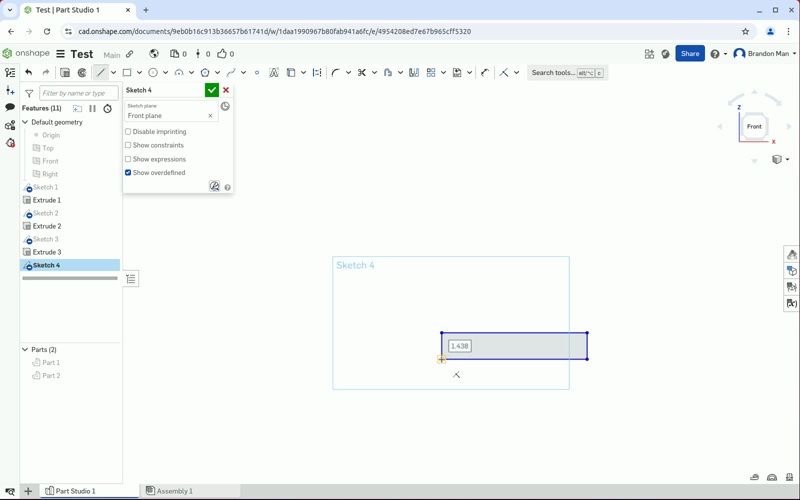
scroll(-6)
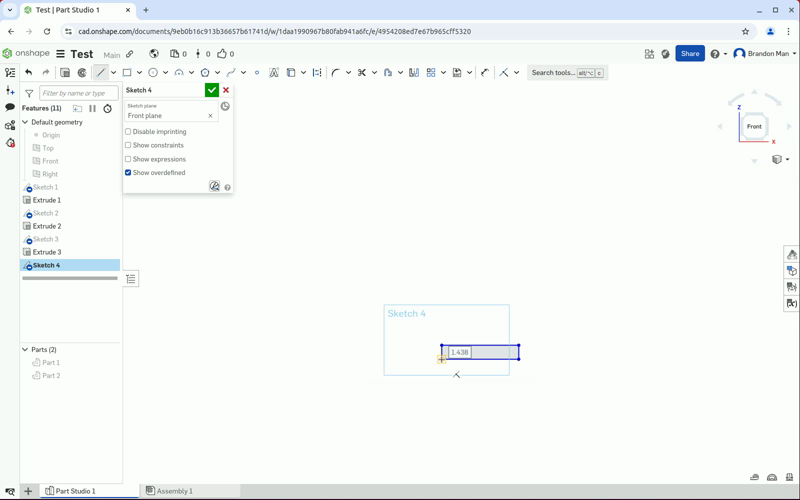
scroll(-6)
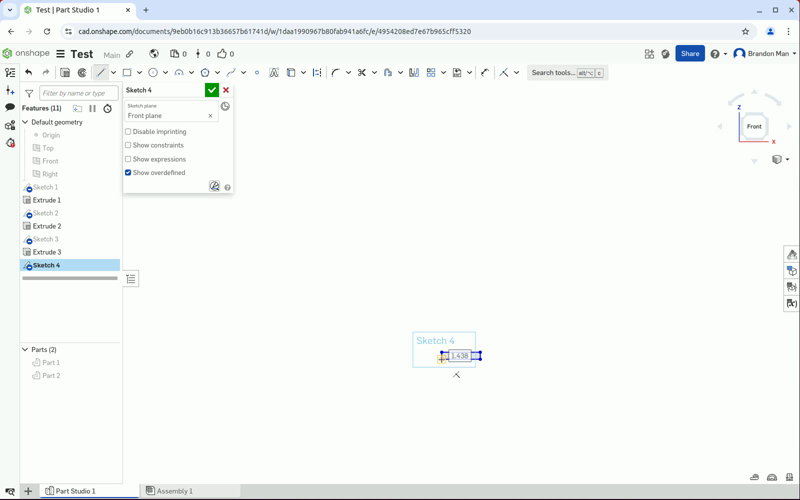
key(esc)
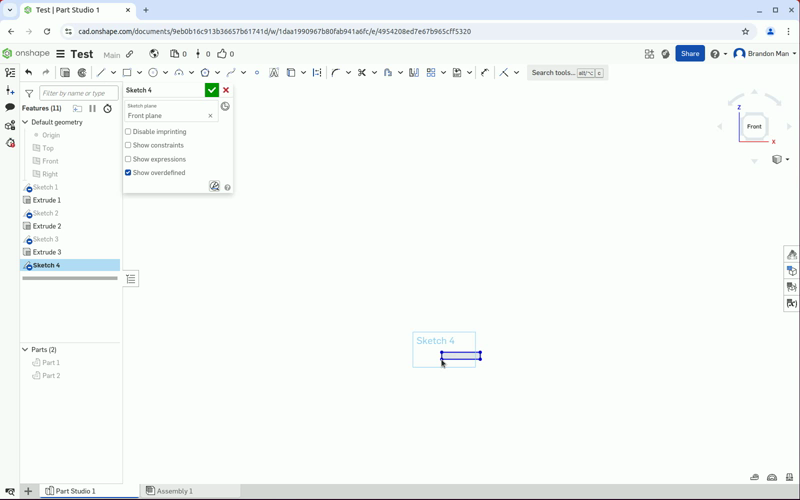
mouse_move(463, 358)
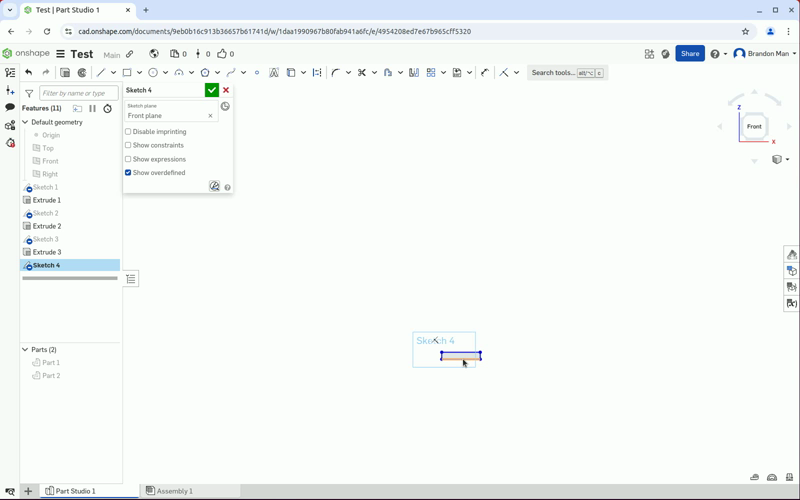
scroll(6)
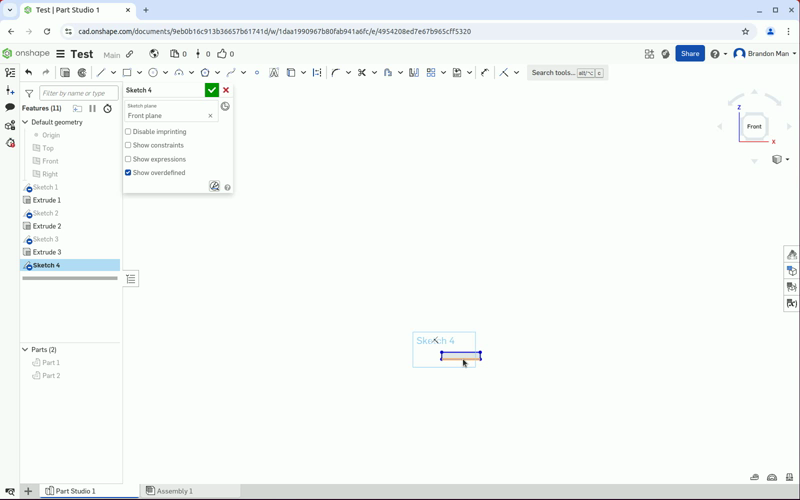
scroll(6)
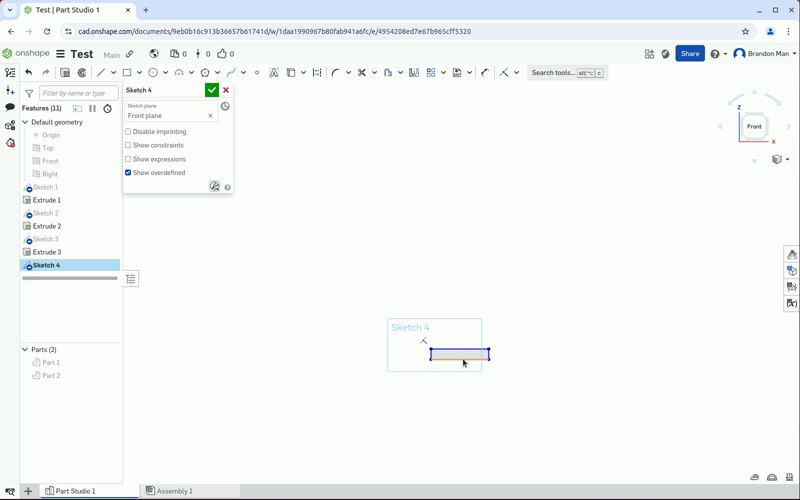
scroll(6)
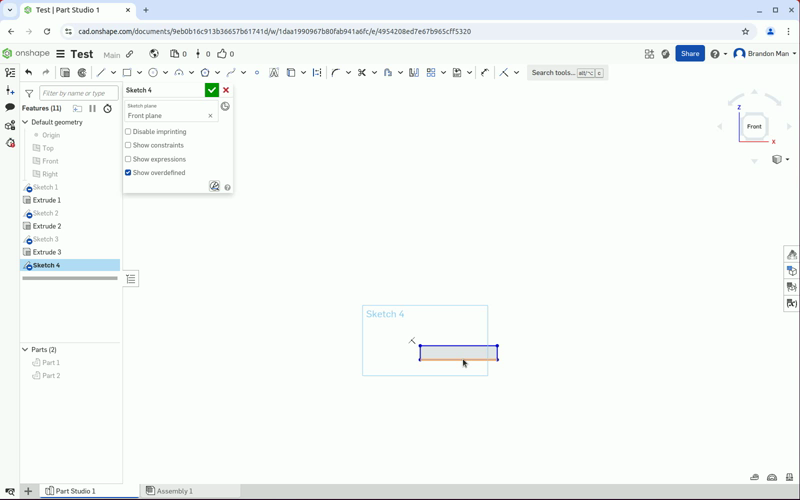
scroll(6)
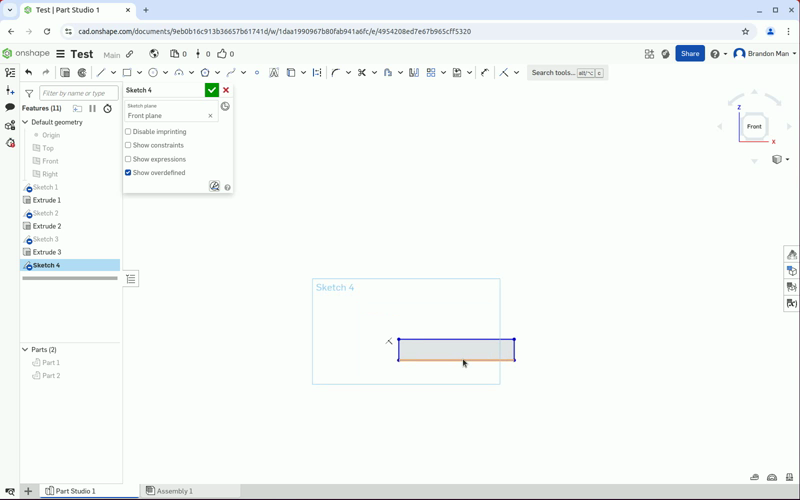
scroll(6)
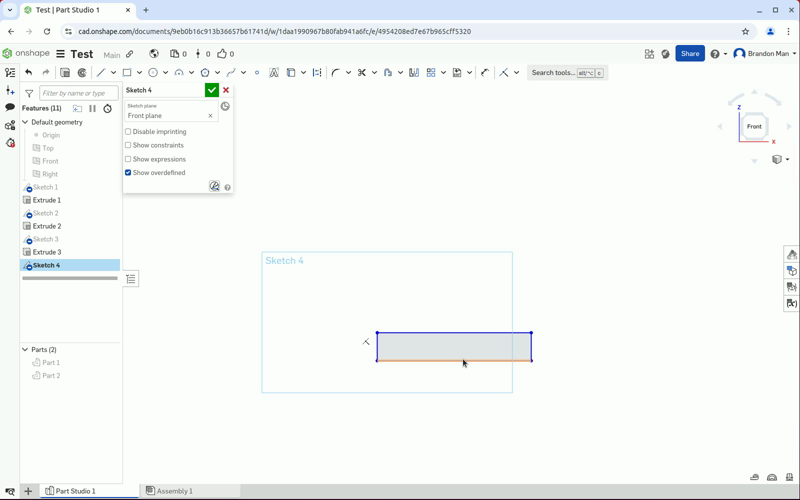
scroll(6)
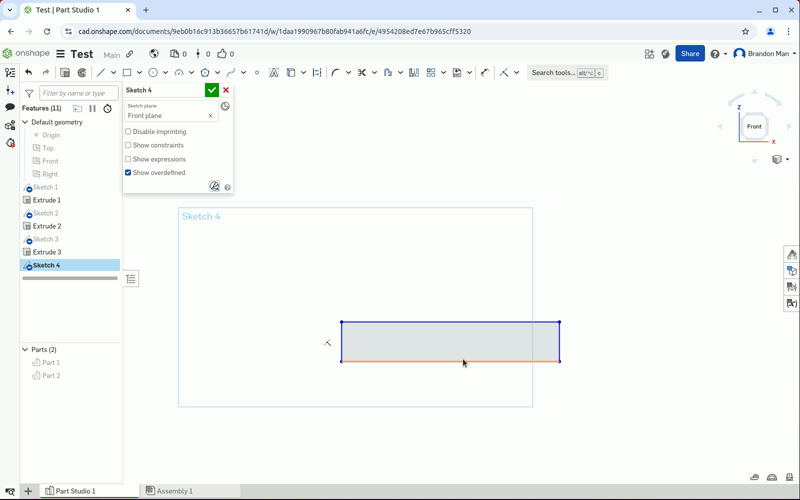
scroll(6)
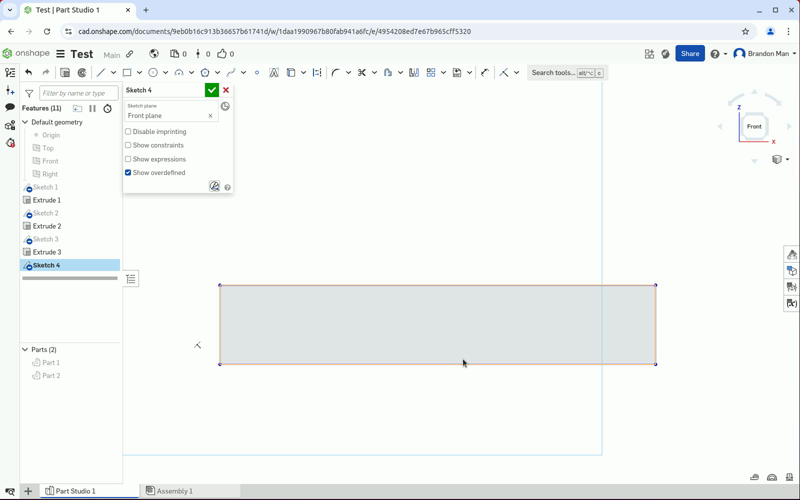
click(463, 358)
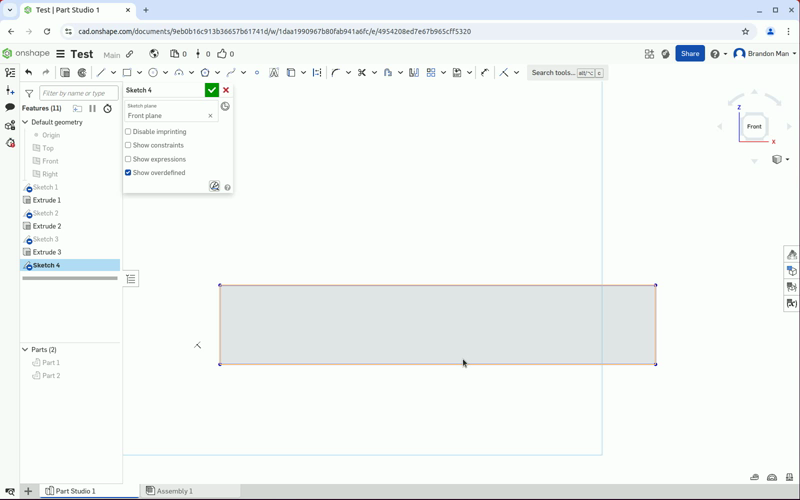
scroll(-6)
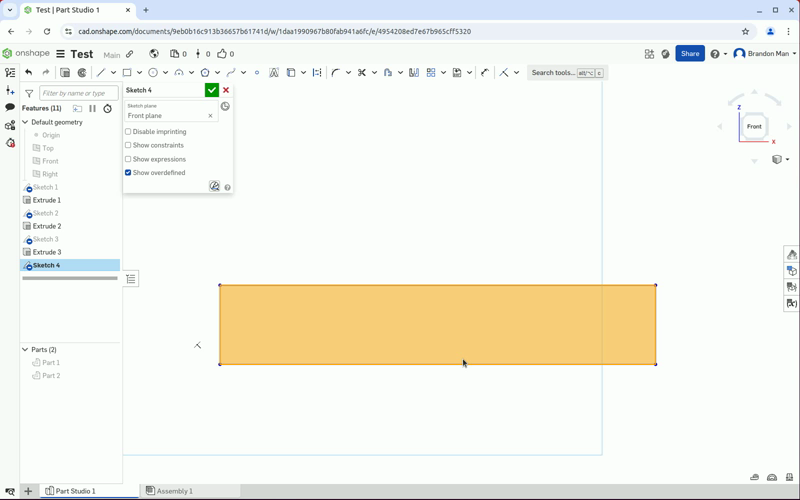
scroll(-6)
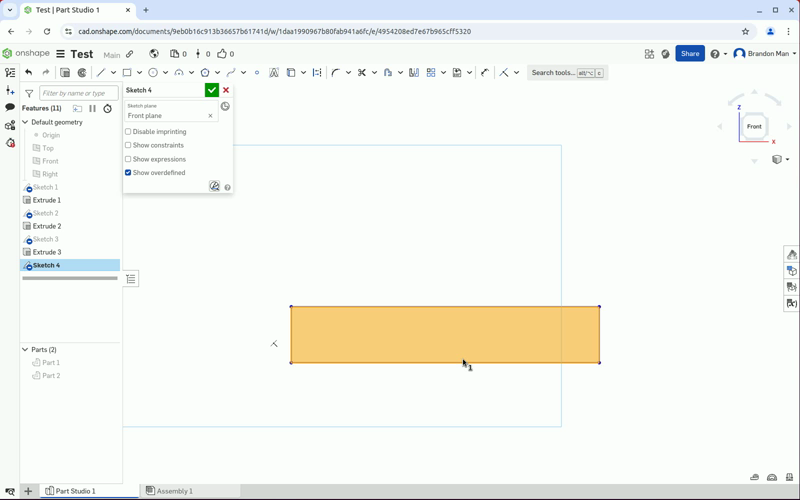
scroll(-6)
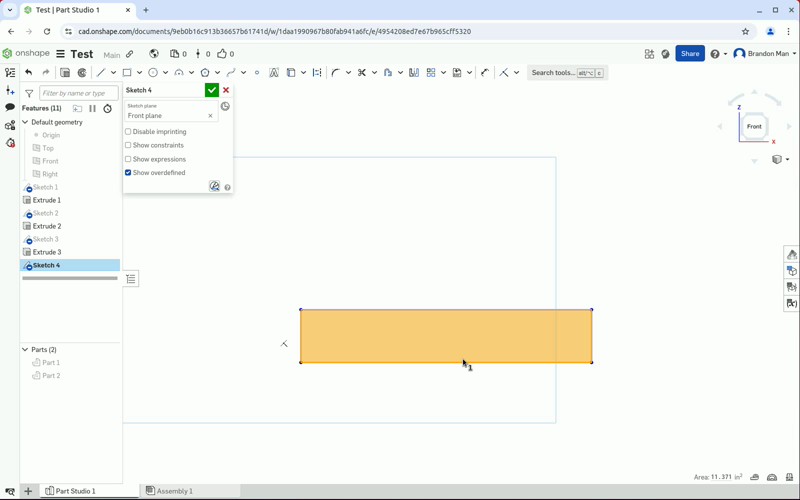
scroll(-6)
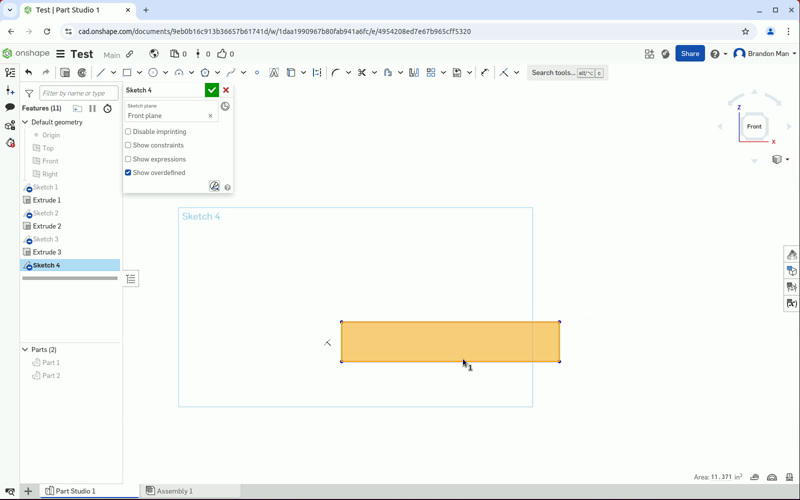
scroll(-6)
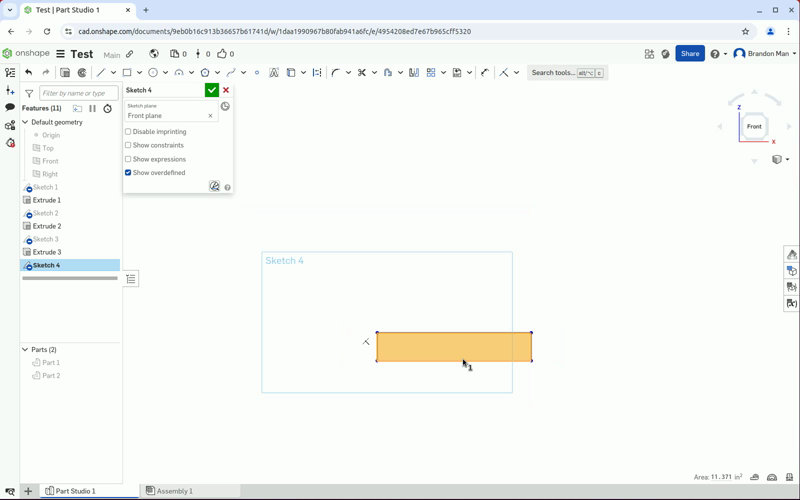
scroll(-6)
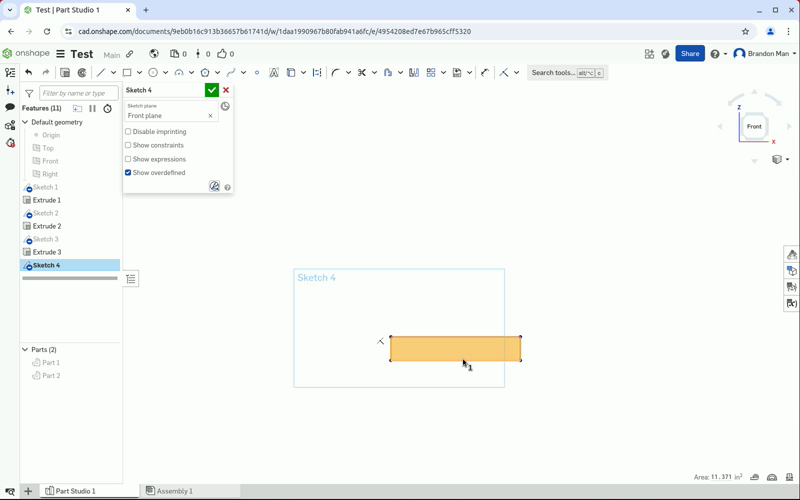
scroll(-6)
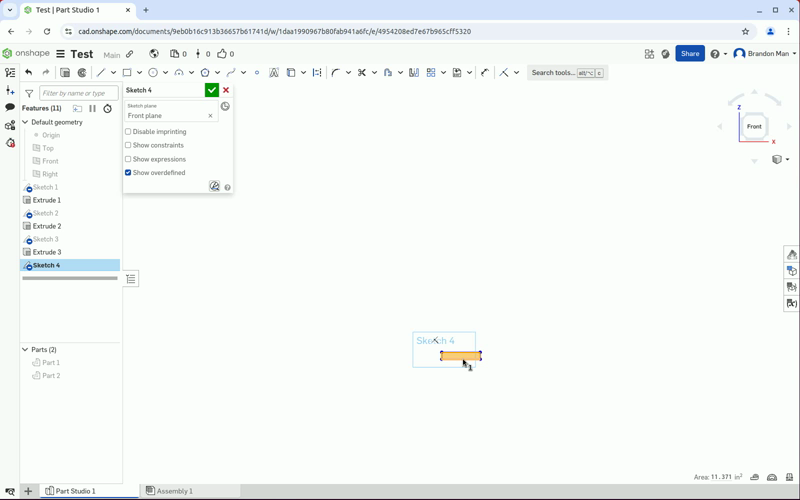
mouse_move(73, 352)
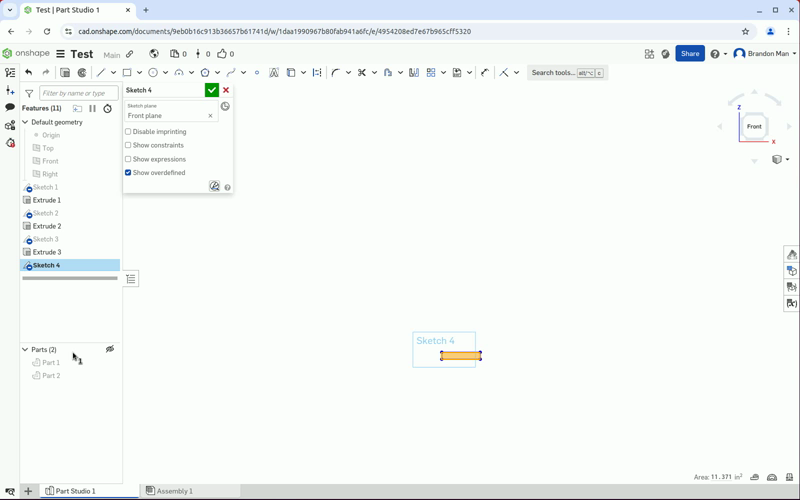
key(shift+y)
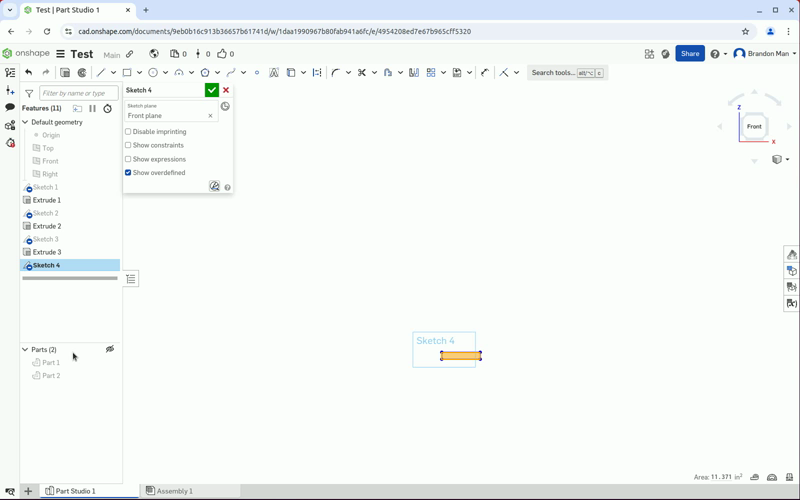
key(shift+e)
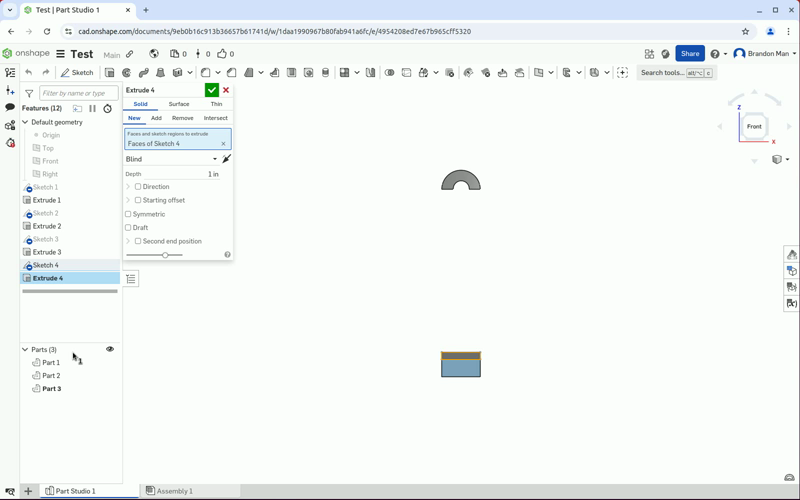
mouse_move(143, 106)
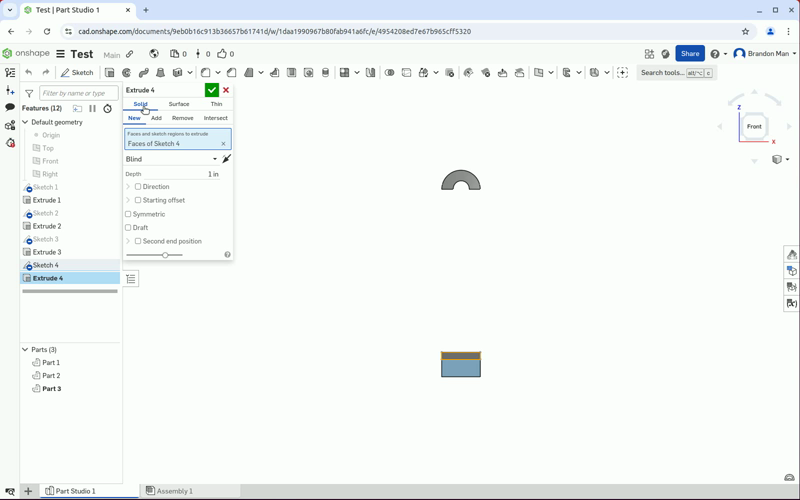
click(143, 106)
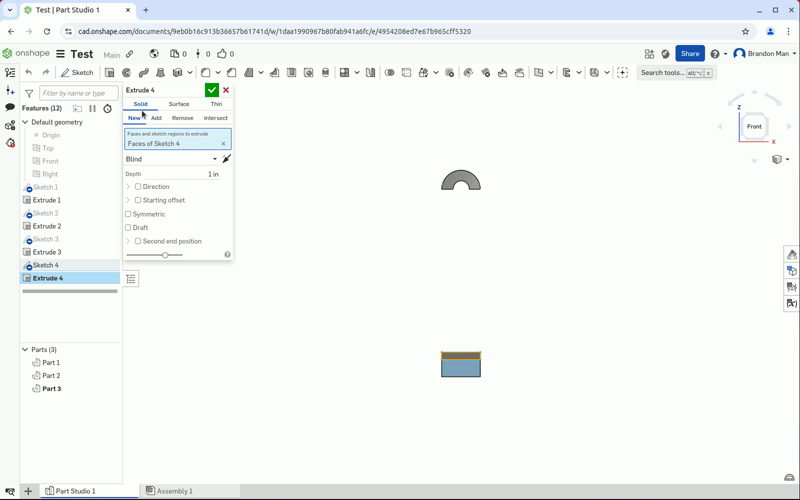
mouse_move(137, 120)
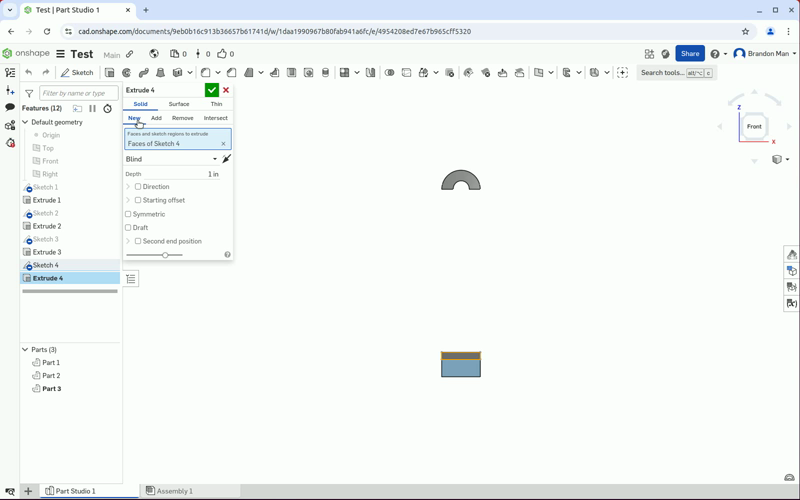
click(137, 120)
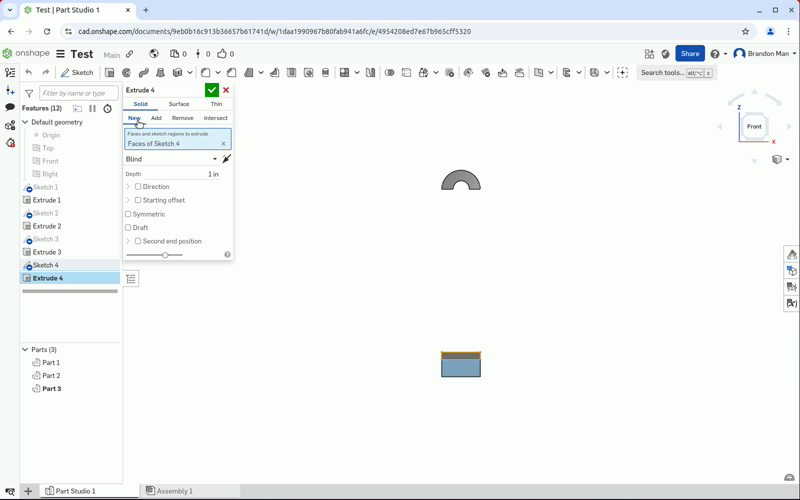
key(tab, 4)
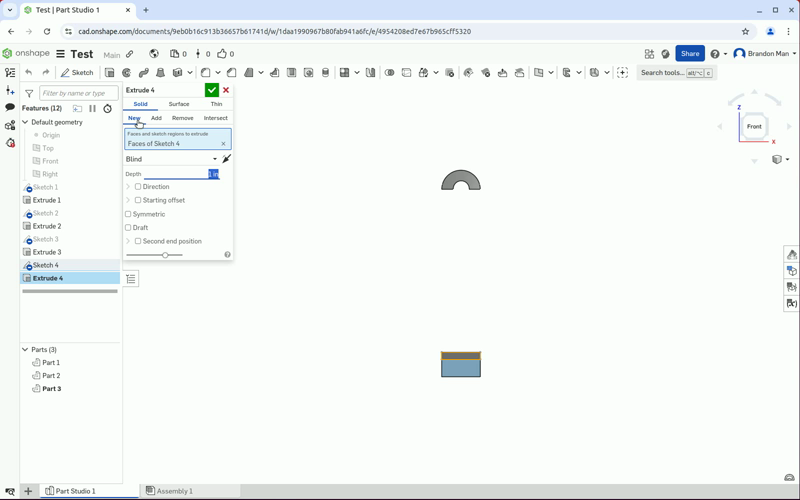
text(-1.685)
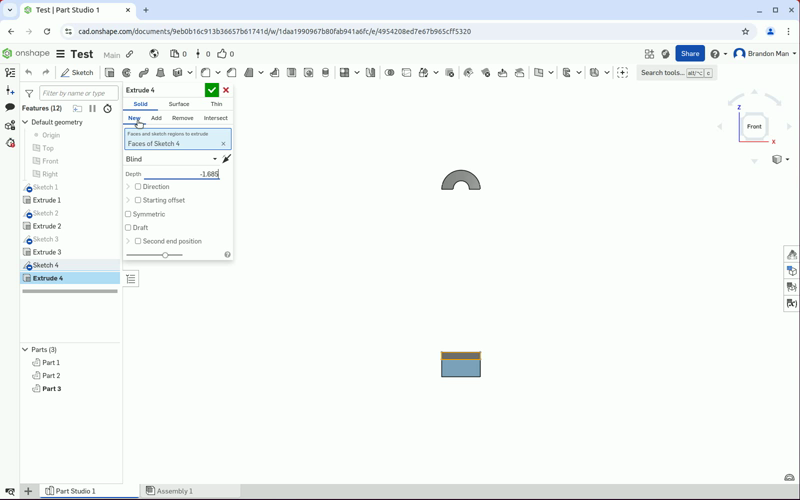
key(enter)
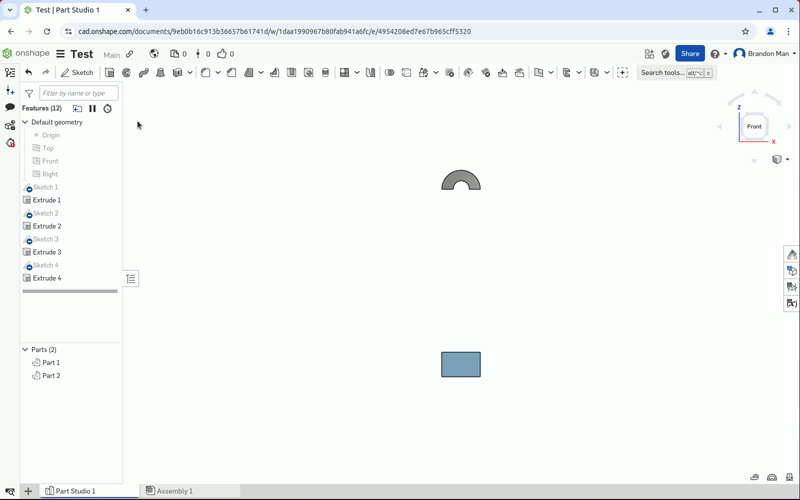
key(shift+h)
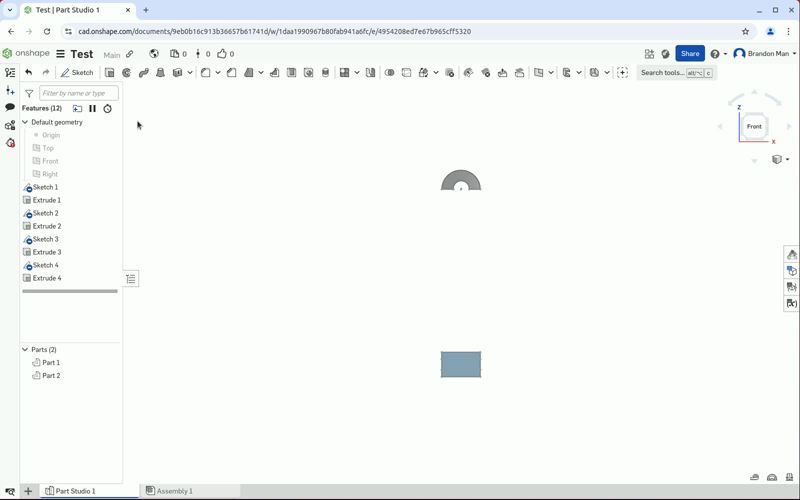
key(shift+h)
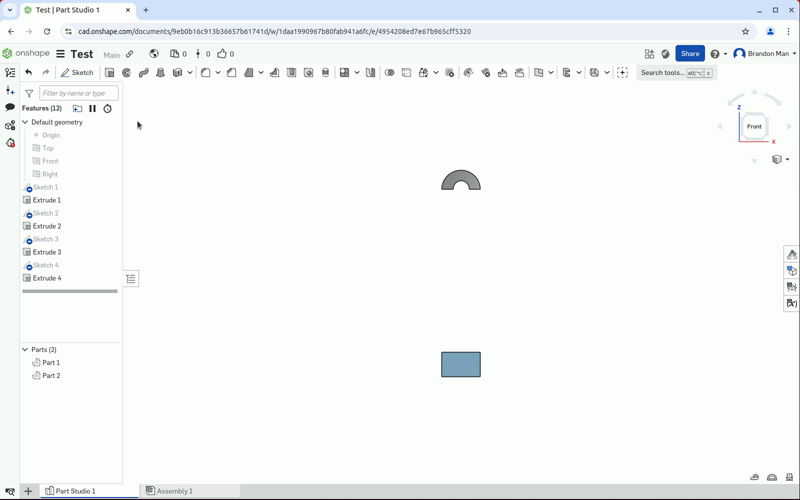
mouse_move(73, 189)
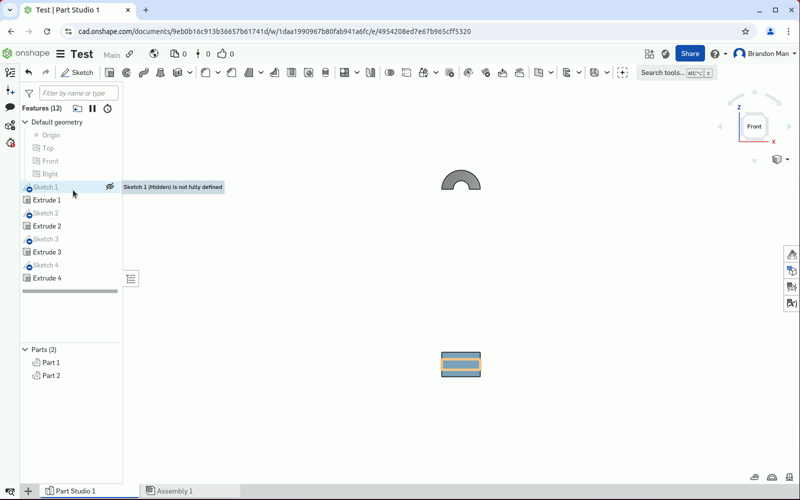
click(73, 189)
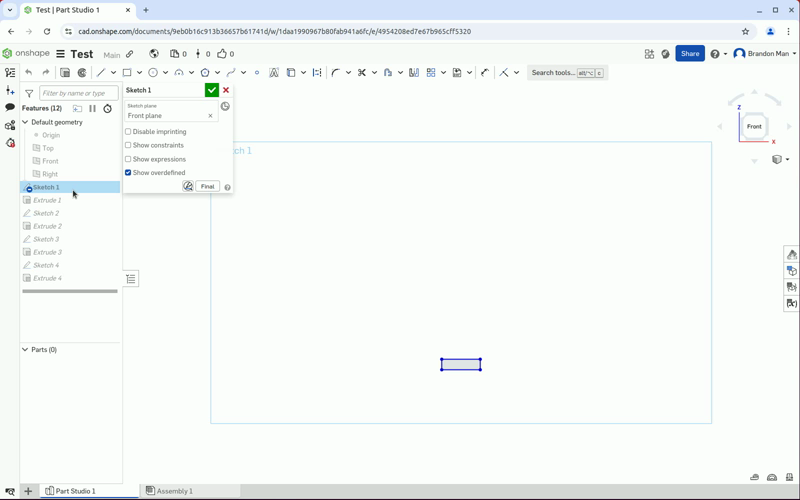
mouse_move(229, 92)
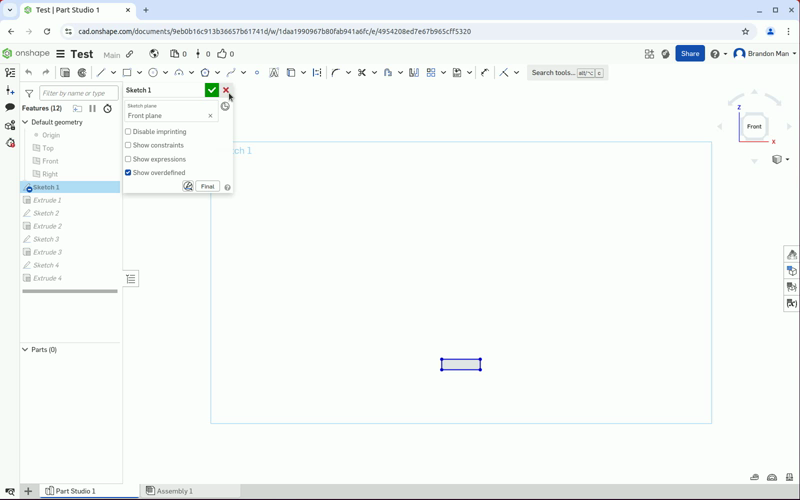
click(229, 92)
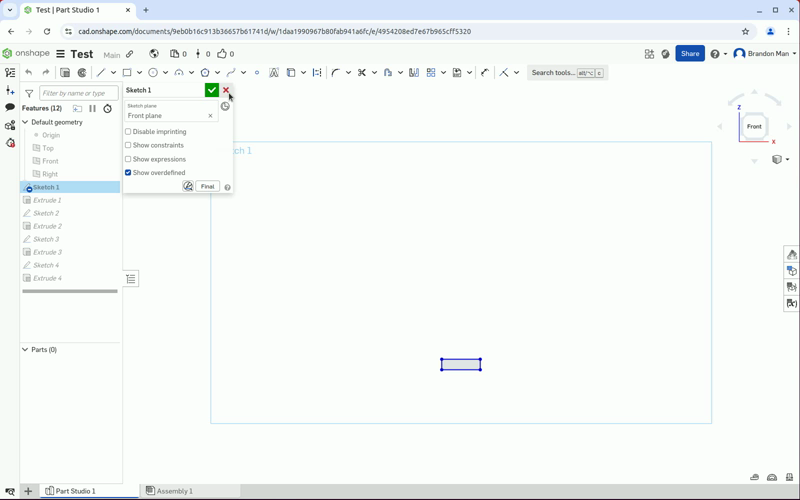
key(shift+s)
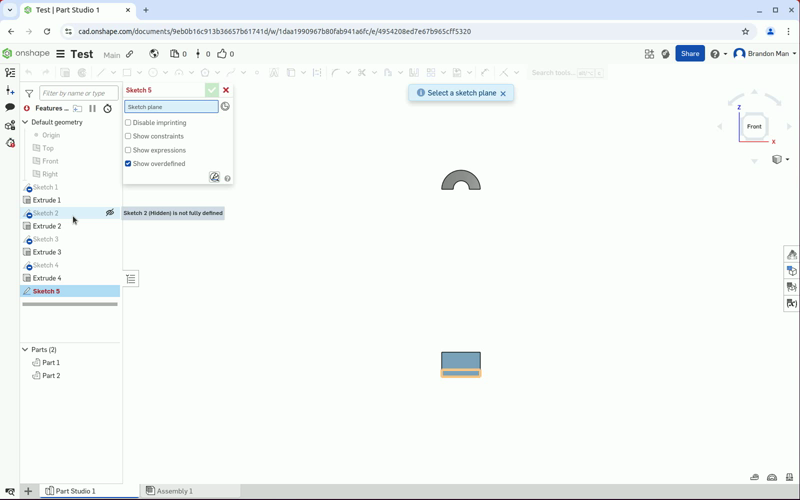
scroll(3)
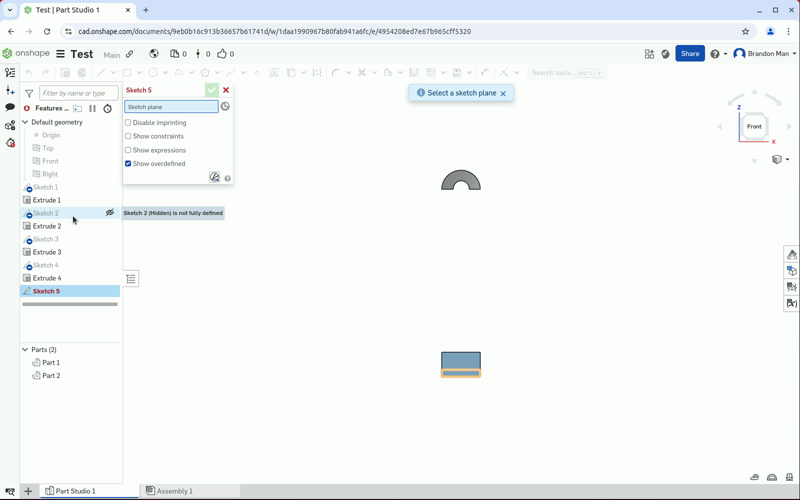
mouse_move(73, 163)
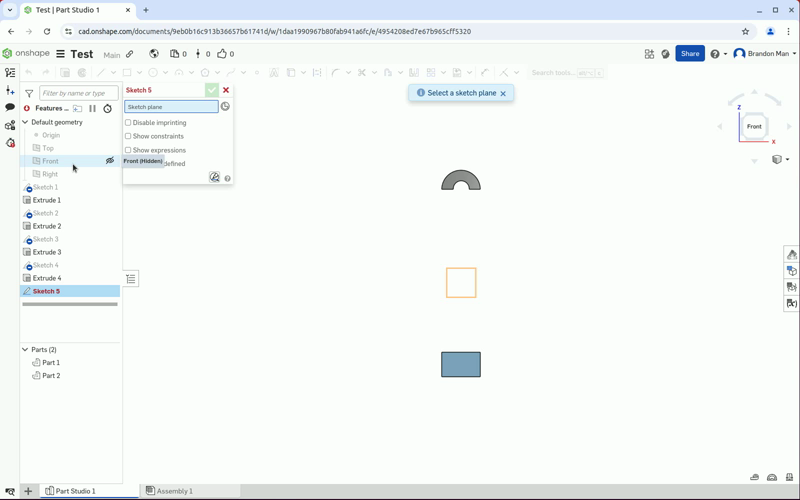
click(73, 163)
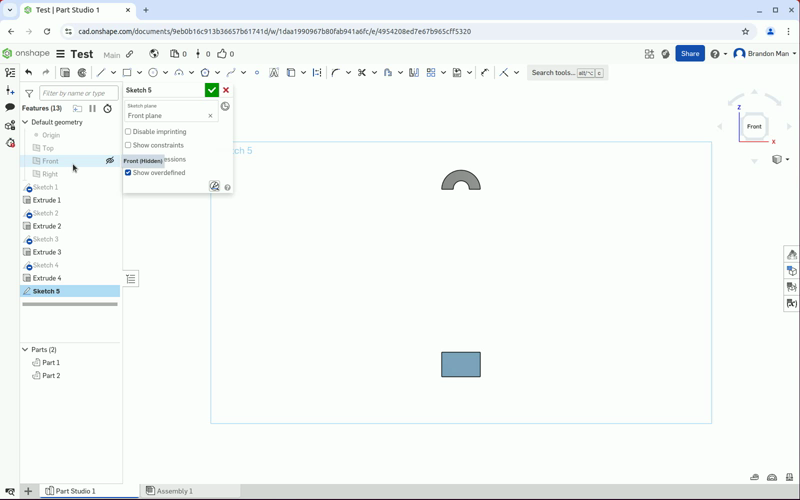
mouse_move(73, 352)
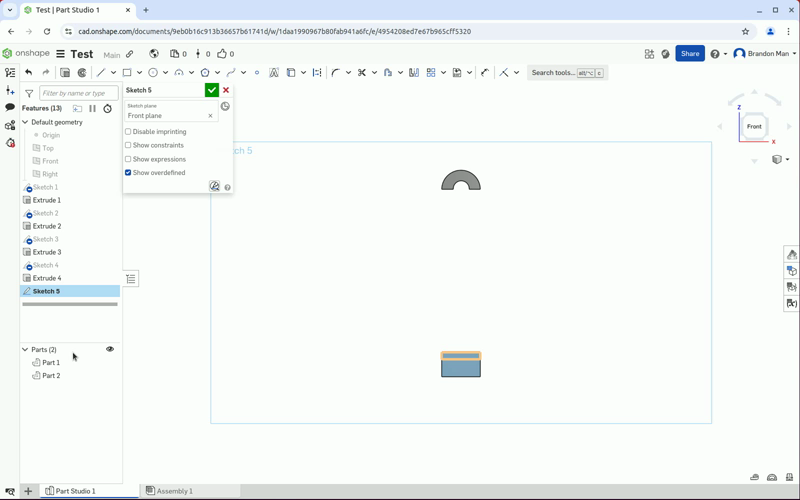
key(y)
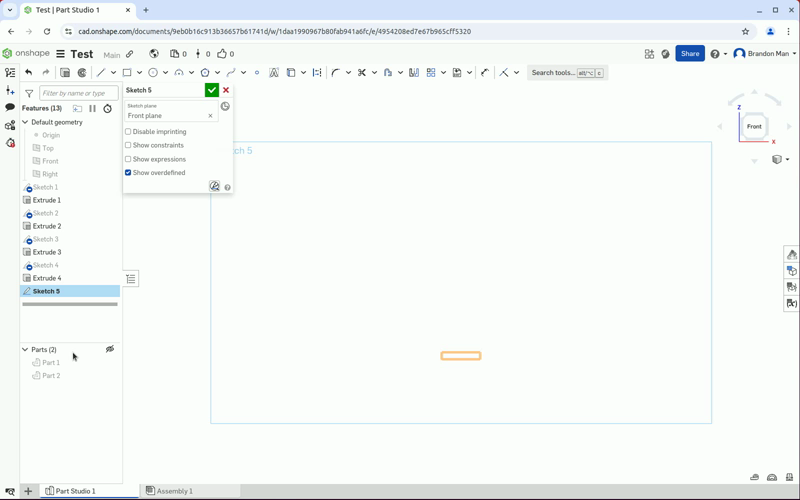
key(l)
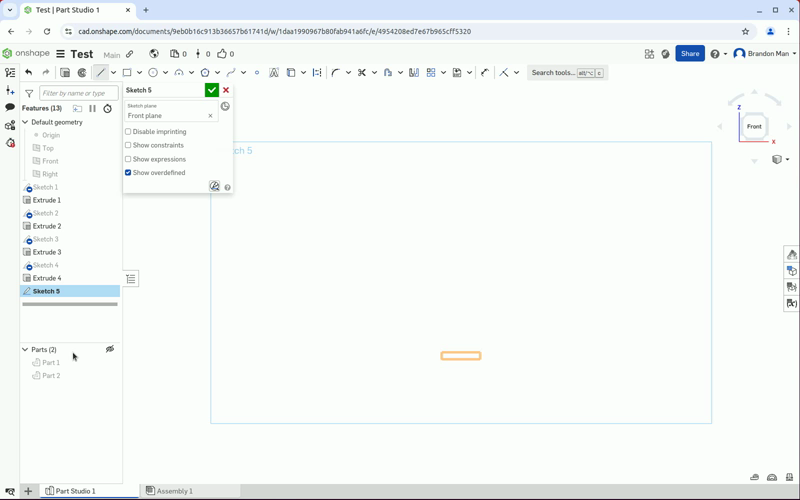
key_down(shift)
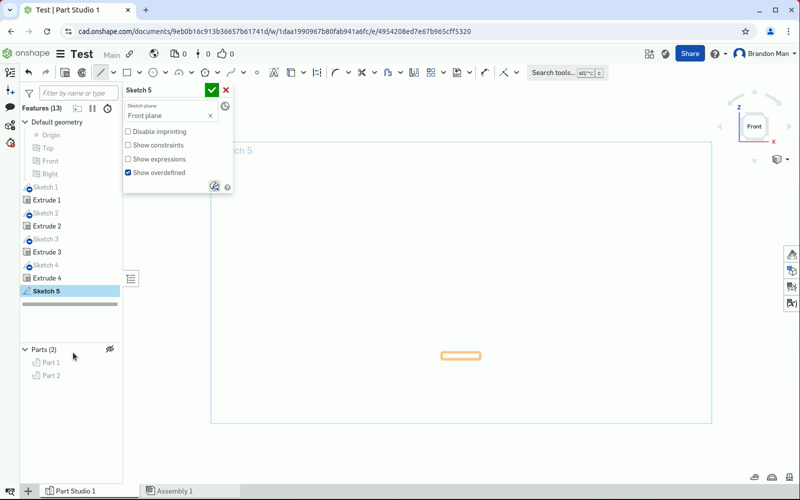
mouse_move(441, 353)
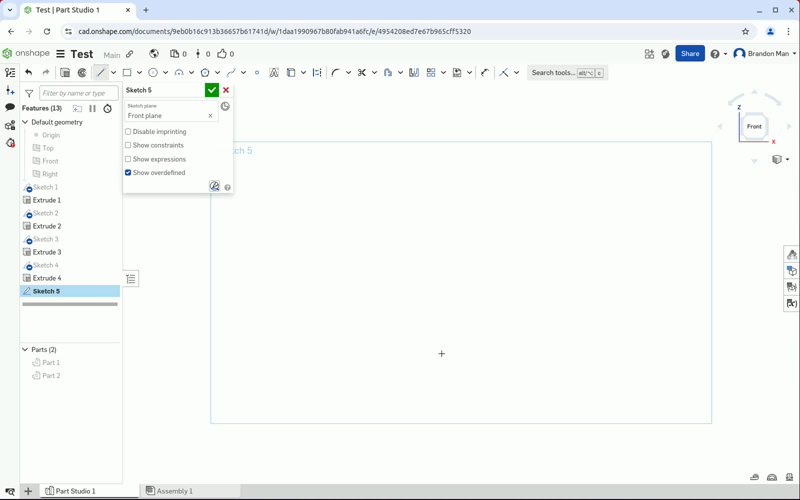
click(441, 353)
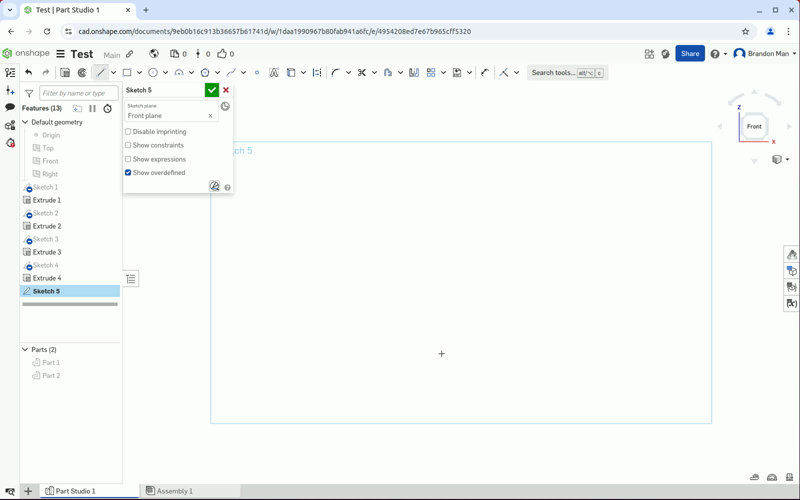
key_up(shift)
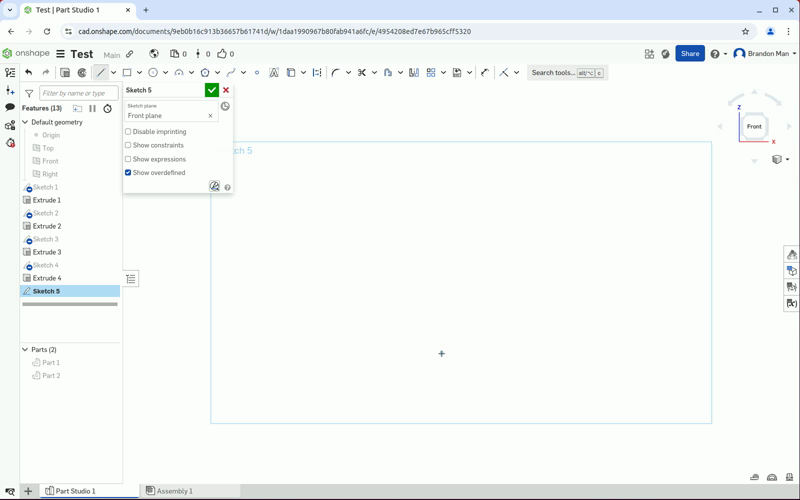
key_down(shift)
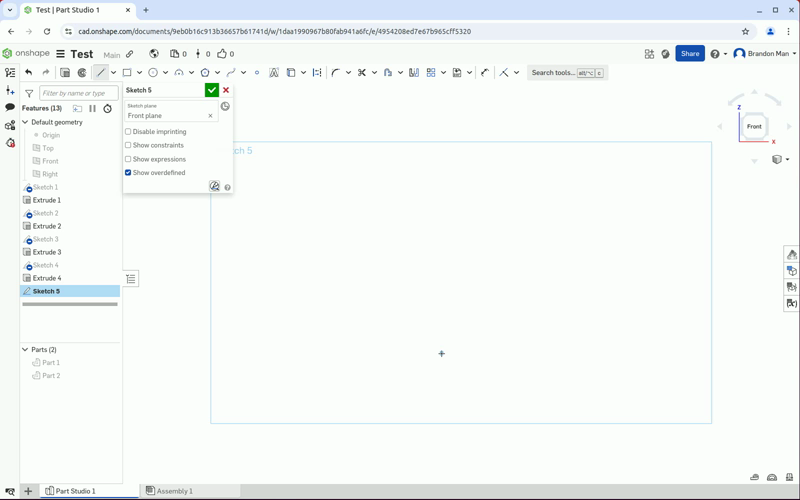
mouse_move(471, 353)
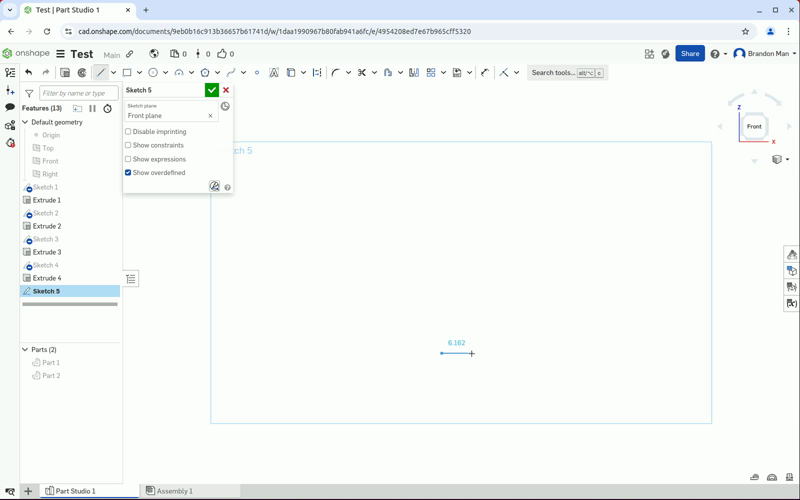
mouse_move(480, 353)
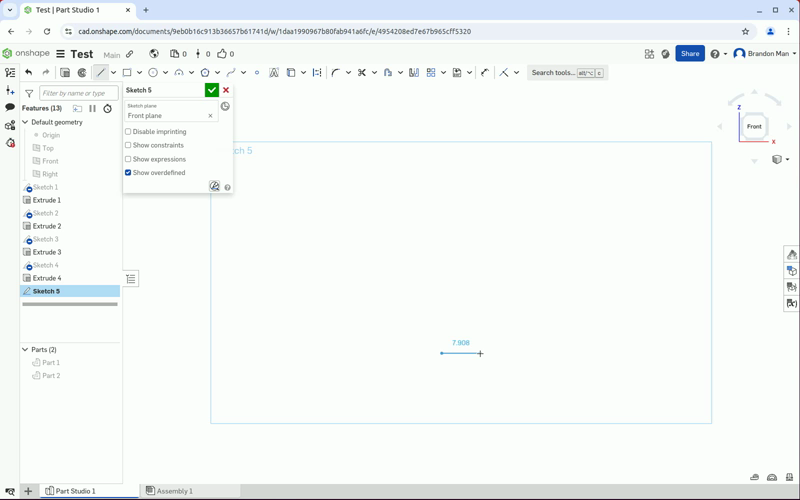
click(480, 353)
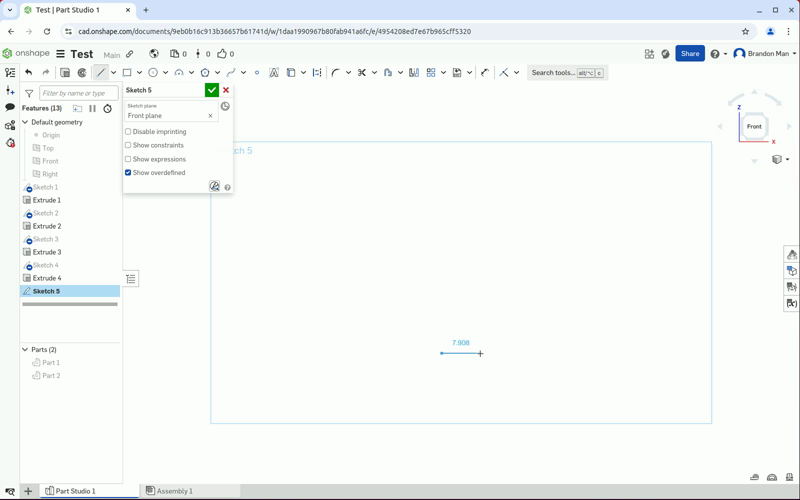
key_up(shift)
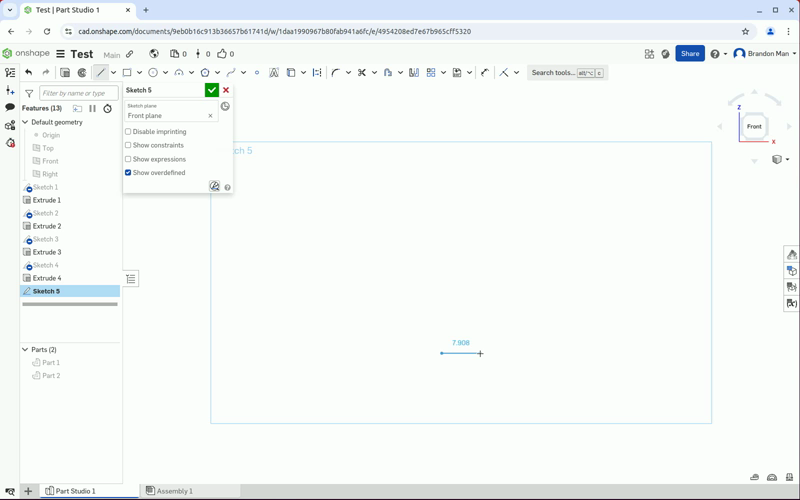
key_down(shift)
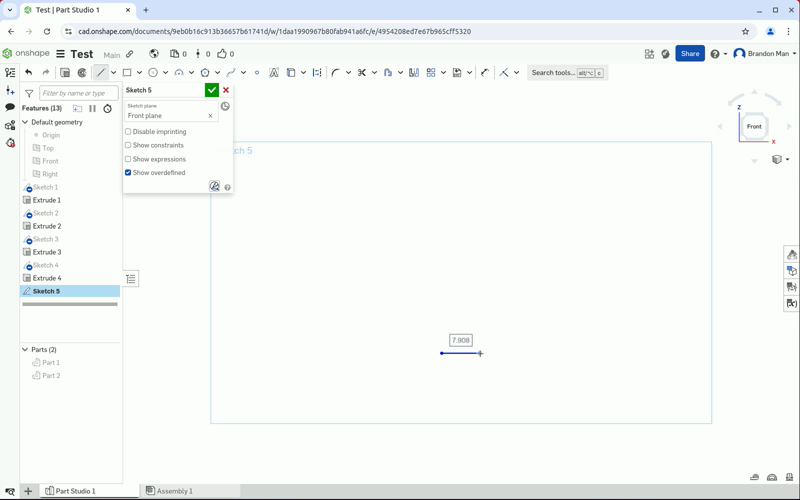
mouse_move(480, 189)
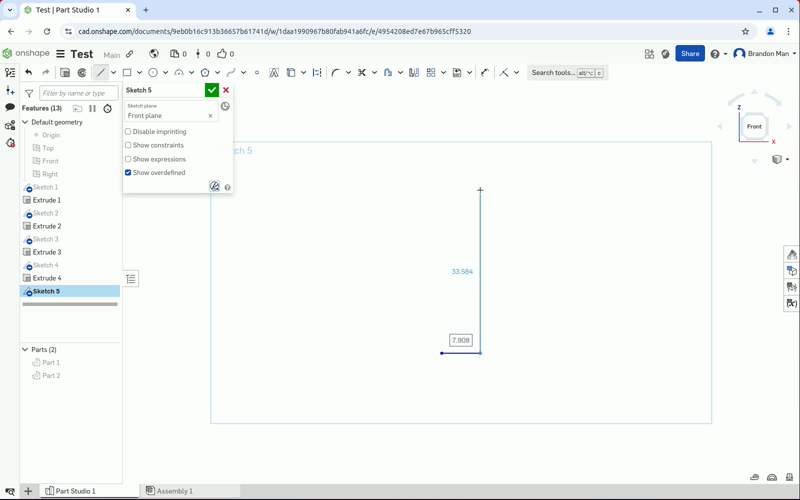
click(480, 189)
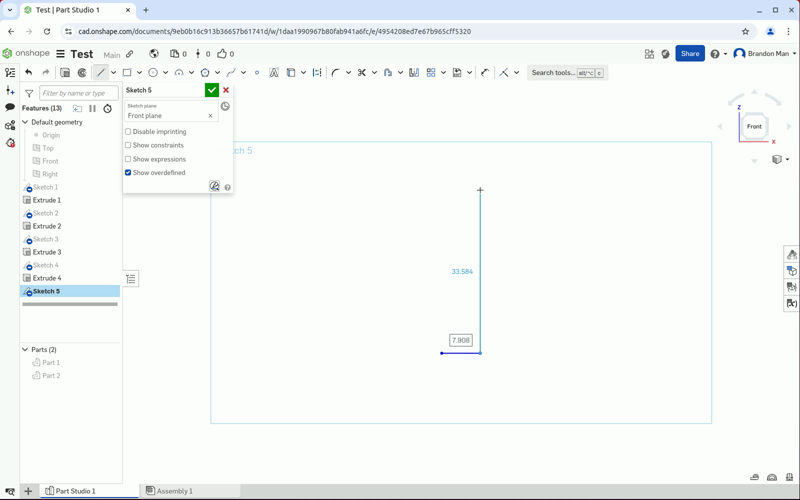
key_up(shift)
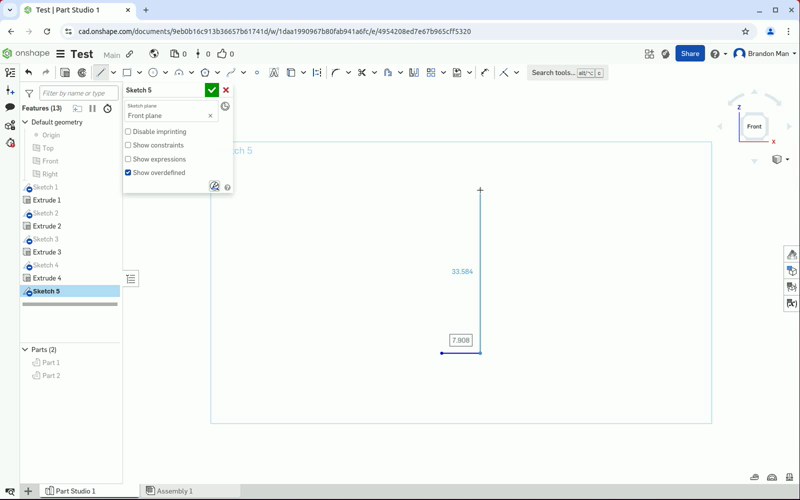
key_down(shift)
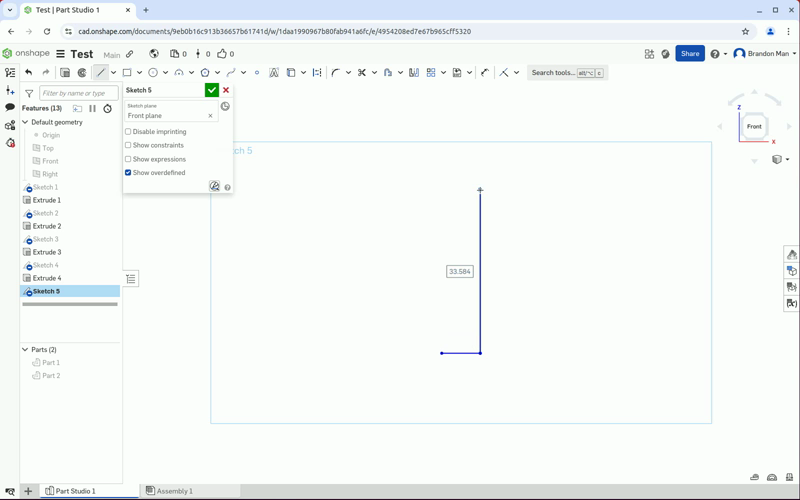
mouse_move(510, 189)
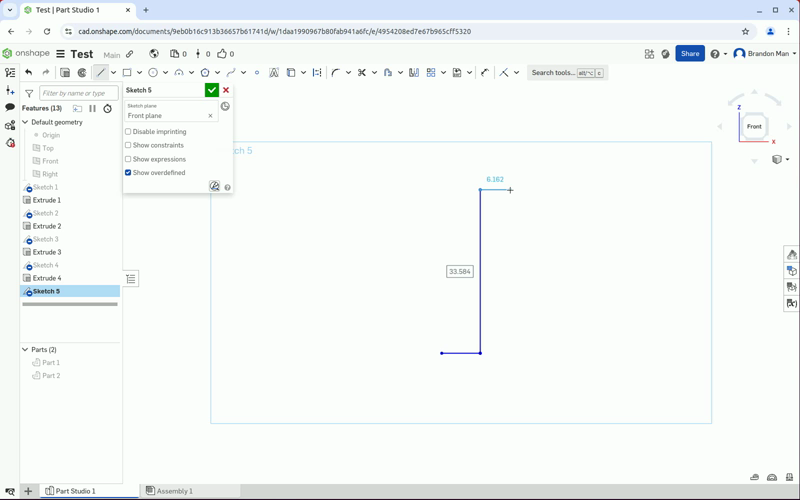
mouse_move(469, 189)
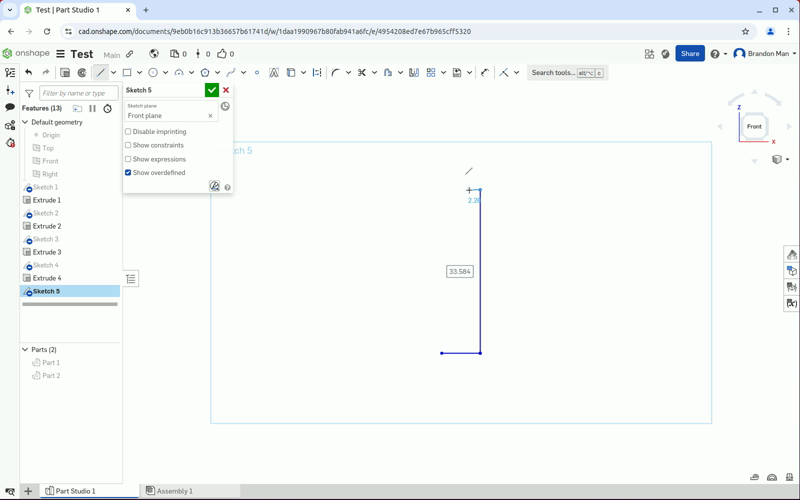
click(469, 189)
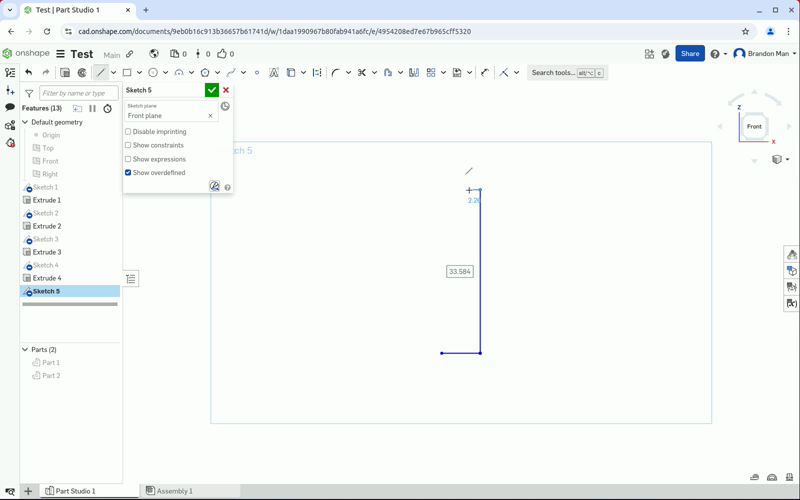
key_up(shift)
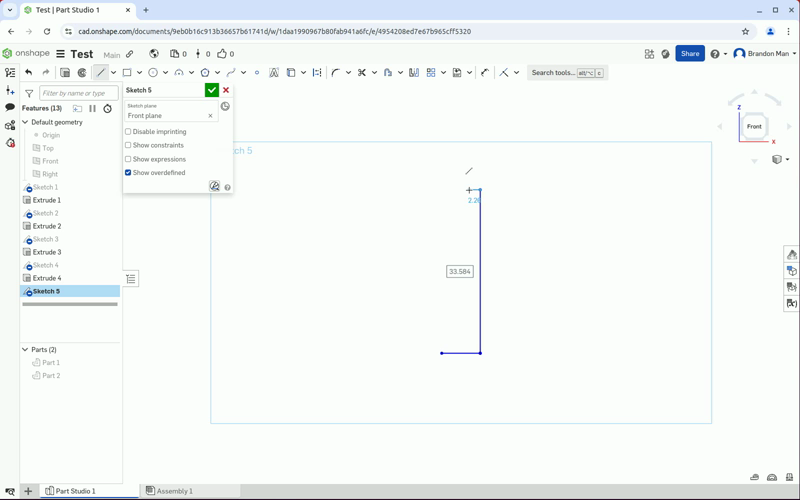
key(esc)
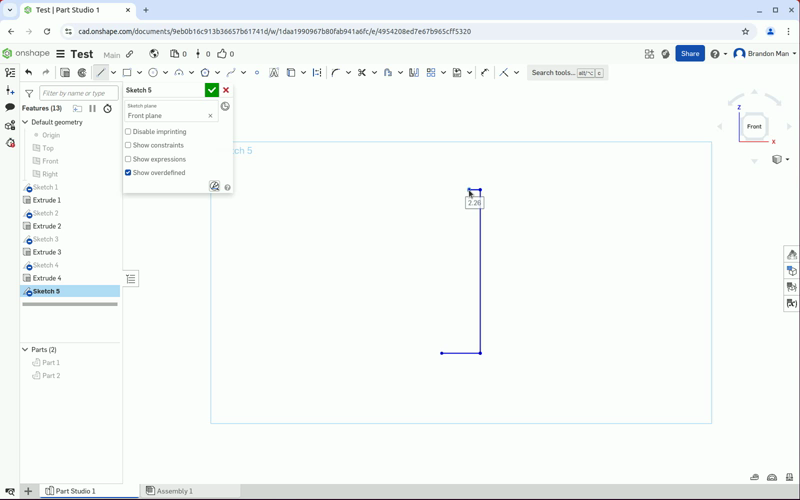
key(a)
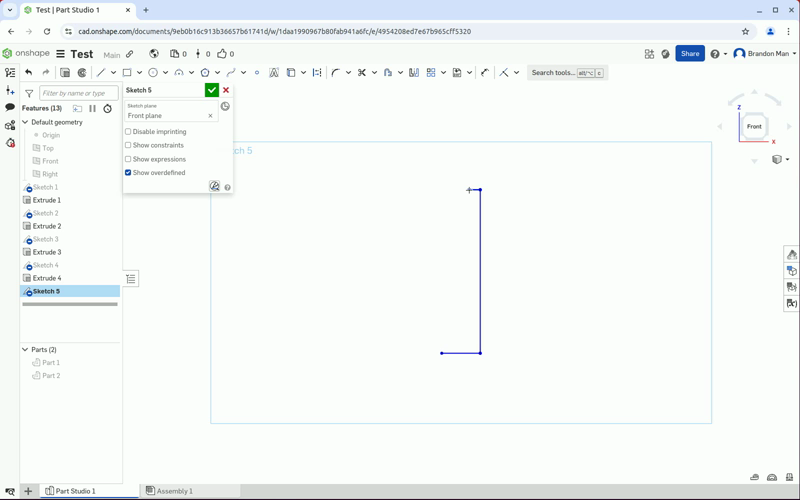
mouse_move(469, 189)
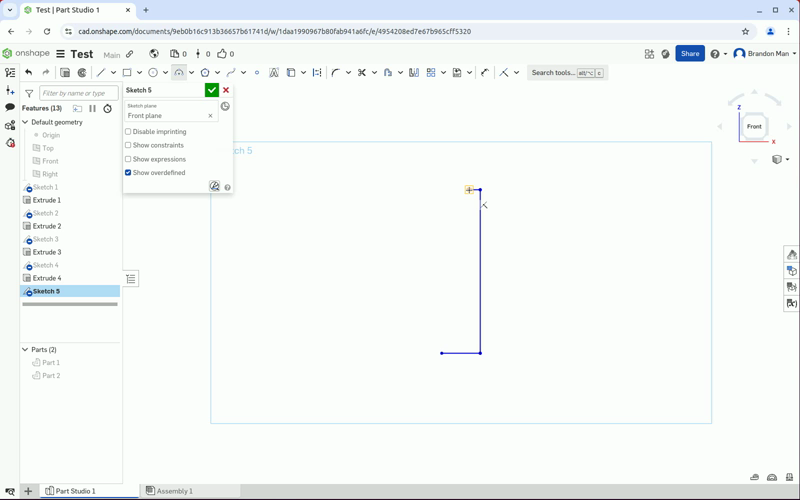
click(469, 189)
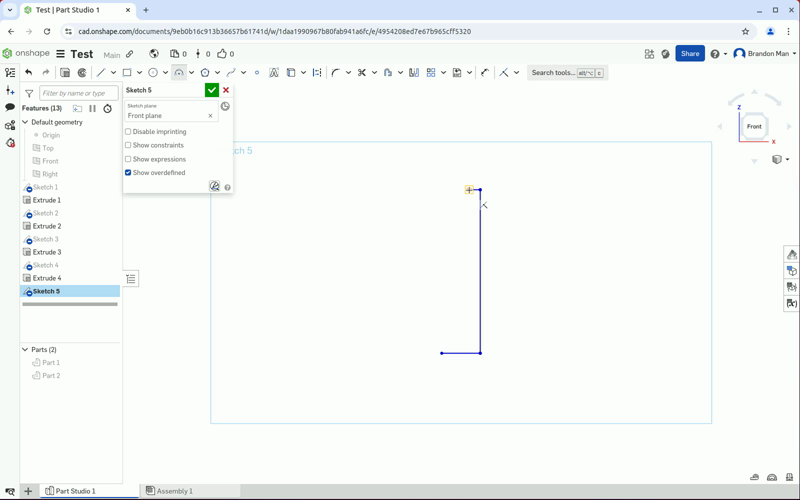
key_down(shift)
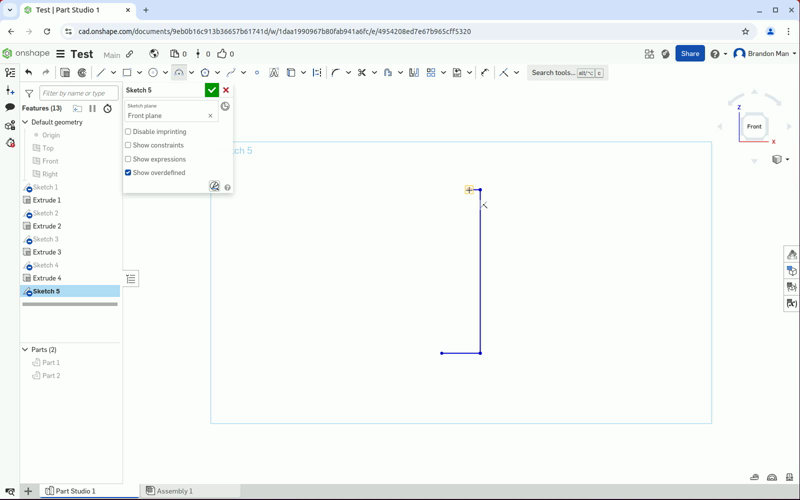
mouse_move(452, 189)
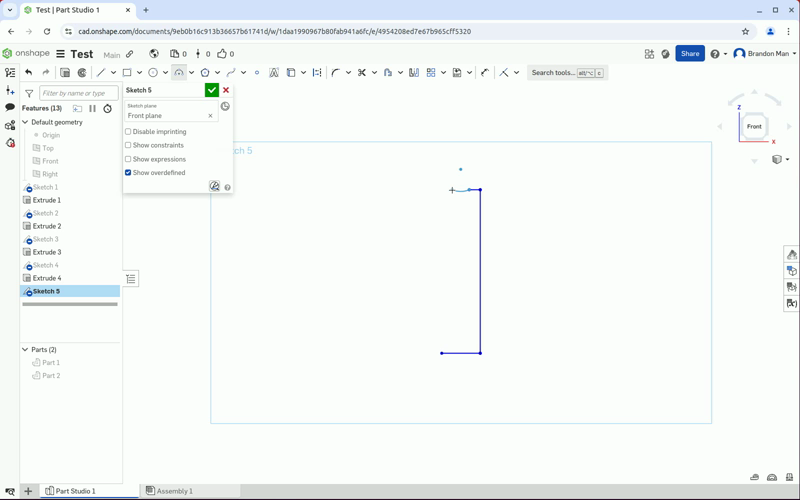
click(452, 189)
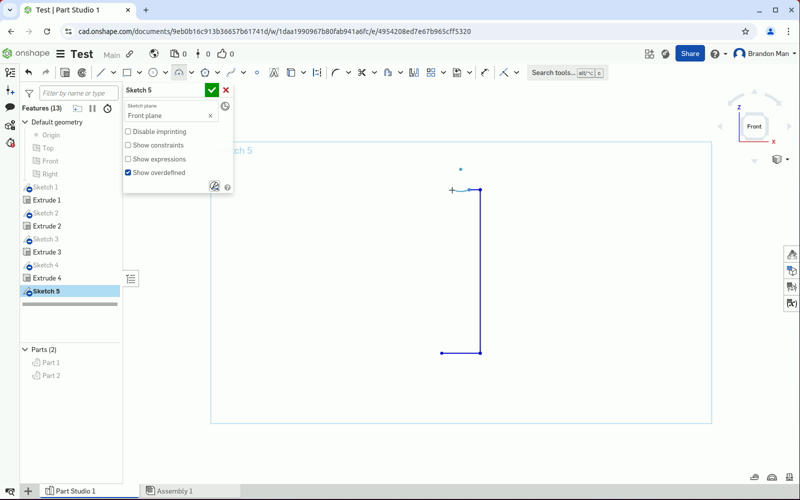
mouse_move(461, 198)
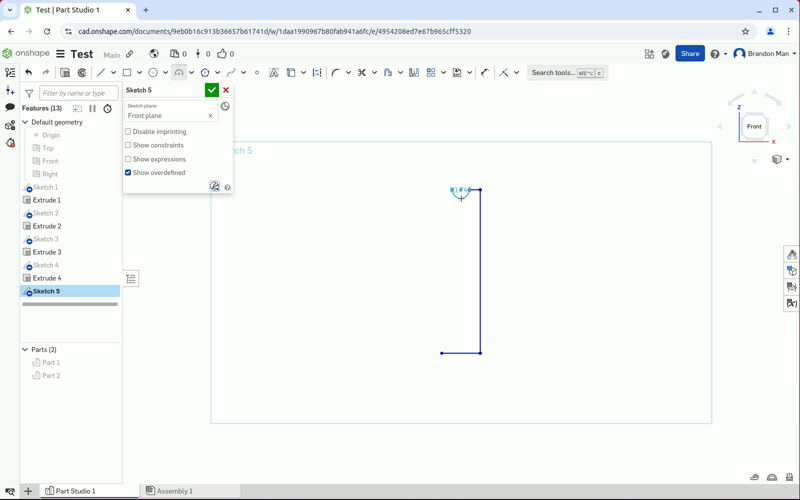
click(461, 198)
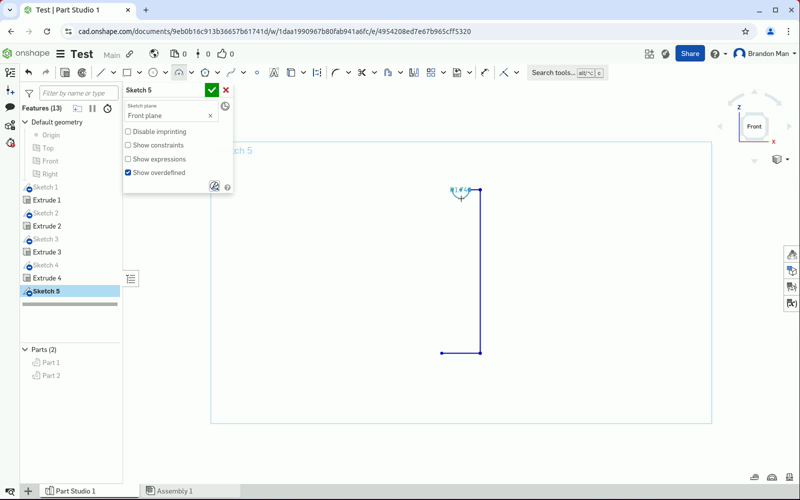
key_up(shift)
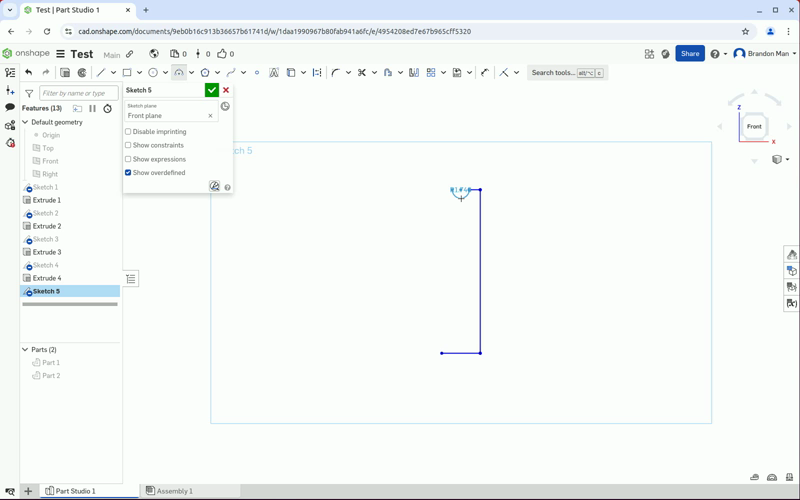
key(esc)
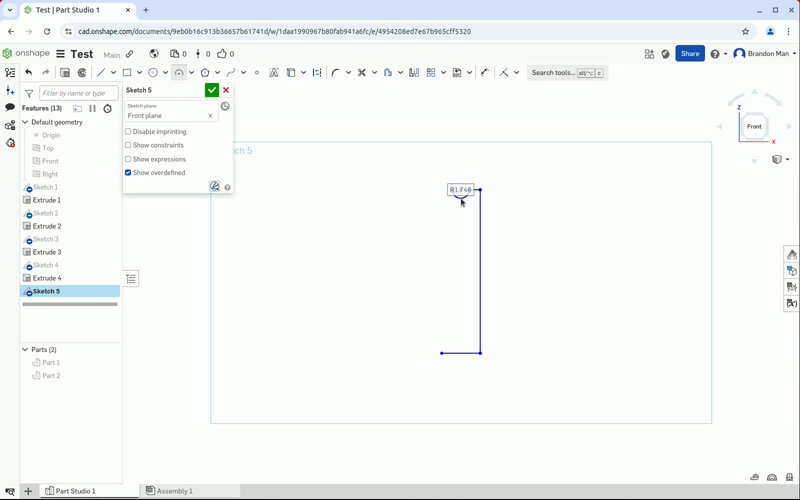
key(l)
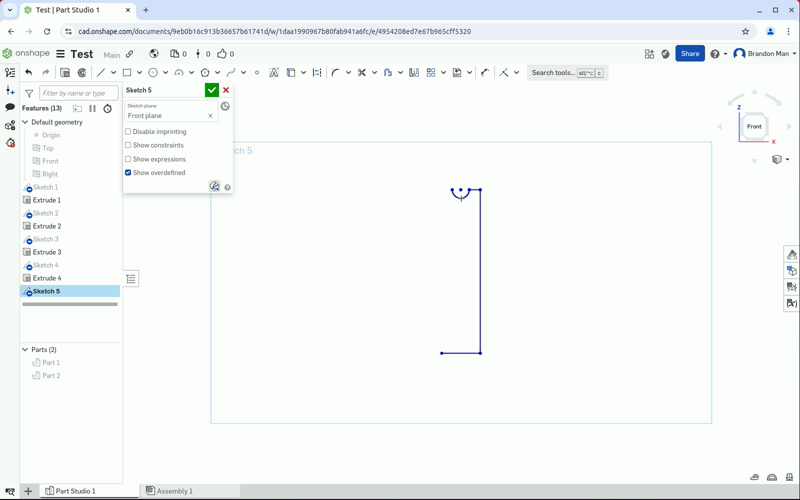
mouse_move(452, 189)
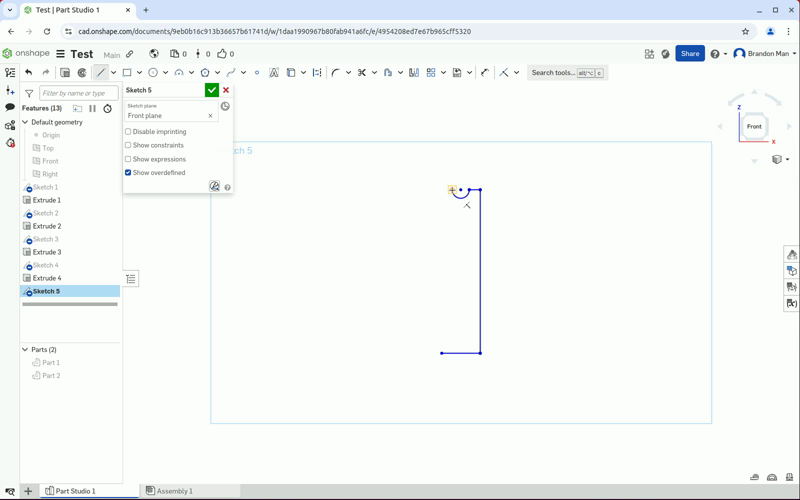
click(452, 189)
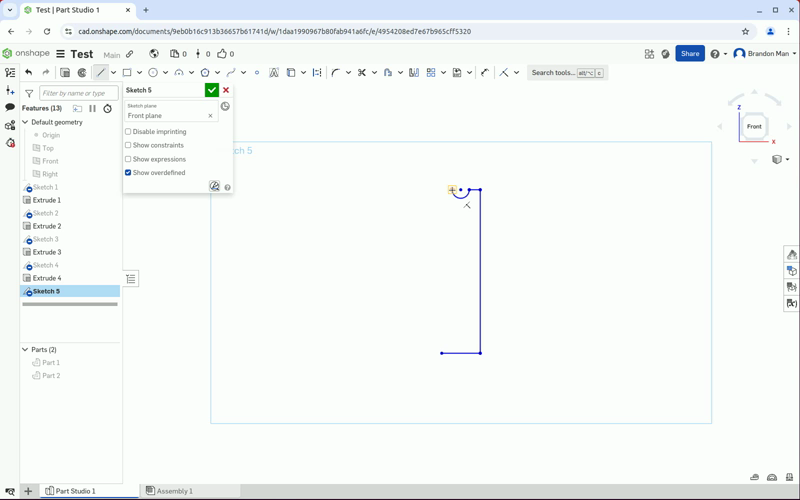
key_down(shift)
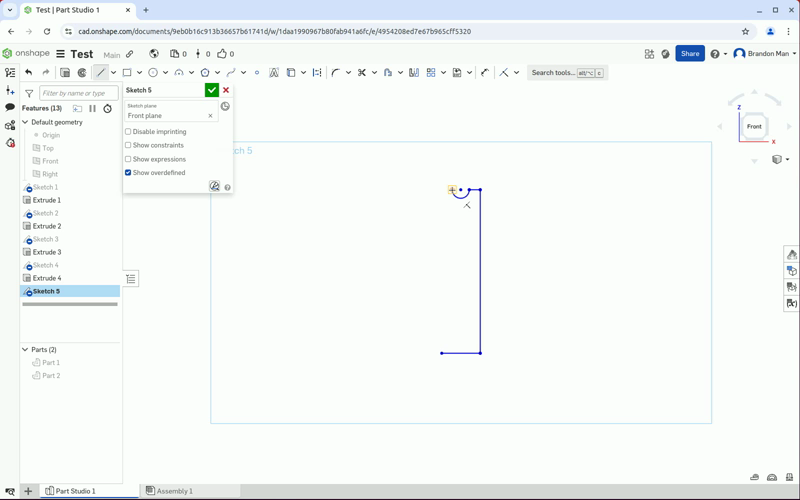
mouse_move(482, 189)
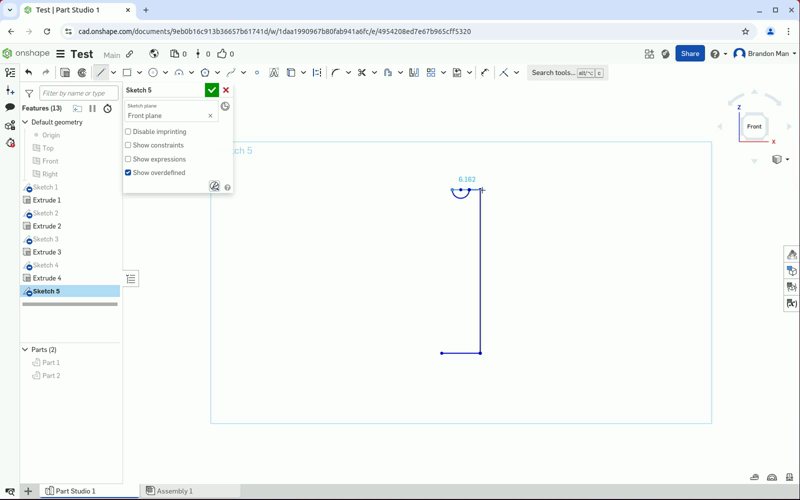
mouse_move(441, 189)
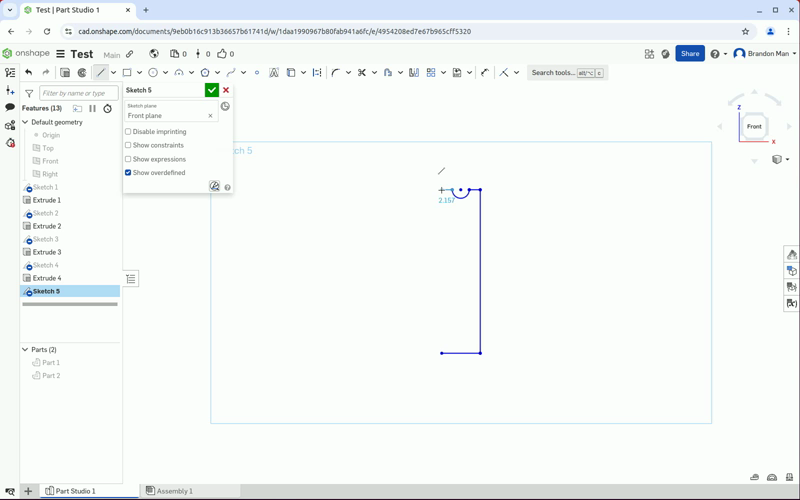
click(441, 189)
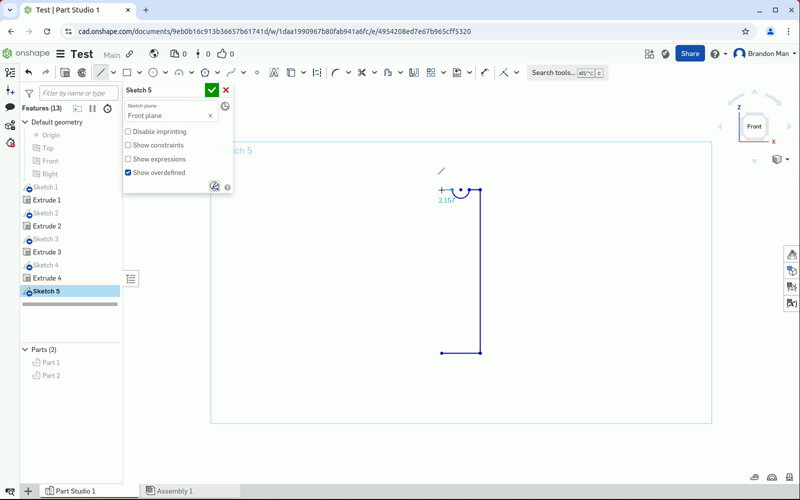
key_up(shift)
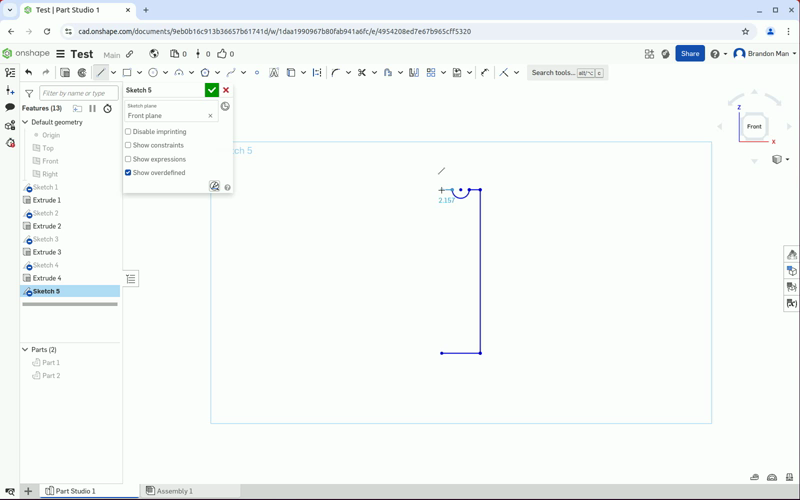
key_down(shift)
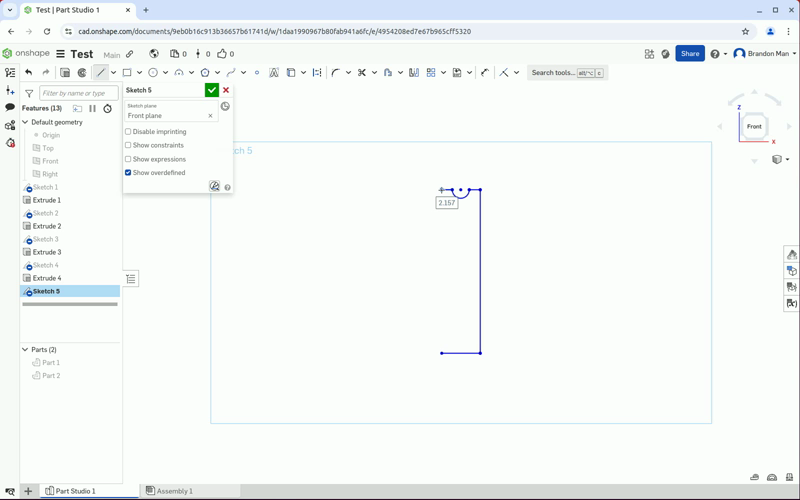
mouse_move(441, 353)
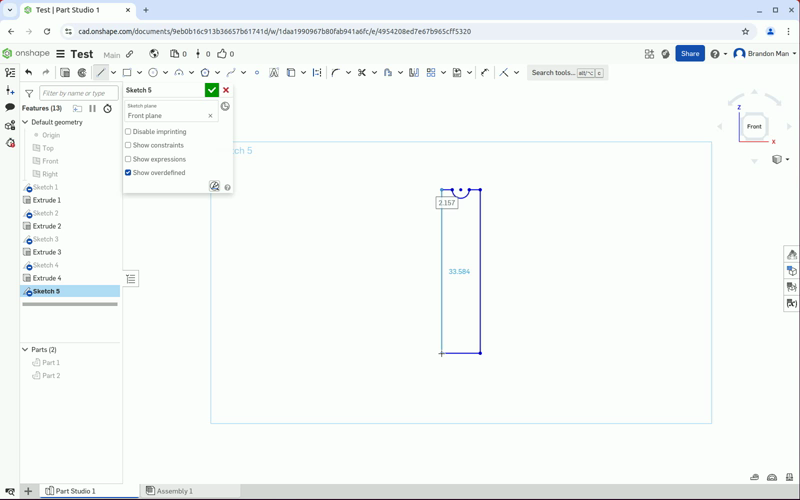
key_up(shift)
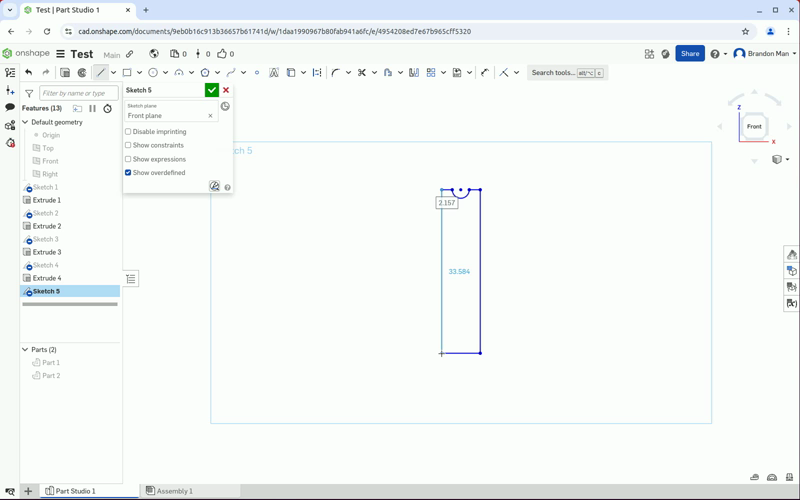
click(441, 353)
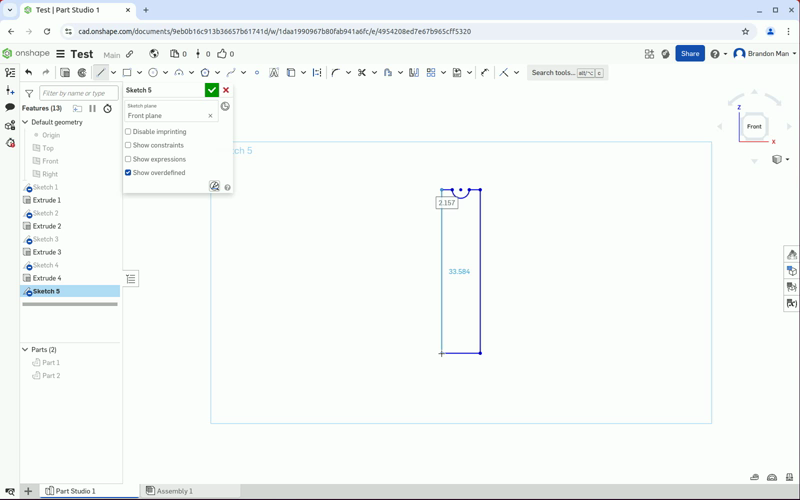
key(esc)
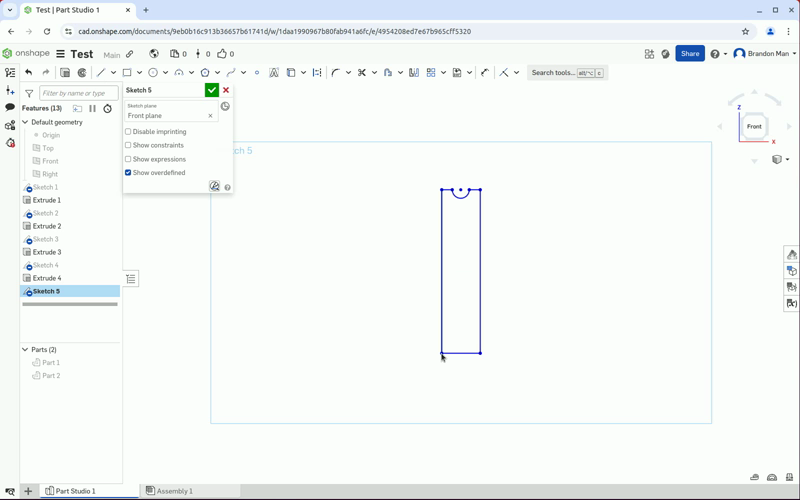
mouse_move(469, 267)
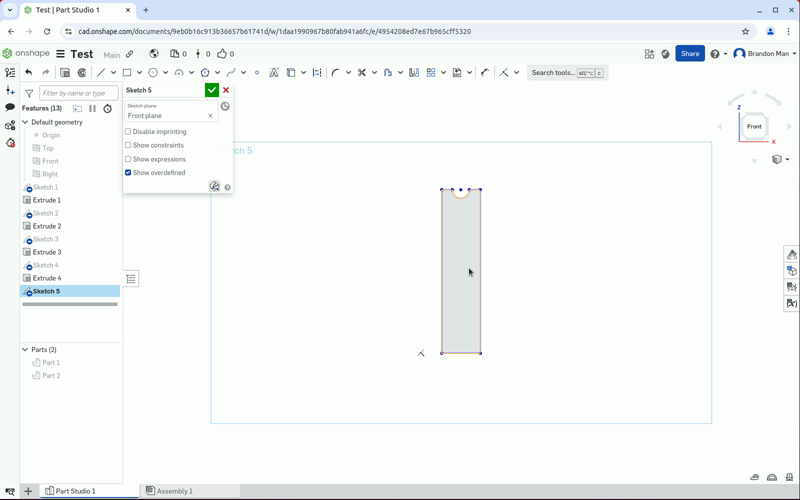
scroll(6)
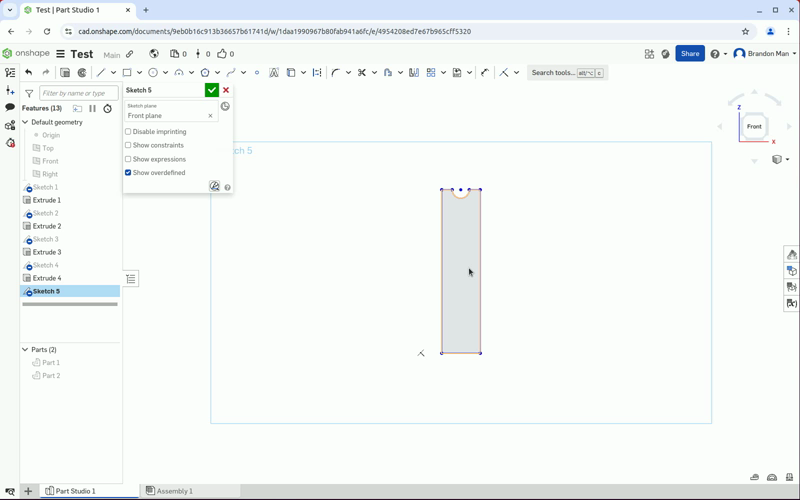
scroll(6)
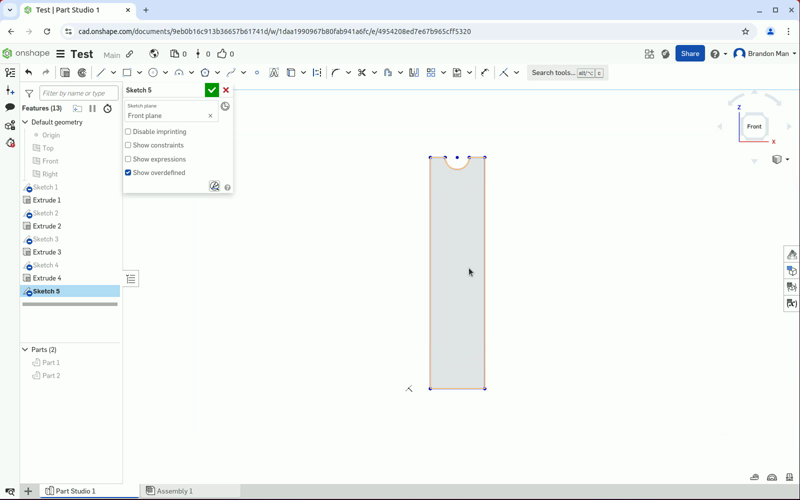
scroll(6)
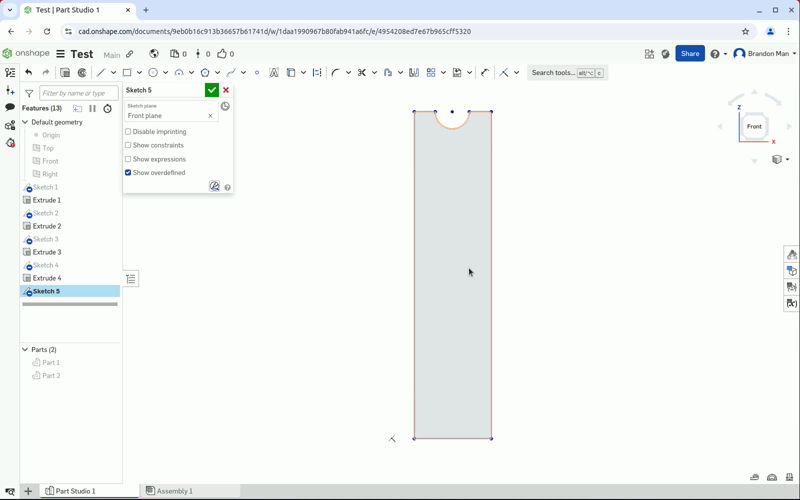
scroll(6)
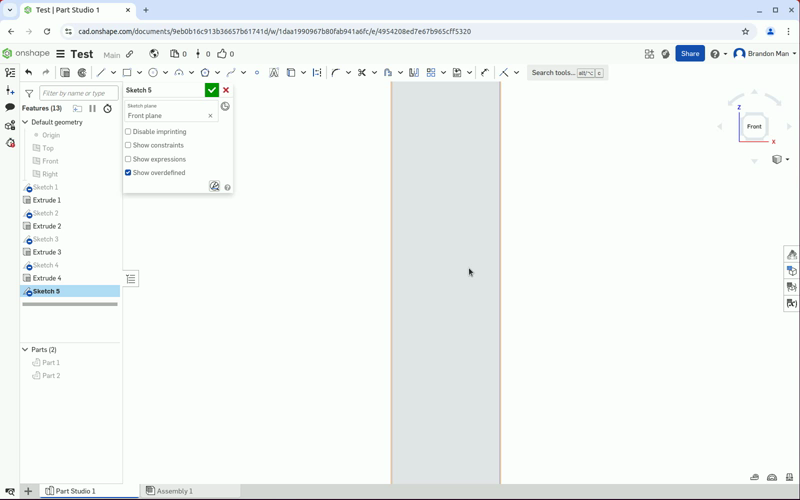
scroll(6)
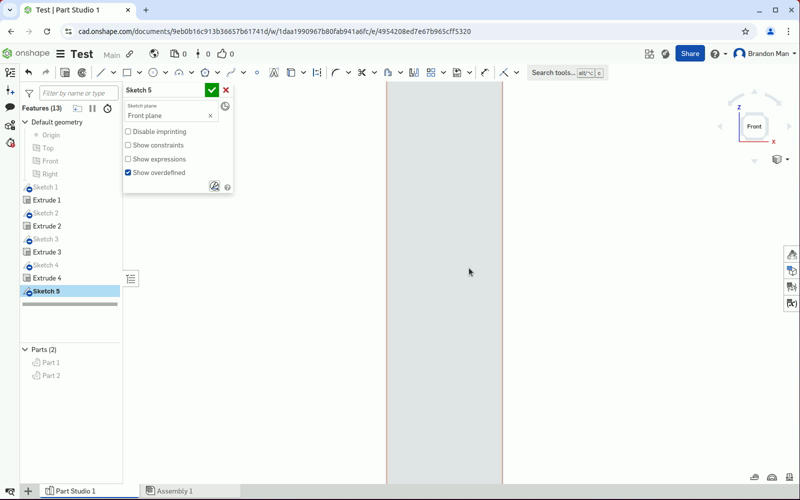
scroll(6)
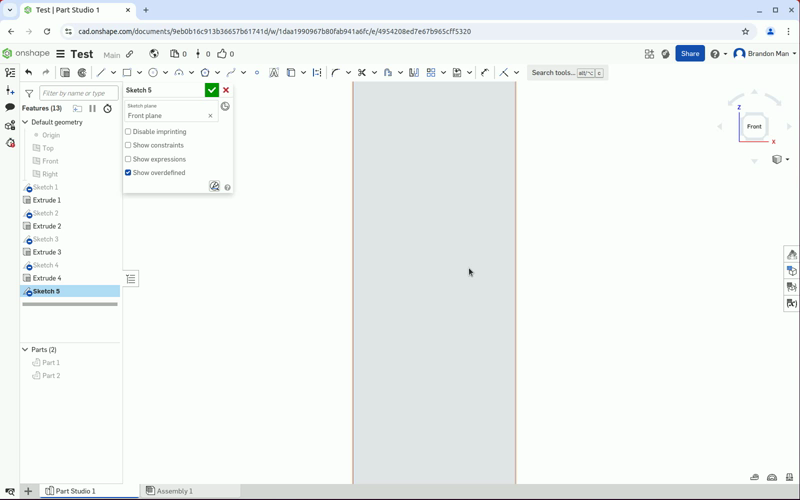
scroll(6)
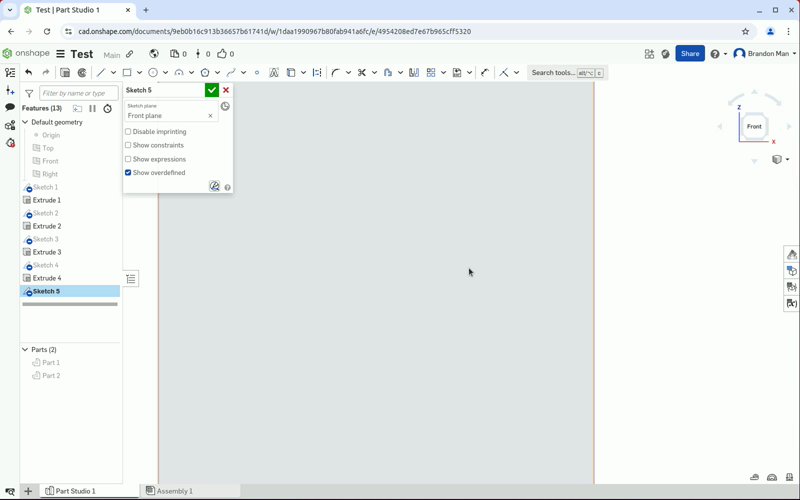
click(469, 267)
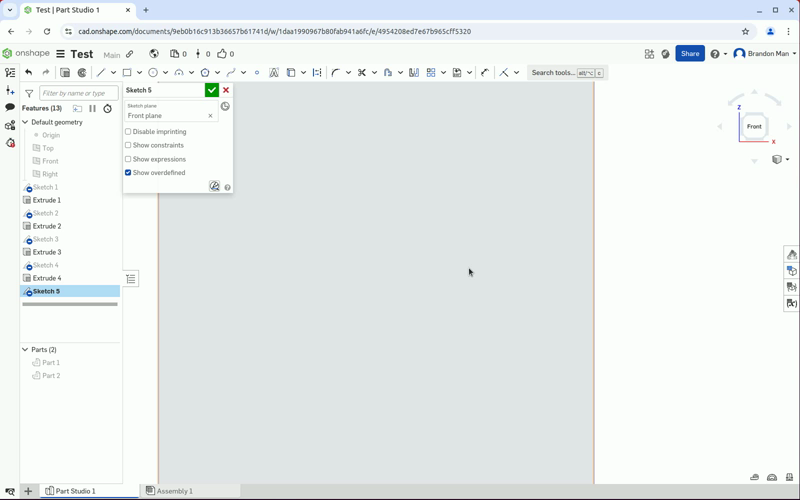
scroll(-6)
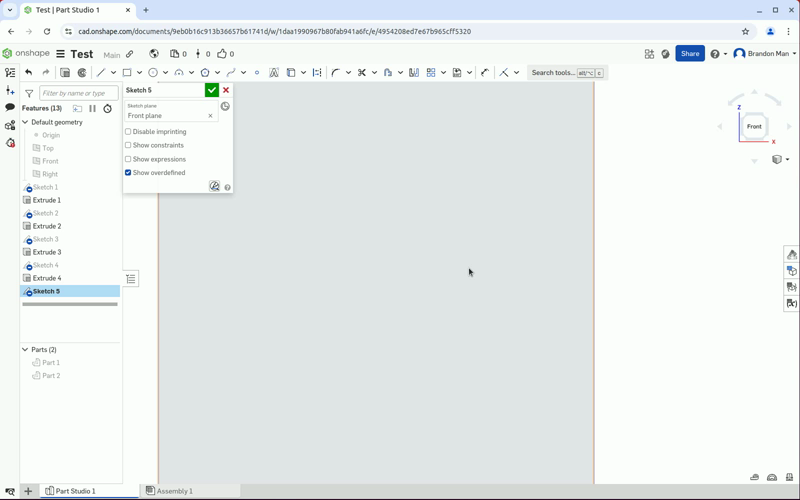
scroll(-6)
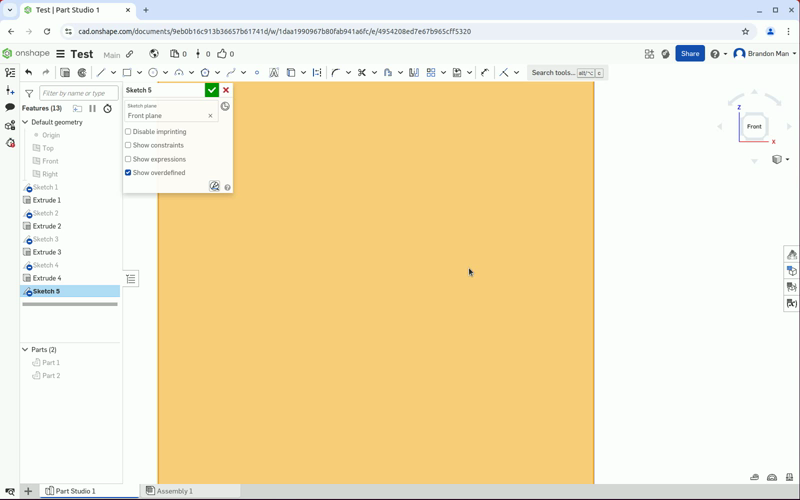
scroll(-6)
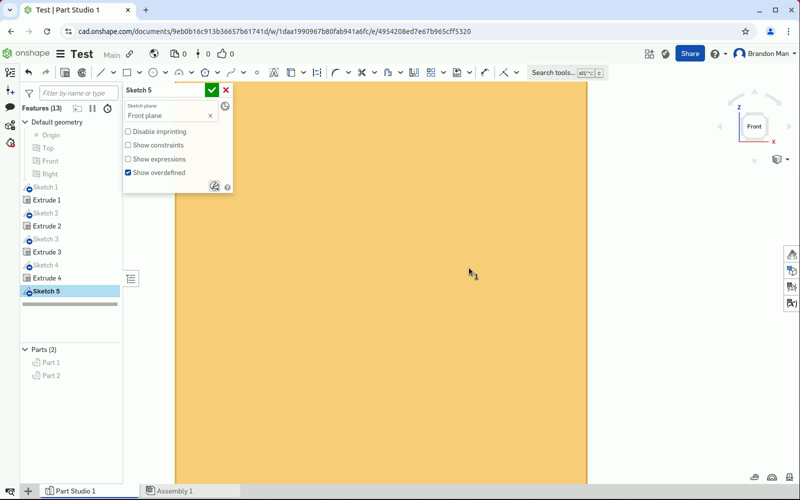
scroll(-6)
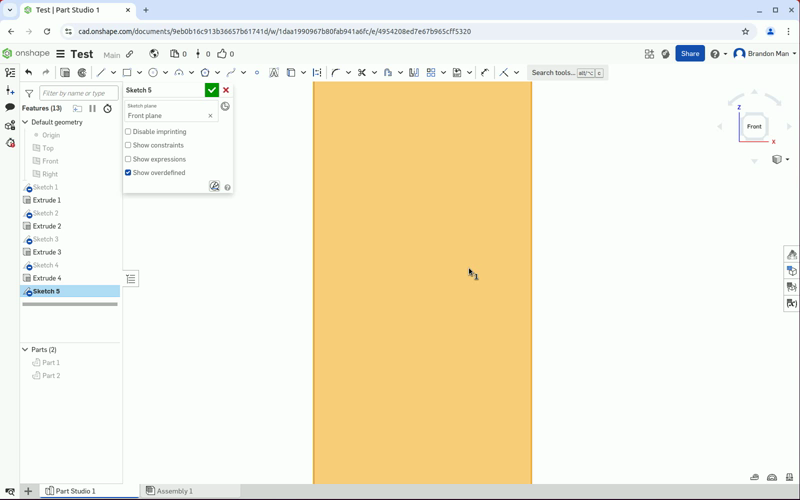
scroll(-6)
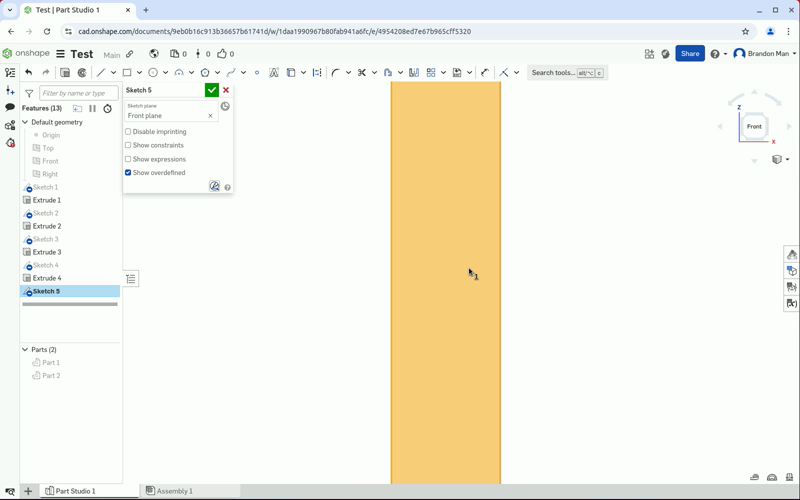
scroll(-6)
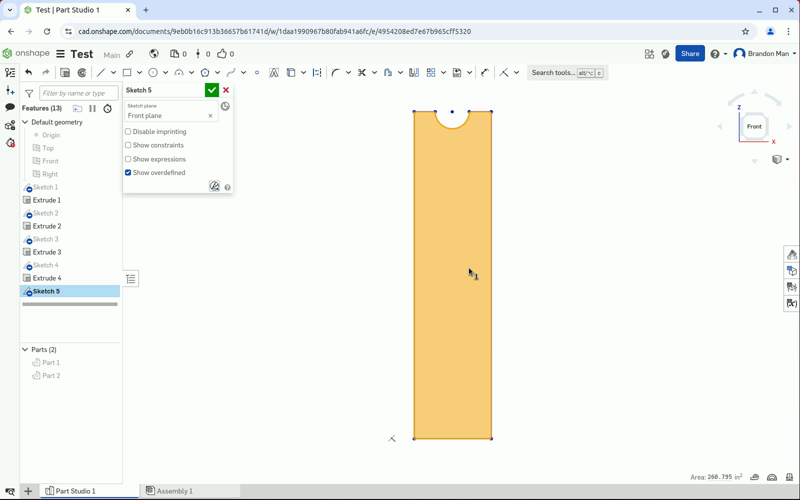
scroll(-6)
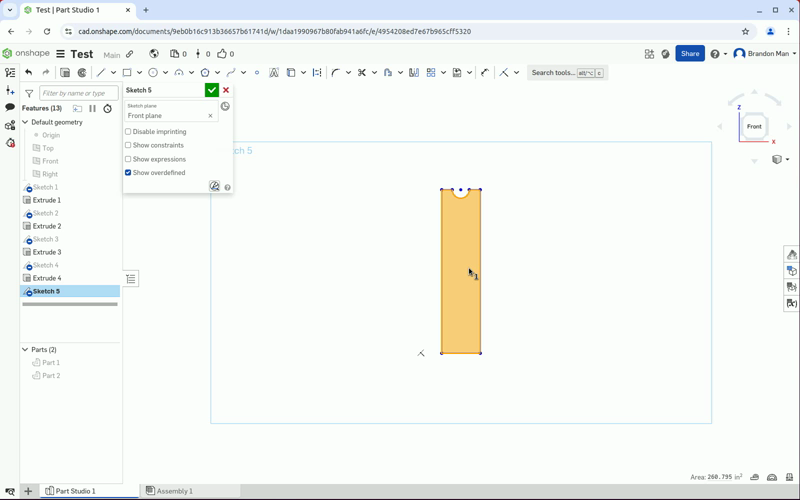
mouse_move(73, 352)
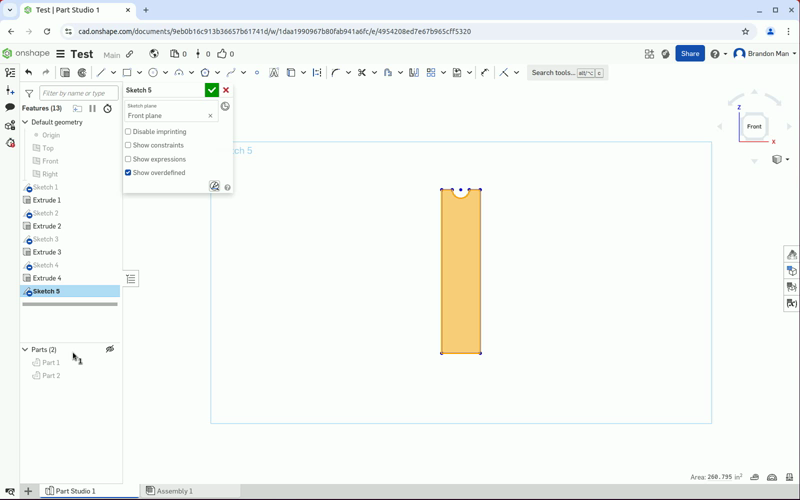
key(shift+y)
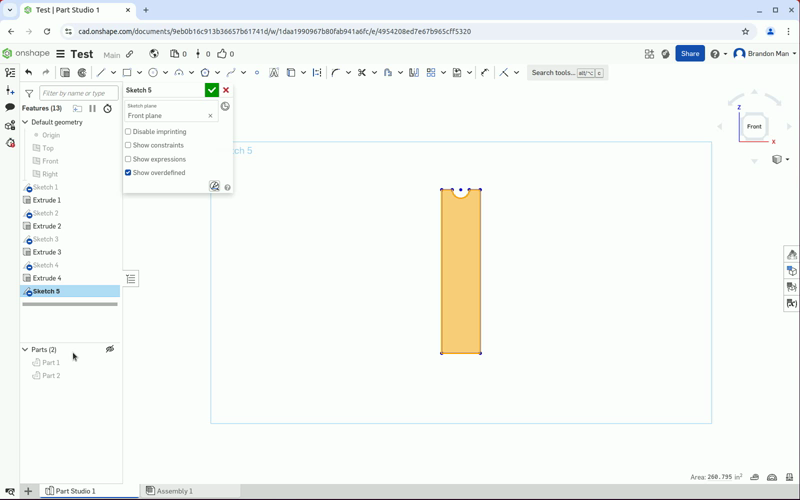
key(shift+e)
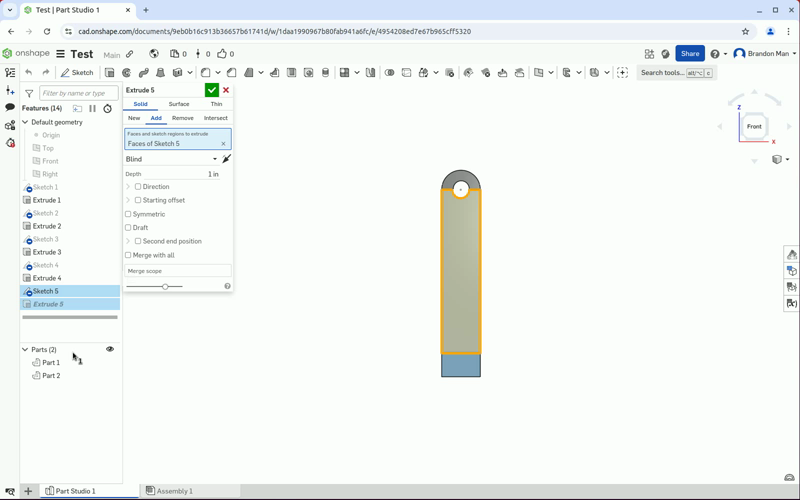
mouse_move(143, 106)
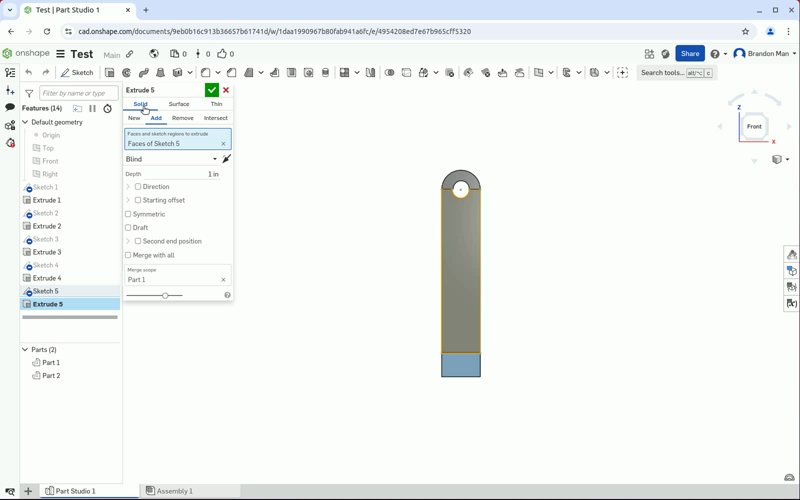
click(143, 106)
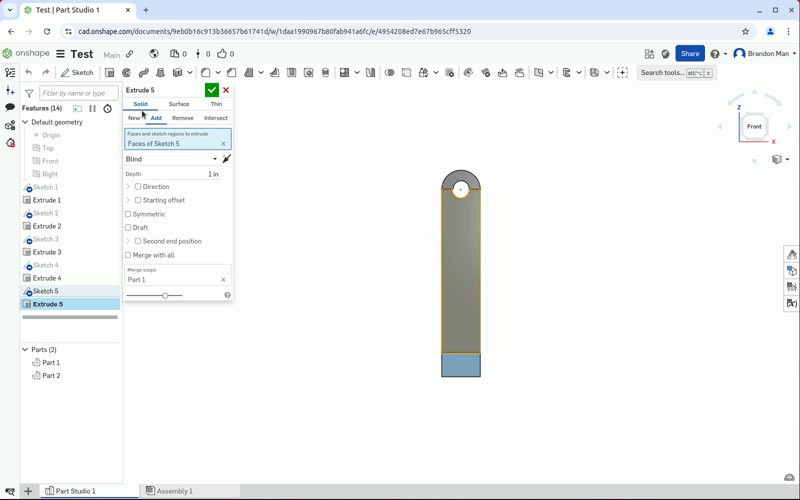
mouse_move(137, 120)
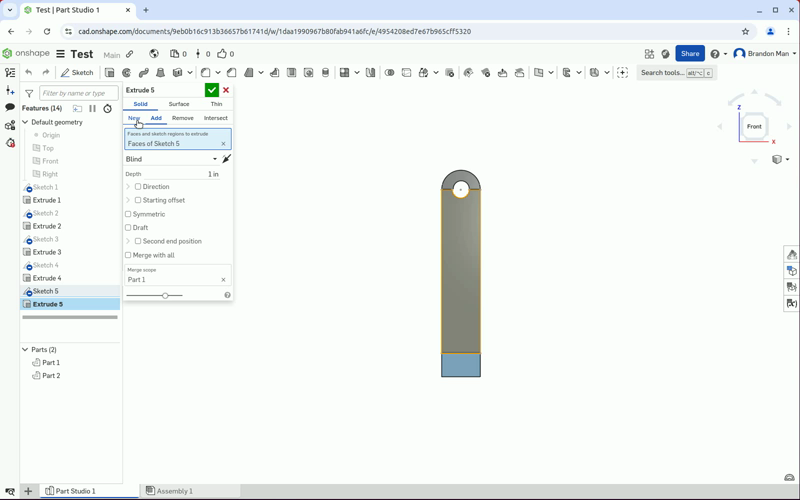
click(137, 120)
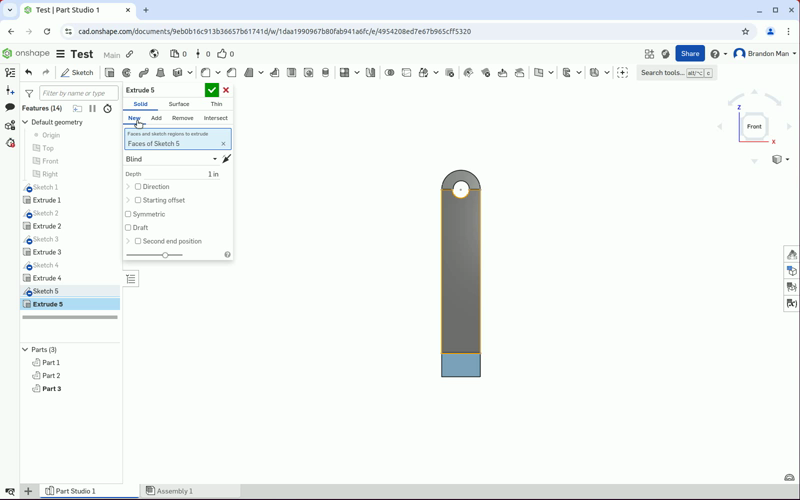
key(tab, 4)
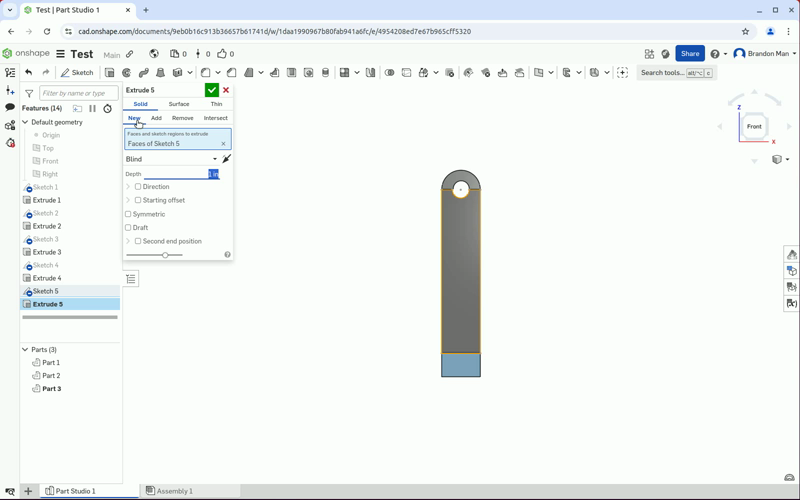
text(-1.685)
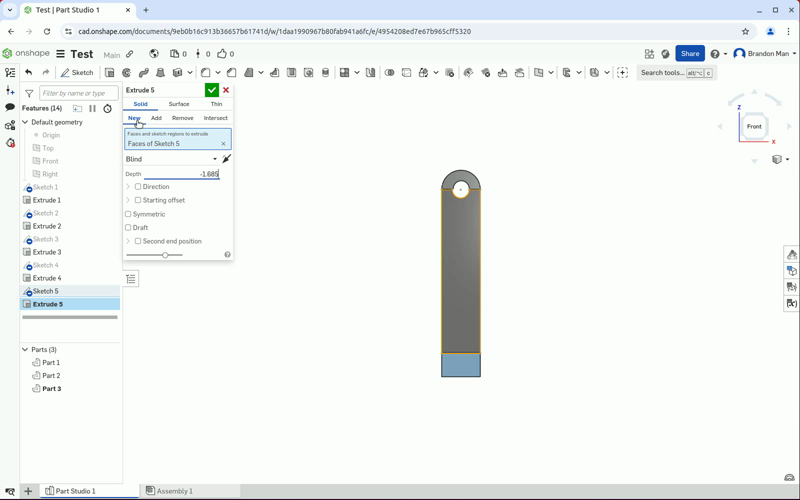
key(enter)
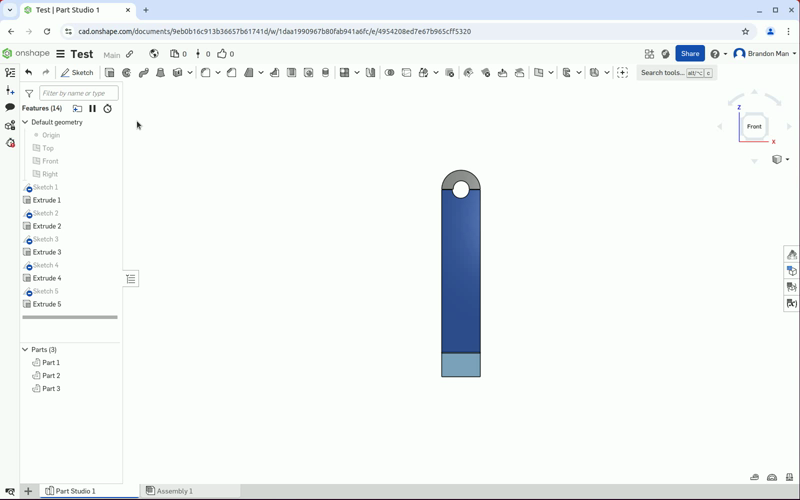
key(shift+h)
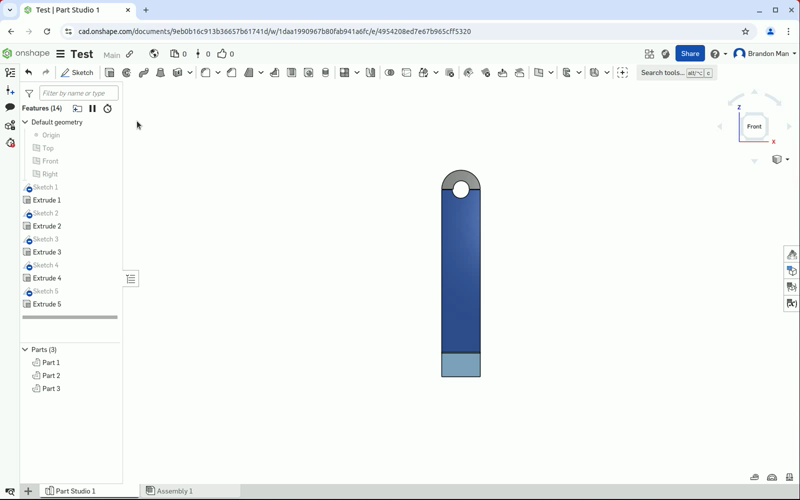
key(shift+h)
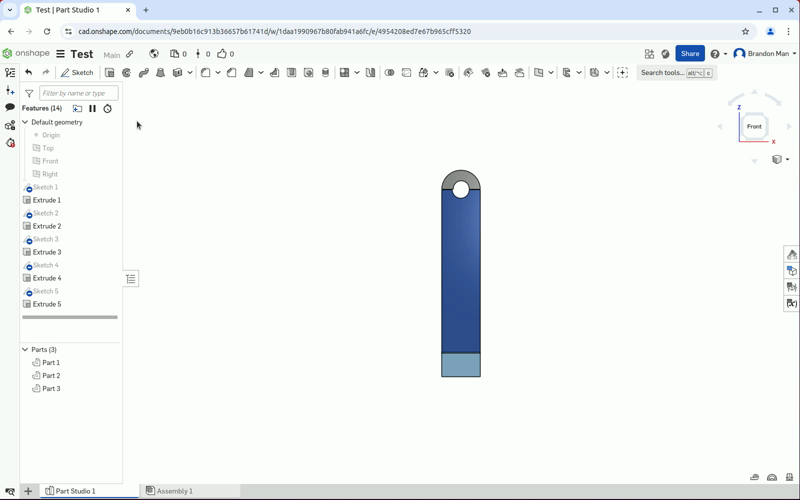
mouse_move(73, 189)
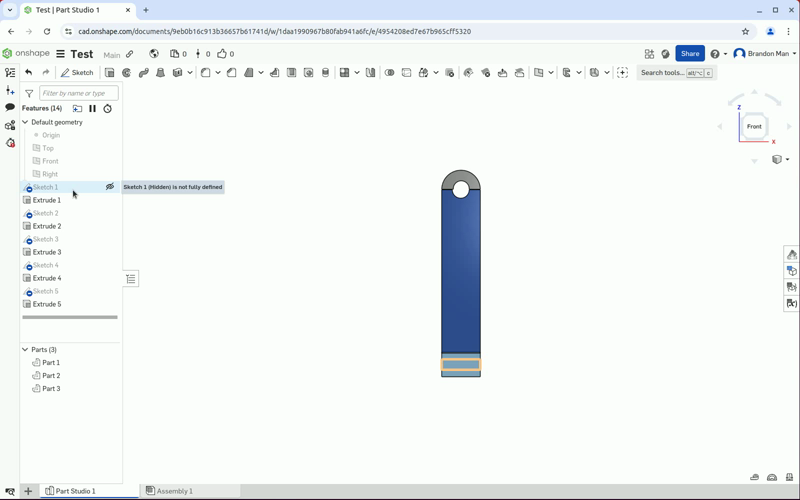
click(73, 189)
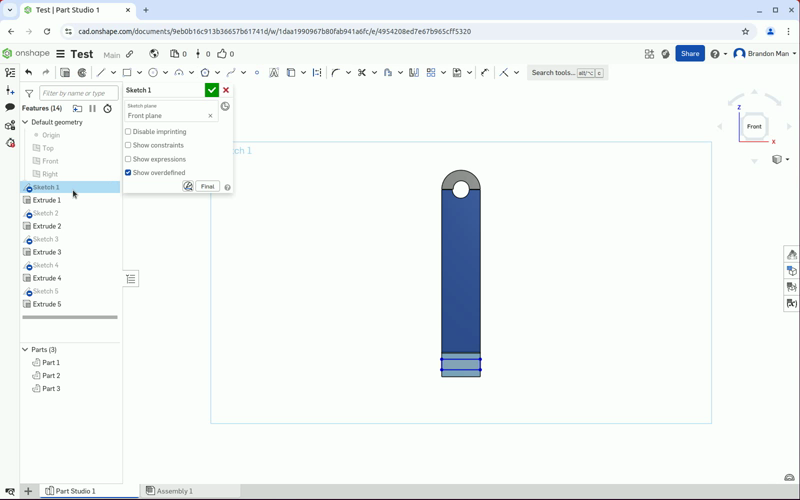
mouse_move(229, 92)
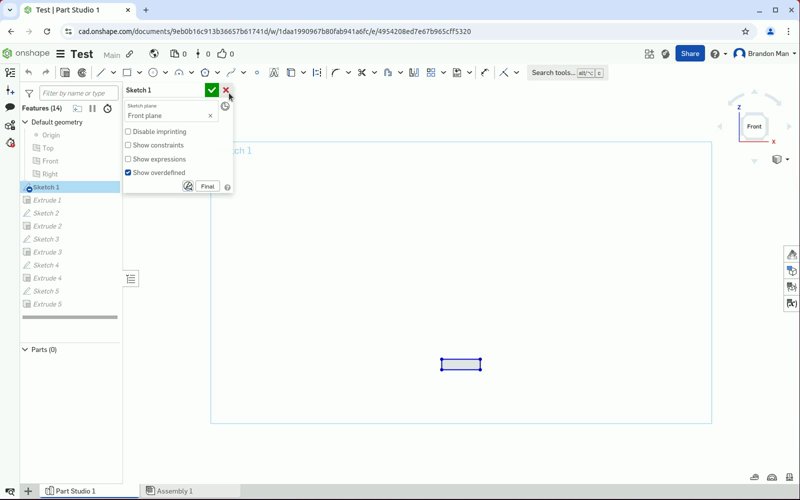
click(229, 92)
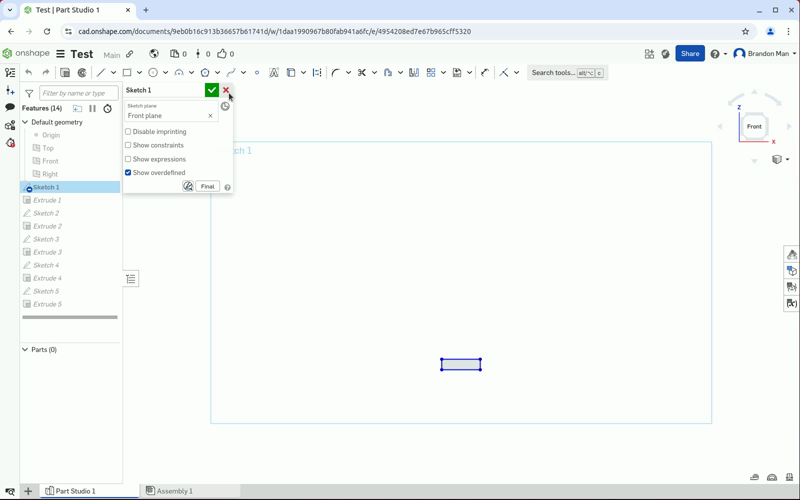
key(shift+s)
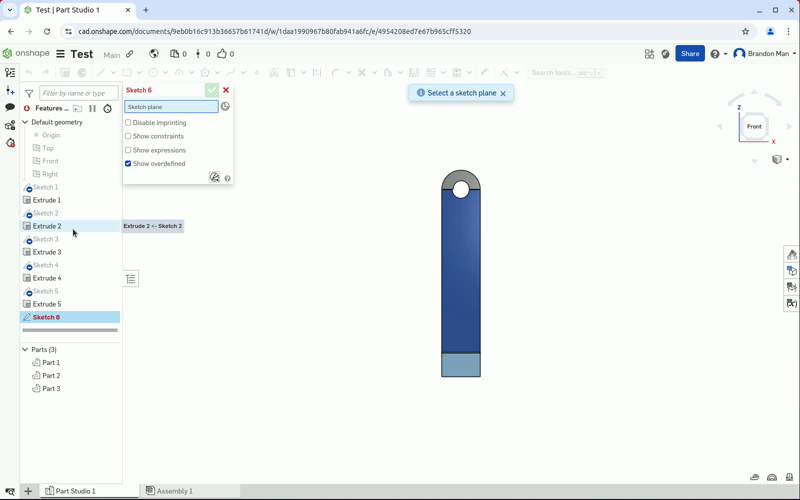
scroll(3)
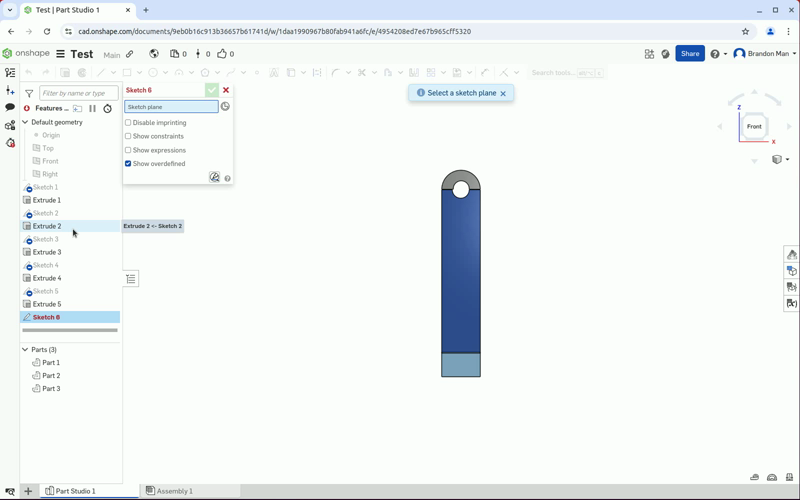
mouse_move(73, 163)
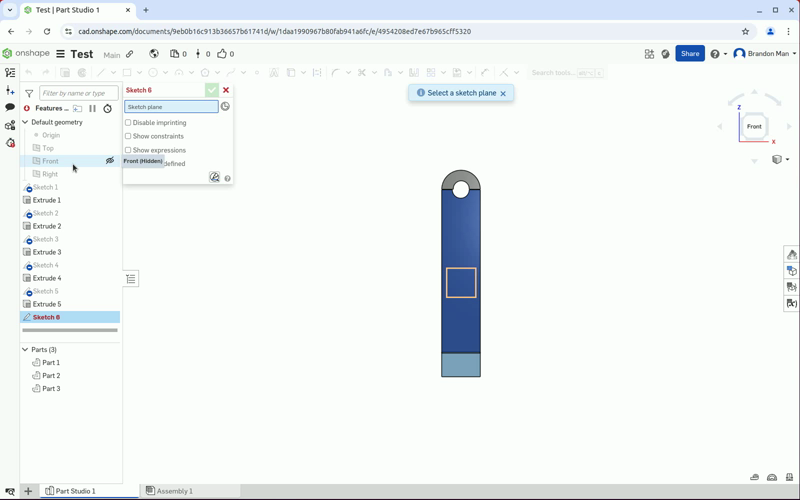
click(73, 163)
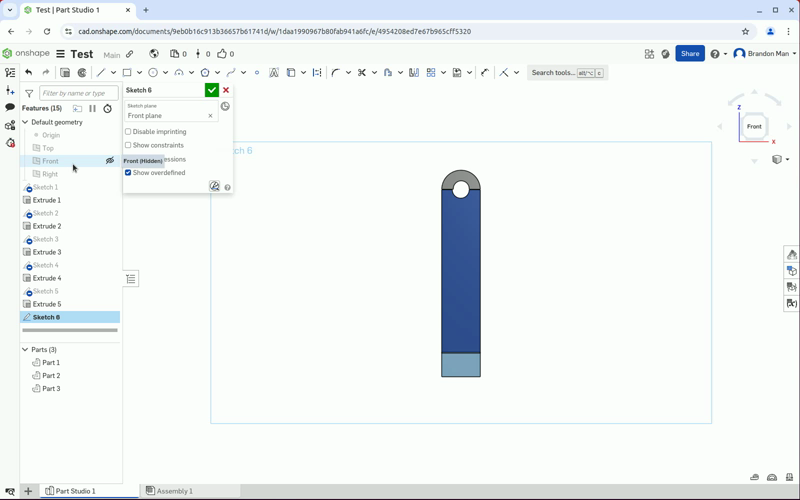
mouse_move(73, 352)
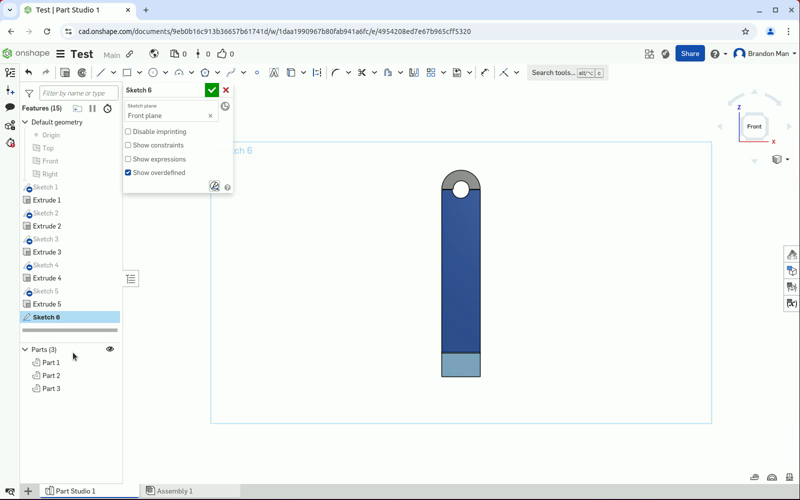
key(y)
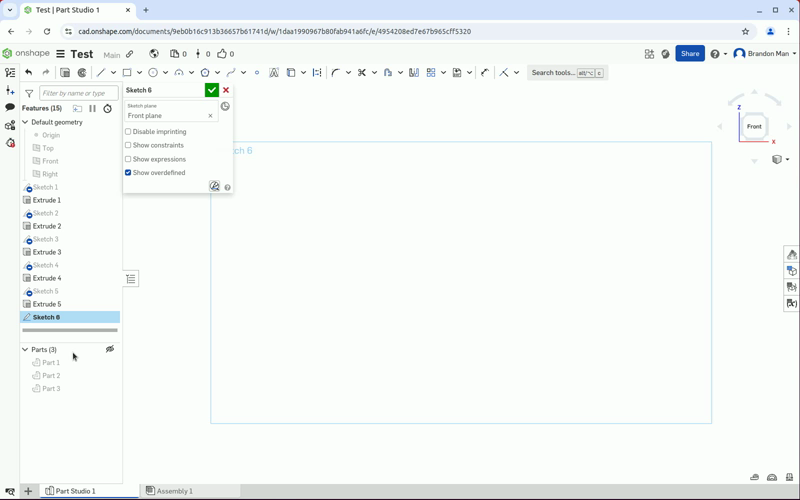
key(l)
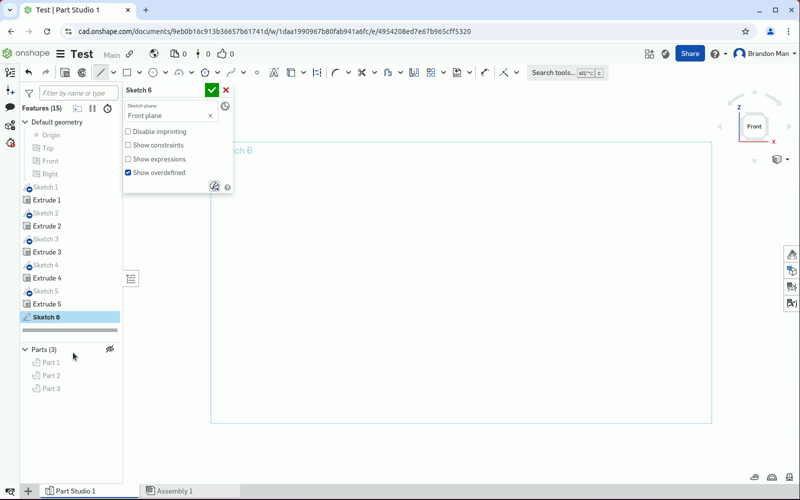
key_down(shift)
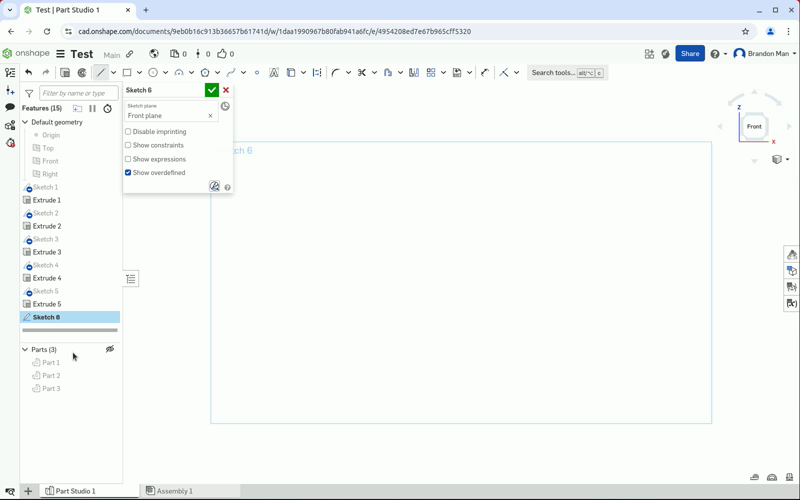
mouse_move(441, 376)
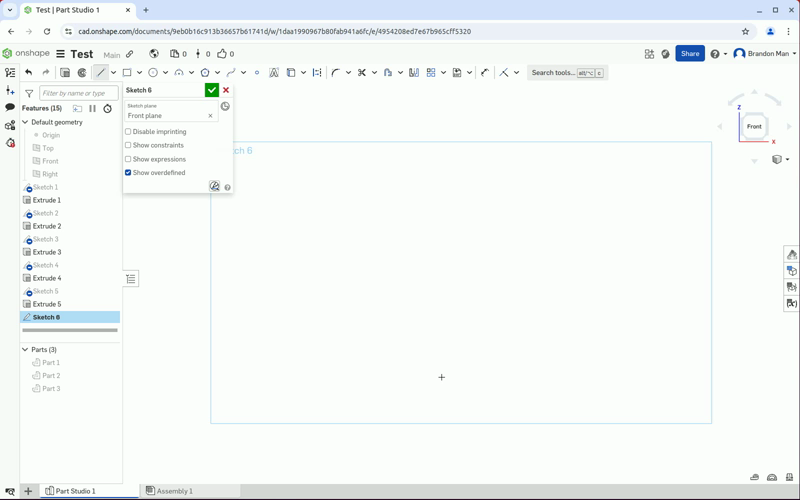
click(441, 376)
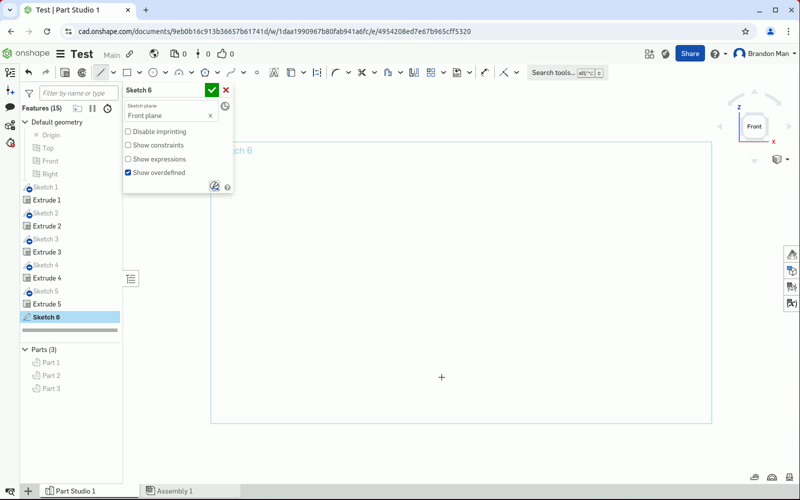
key_up(shift)
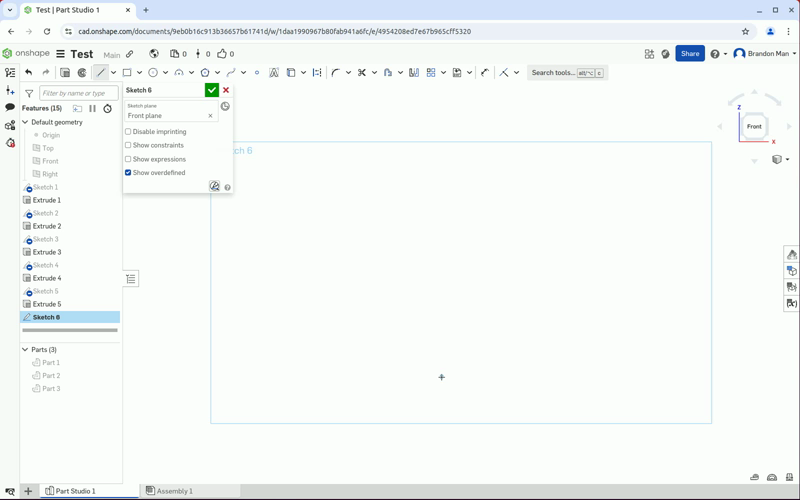
key_down(shift)
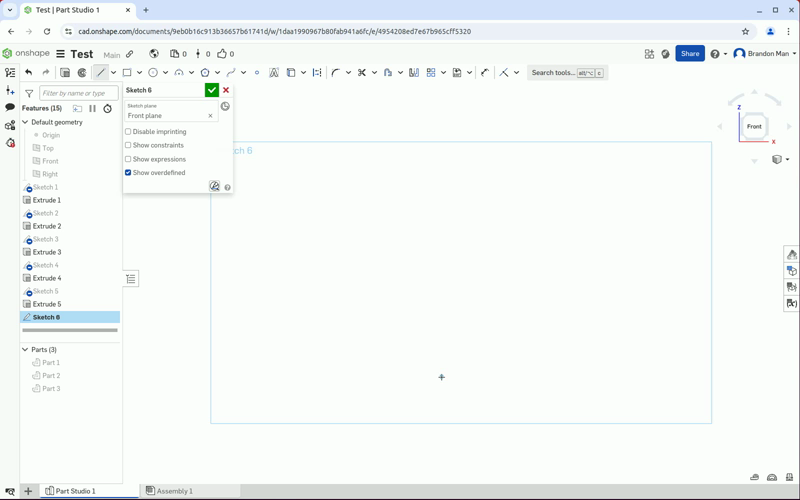
mouse_move(471, 376)
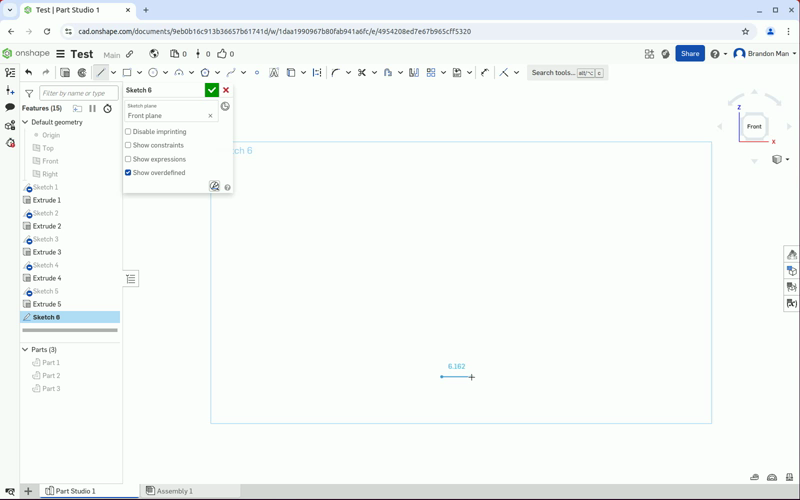
mouse_move(480, 376)
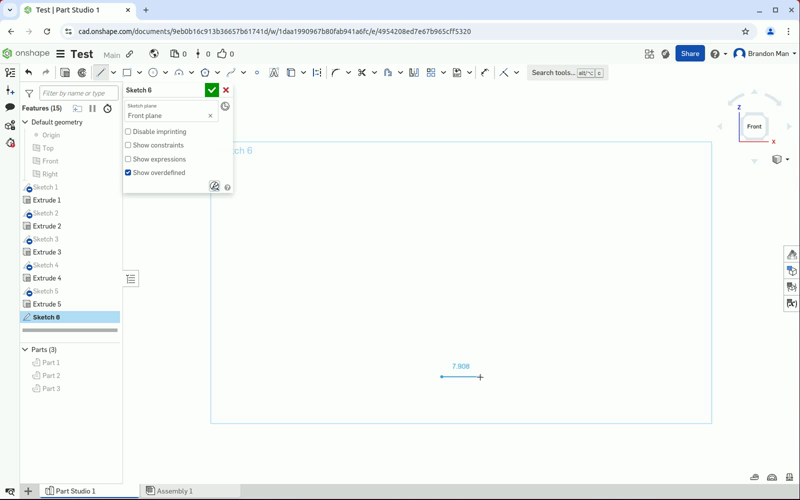
click(480, 376)
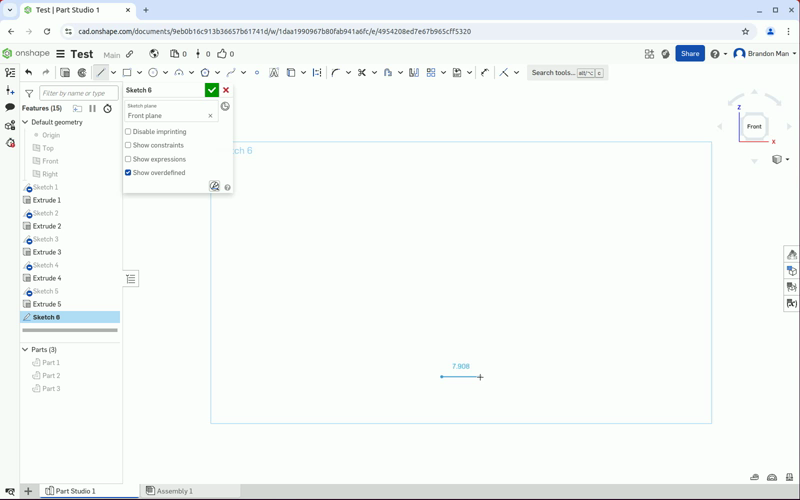
key_up(shift)
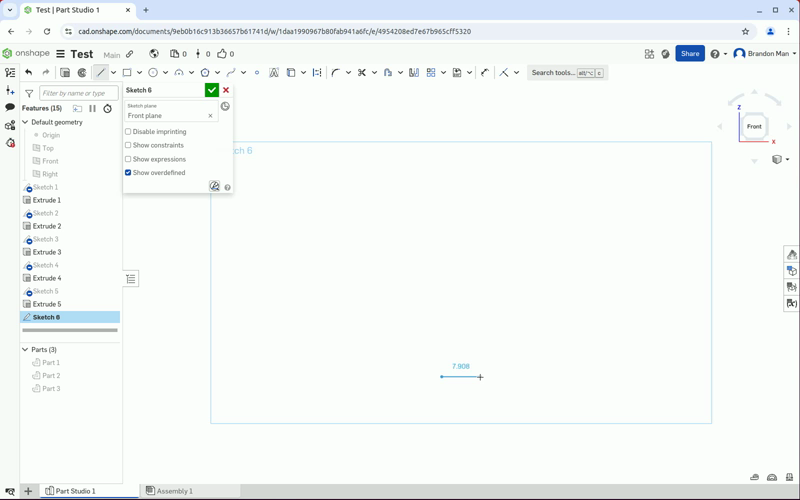
key_down(shift)
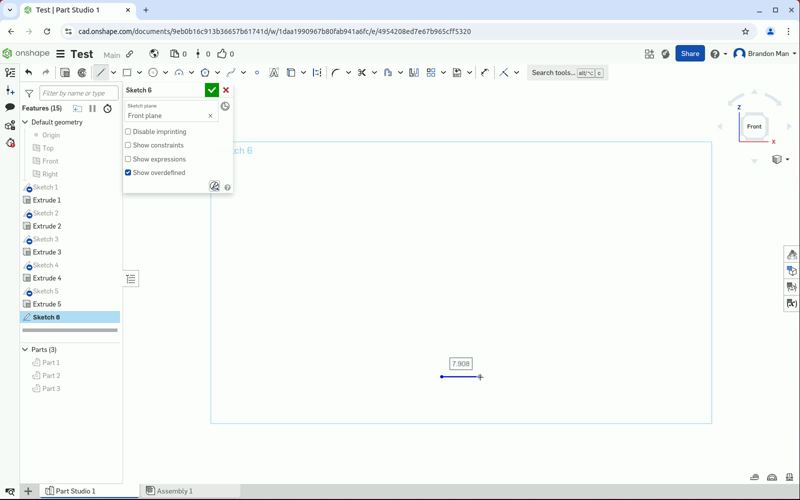
mouse_move(510, 376)
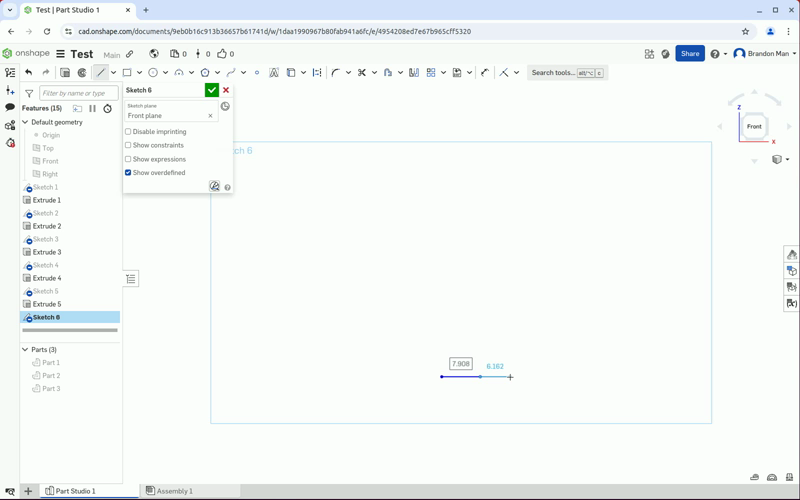
mouse_move(480, 369)
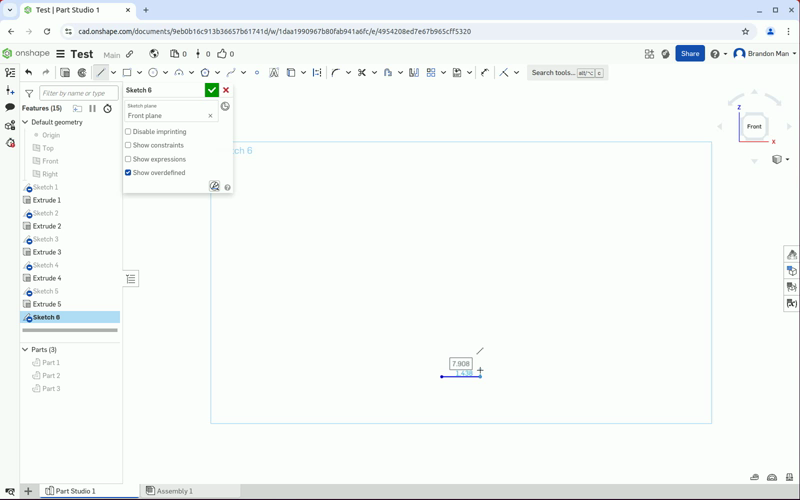
scroll(6)
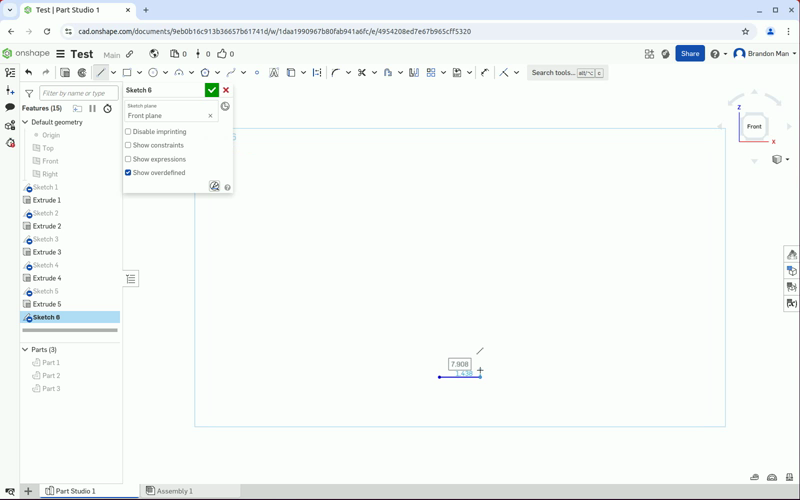
scroll(6)
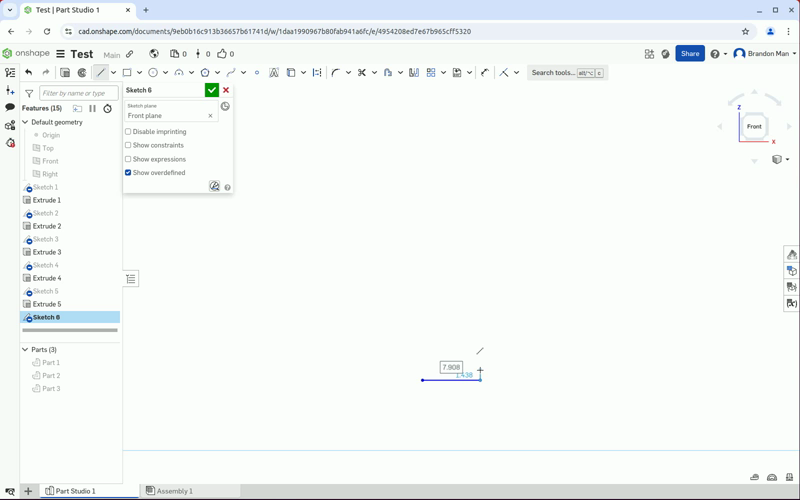
scroll(6)
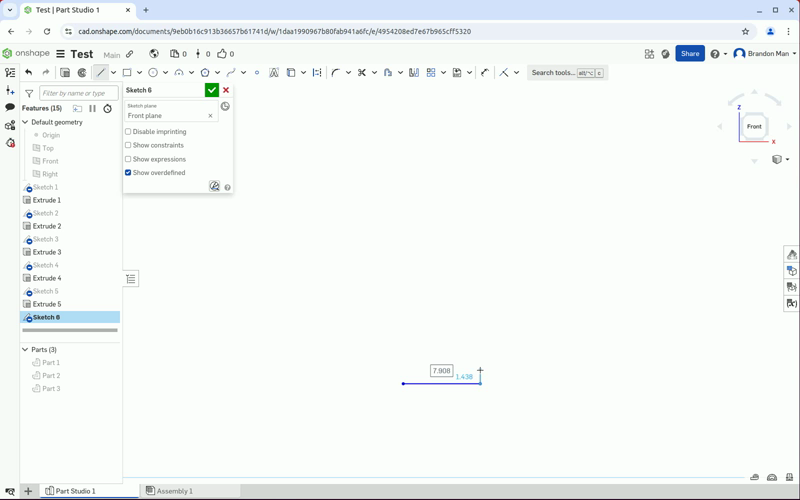
scroll(6)
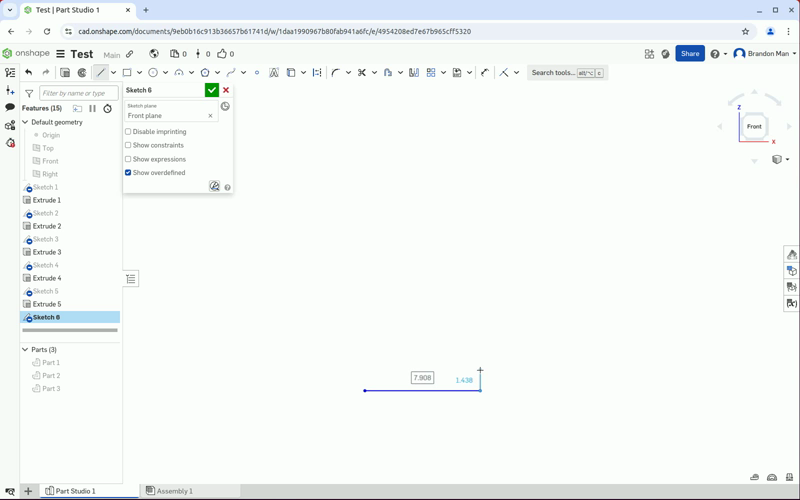
scroll(6)
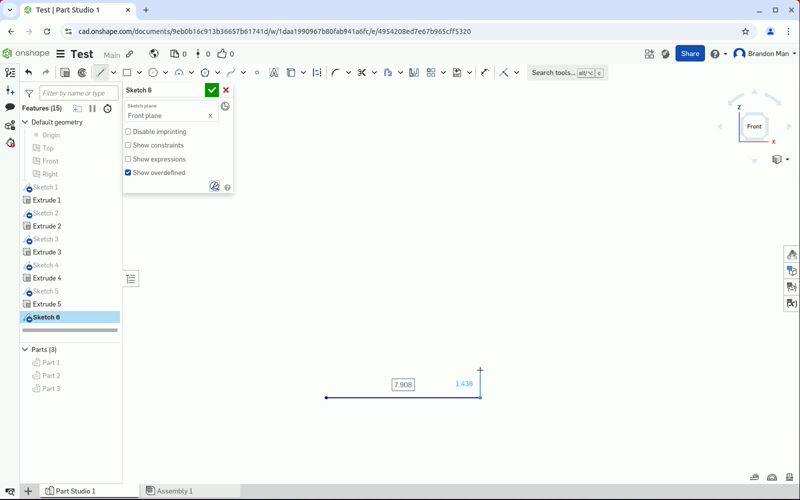
scroll(6)
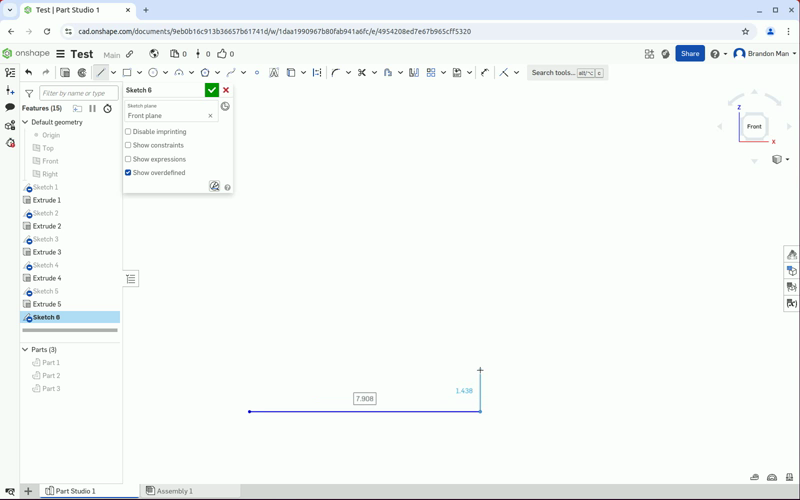
scroll(6)
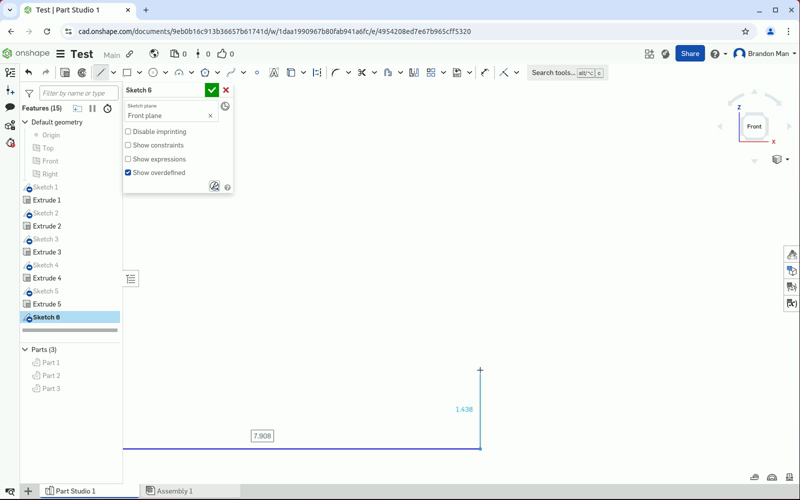
click(480, 369)
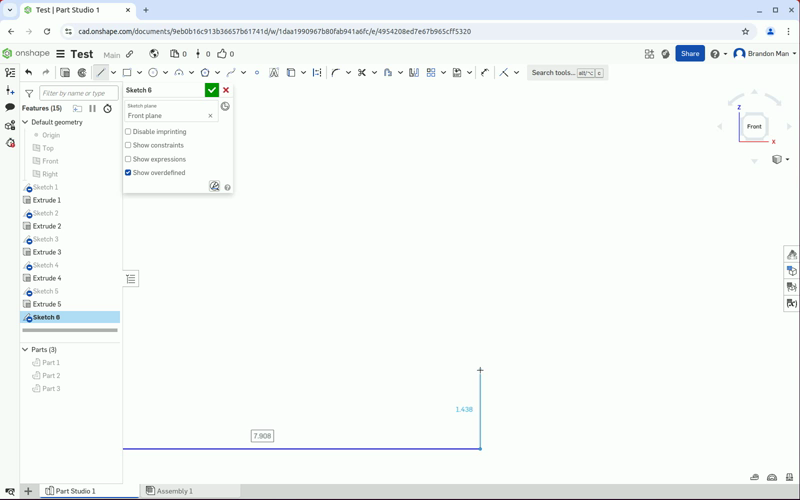
scroll(-6)
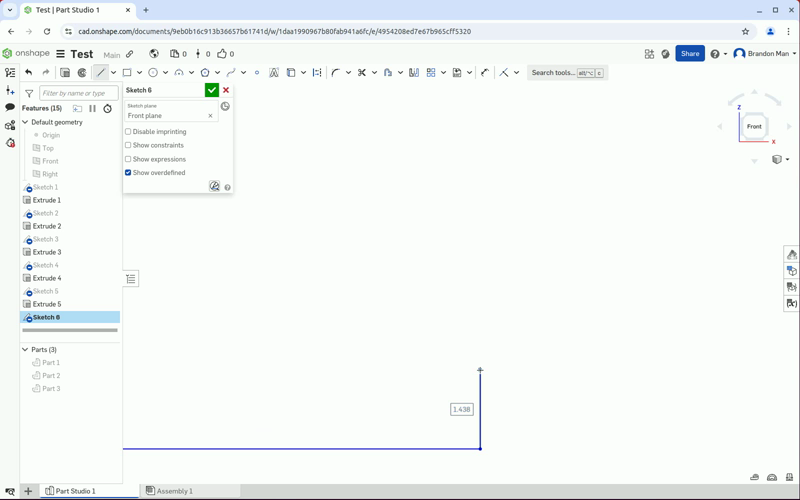
scroll(-6)
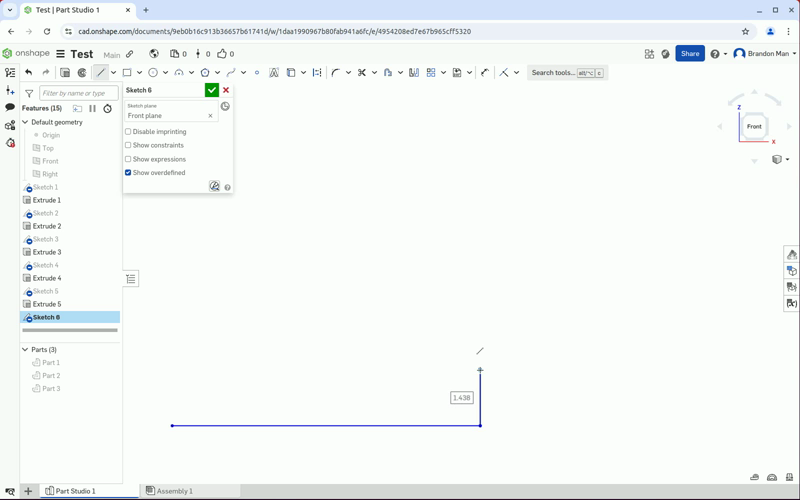
scroll(-6)
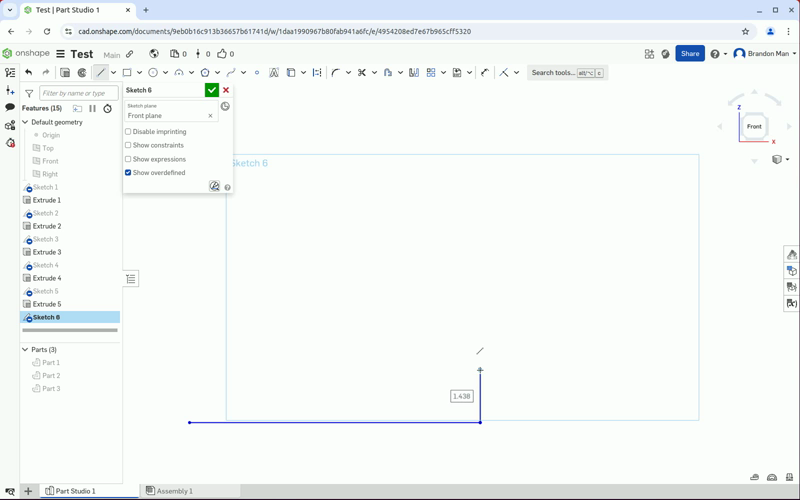
scroll(-6)
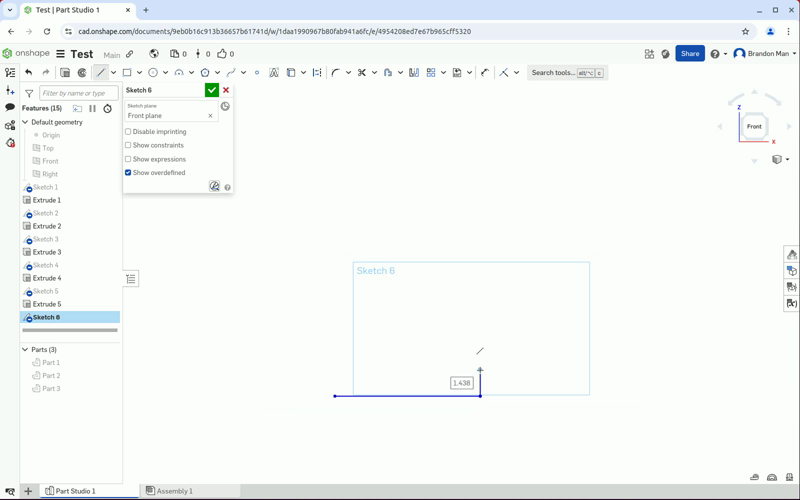
scroll(-6)
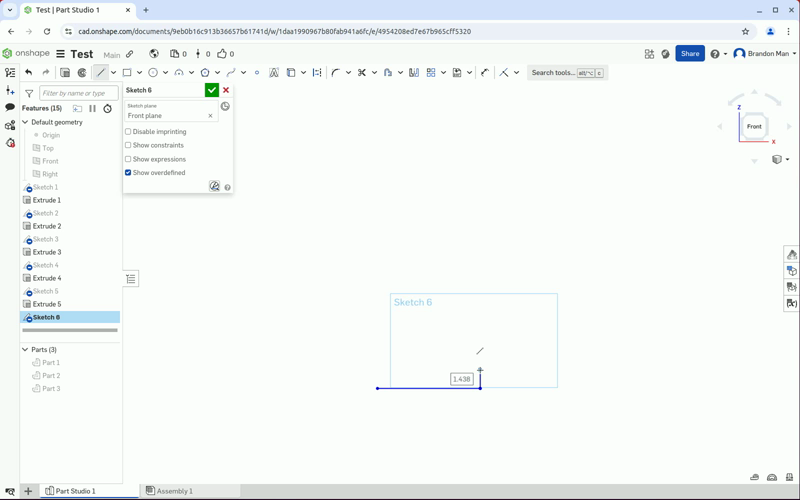
scroll(-6)
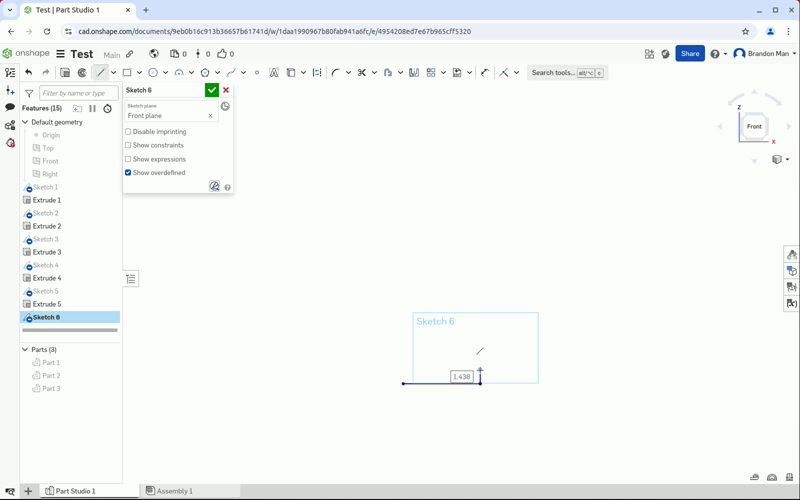
scroll(-6)
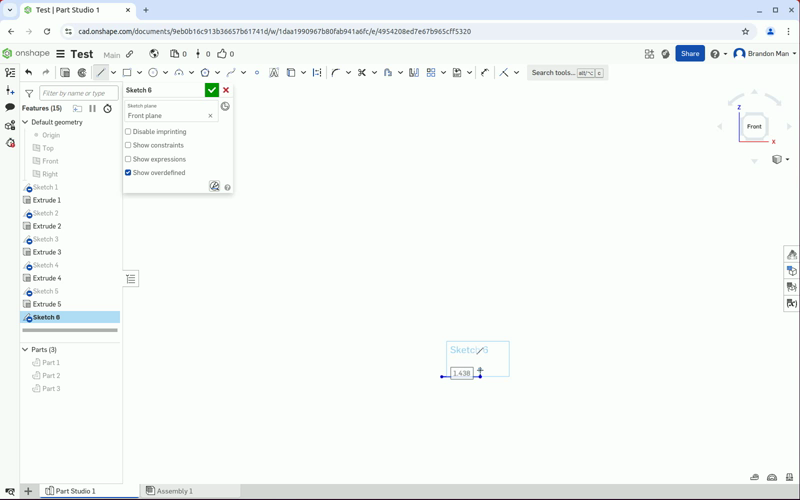
key_up(shift)
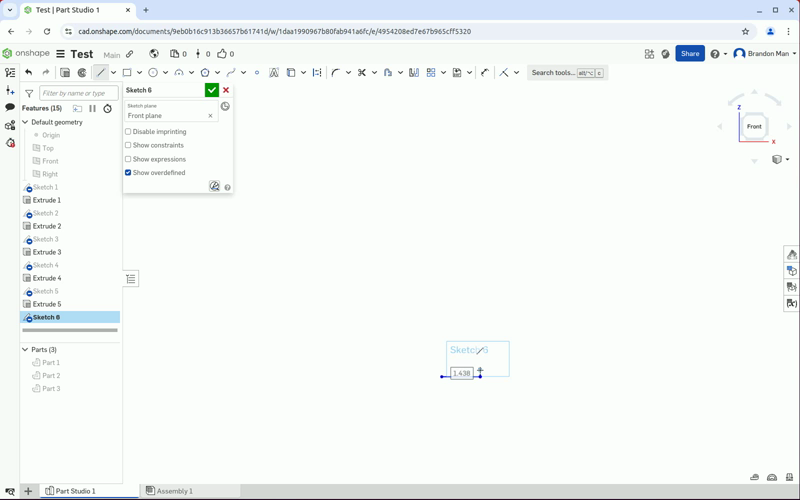
key_down(shift)
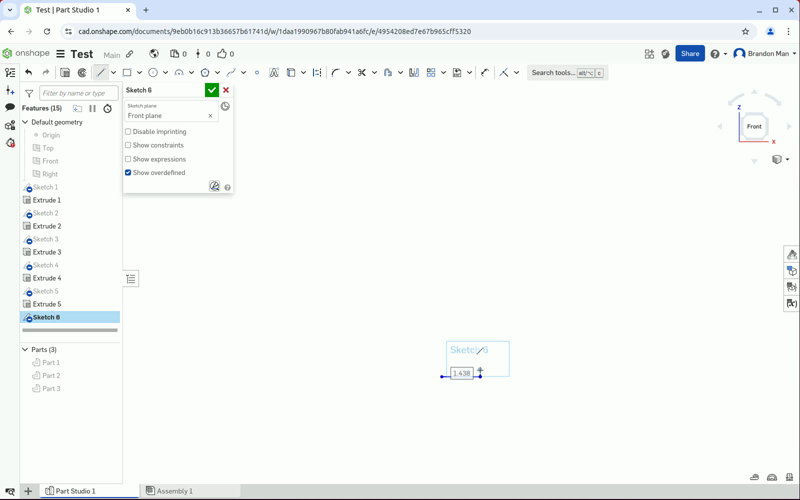
mouse_move(510, 369)
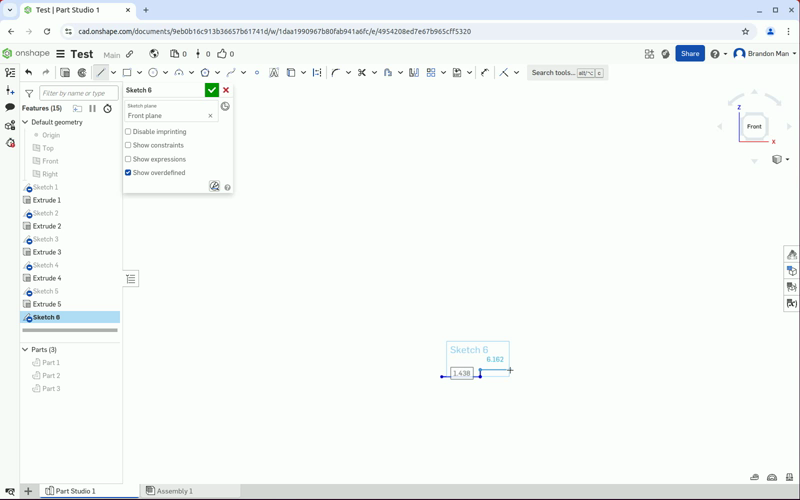
mouse_move(441, 369)
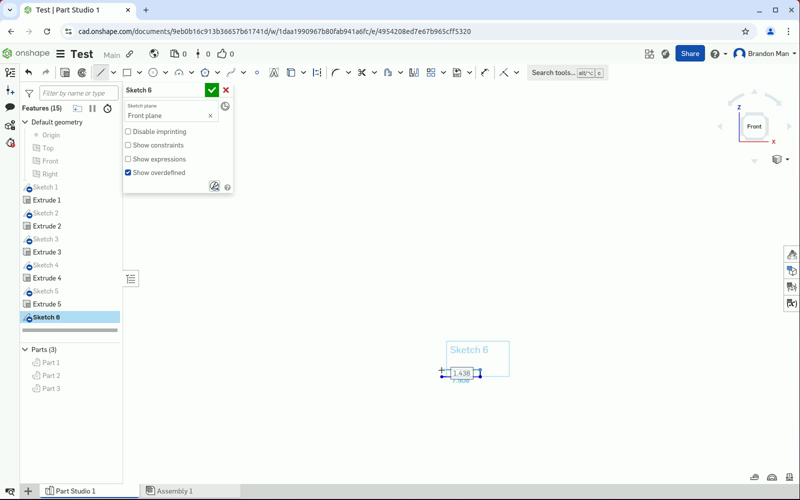
click(441, 369)
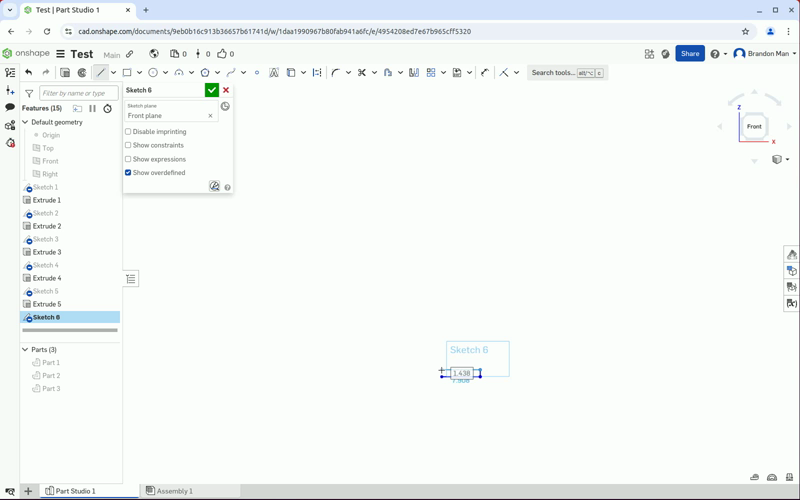
key_up(shift)
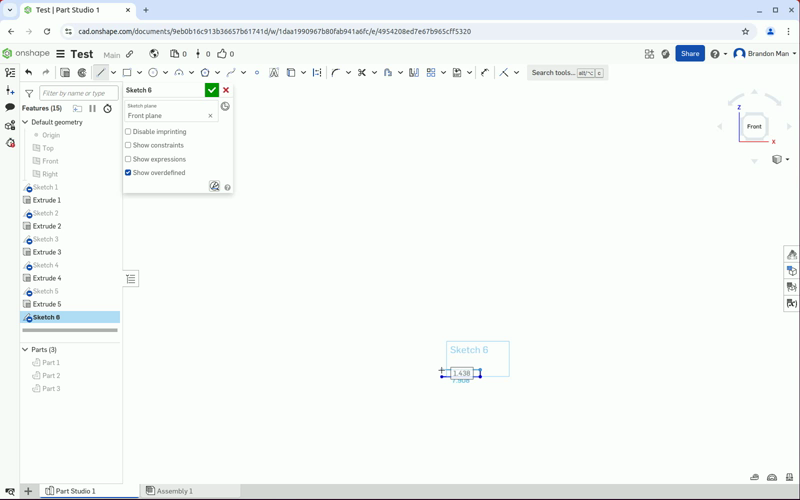
mouse_move(471, 369)
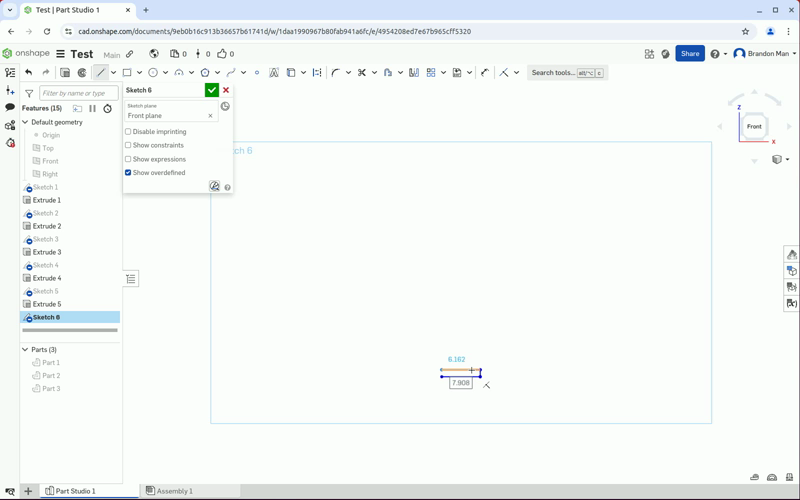
key_down(shift)
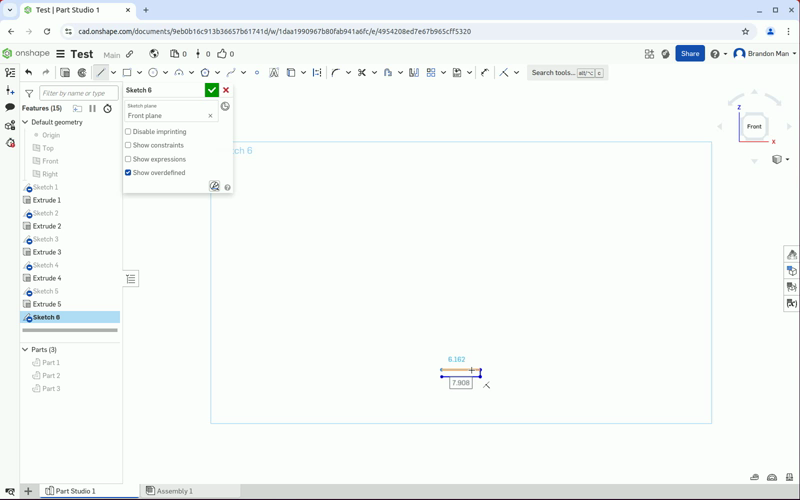
mouse_move(441, 376)
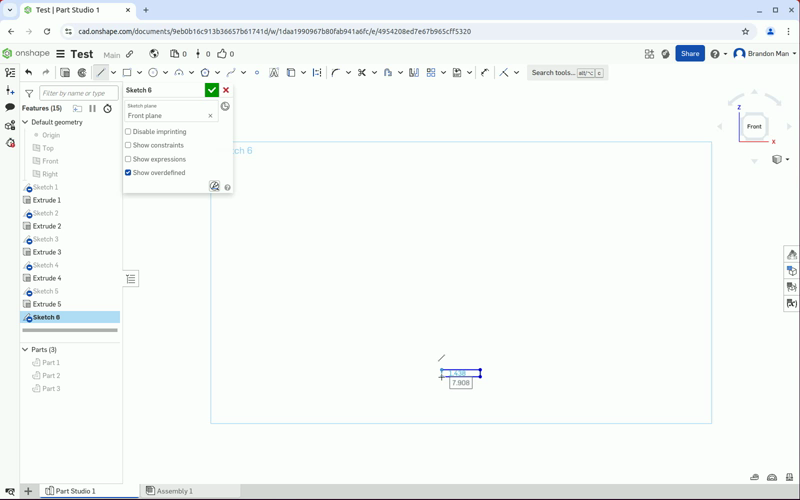
scroll(6)
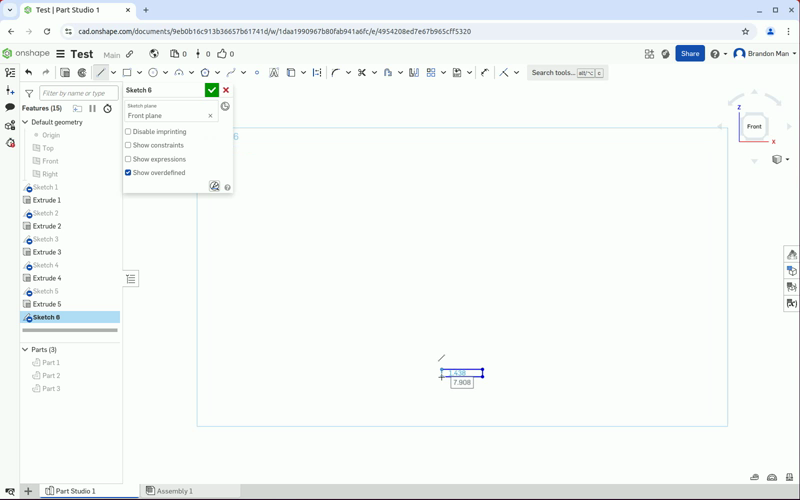
scroll(6)
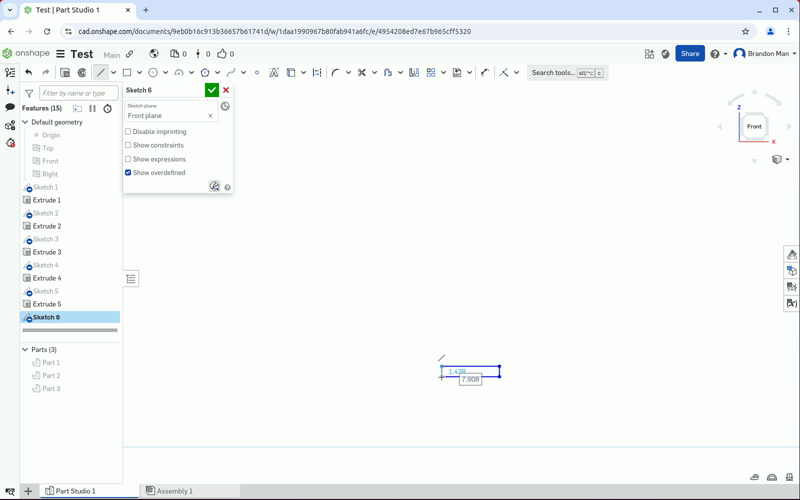
scroll(6)
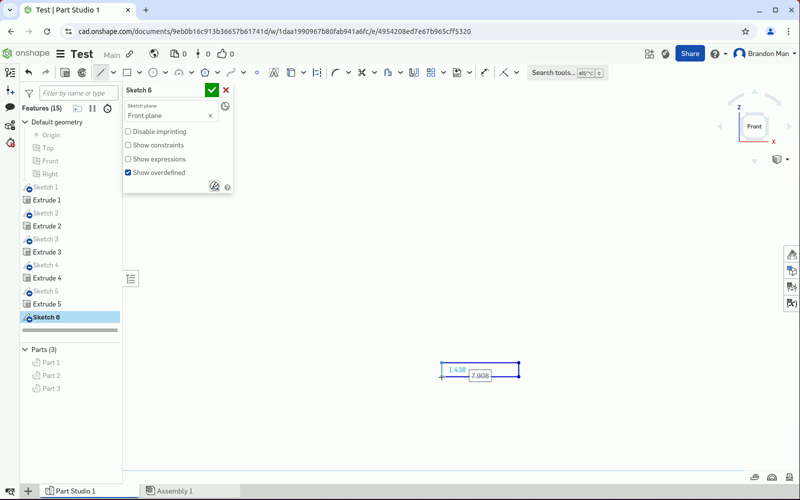
scroll(6)
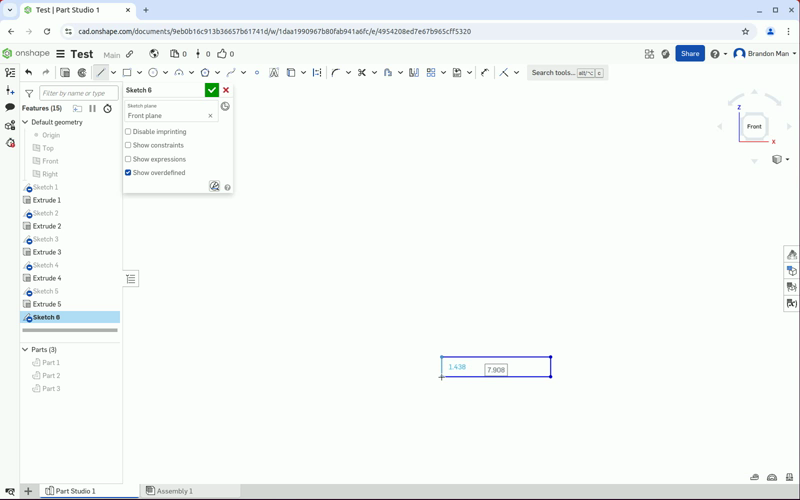
scroll(6)
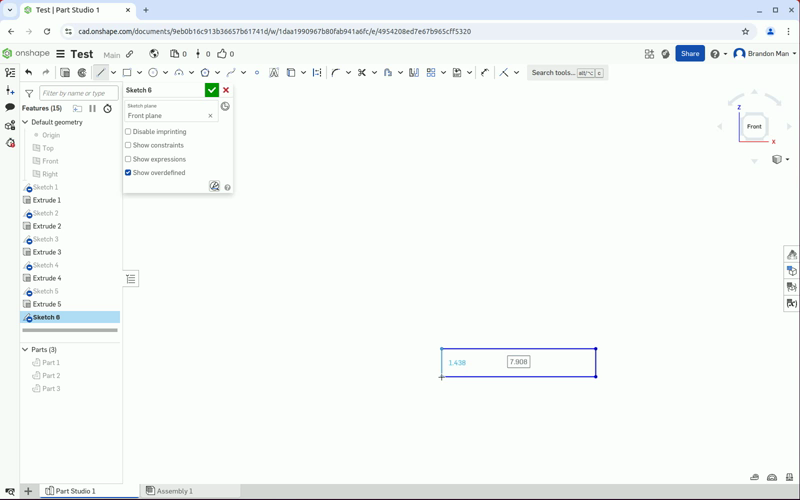
scroll(6)
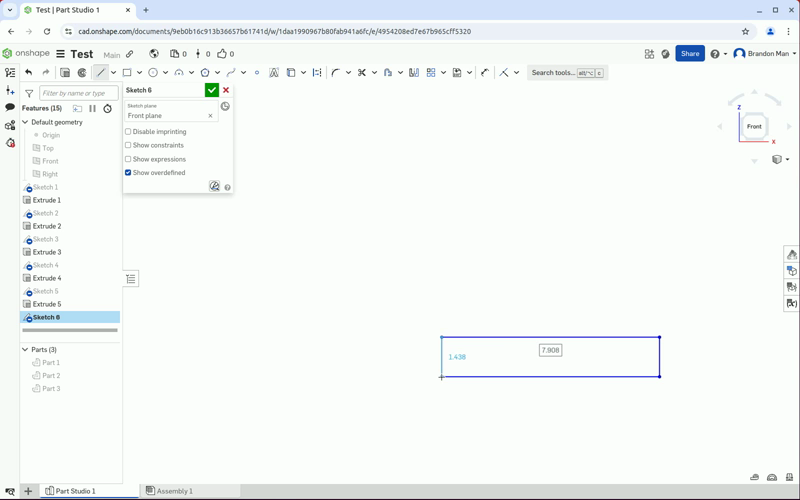
scroll(6)
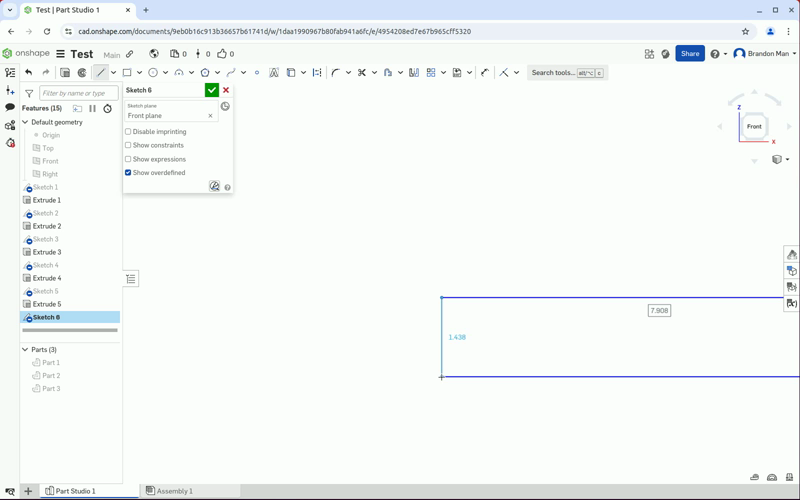
key_up(shift)
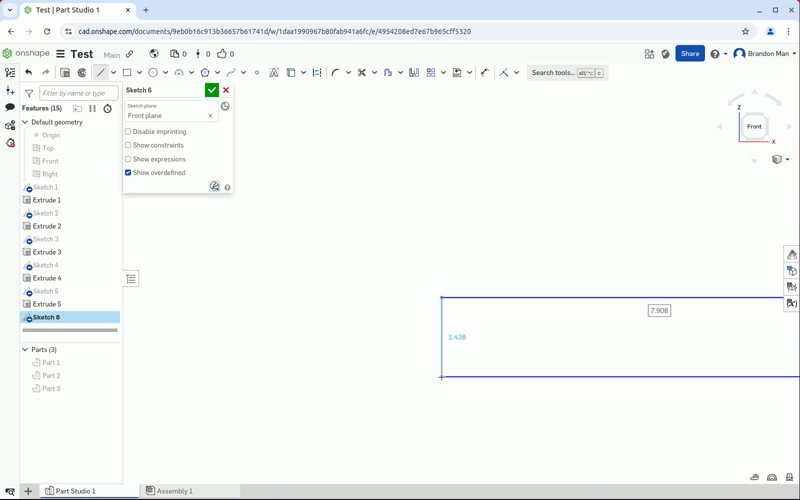
click(441, 376)
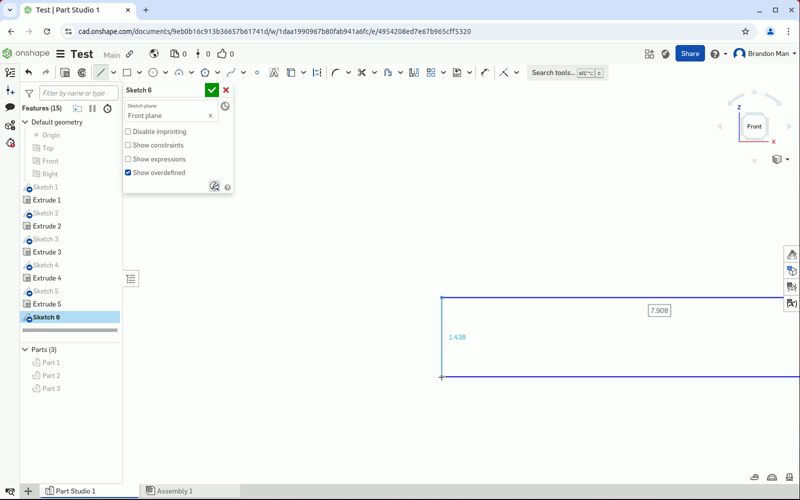
scroll(-6)
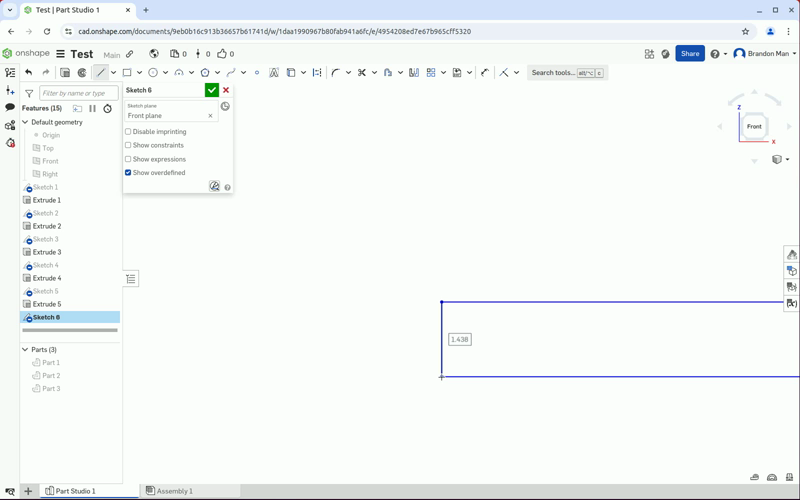
scroll(-6)
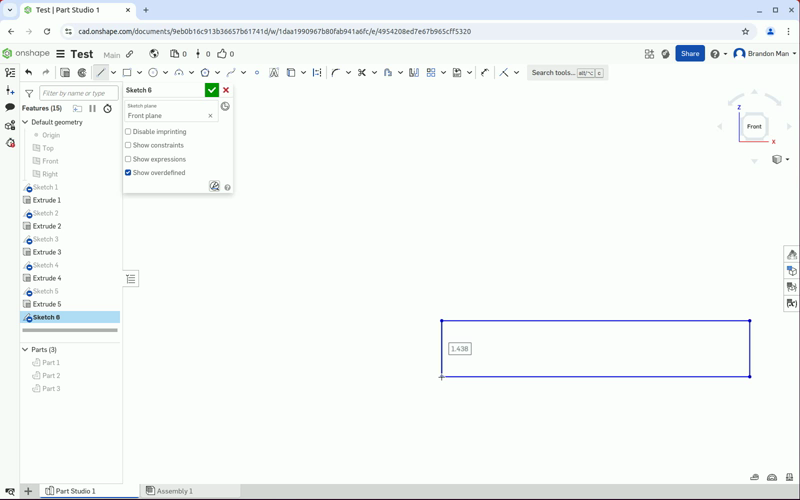
scroll(-6)
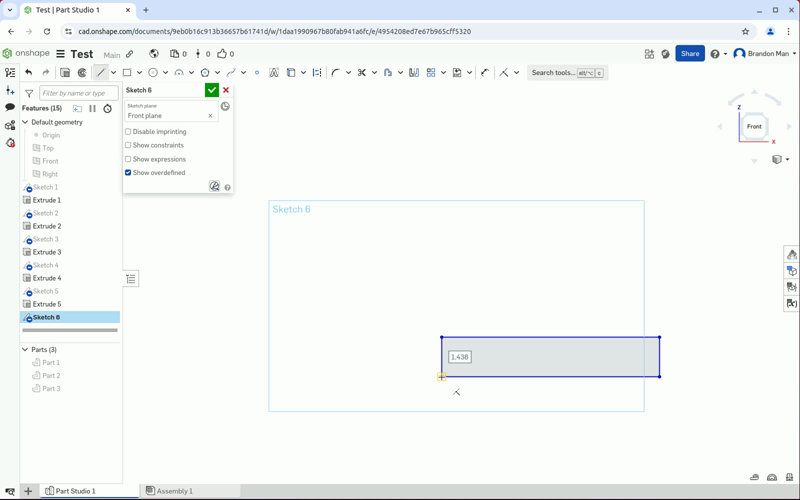
scroll(-6)
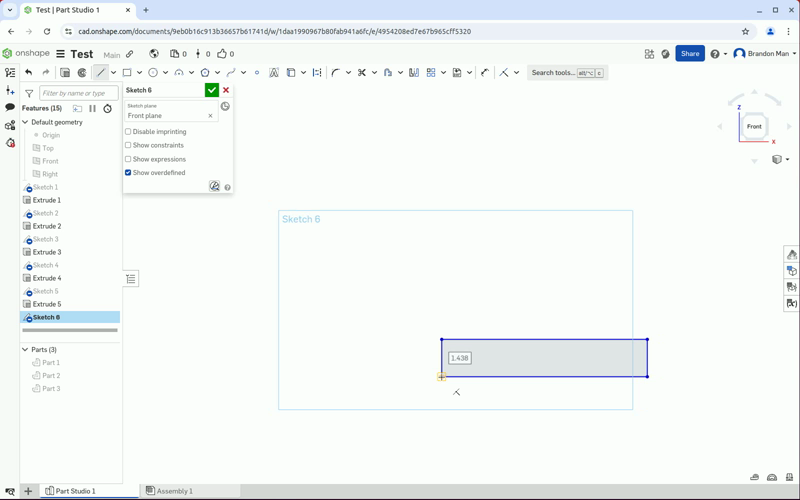
scroll(-6)
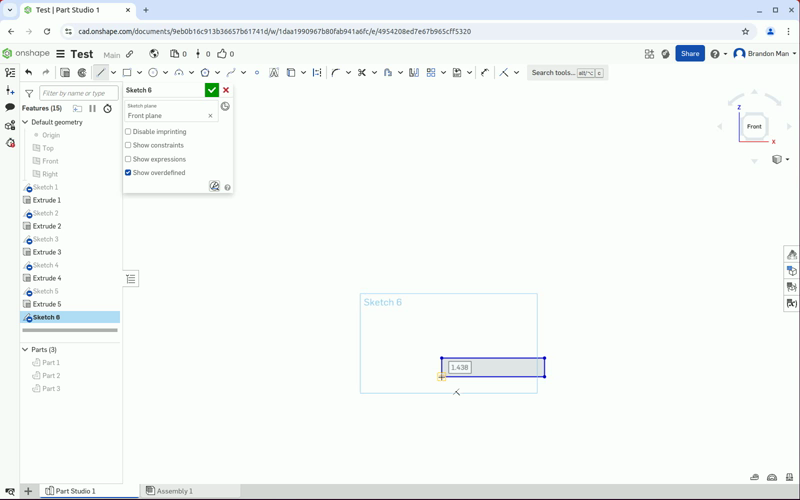
scroll(-6)
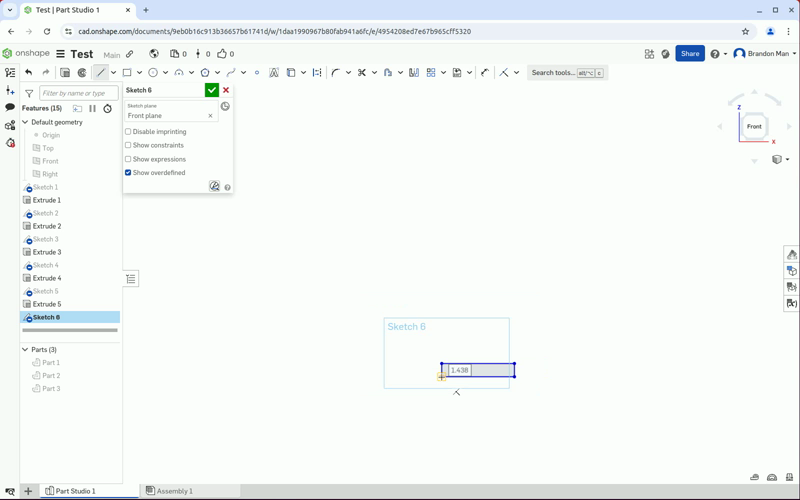
scroll(-6)
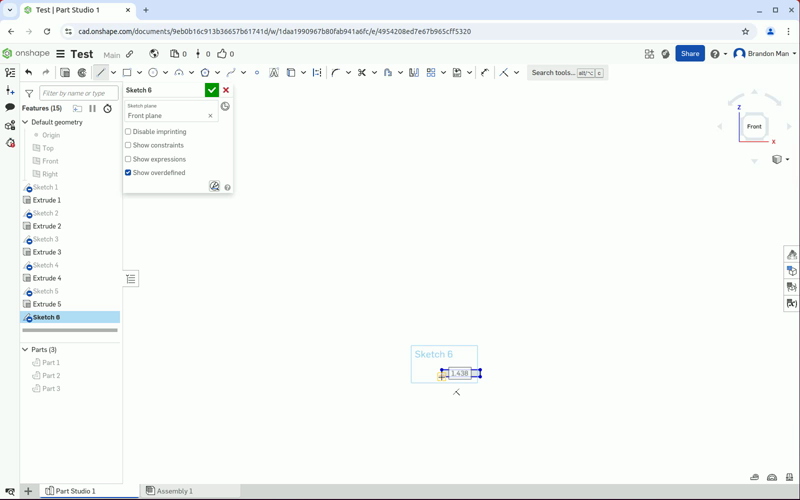
key(esc)
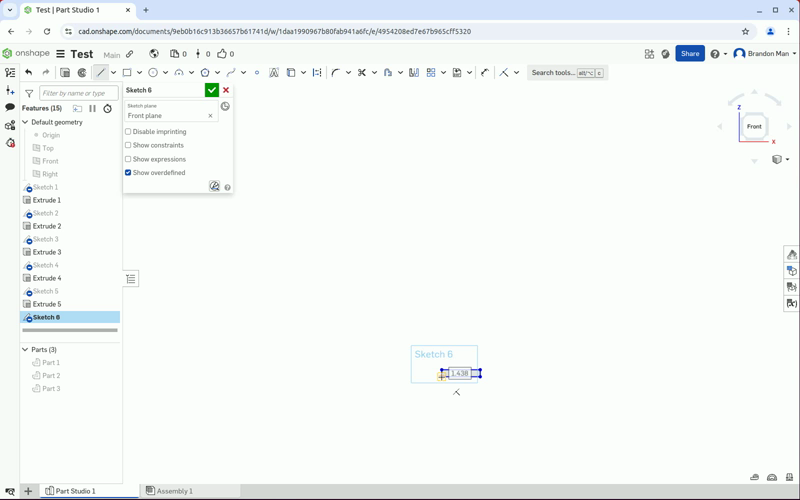
mouse_move(469, 373)
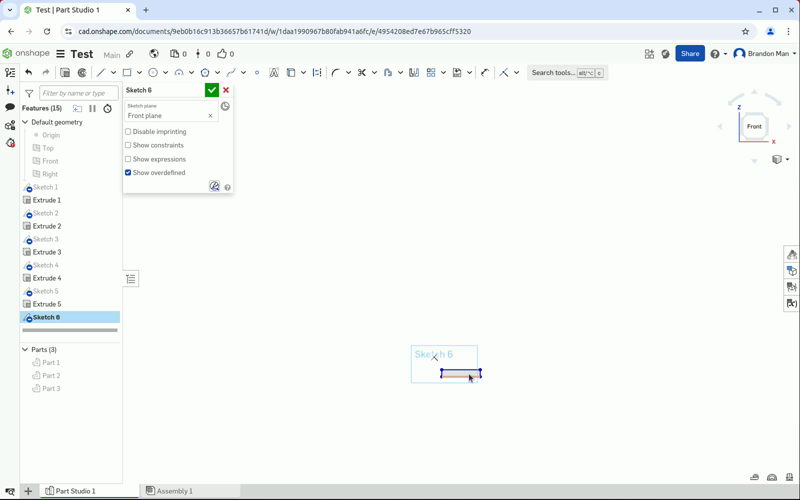
scroll(6)
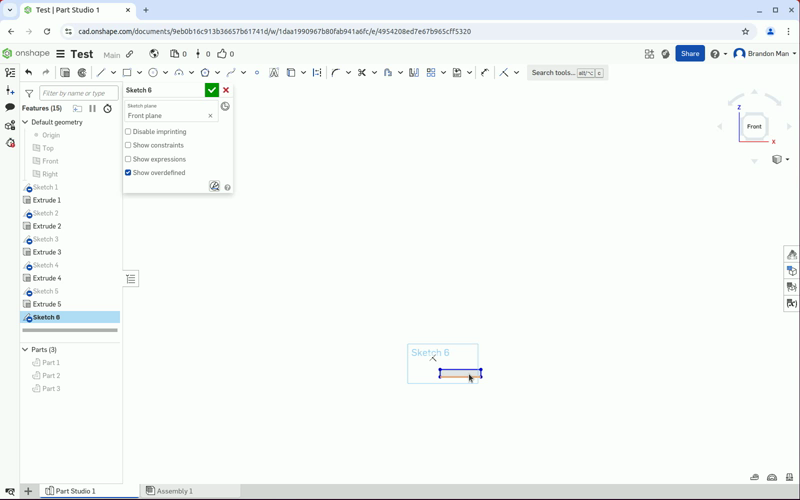
scroll(6)
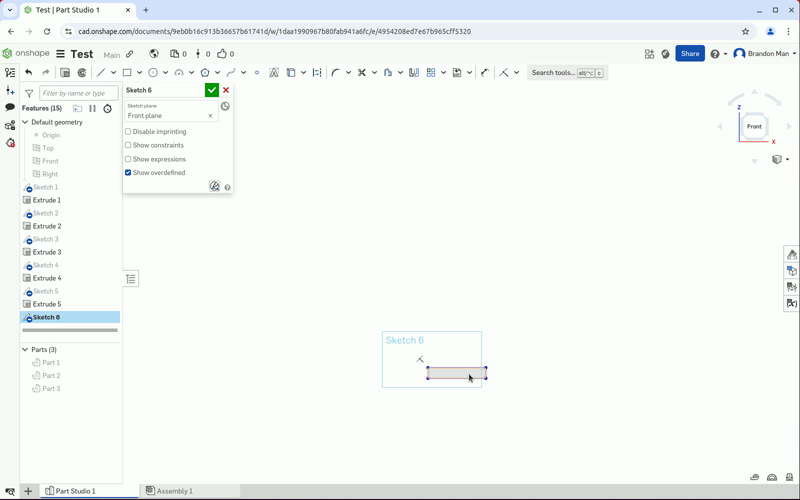
scroll(6)
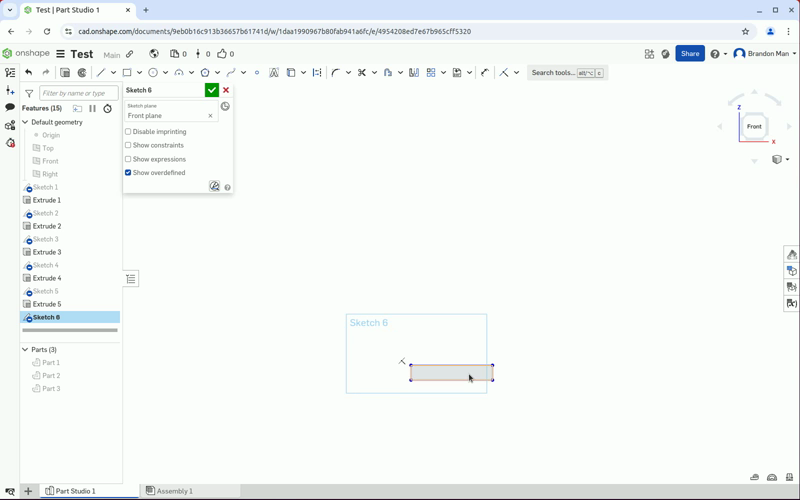
scroll(6)
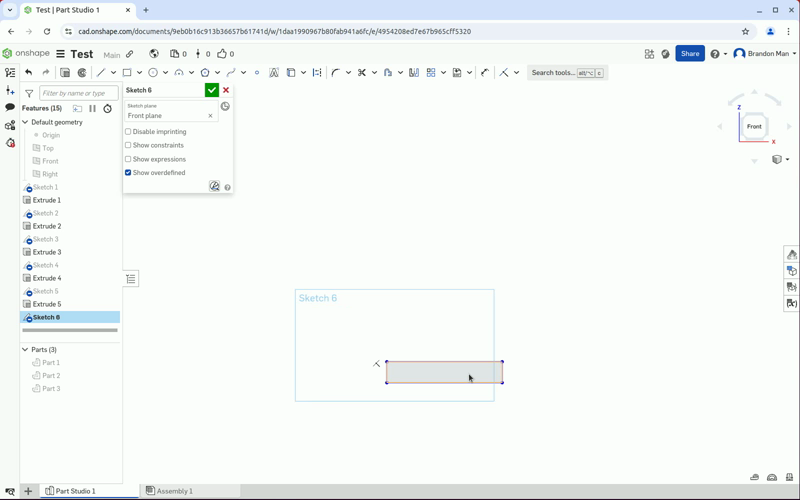
scroll(6)
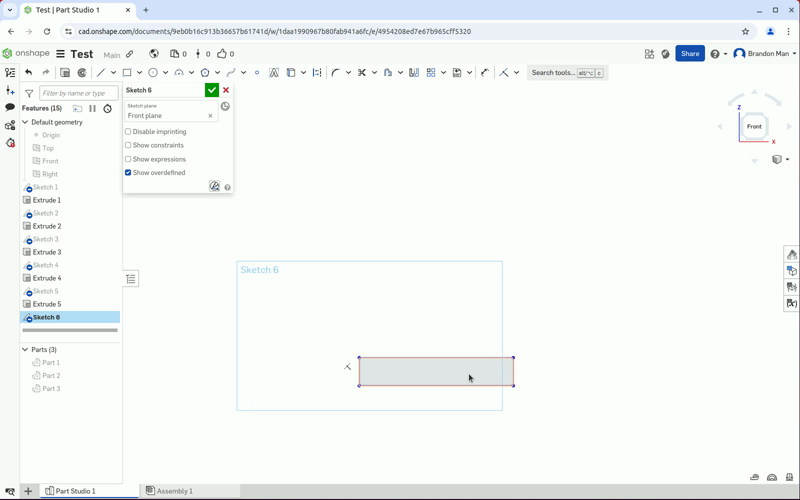
scroll(6)
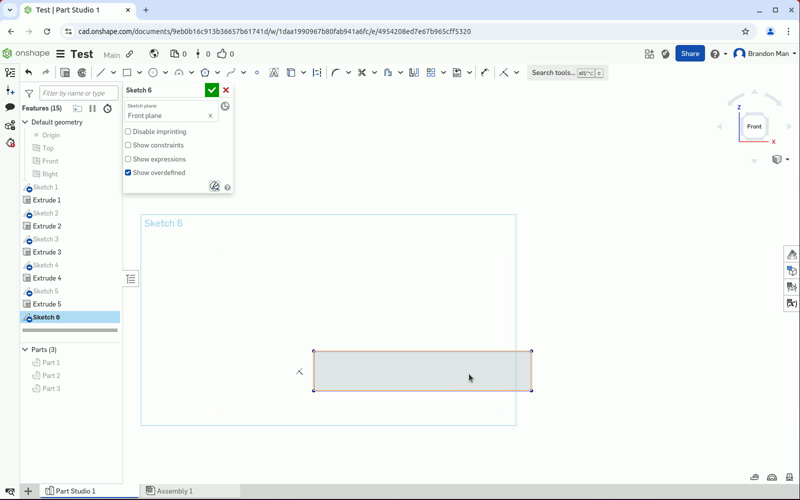
scroll(6)
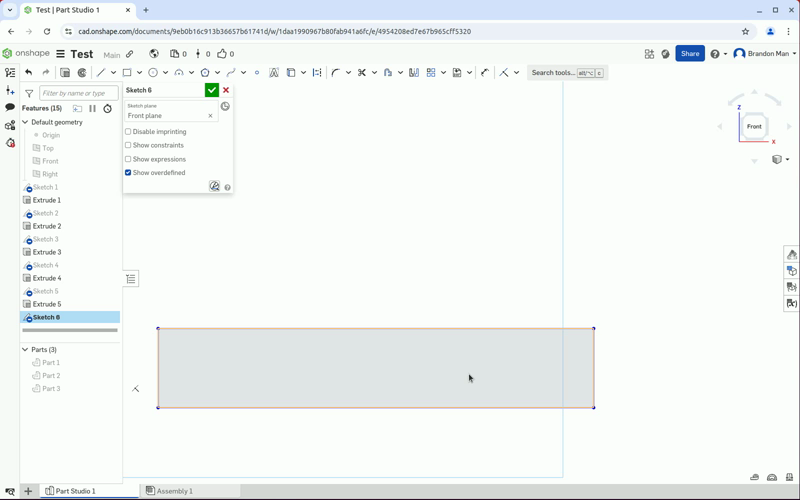
click(469, 373)
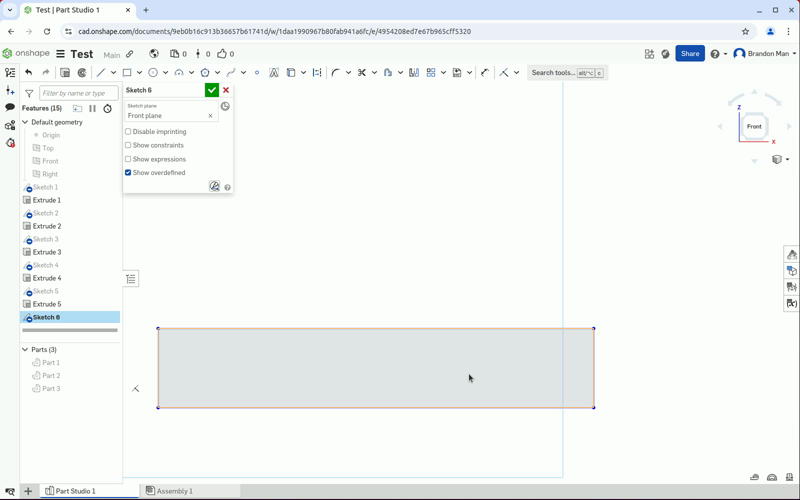
scroll(-6)
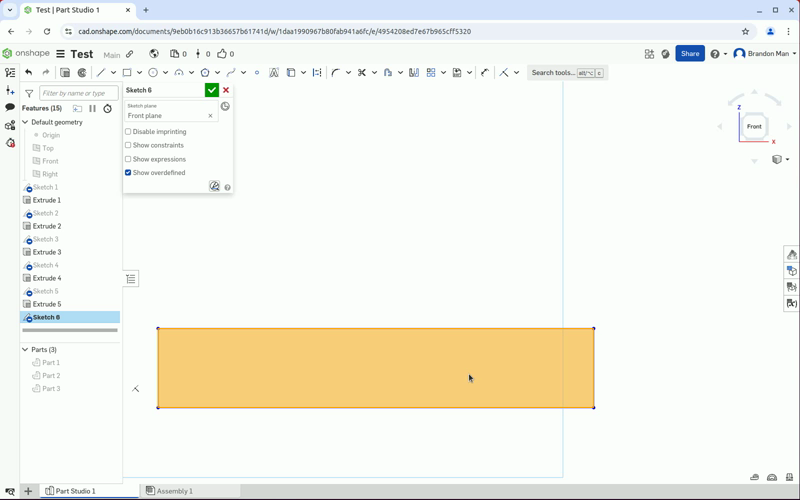
scroll(-6)
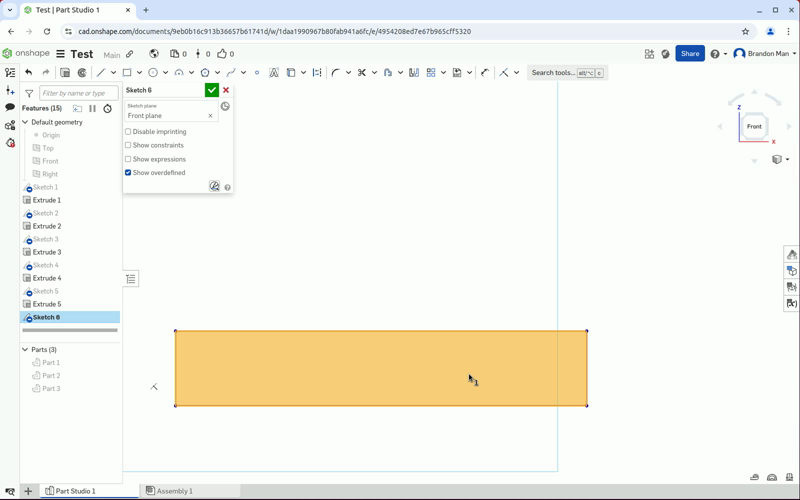
scroll(-6)
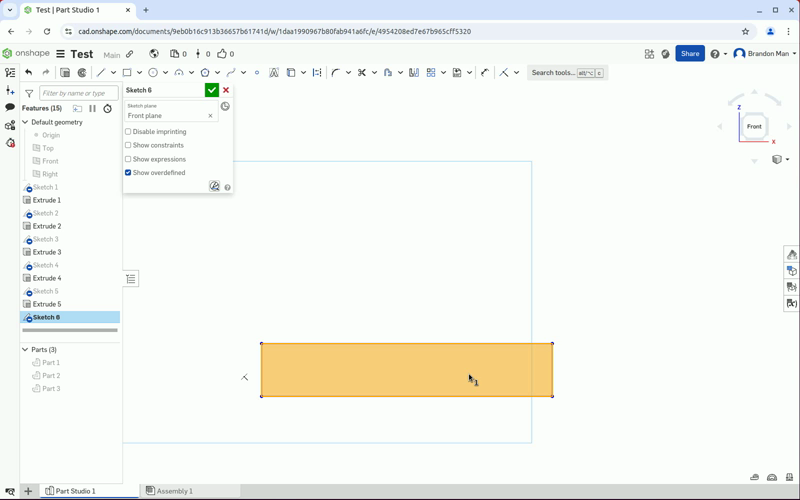
scroll(-6)
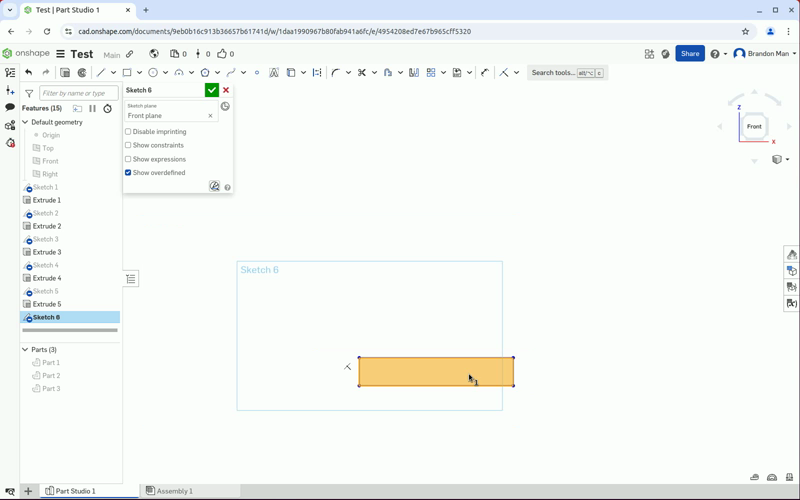
scroll(-6)
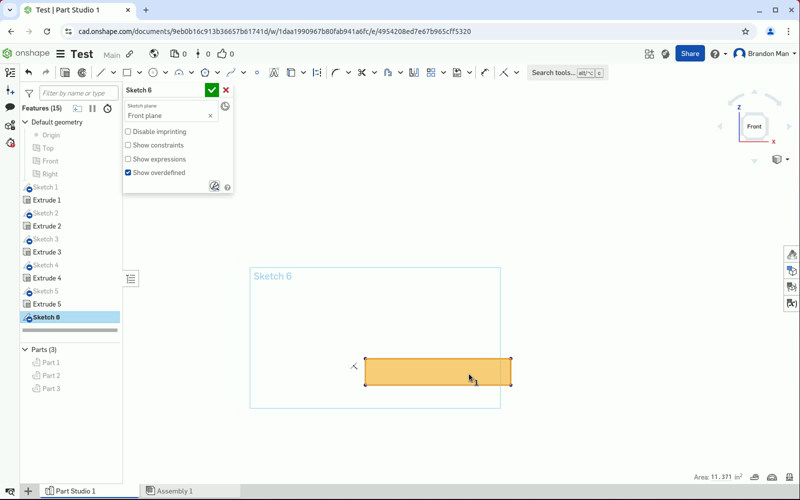
scroll(-6)
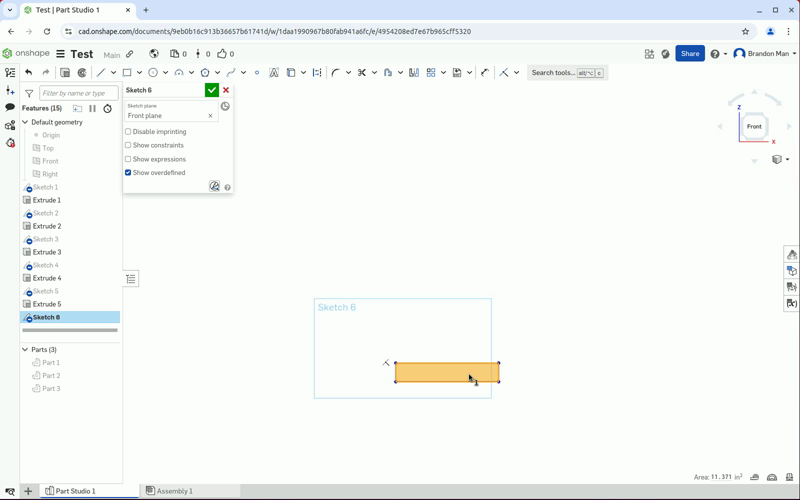
scroll(-6)
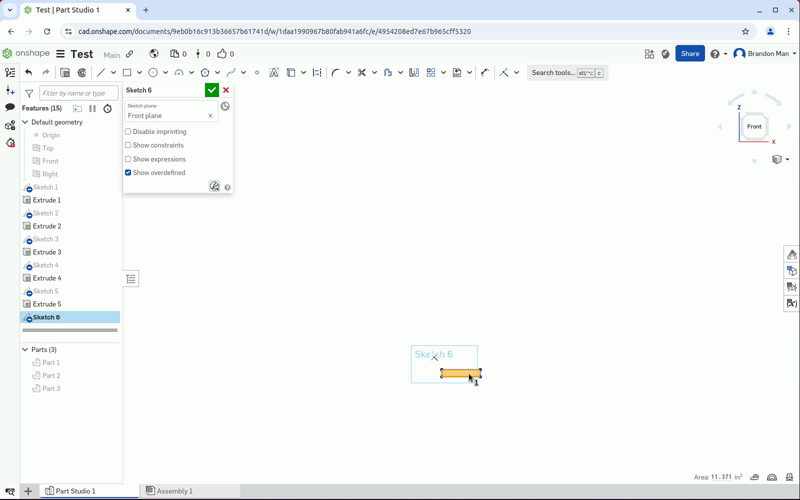
mouse_move(73, 352)
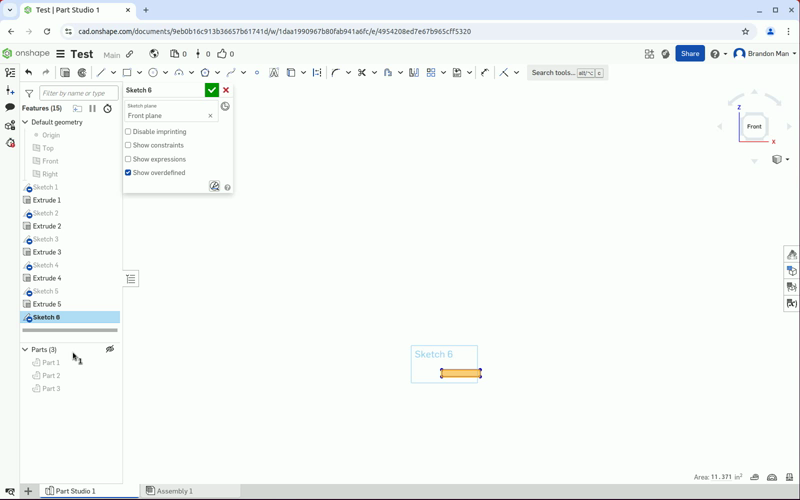
key(shift+y)
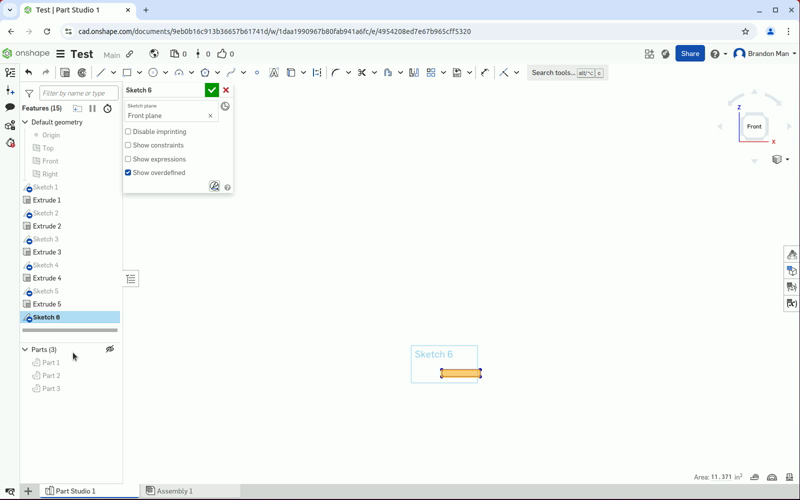
key(shift+e)
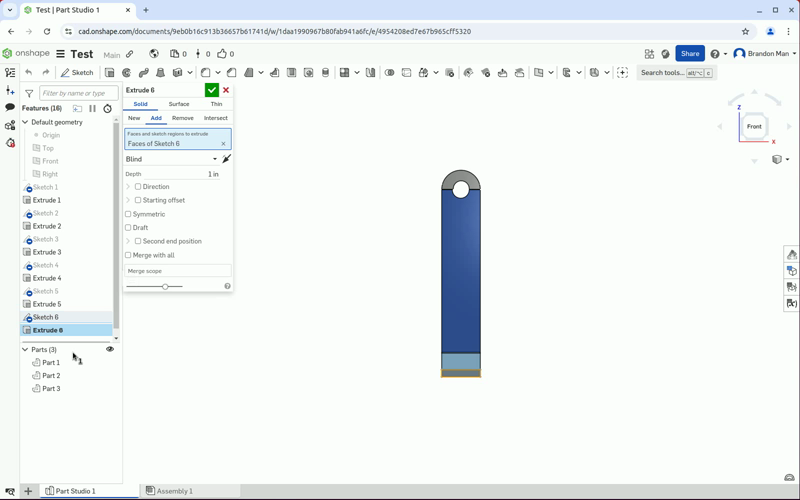
mouse_move(143, 106)
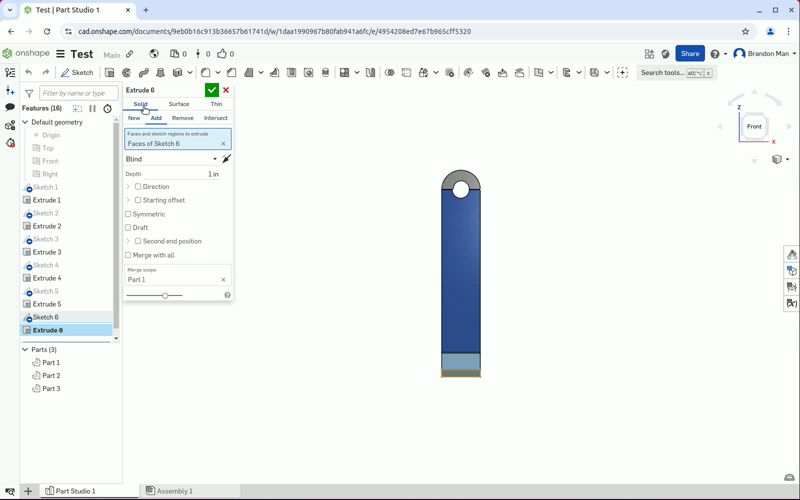
click(143, 106)
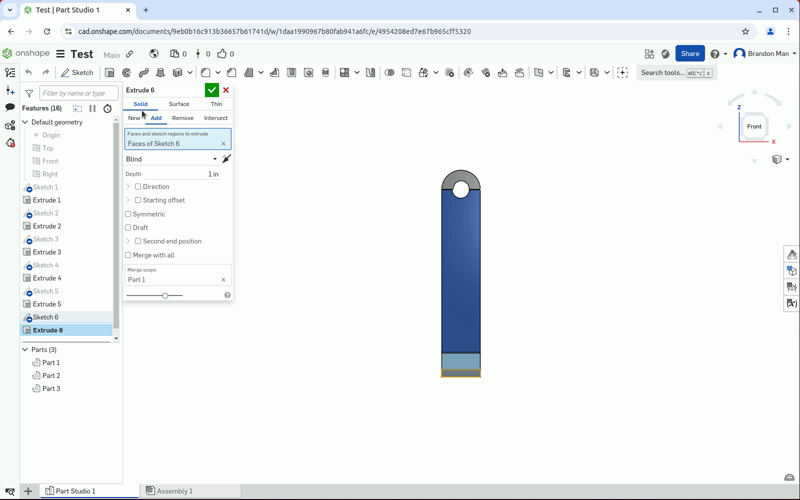
mouse_move(137, 120)
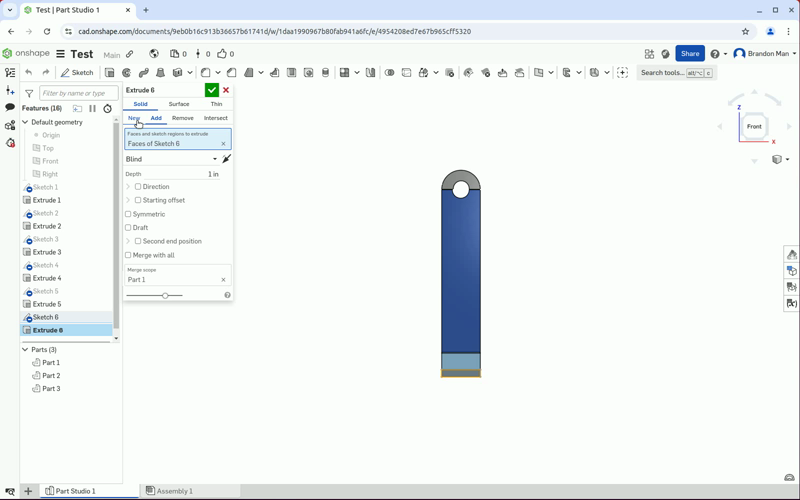
click(137, 120)
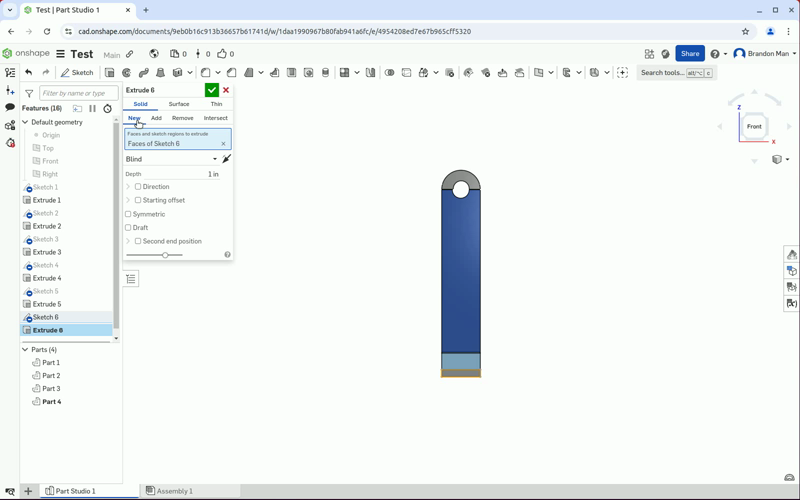
key(tab, 4)
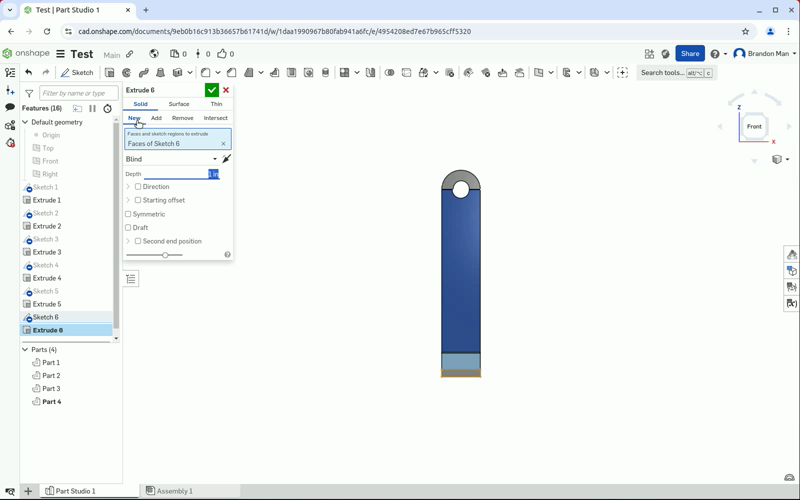
text(6.74)
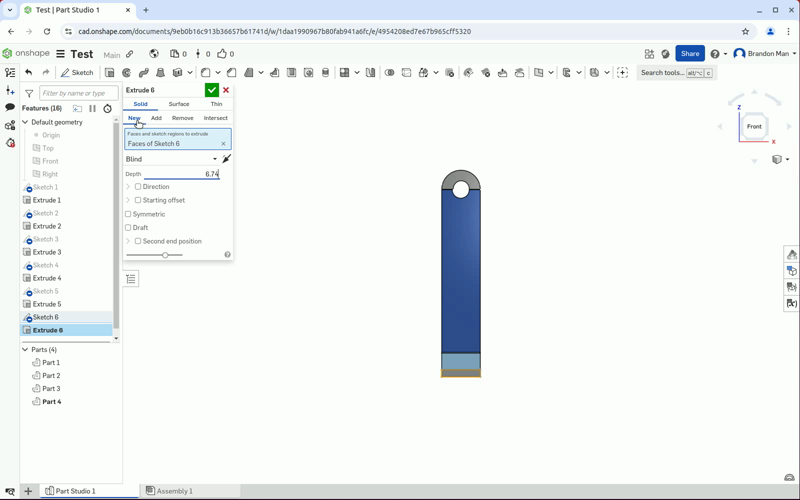
key(enter)
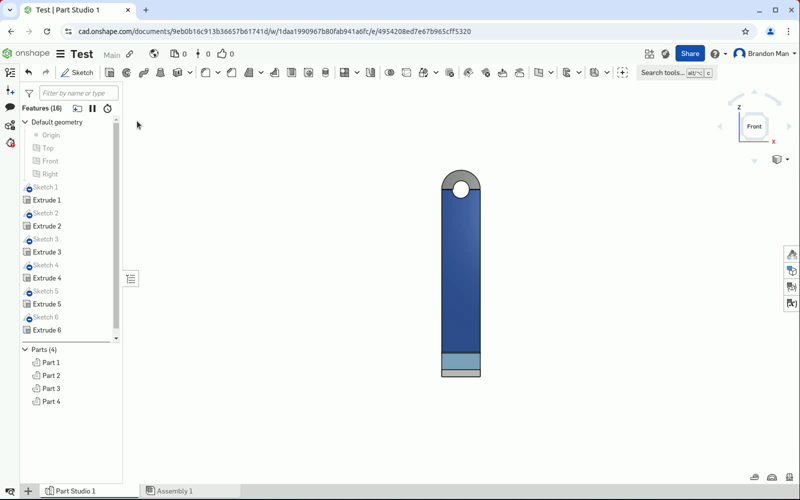
key(shift+h)
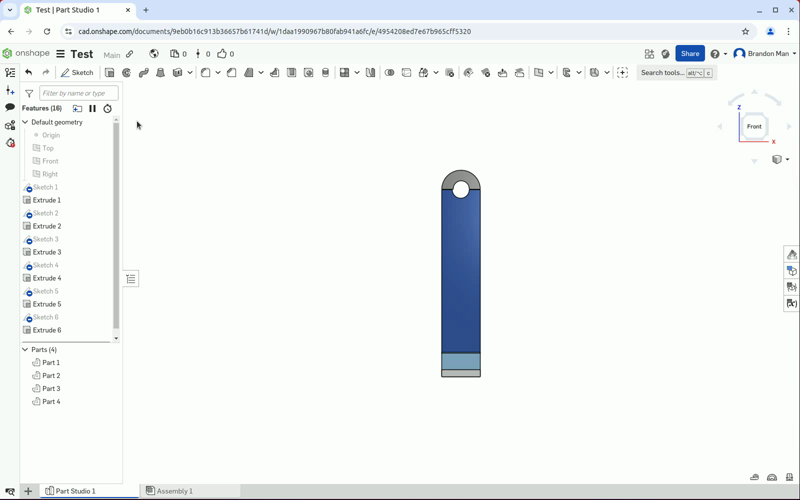
key(shift+h)
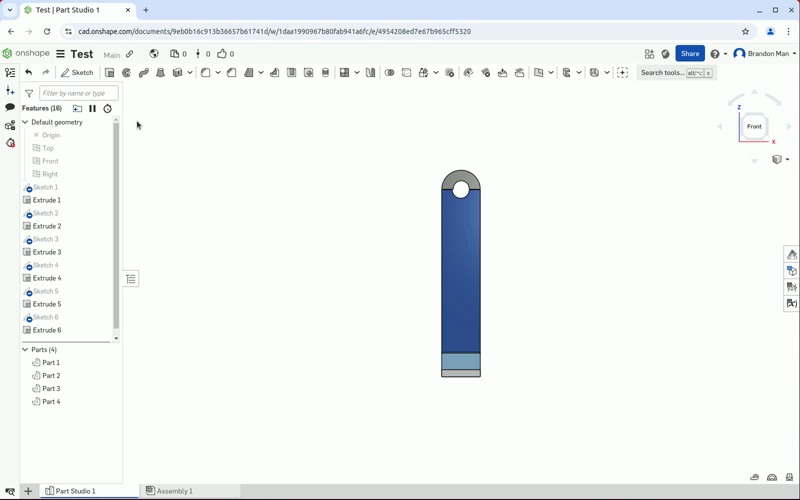
mouse_move(69, 189)
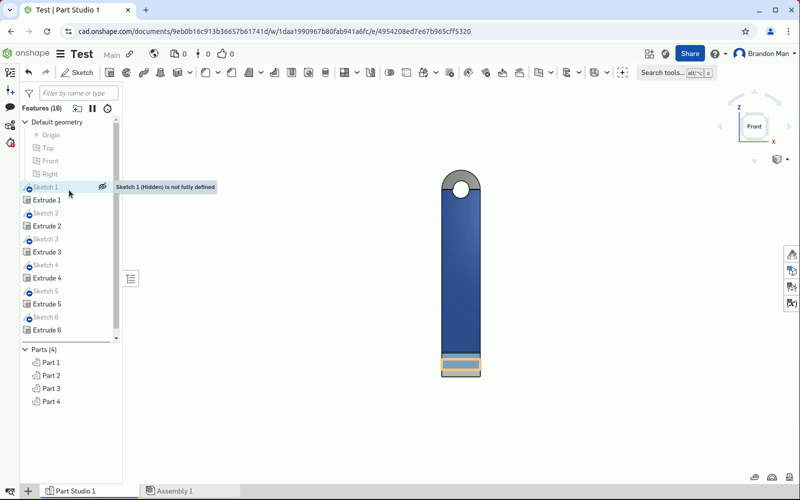
click(69, 189)
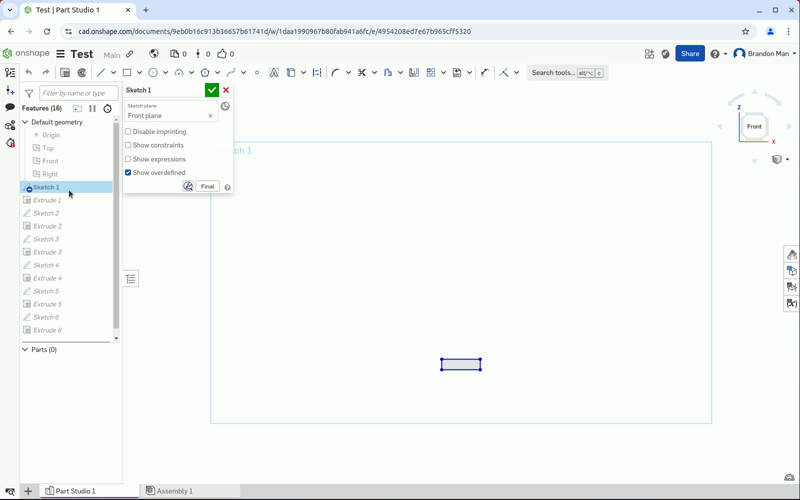
mouse_move(229, 92)
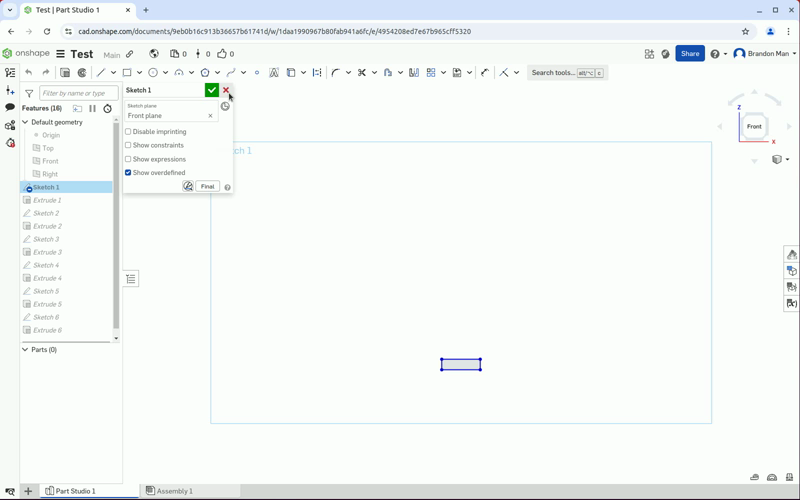
click(229, 92)
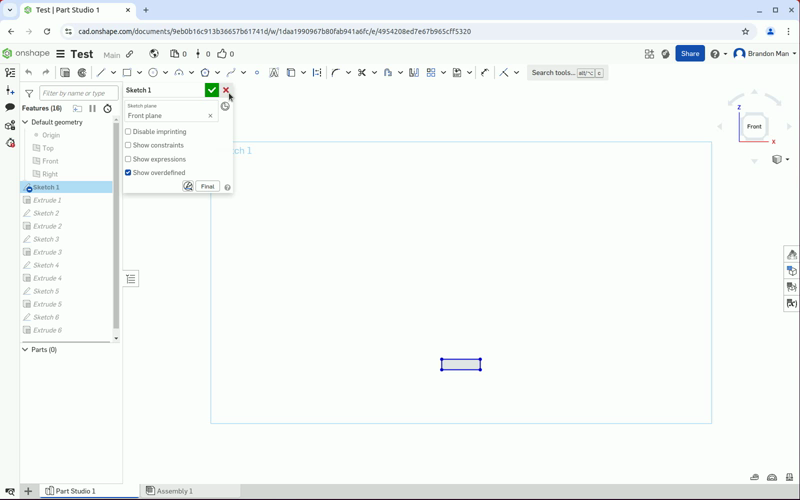
key(shift+s)
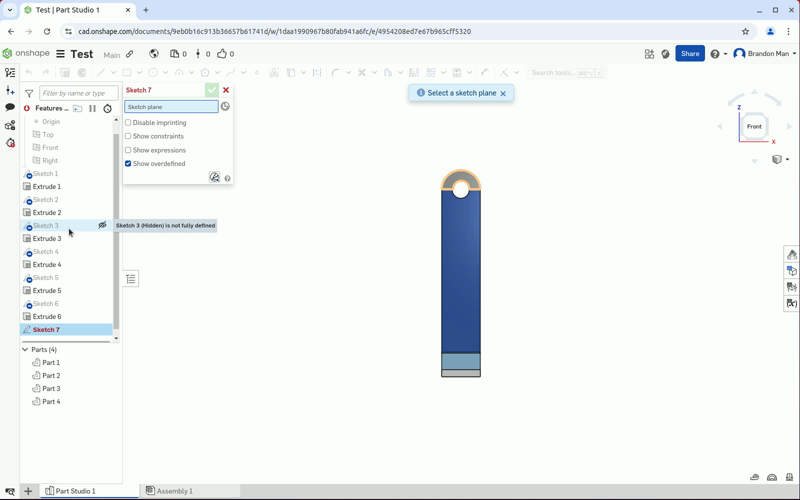
scroll(3)
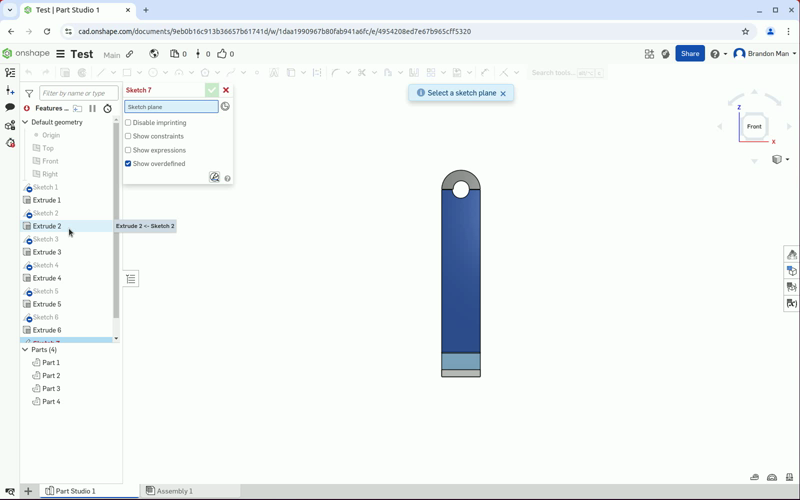
mouse_move(69, 163)
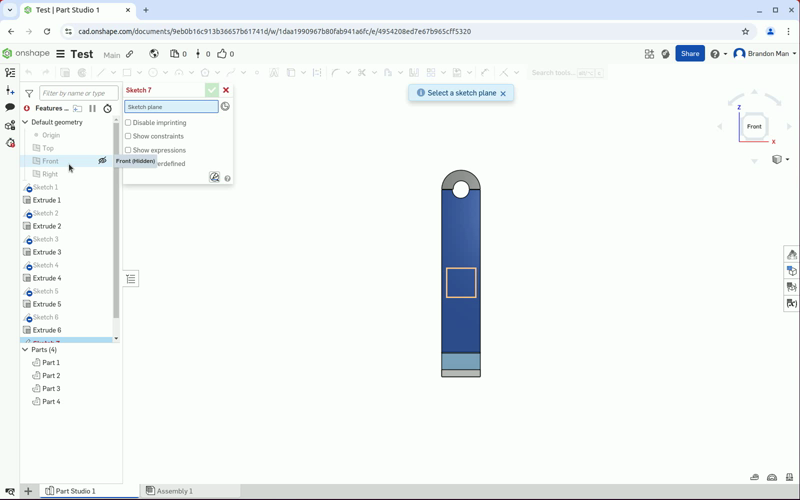
click(69, 163)
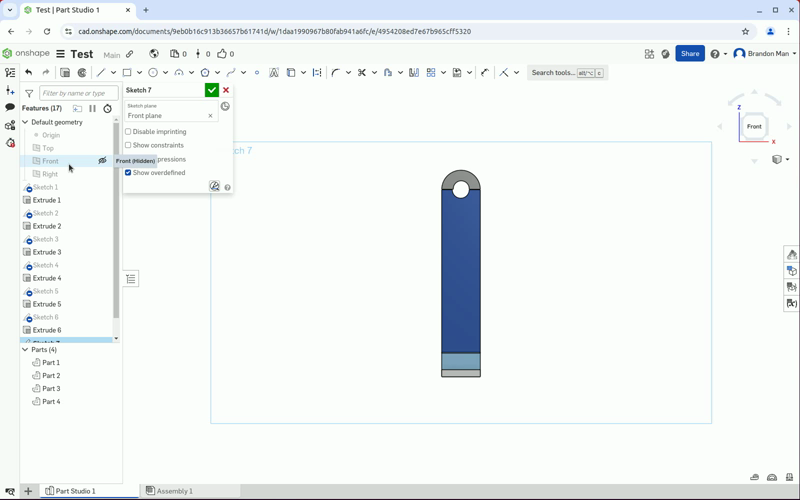
mouse_move(73, 352)
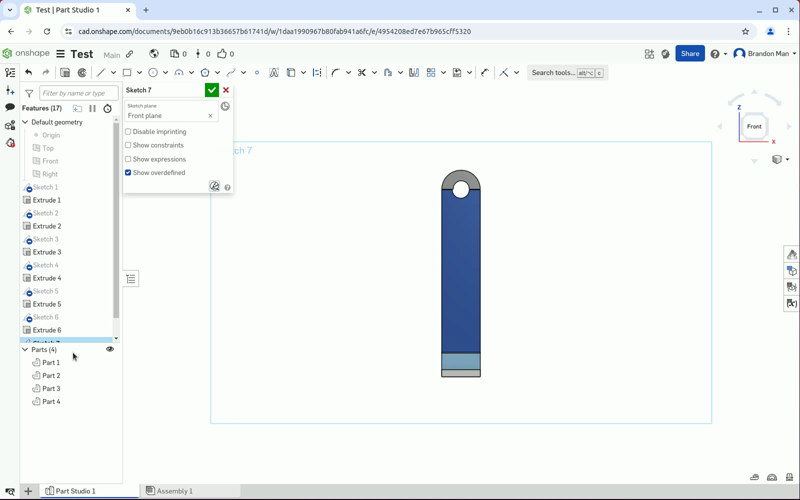
key(y)
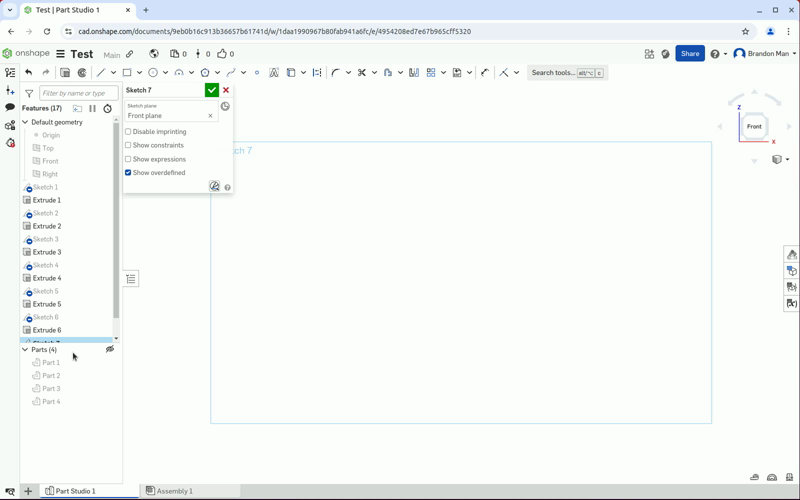
key(l)
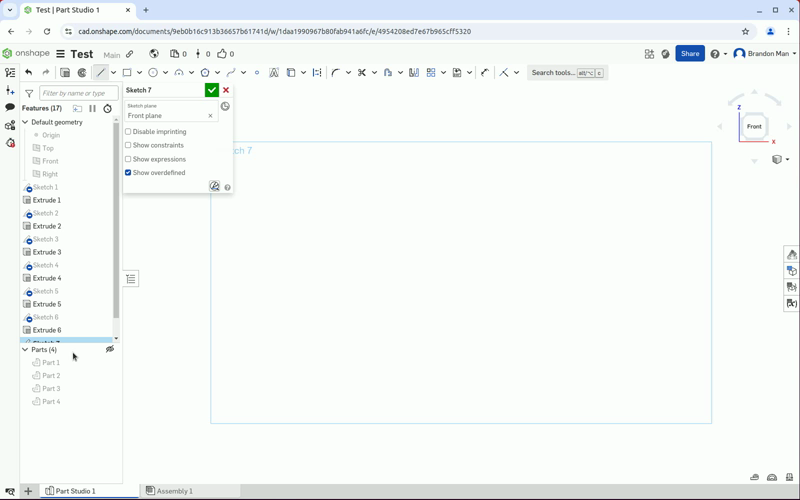
key_down(shift)
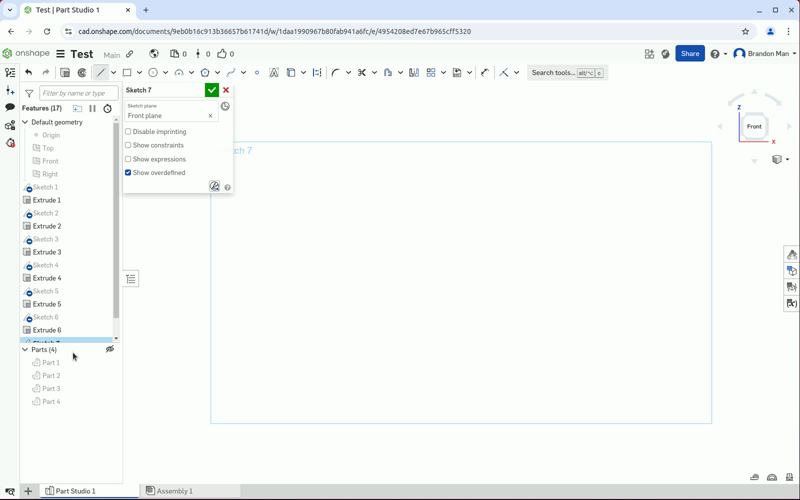
mouse_move(441, 359)
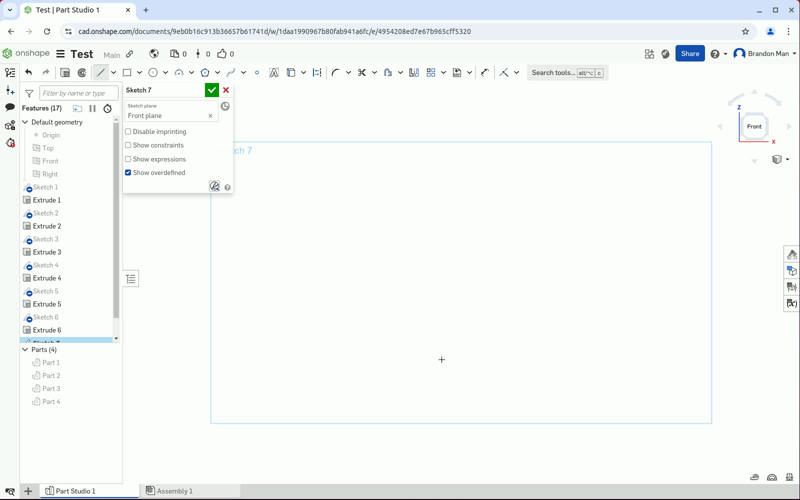
click(441, 359)
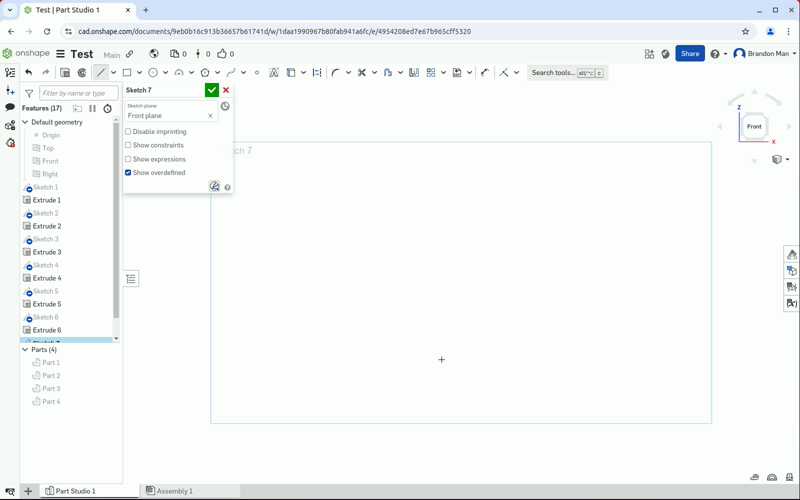
key_up(shift)
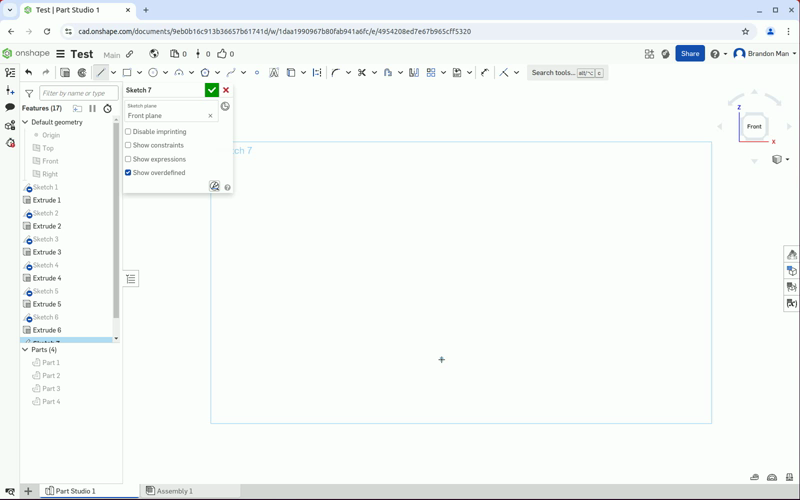
key_down(shift)
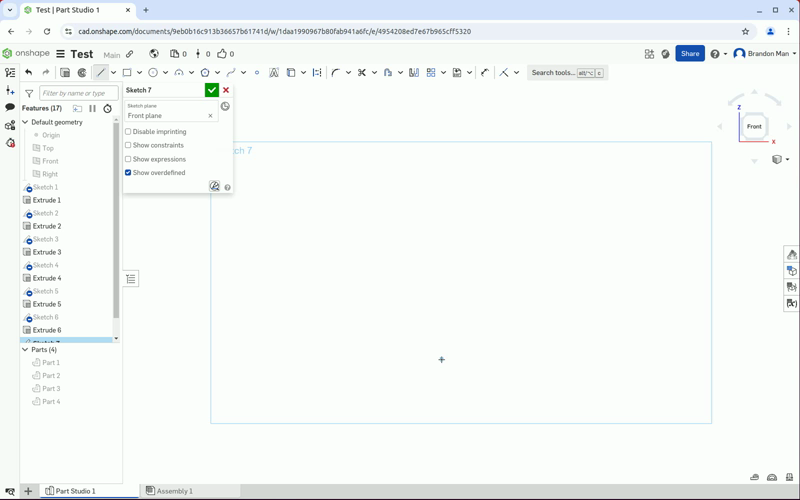
mouse_move(471, 359)
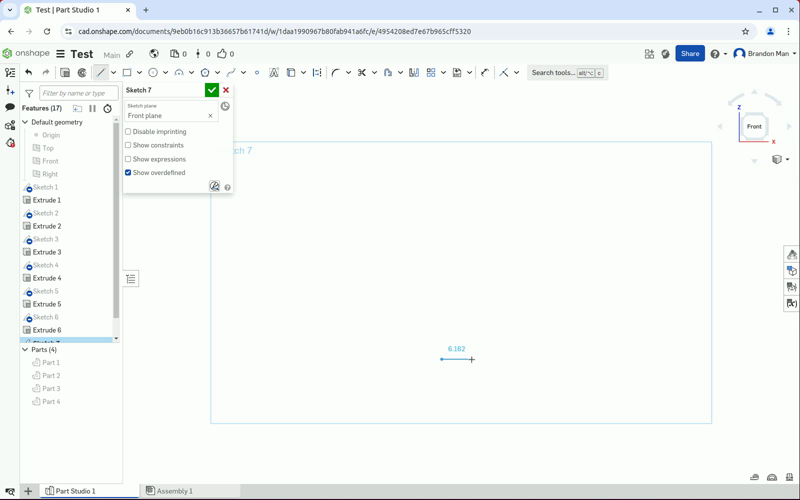
mouse_move(480, 359)
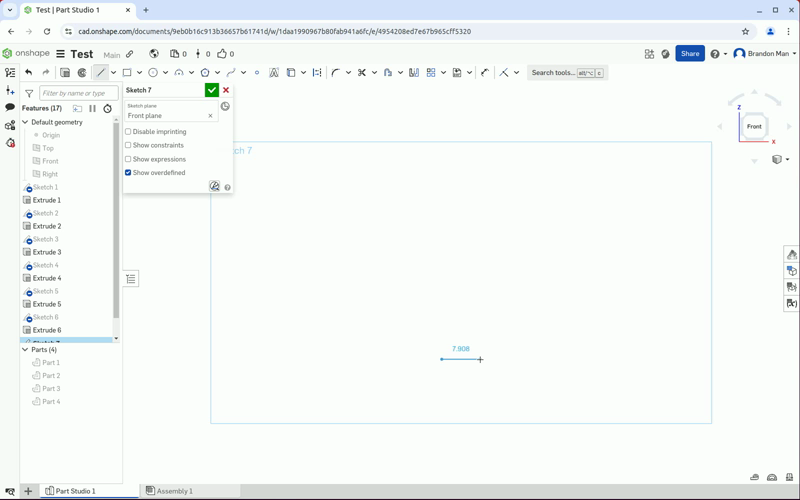
click(480, 359)
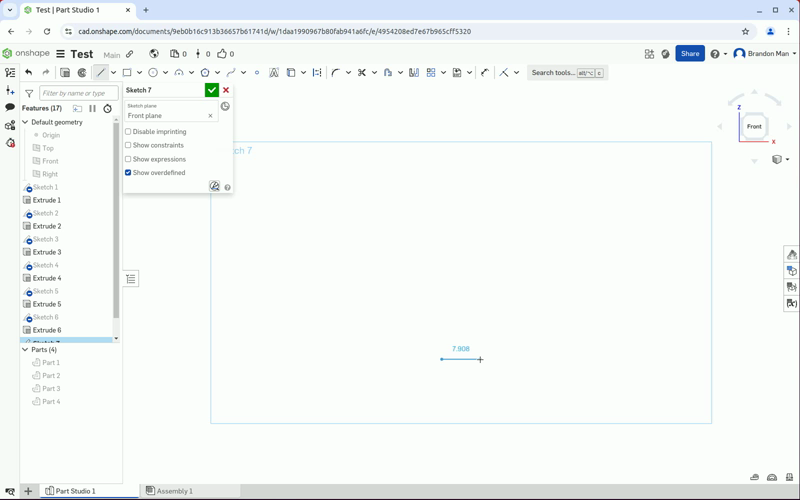
key_up(shift)
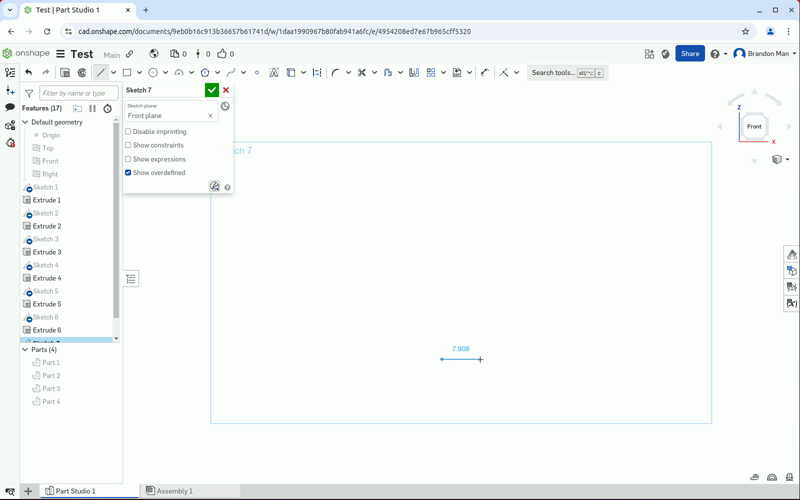
key_down(shift)
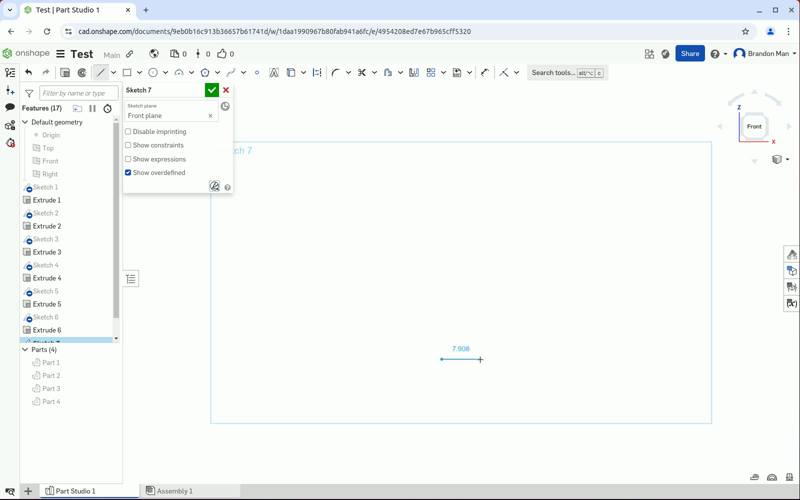
mouse_move(510, 359)
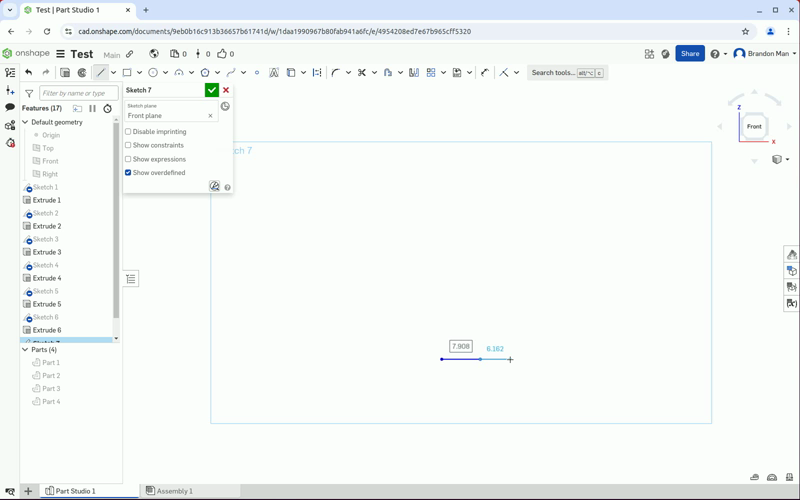
mouse_move(480, 352)
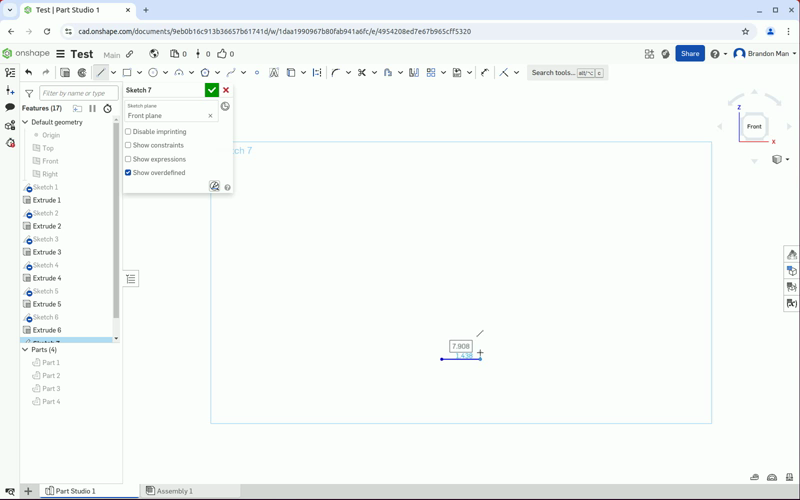
scroll(6)
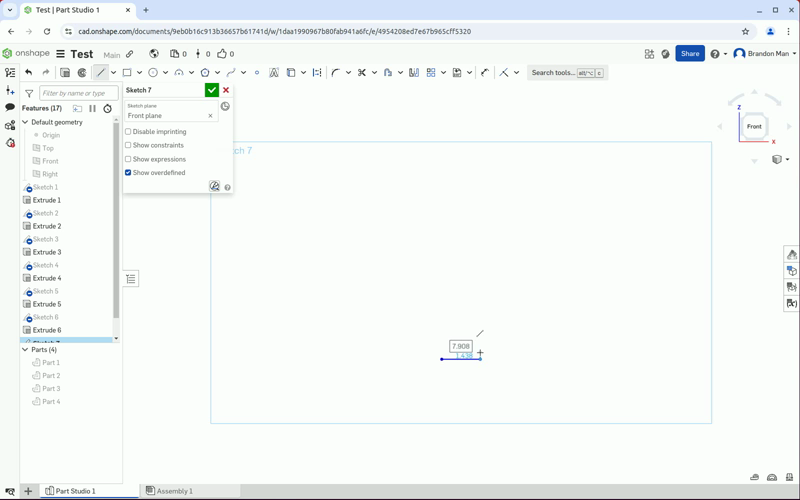
scroll(6)
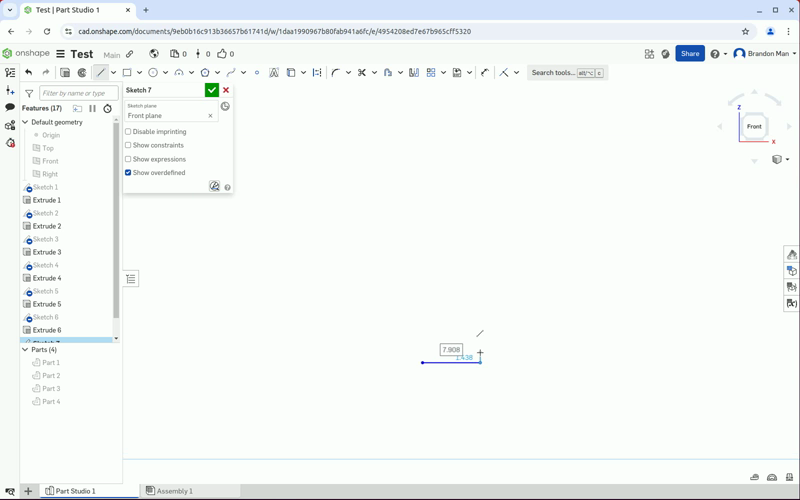
scroll(6)
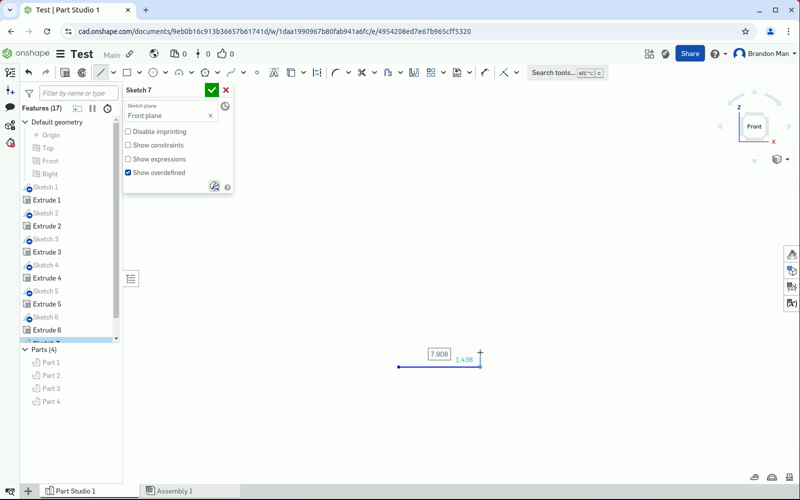
scroll(6)
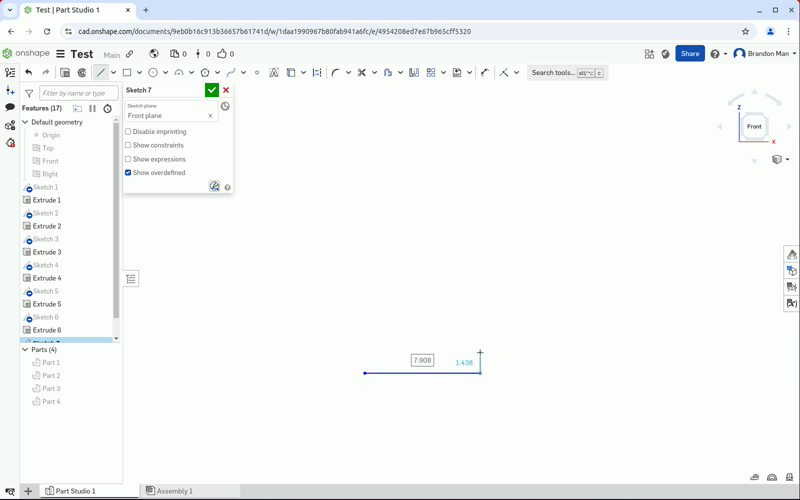
scroll(6)
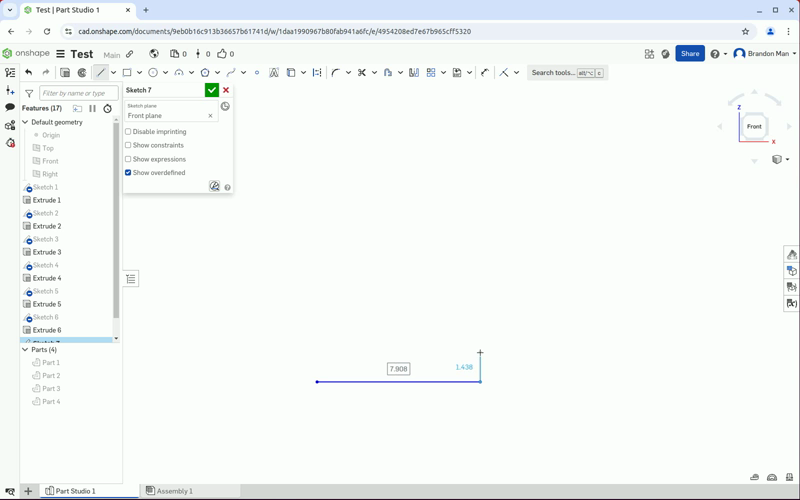
scroll(6)
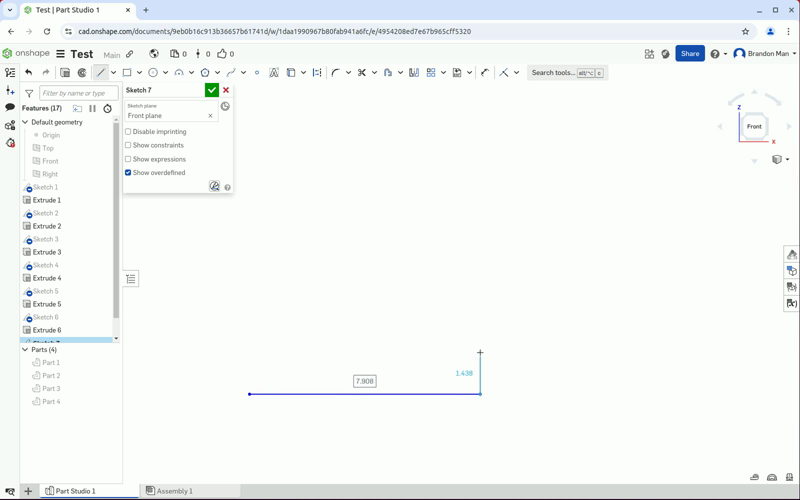
scroll(6)
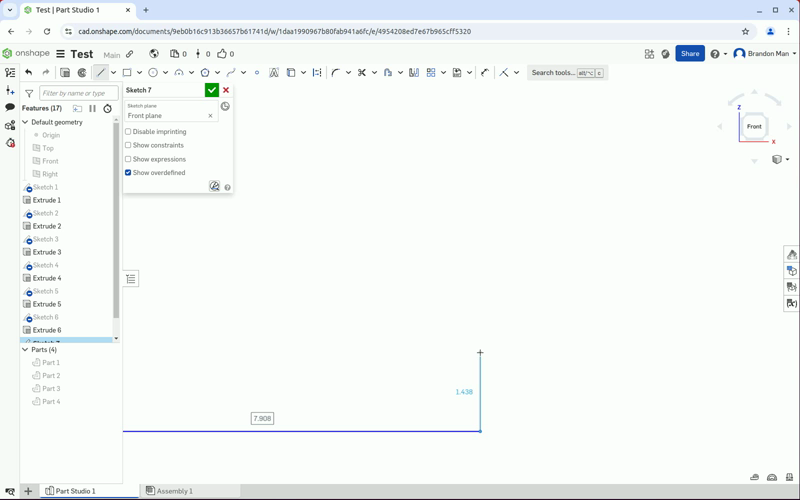
click(480, 352)
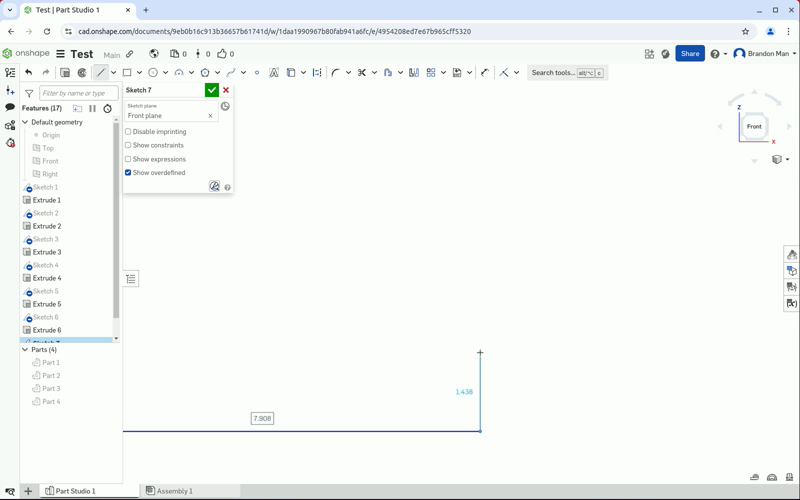
scroll(-6)
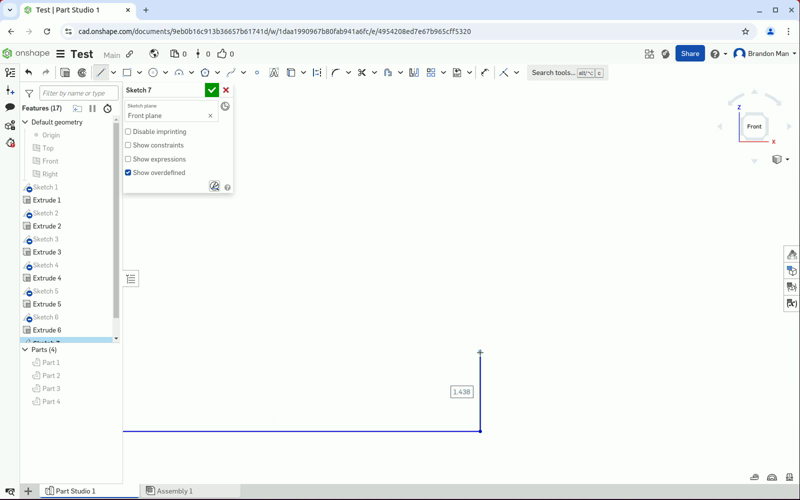
scroll(-6)
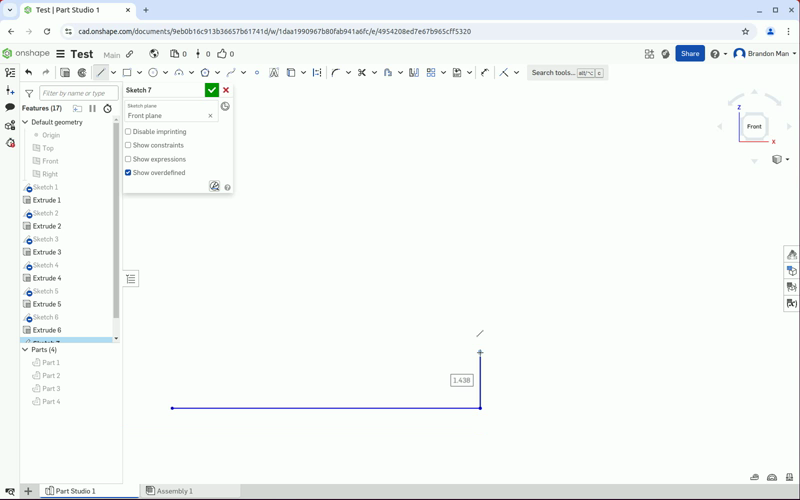
scroll(-6)
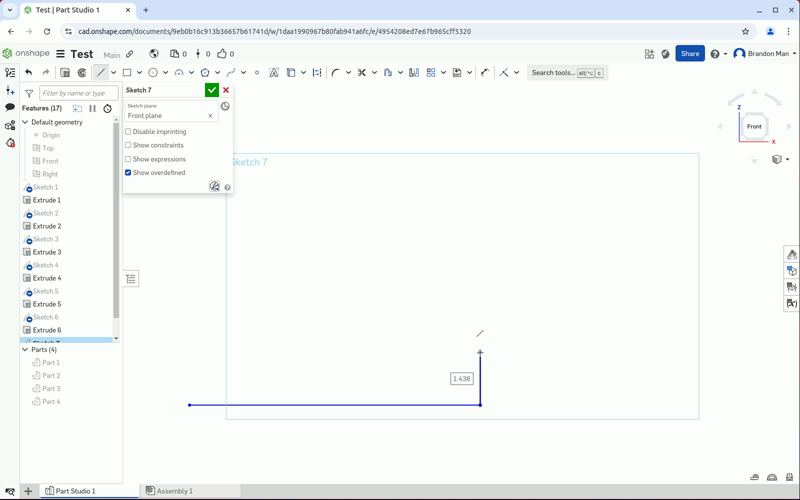
scroll(-6)
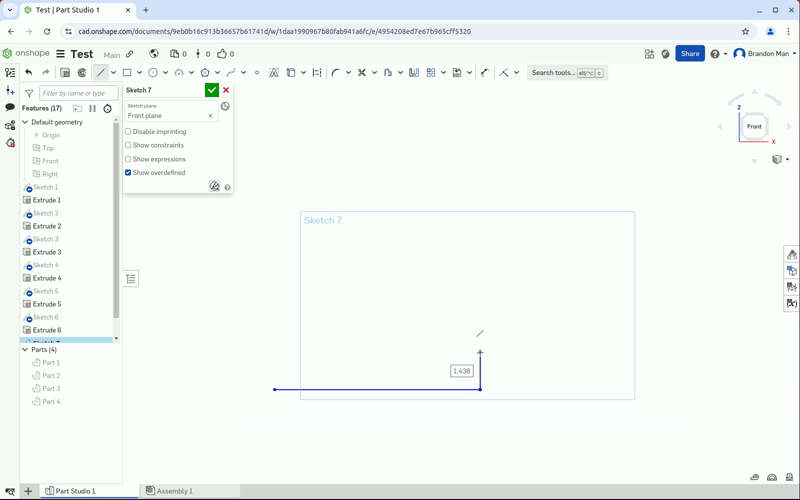
scroll(-6)
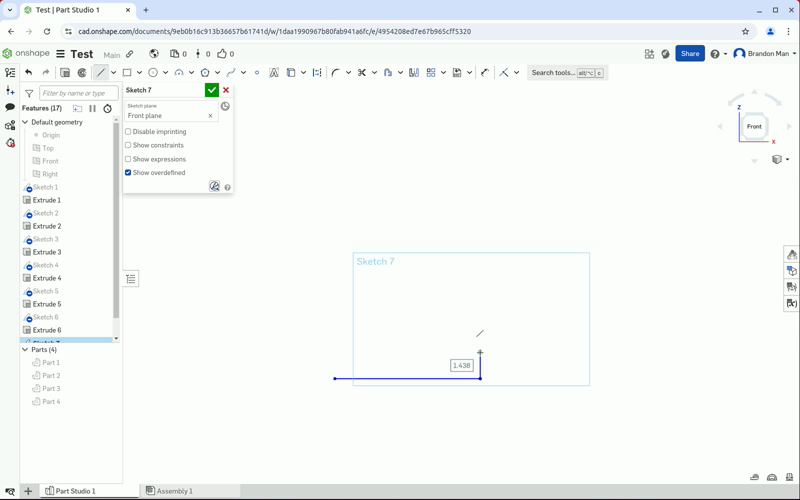
scroll(-6)
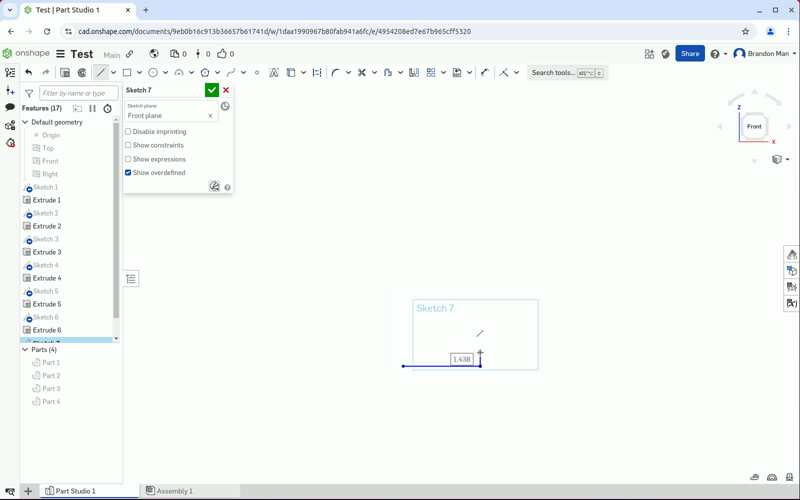
scroll(-6)
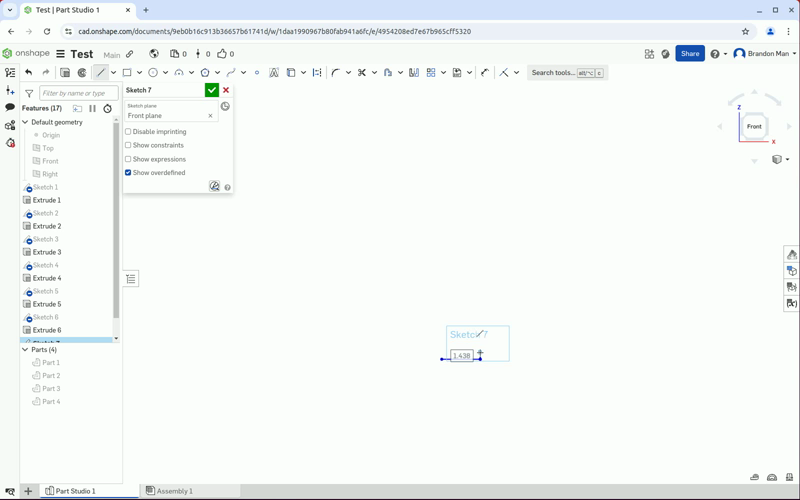
key_up(shift)
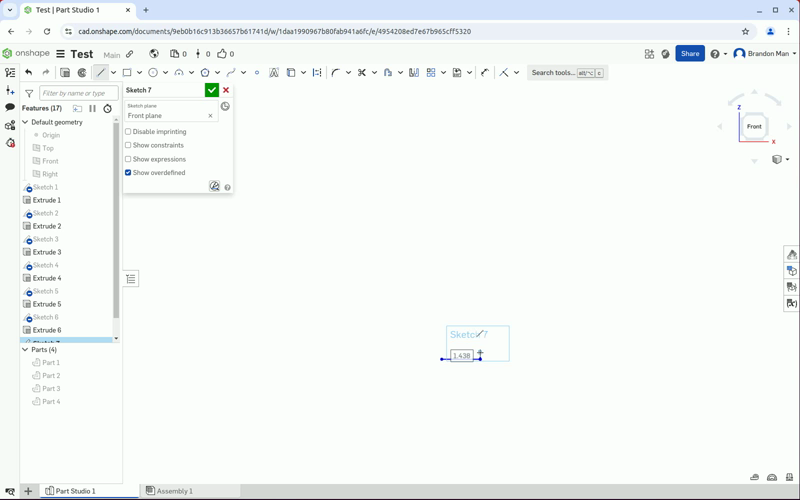
key_down(shift)
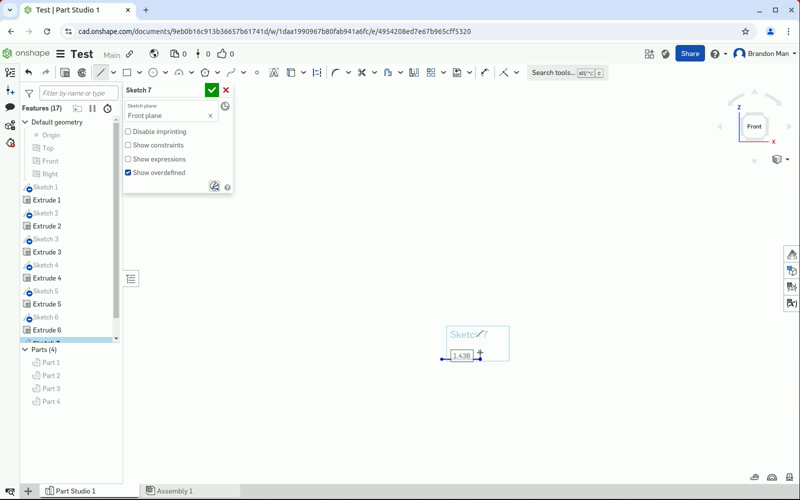
mouse_move(510, 352)
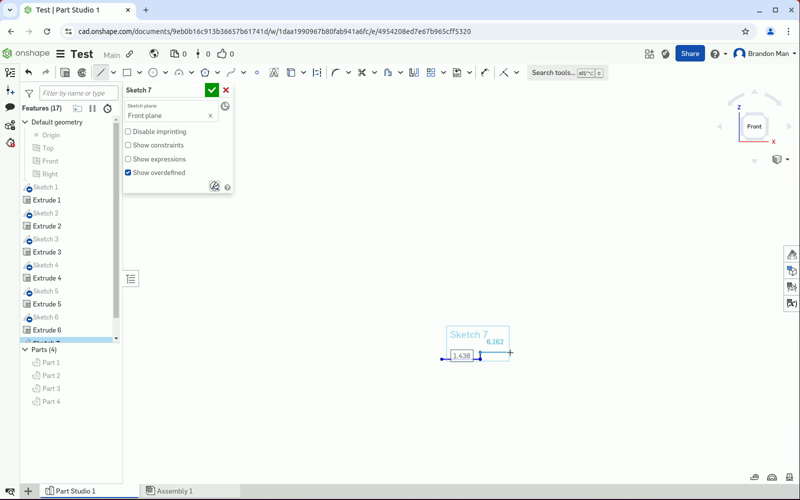
mouse_move(441, 352)
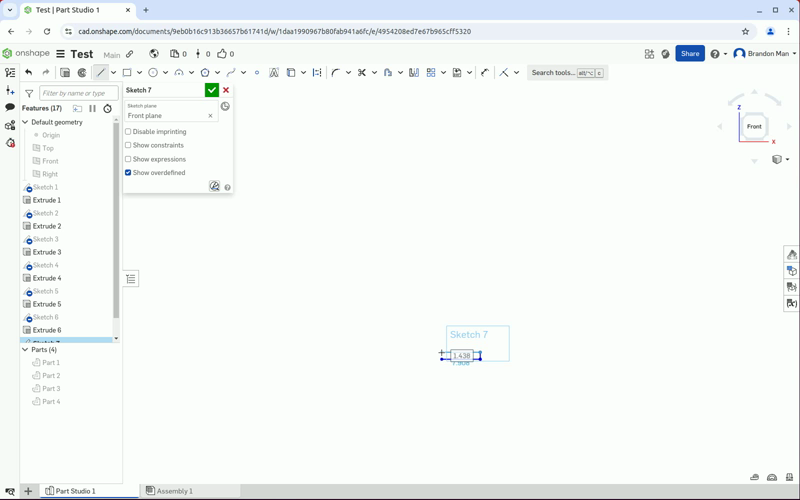
click(441, 352)
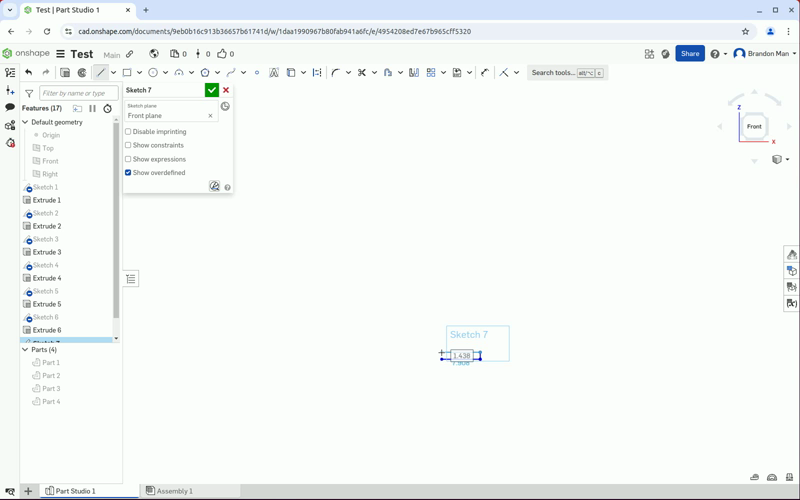
key_up(shift)
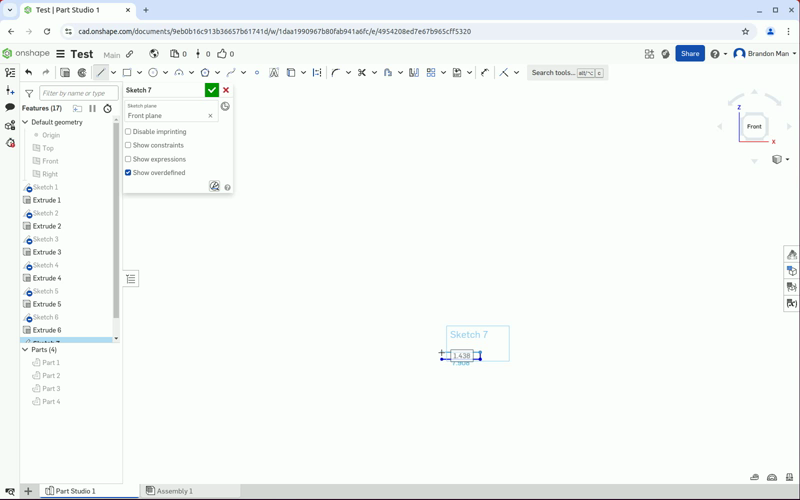
mouse_move(471, 352)
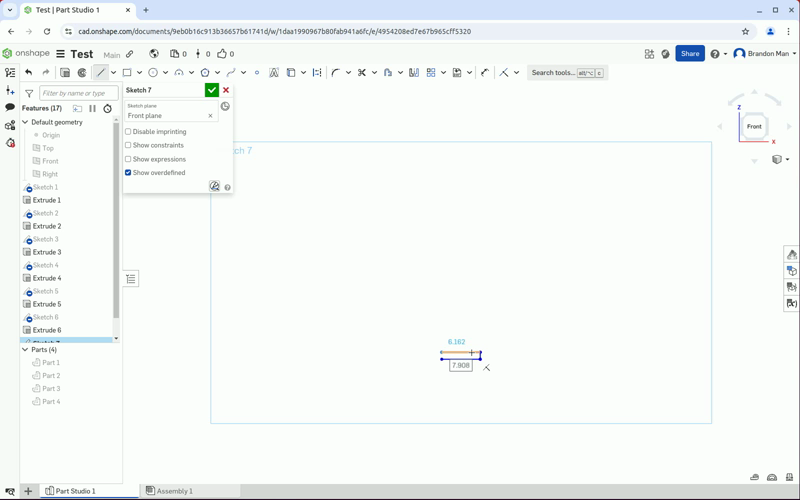
key_down(shift)
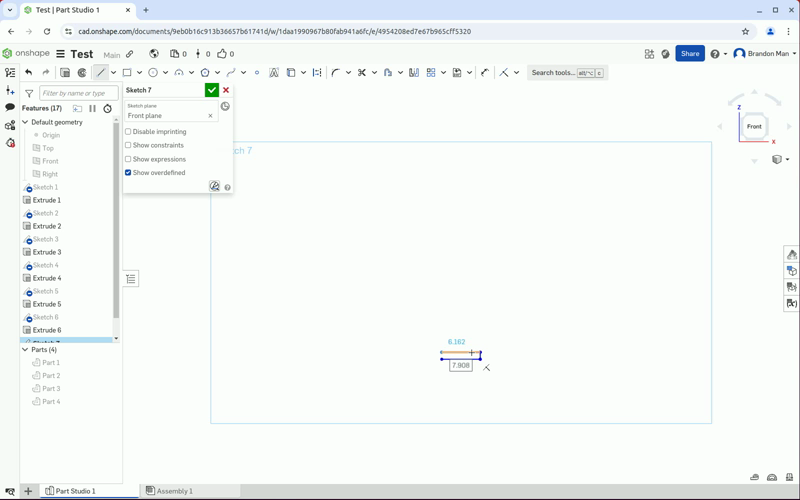
mouse_move(441, 359)
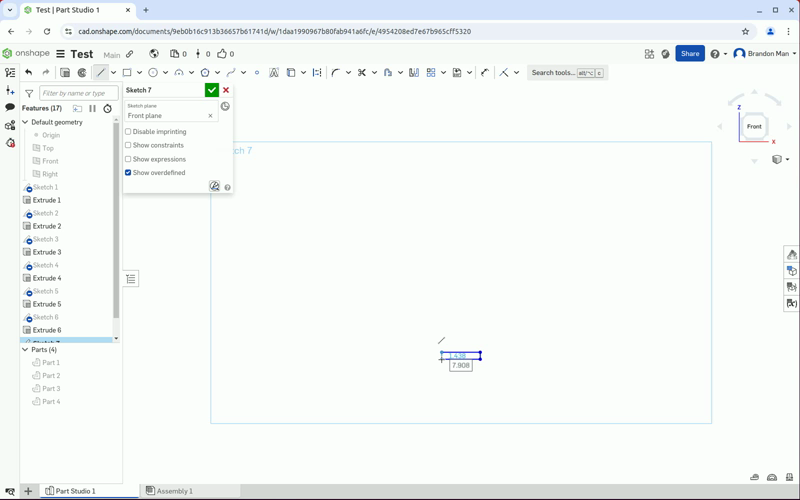
scroll(6)
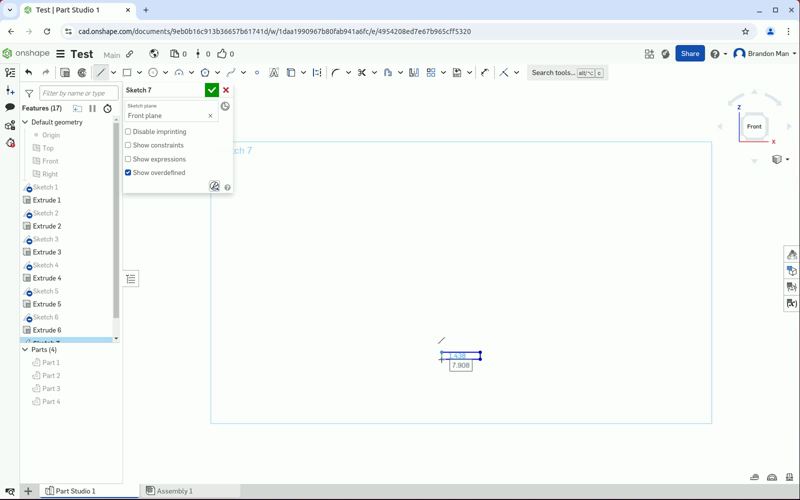
scroll(6)
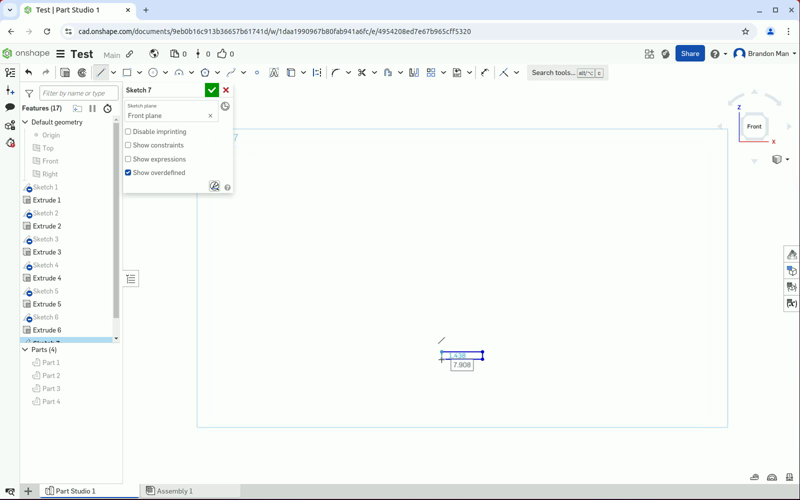
scroll(6)
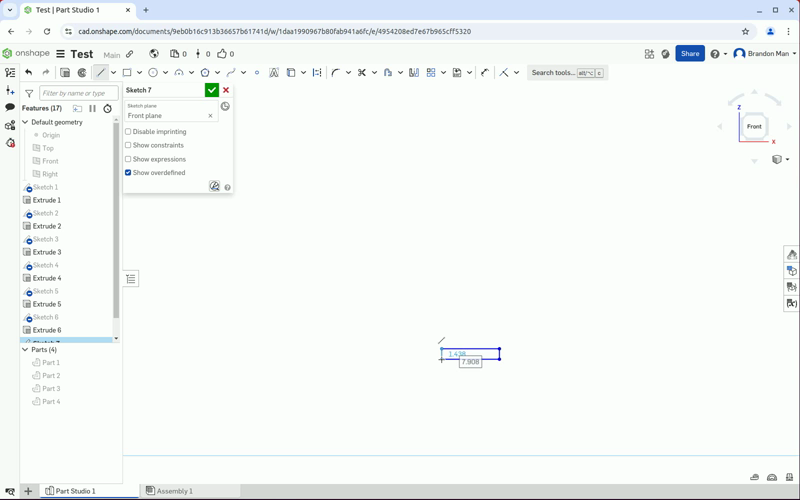
scroll(6)
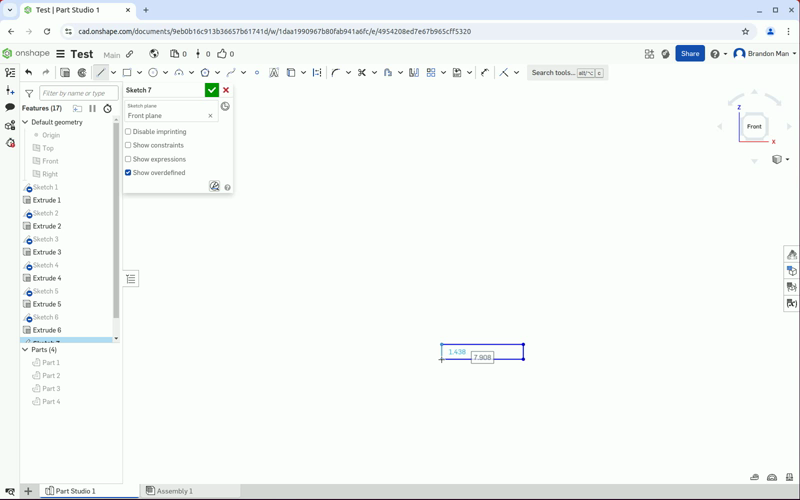
scroll(6)
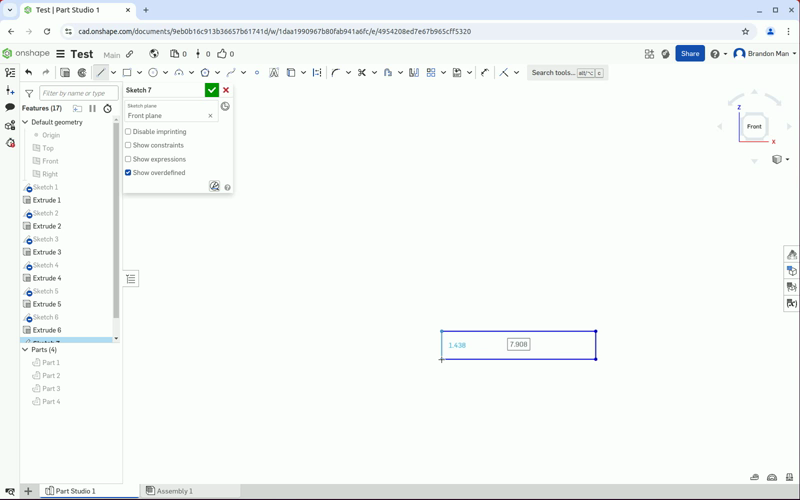
scroll(6)
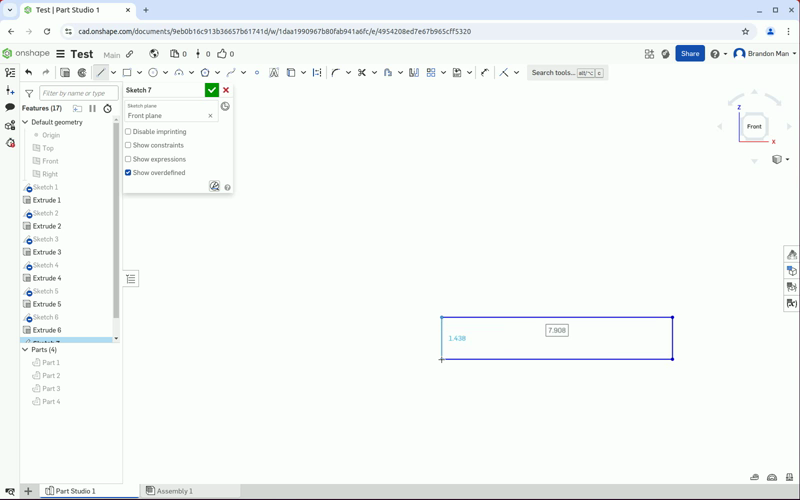
scroll(6)
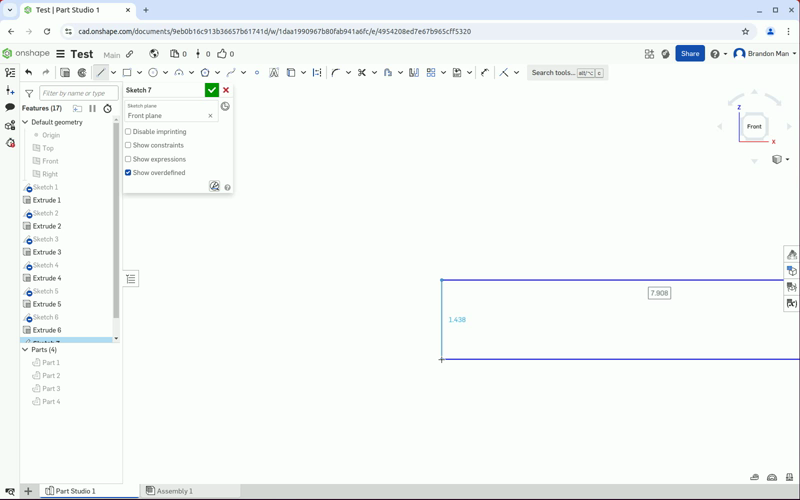
key_up(shift)
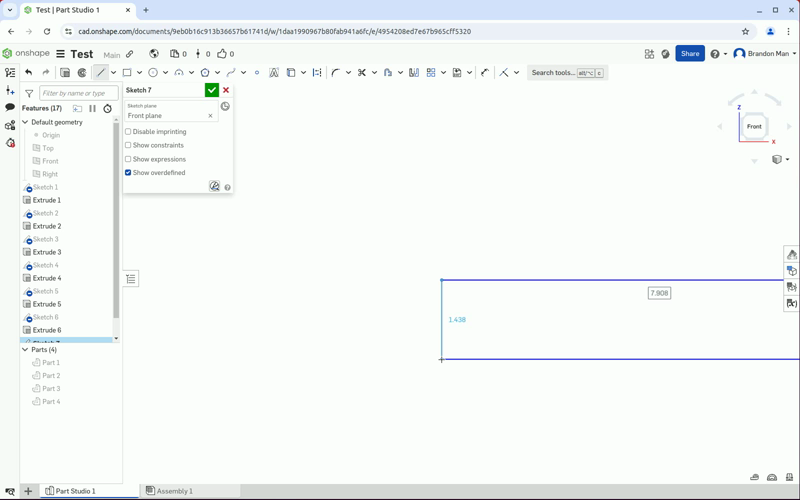
click(441, 359)
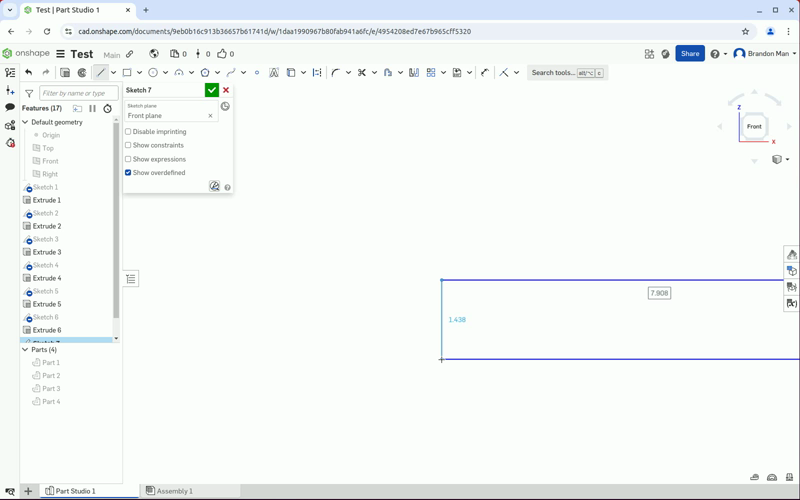
scroll(-6)
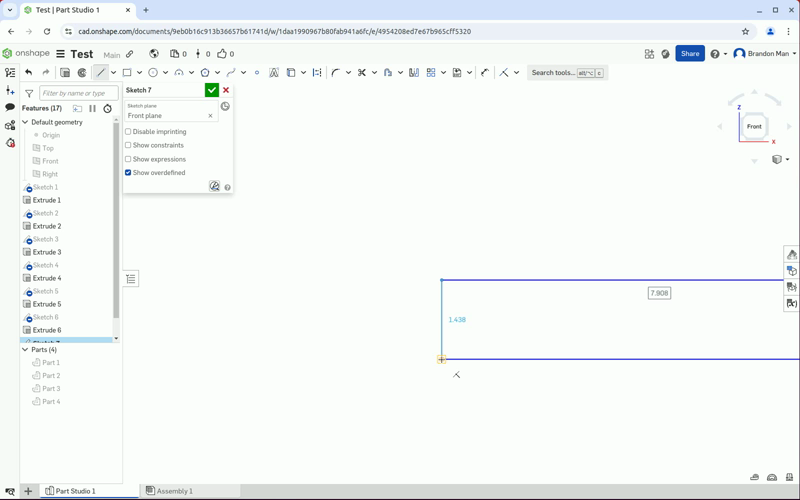
scroll(-6)
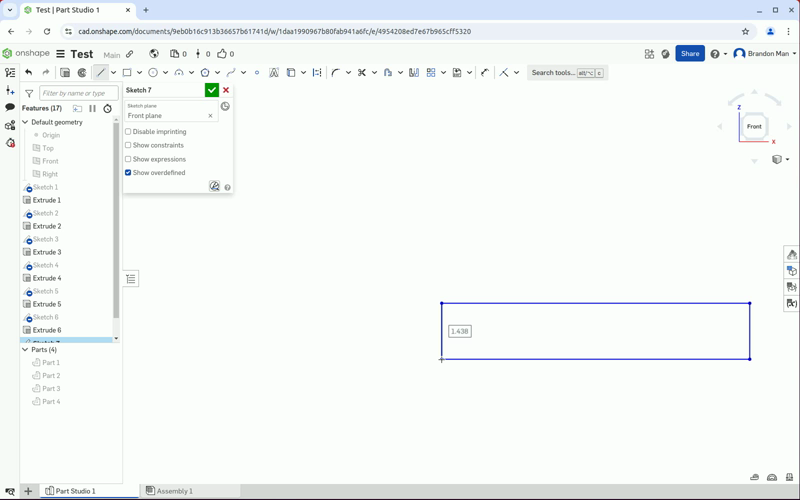
scroll(-6)
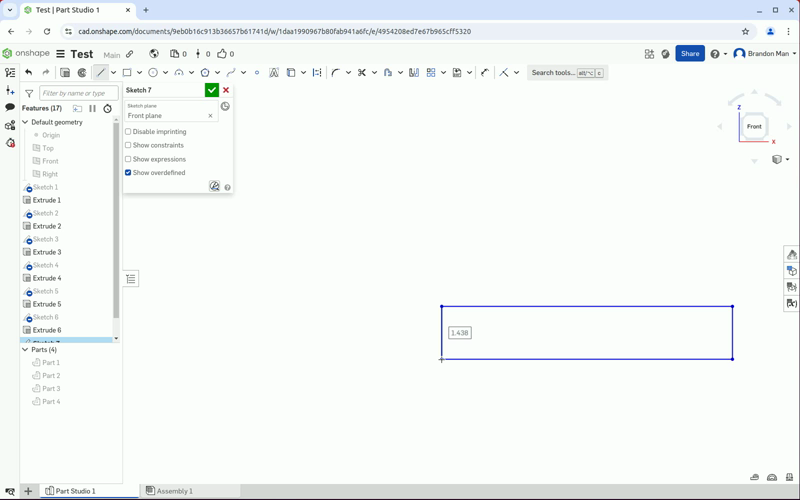
scroll(-6)
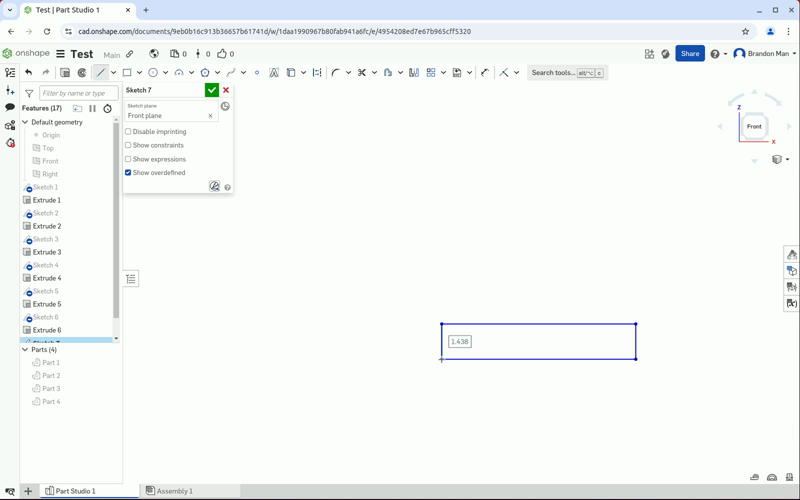
scroll(-6)
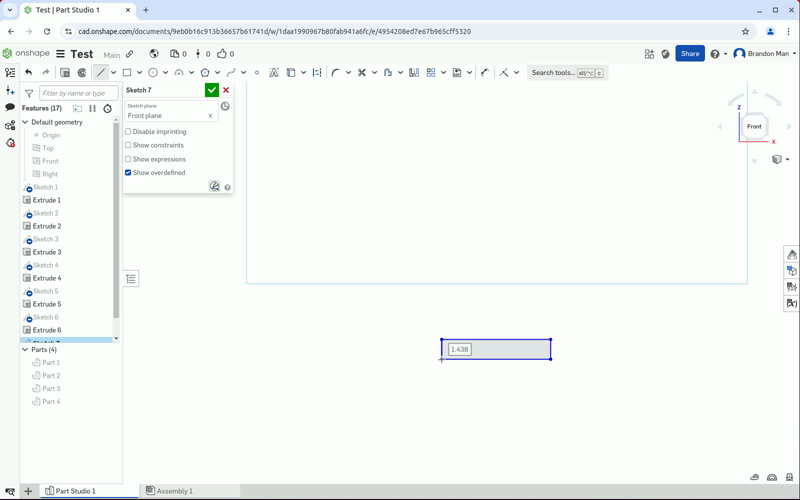
scroll(-6)
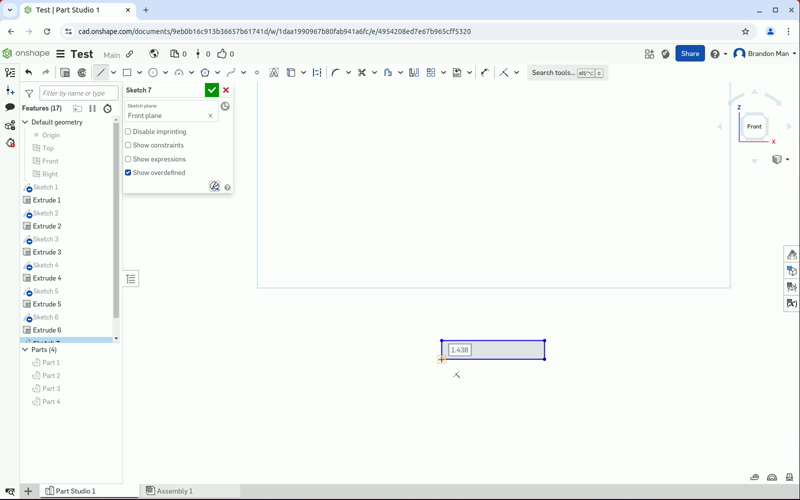
scroll(-6)
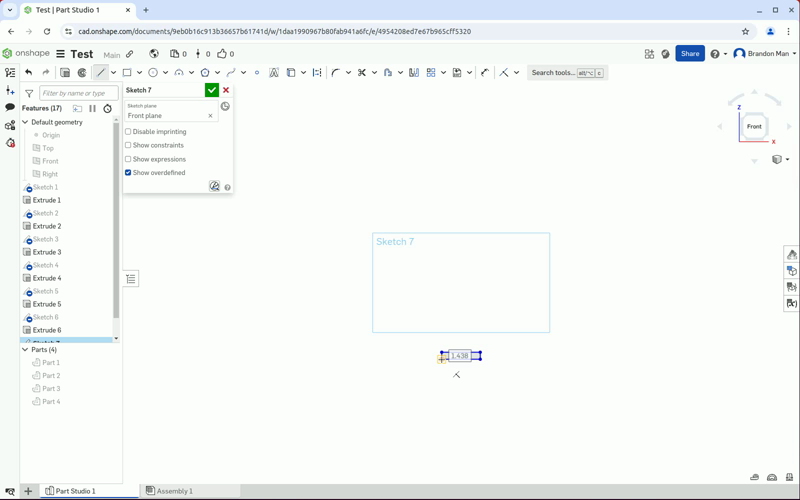
key(esc)
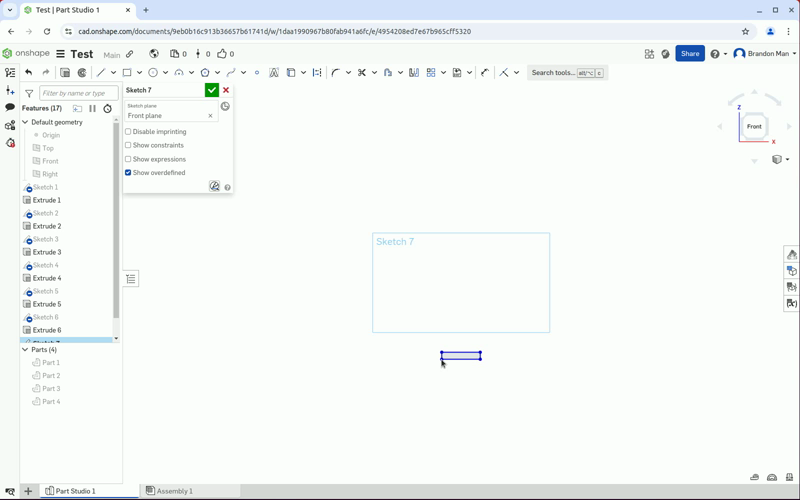
mouse_move(458, 353)
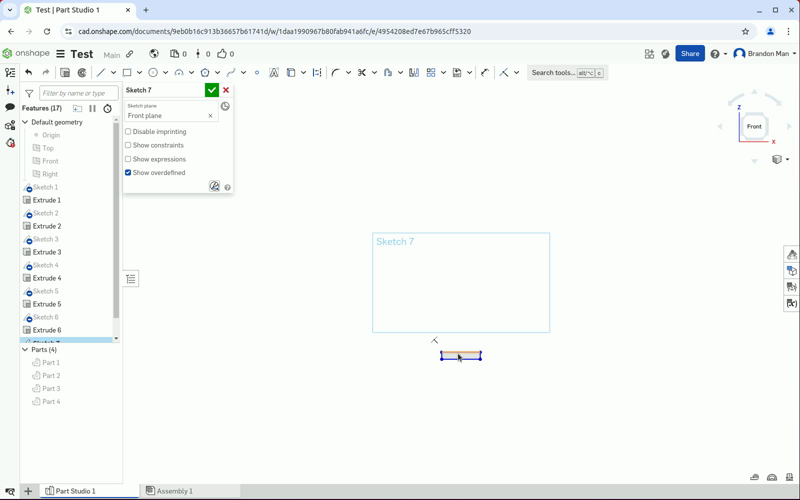
scroll(6)
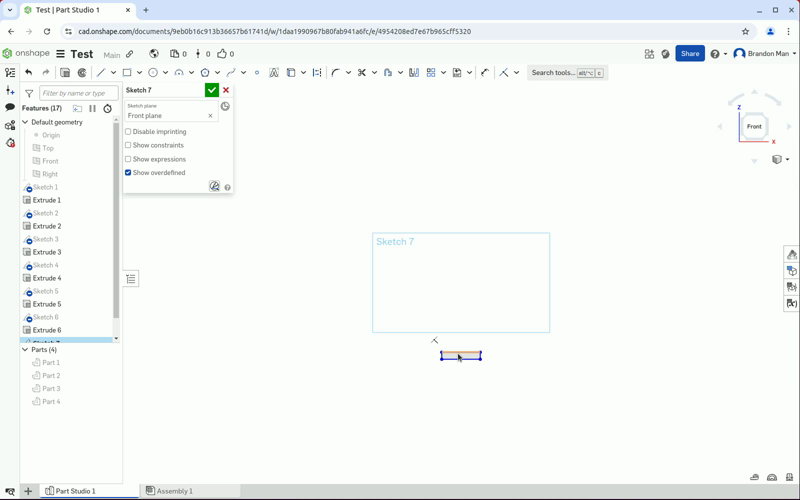
scroll(6)
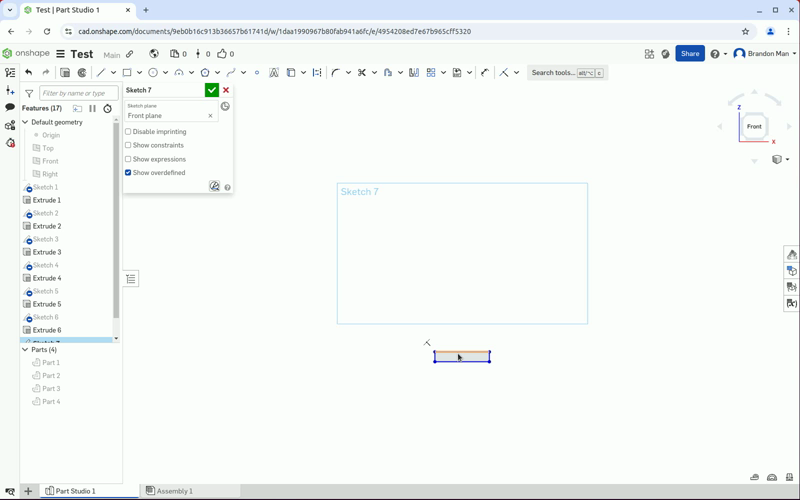
scroll(6)
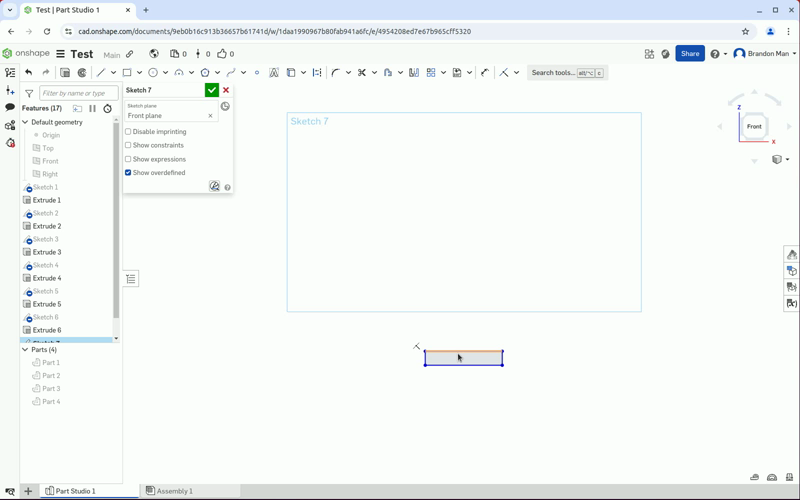
scroll(6)
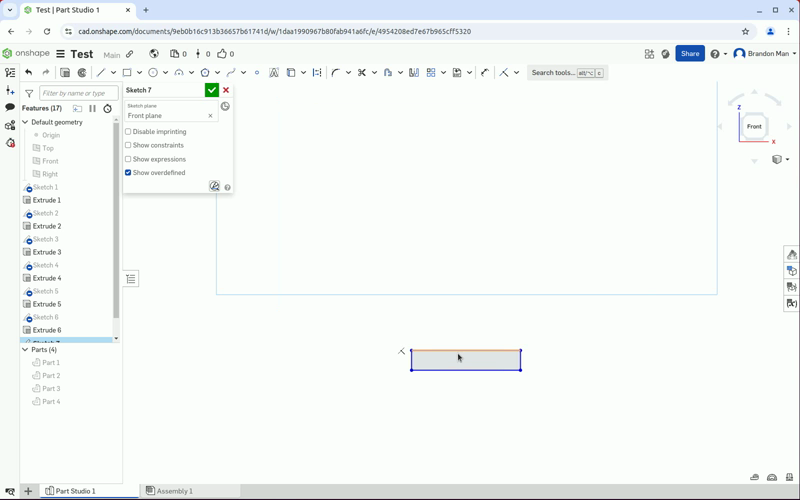
scroll(6)
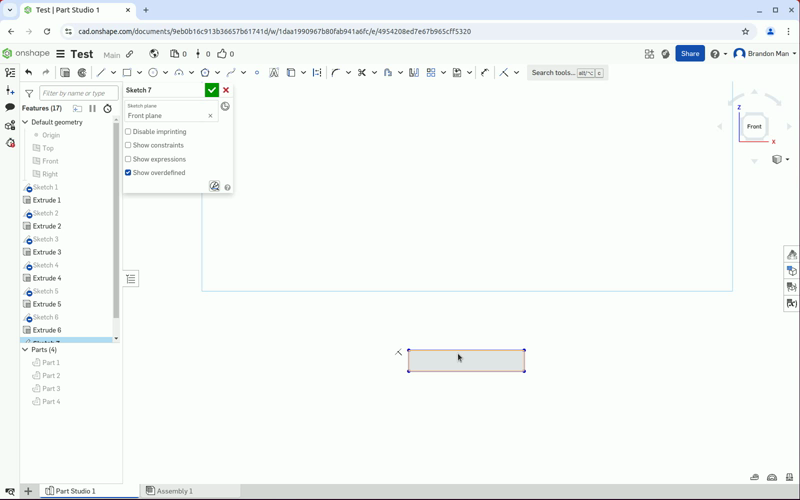
scroll(6)
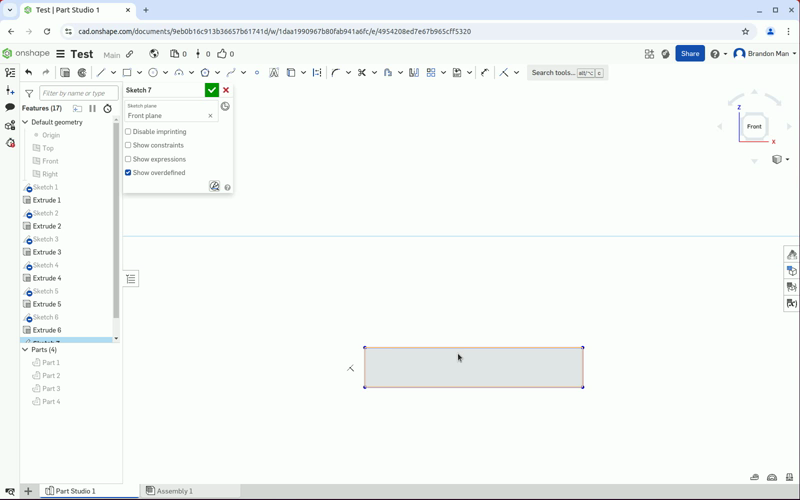
scroll(6)
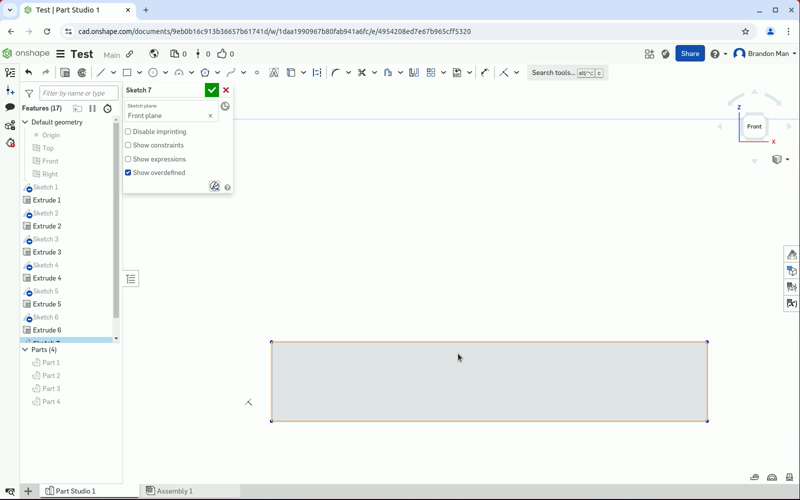
click(458, 353)
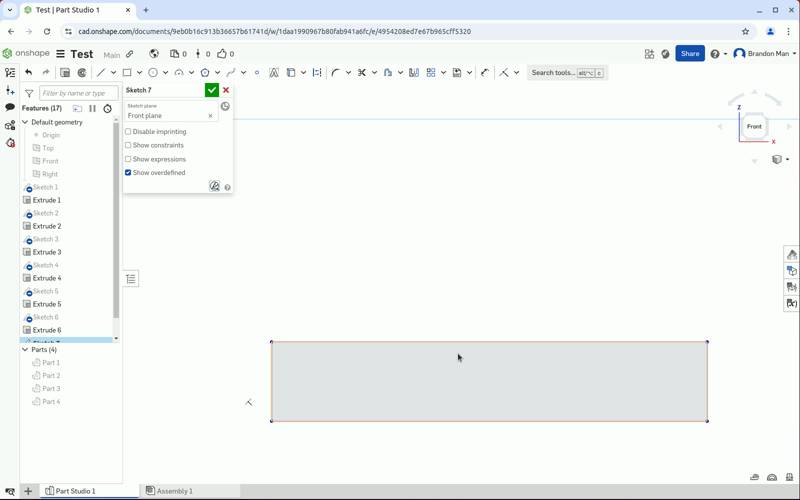
scroll(-6)
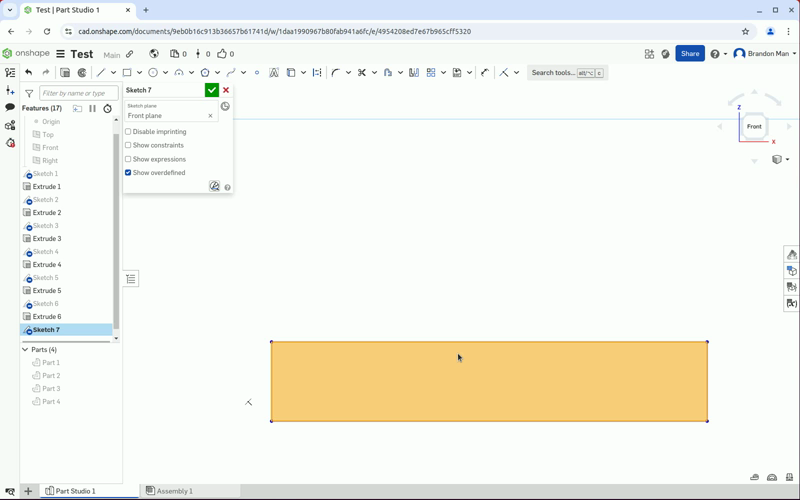
scroll(-6)
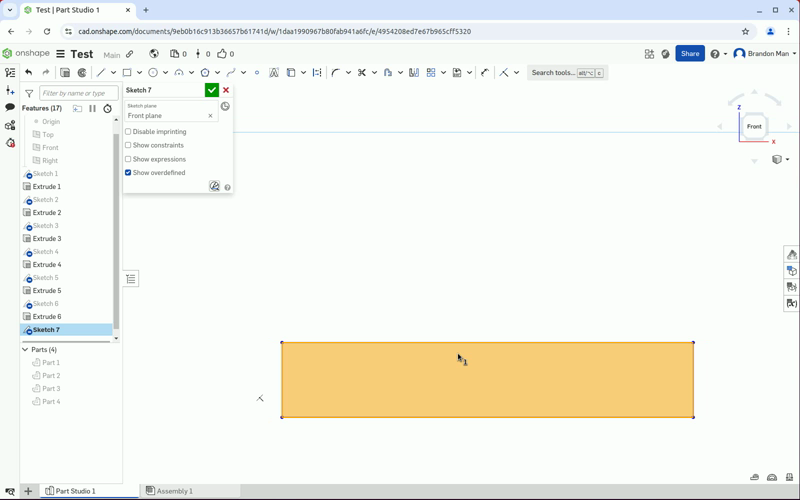
scroll(-6)
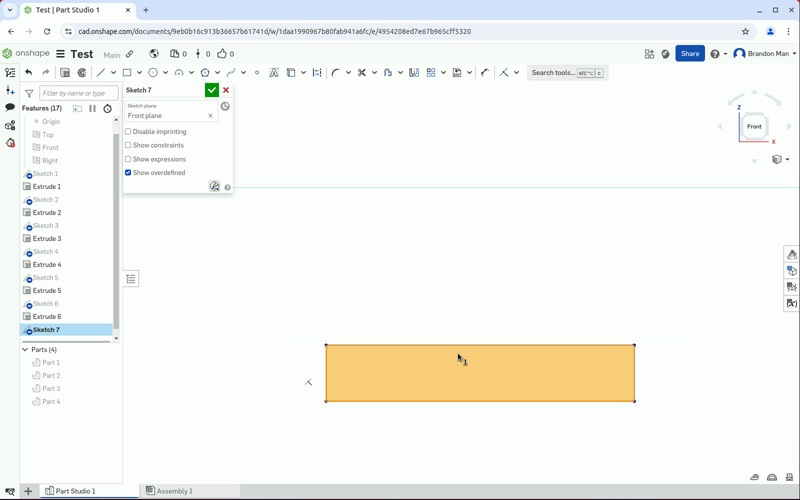
scroll(-6)
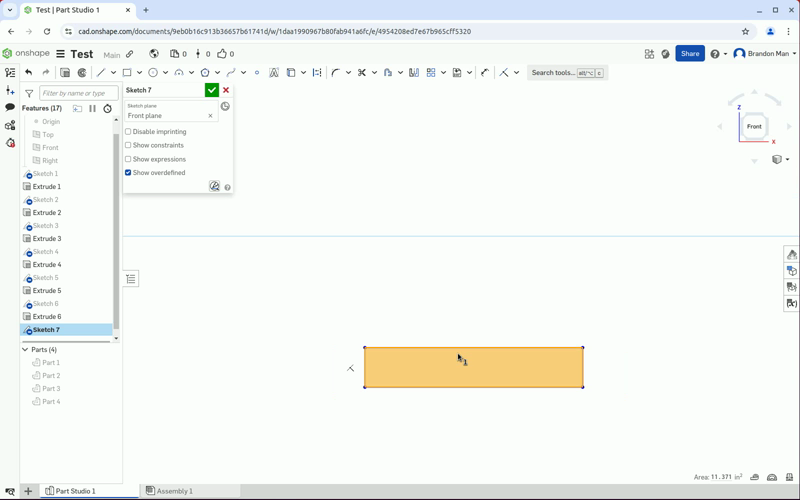
scroll(-6)
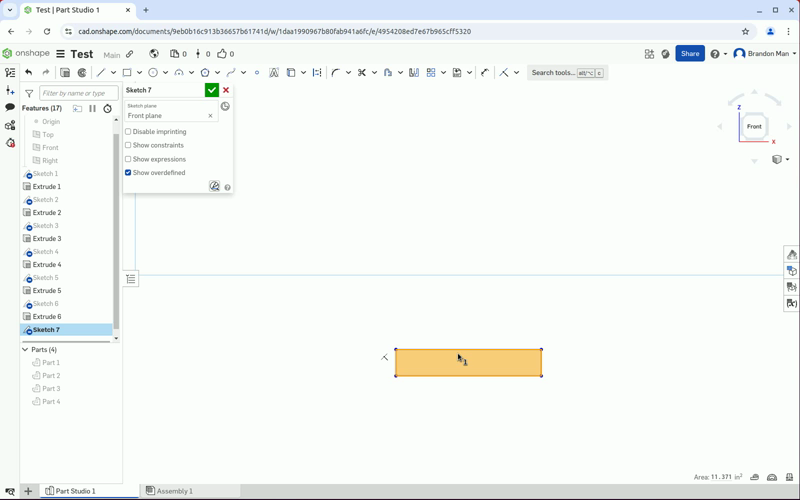
scroll(-6)
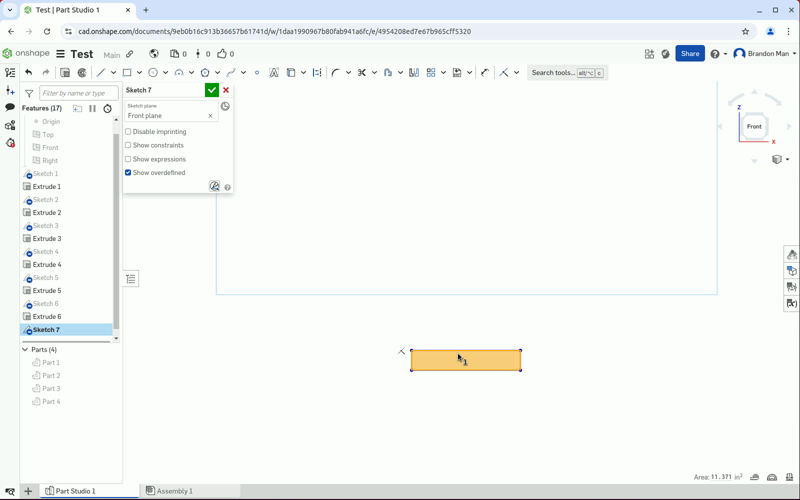
scroll(-6)
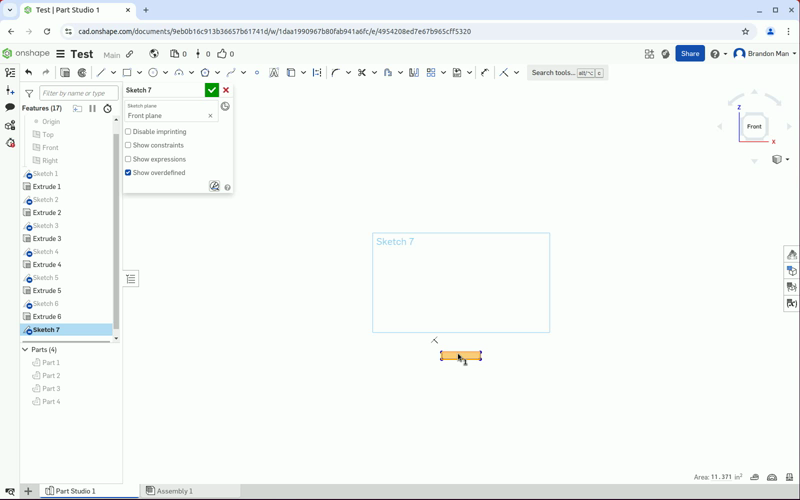
mouse_move(73, 352)
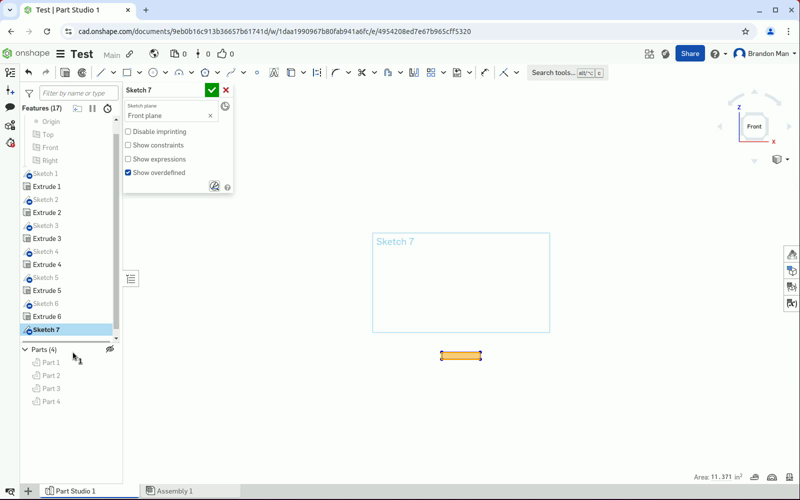
key(shift+y)
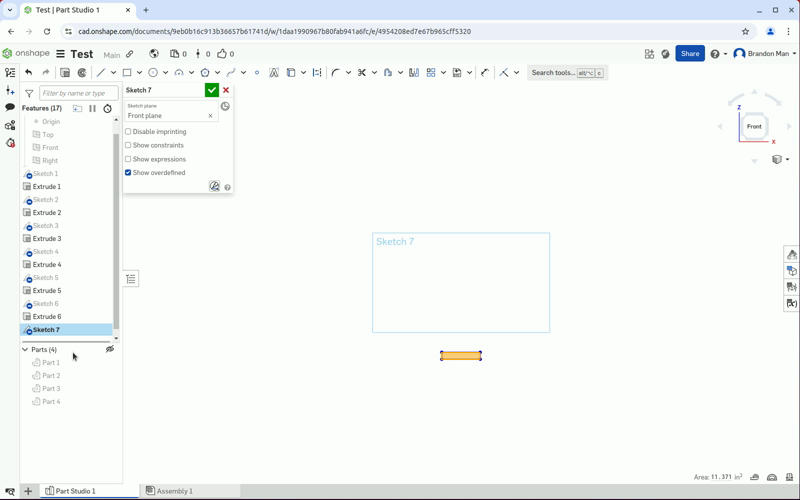
key(shift+e)
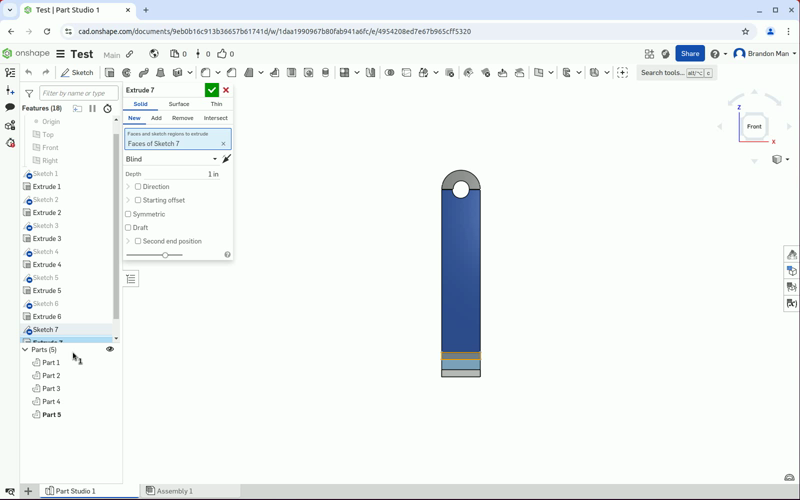
mouse_move(143, 106)
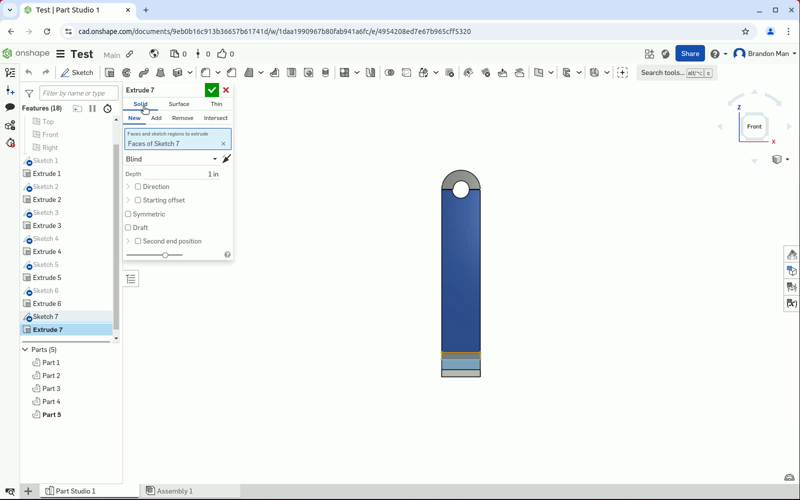
click(143, 106)
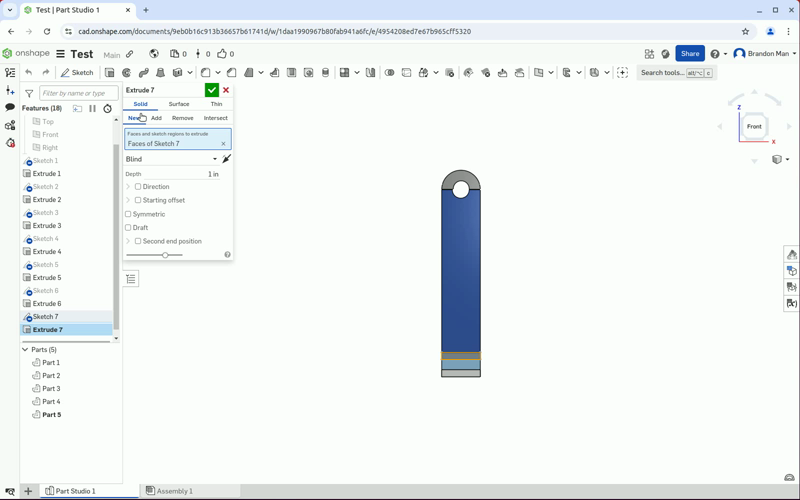
mouse_move(137, 120)
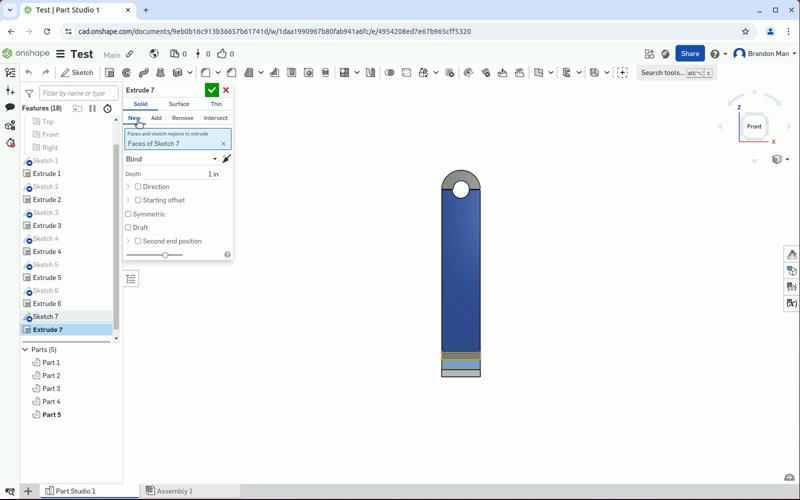
click(137, 120)
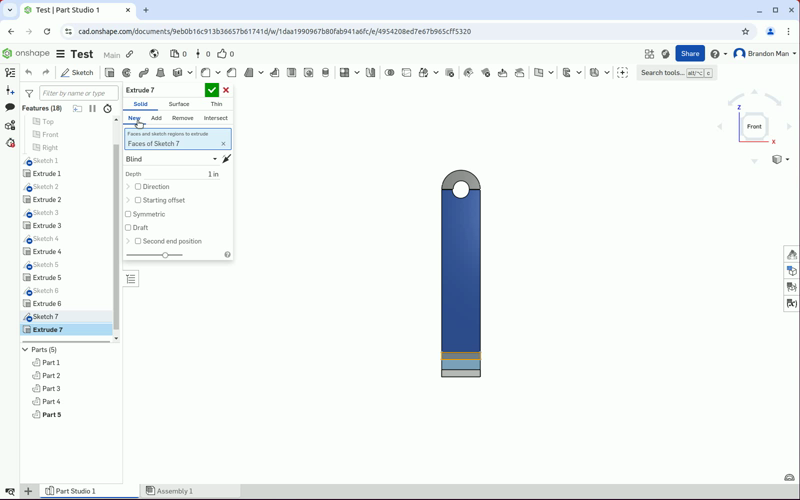
key(tab, 4)
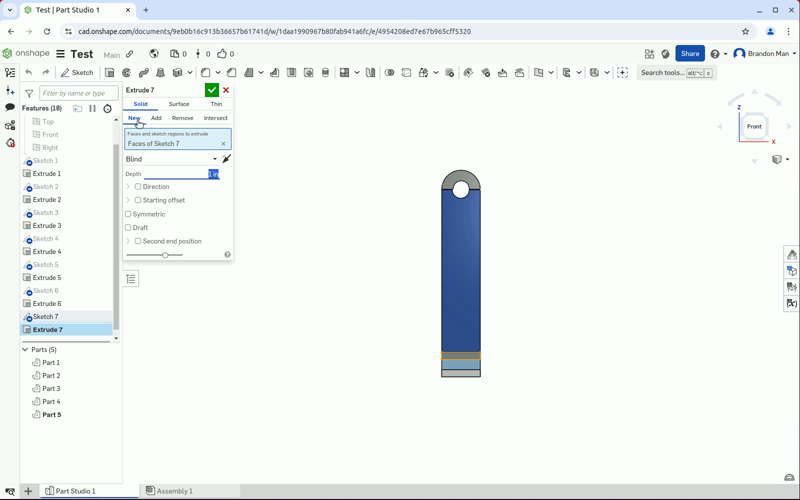
text(6.74)
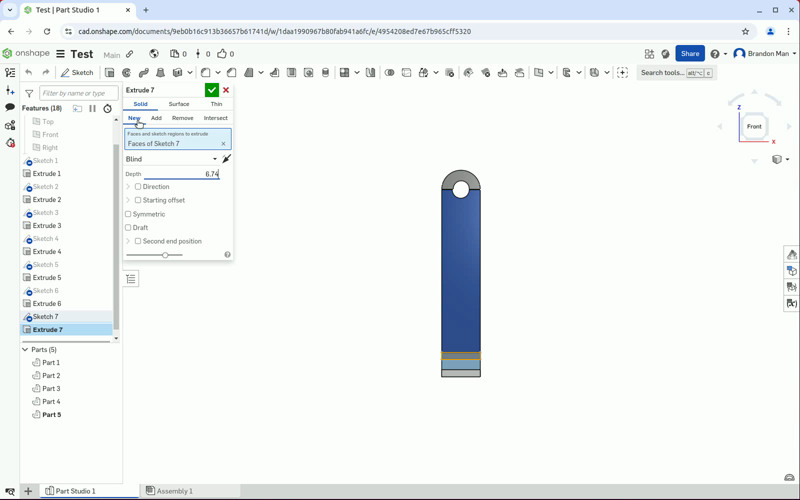
key(enter)
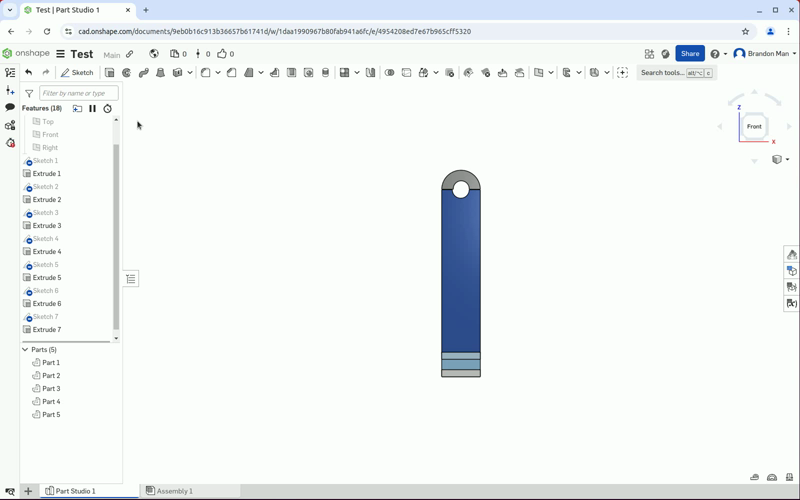
key(shift+h)
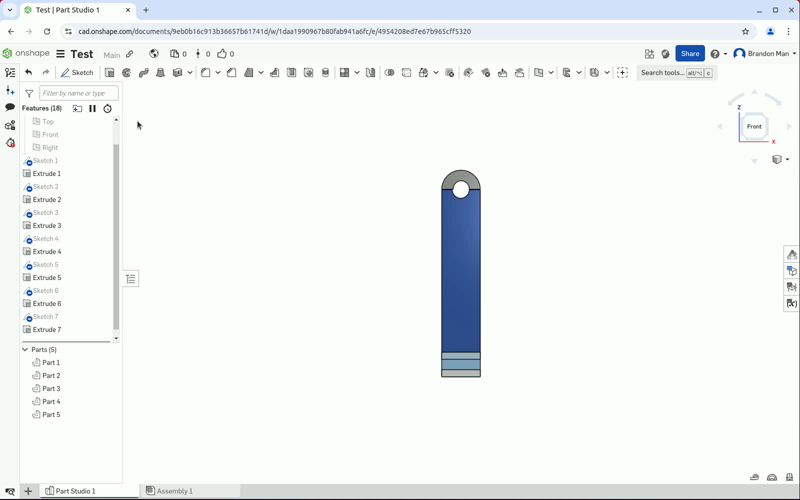
key(shift+h)
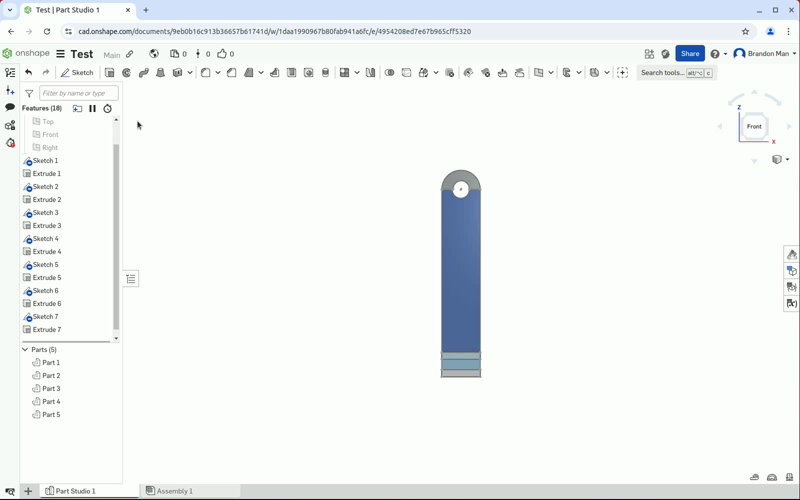
key(shift+7)
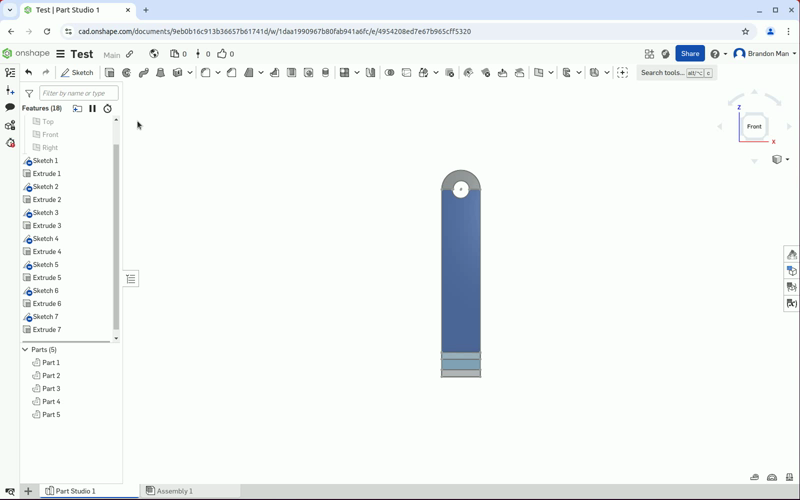
key(left, 2)
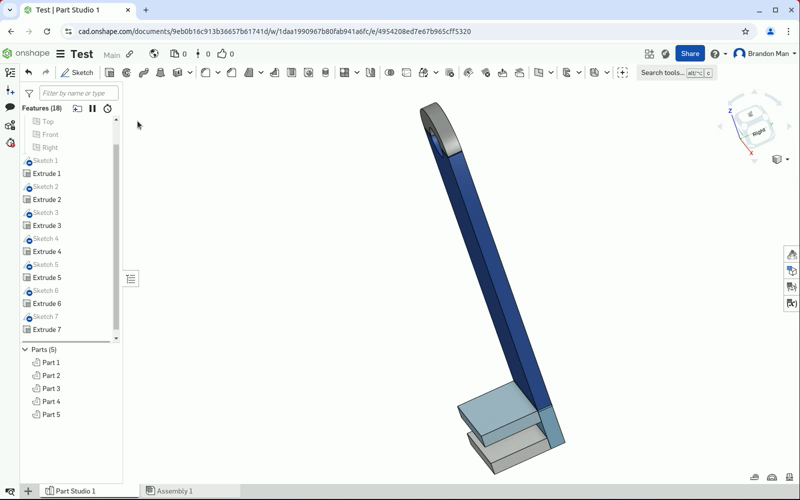
key(down, 2)
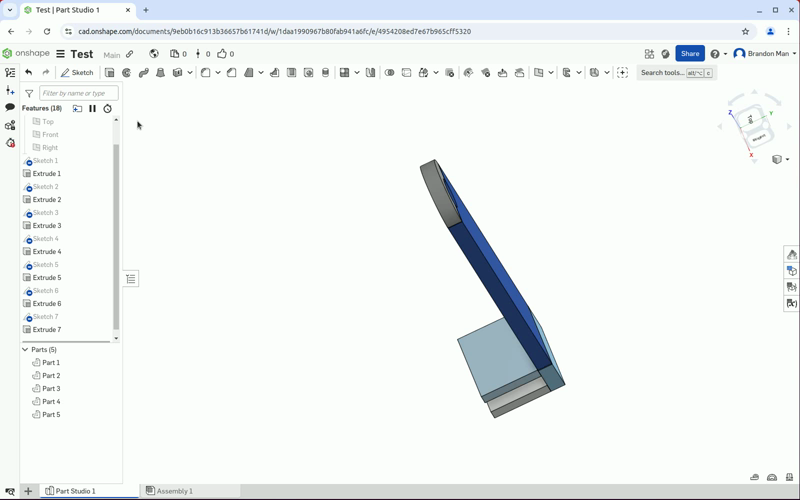
key(up, 2)
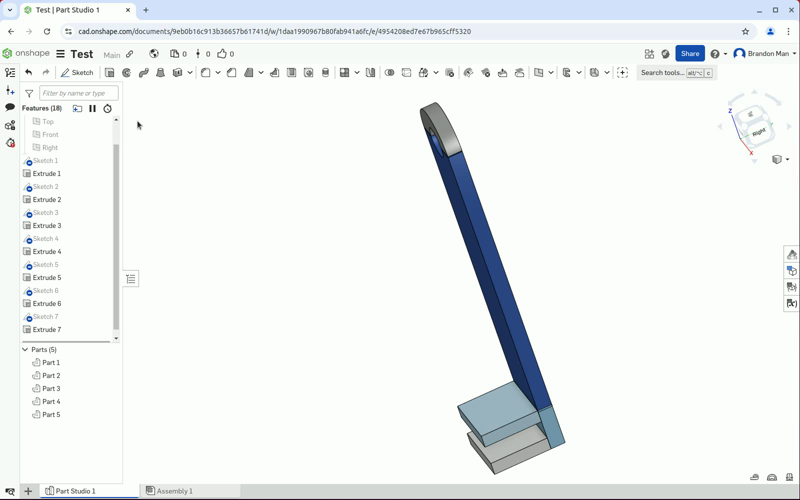
key(right, 2)
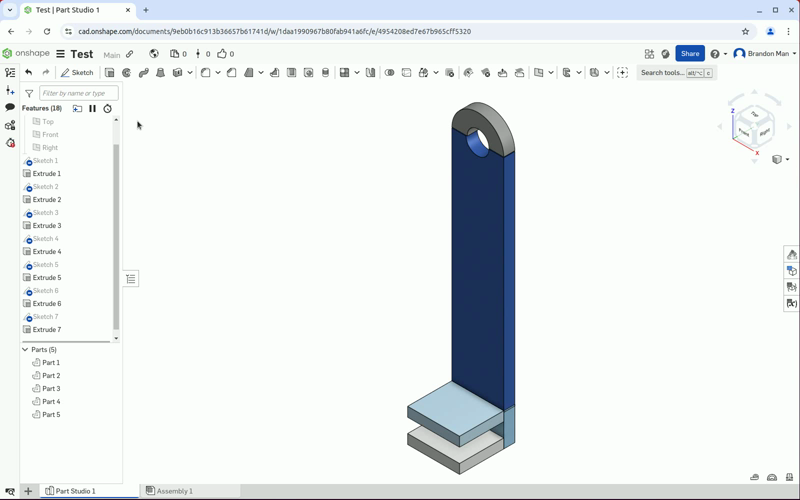
mouse_move(69, 163)
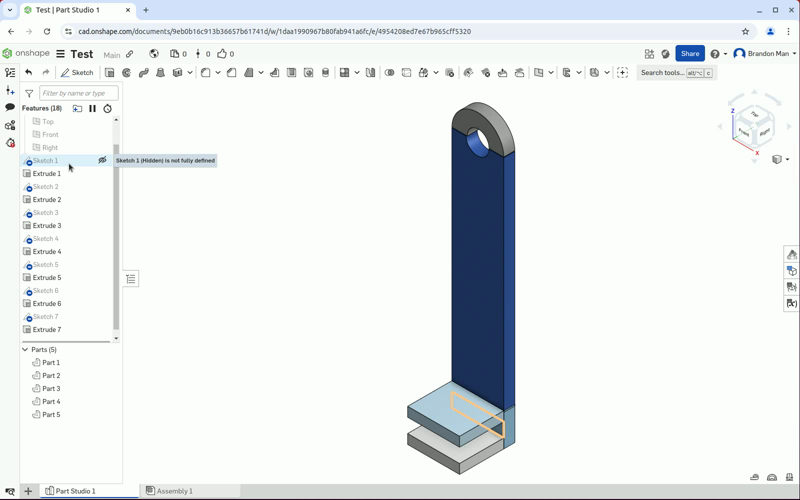
click(69, 163)